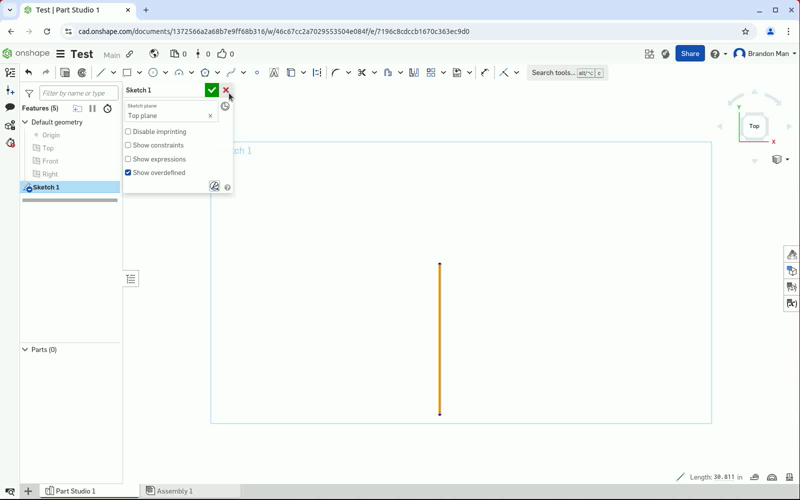
key(shift+h)
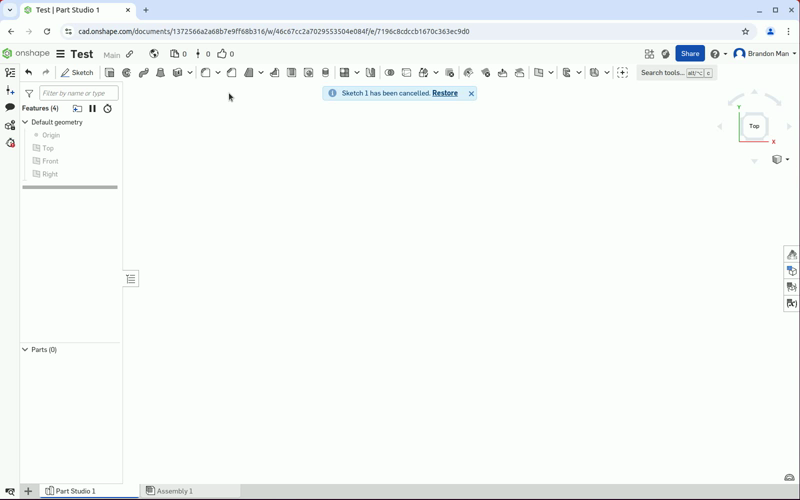
mouse_move(73, 352)
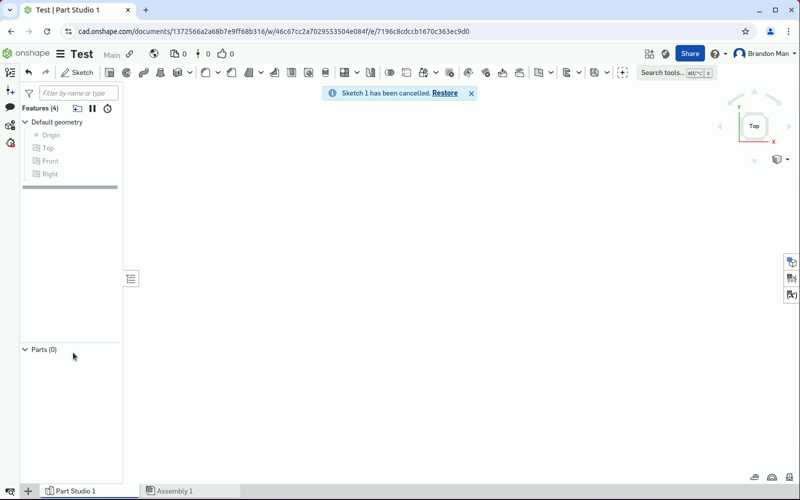
key(y)
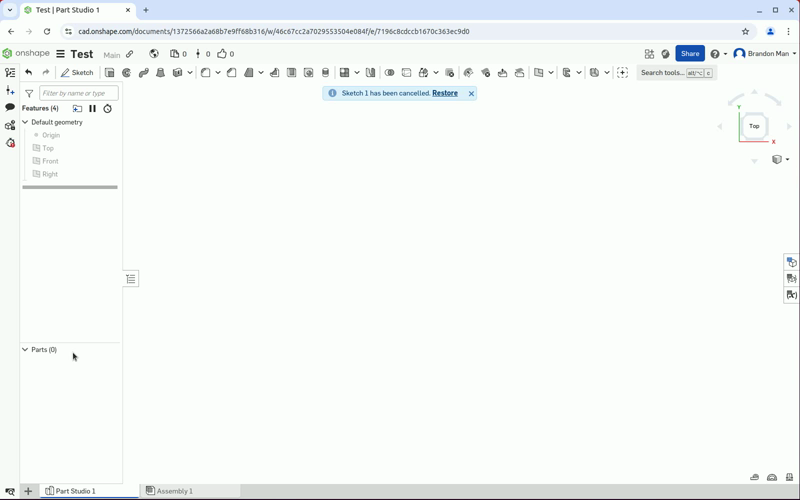
key(shift+p)
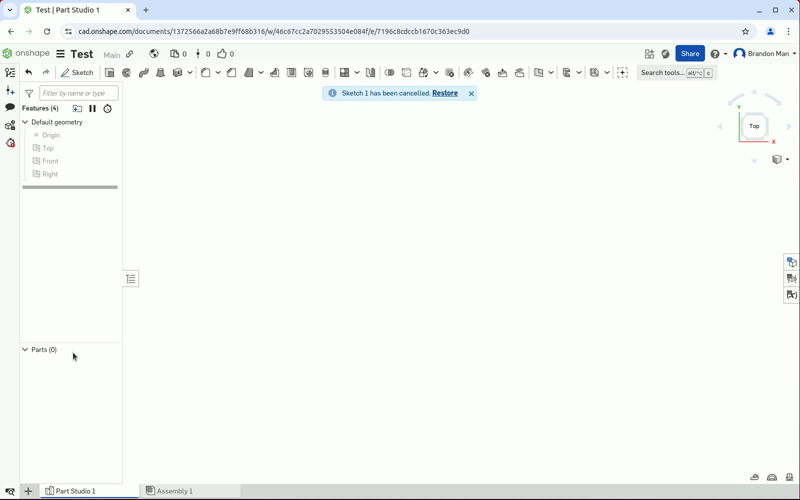
key(space)
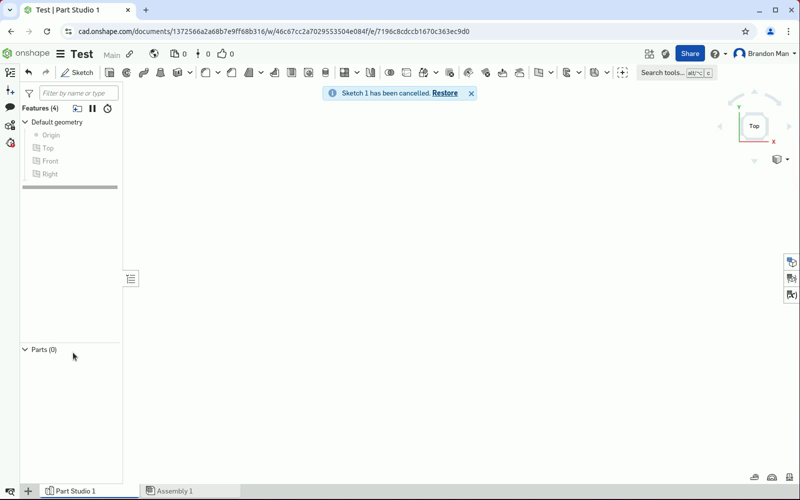
key_down(shift)
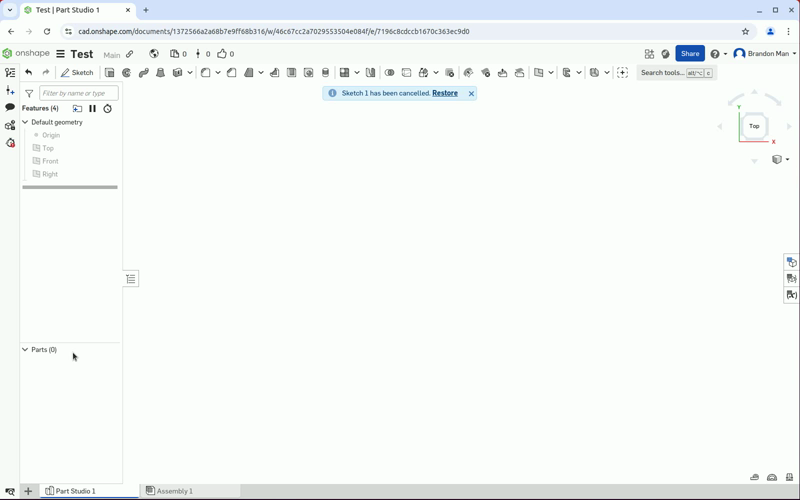
key(up)
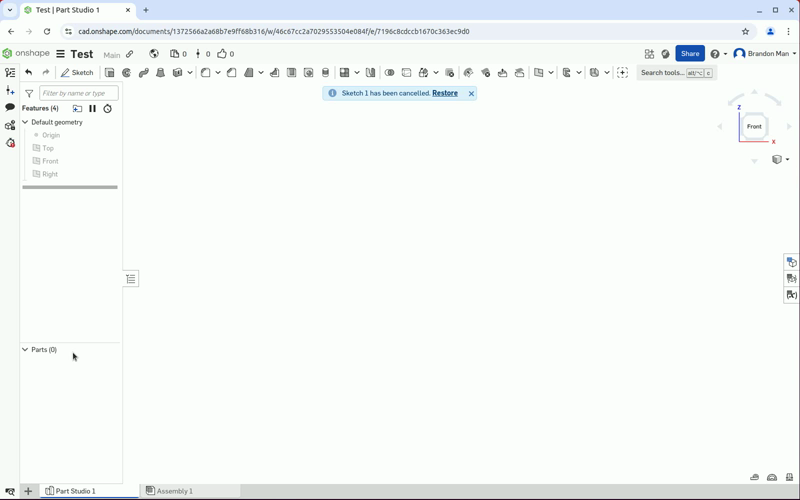
key_up(shift)
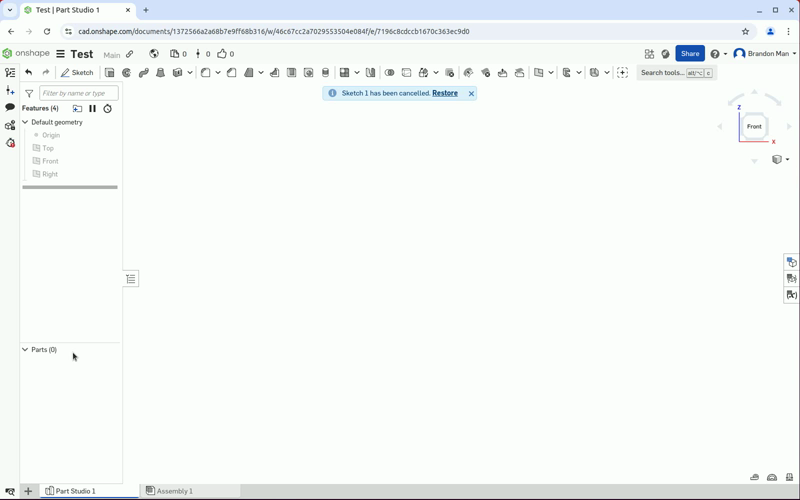
key(space)
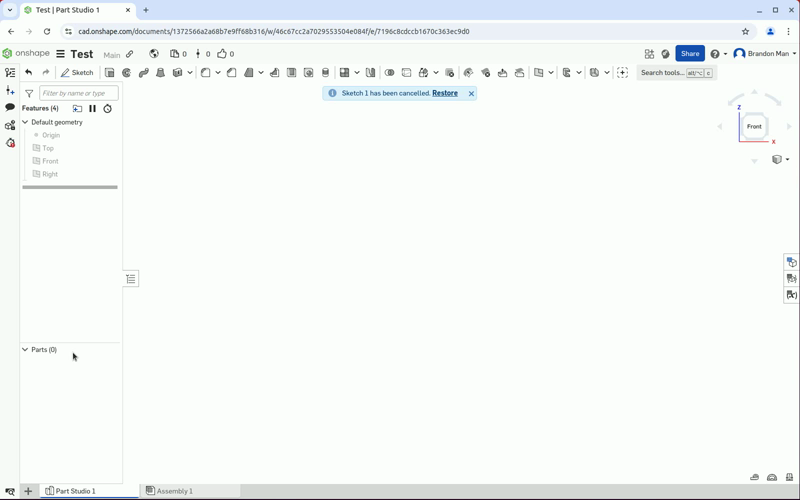
key_down(shift)
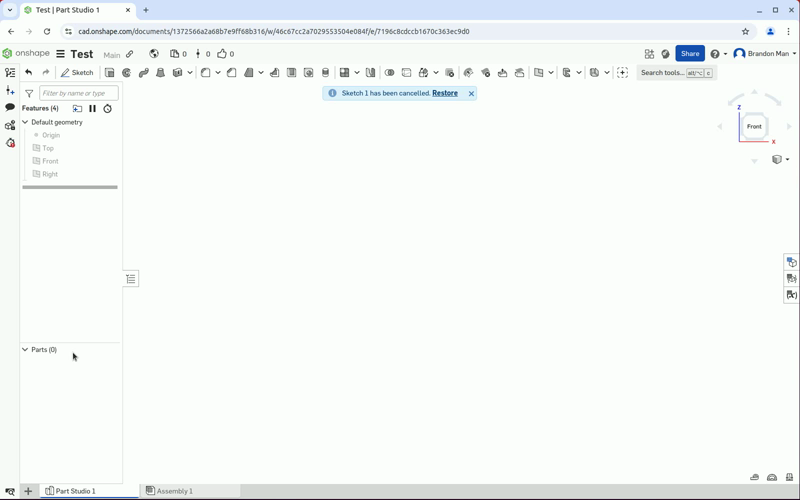
key(left)
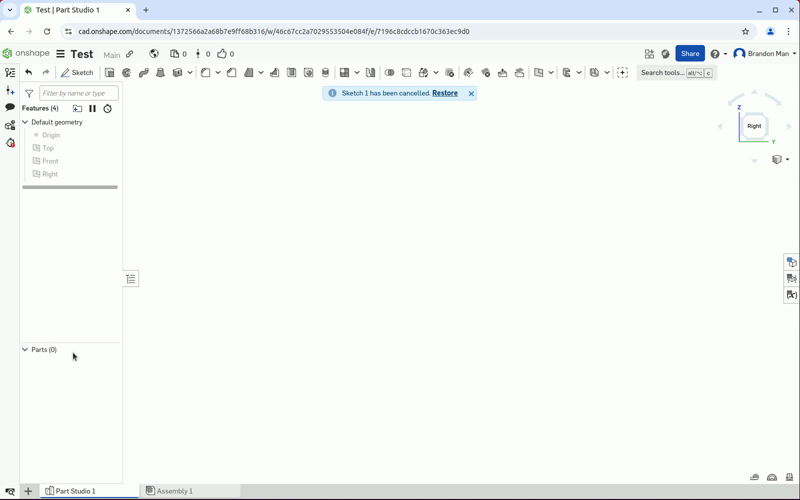
key_up(shift)
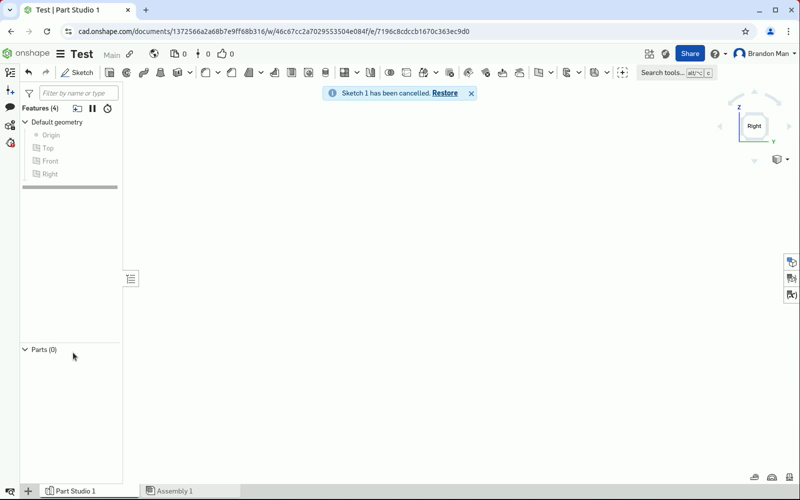
mouse_move(73, 352)
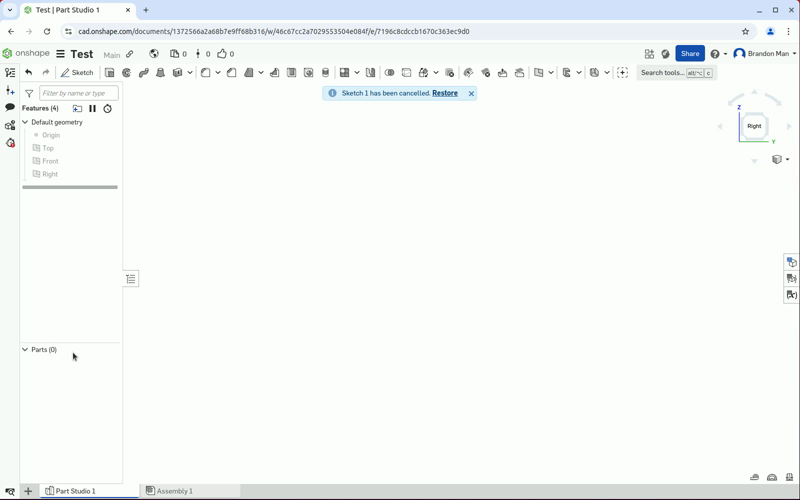
key(shift+y)
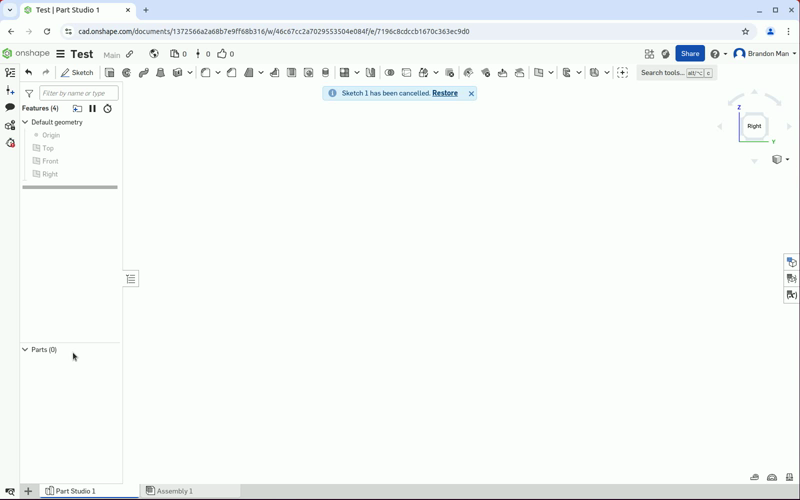
key(shift+s)
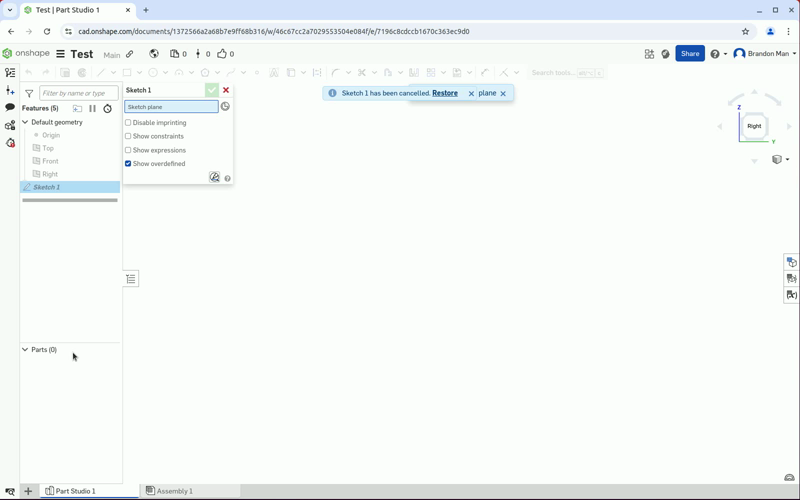
mouse_move(73, 176)
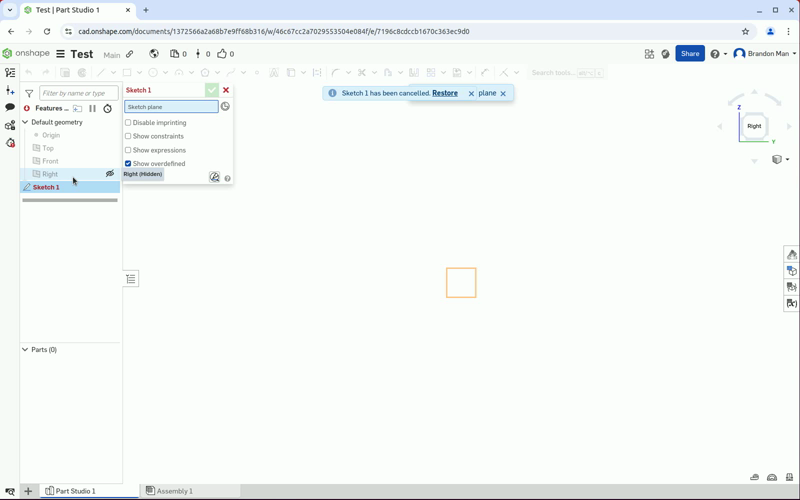
click(73, 176)
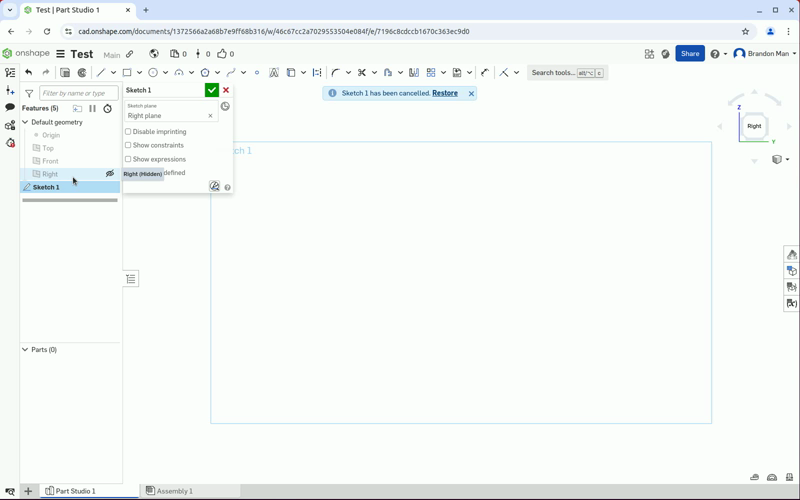
mouse_move(73, 352)
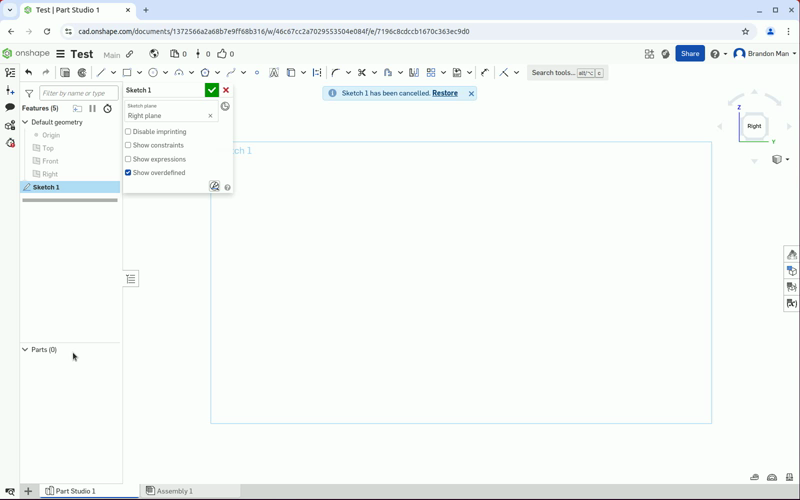
key(y)
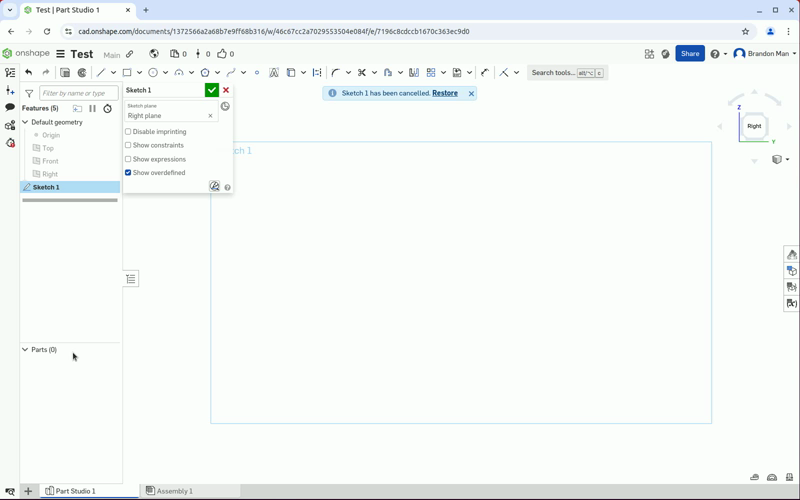
key(l)
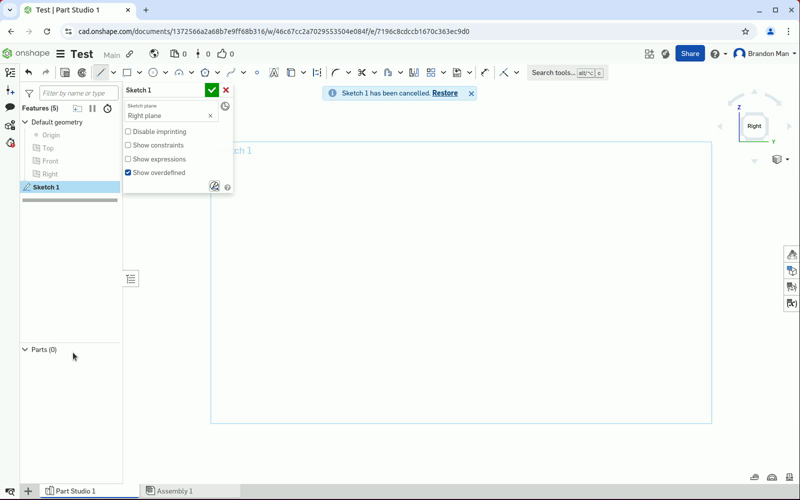
key_down(shift)
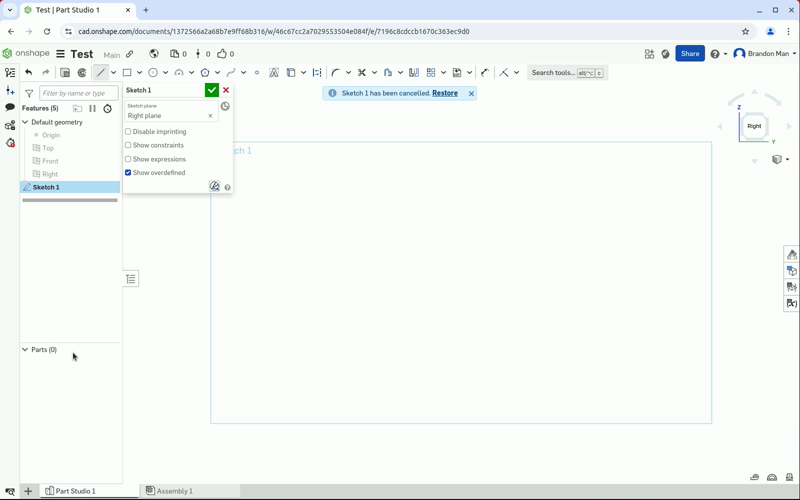
mouse_move(516, 294)
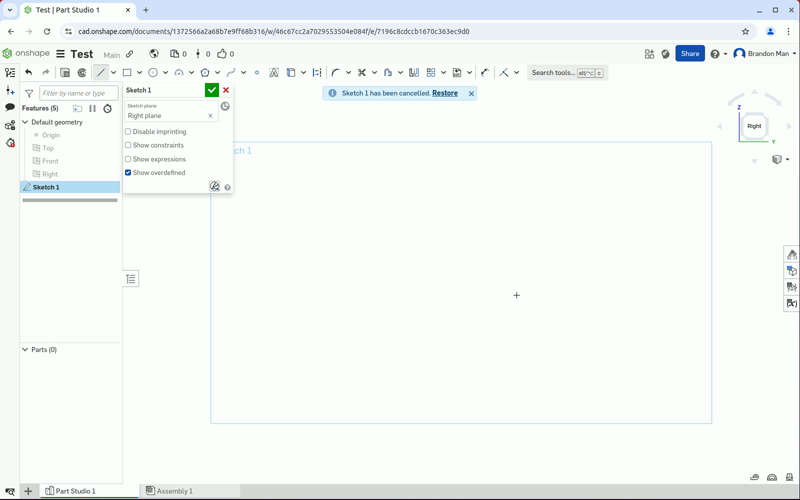
click(516, 294)
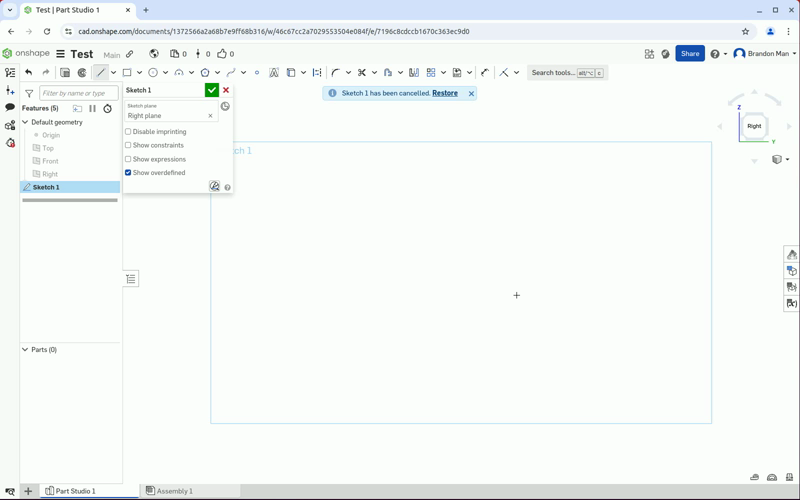
key_up(shift)
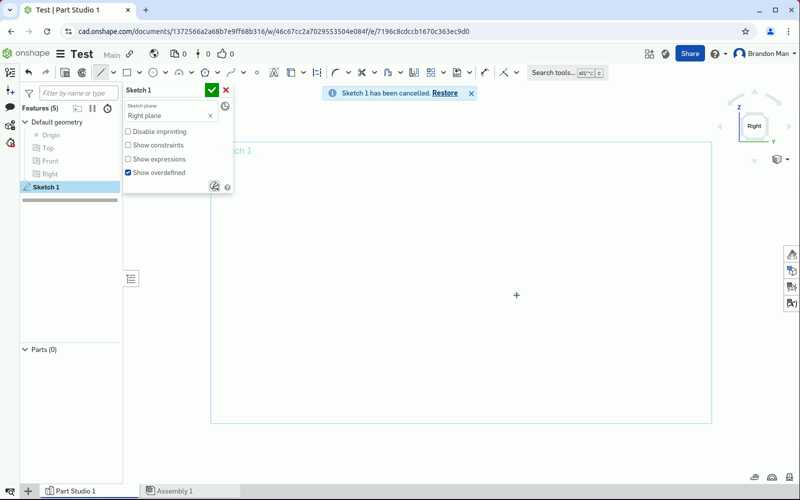
key_down(shift)
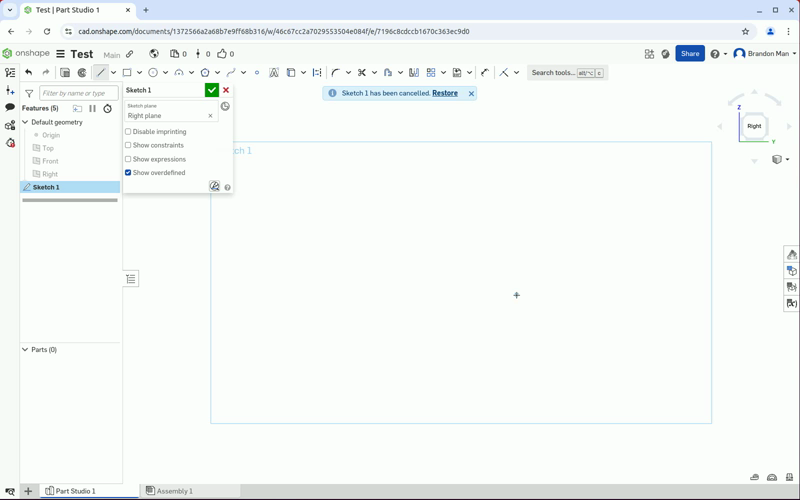
mouse_move(546, 294)
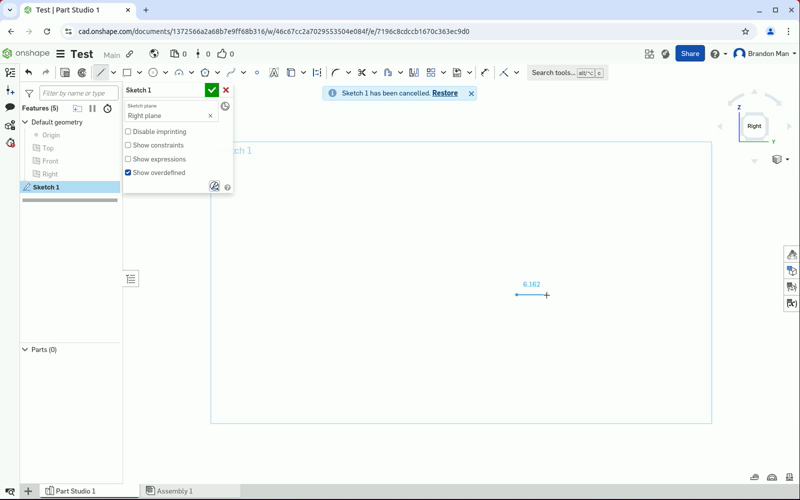
mouse_move(573, 294)
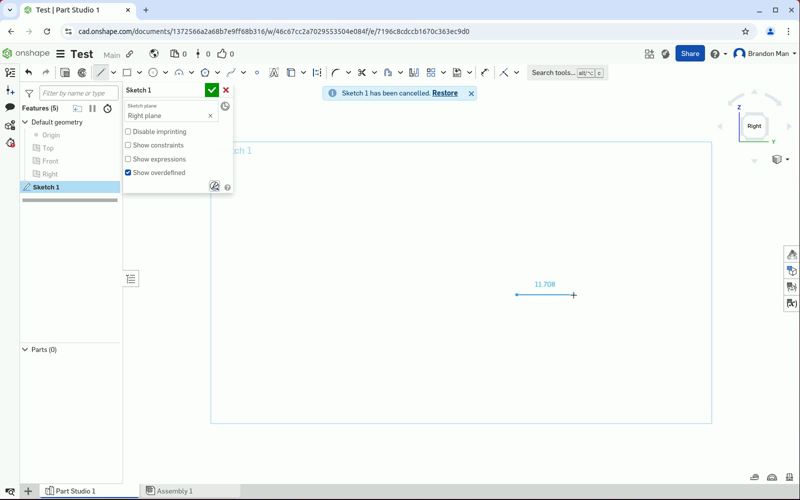
click(573, 294)
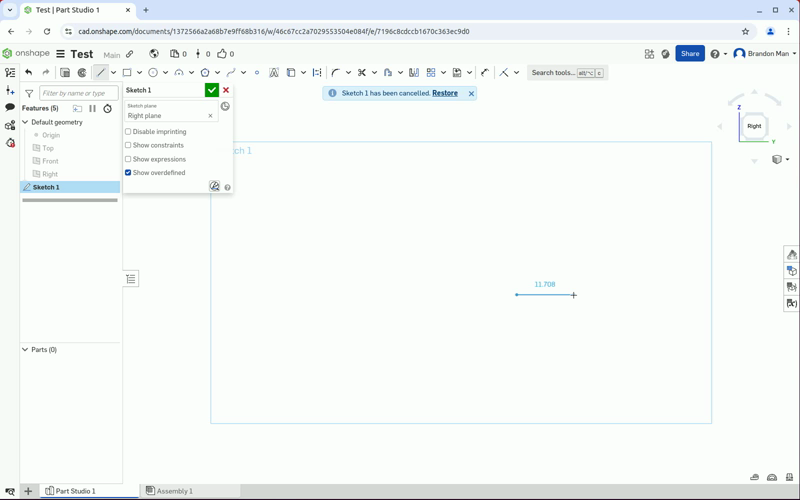
key_up(shift)
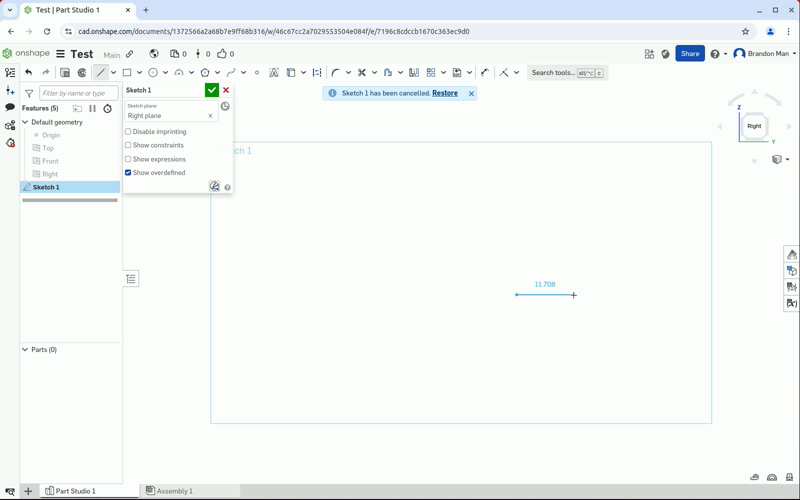
key_down(shift)
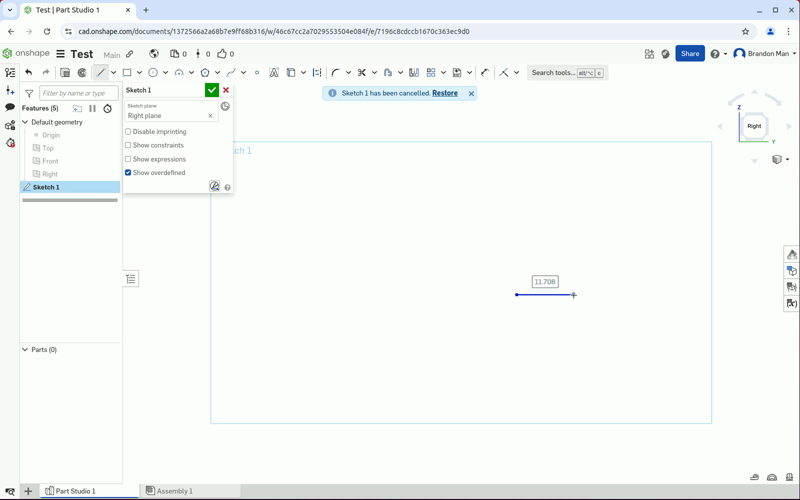
mouse_move(589, 294)
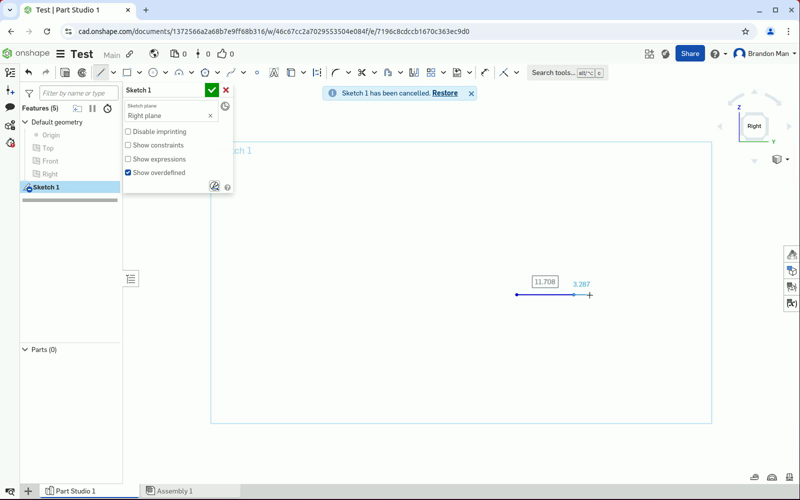
mouse_move(573, 270)
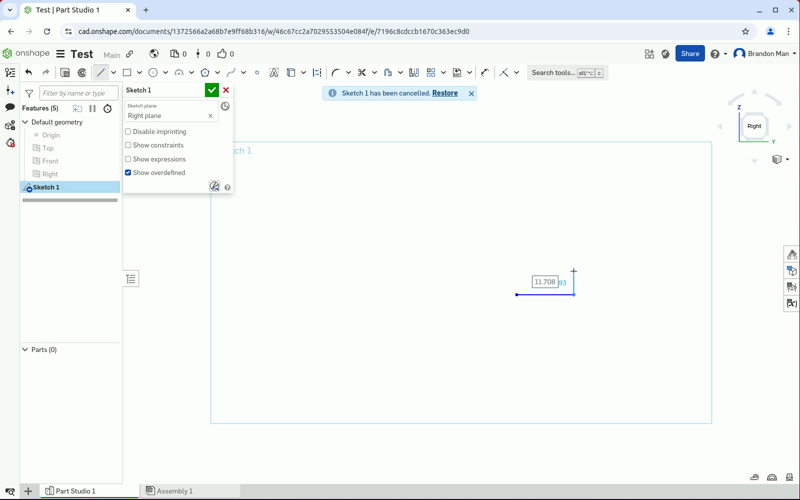
click(573, 270)
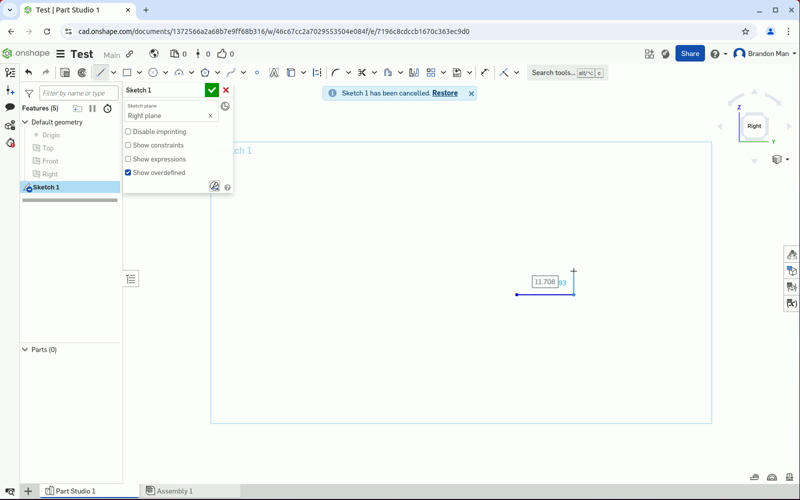
key_up(shift)
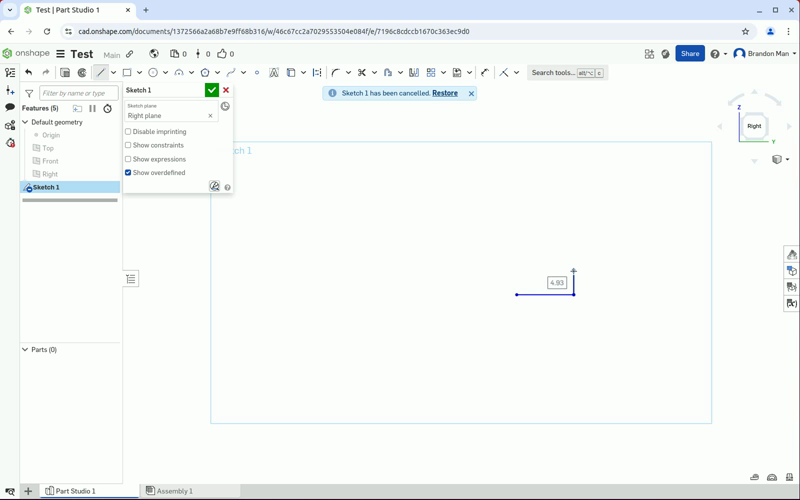
key_down(shift)
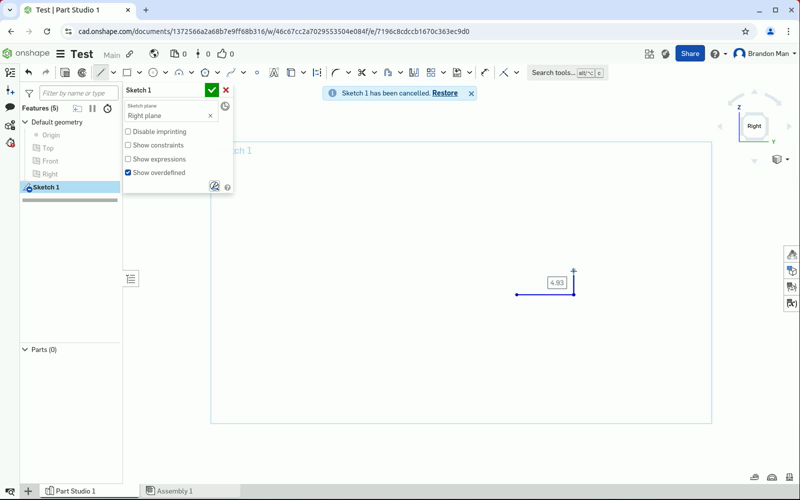
mouse_move(589, 270)
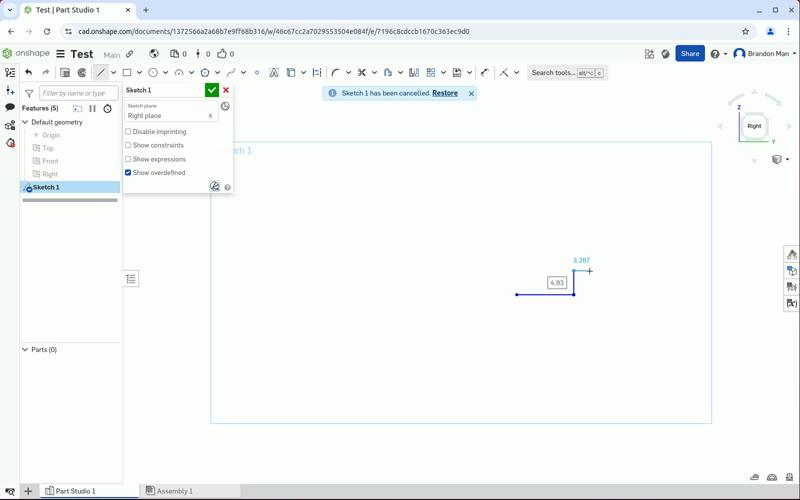
mouse_move(516, 270)
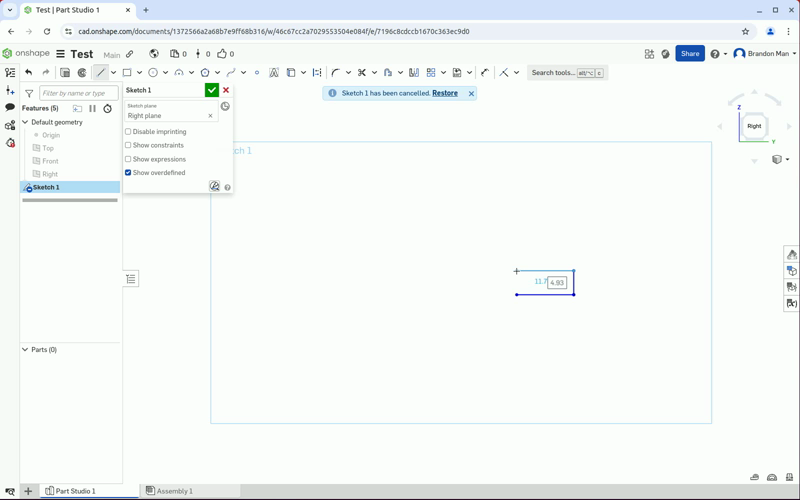
click(516, 270)
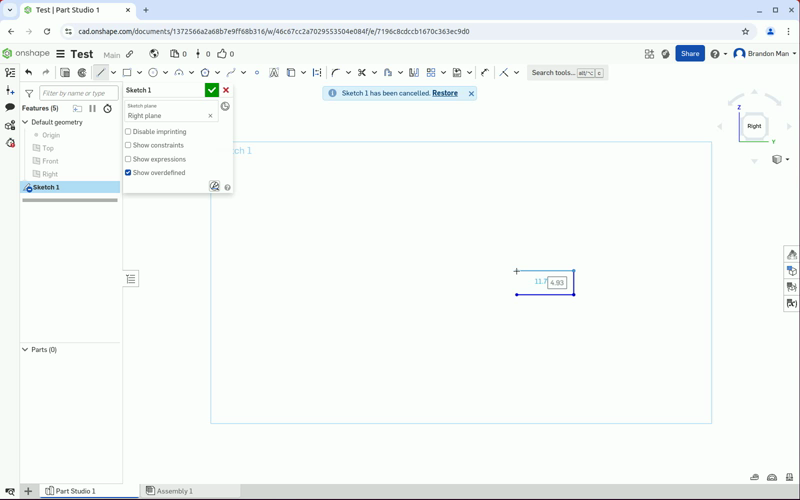
key_up(shift)
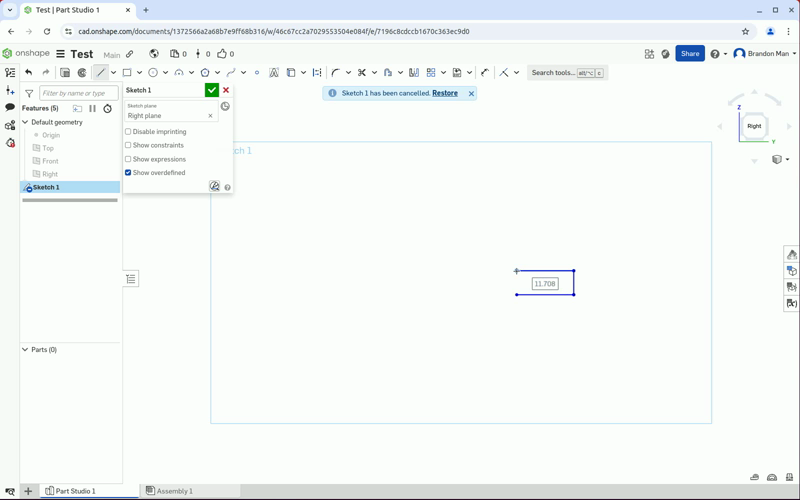
mouse_move(546, 270)
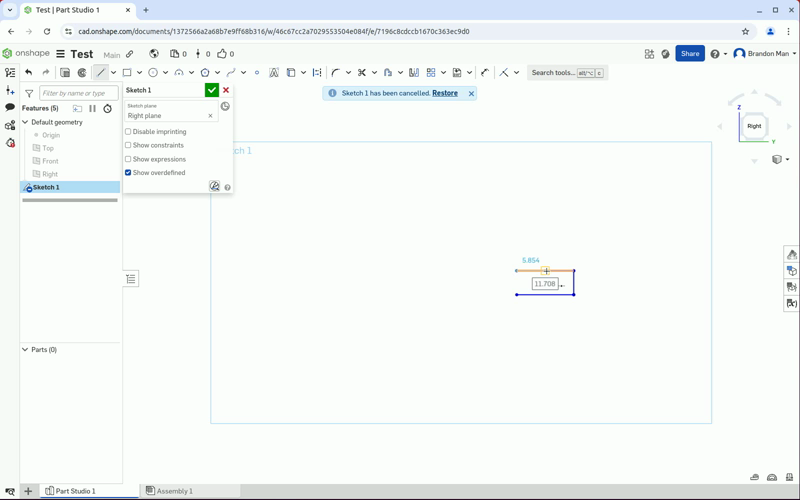
key_down(shift)
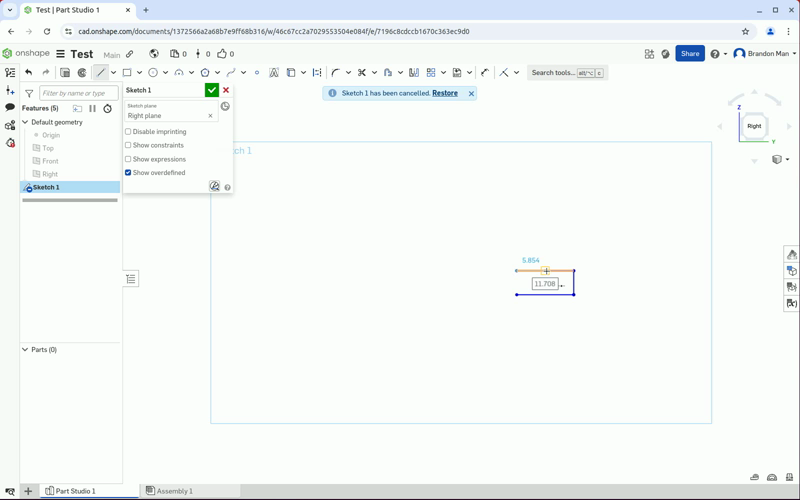
mouse_move(516, 294)
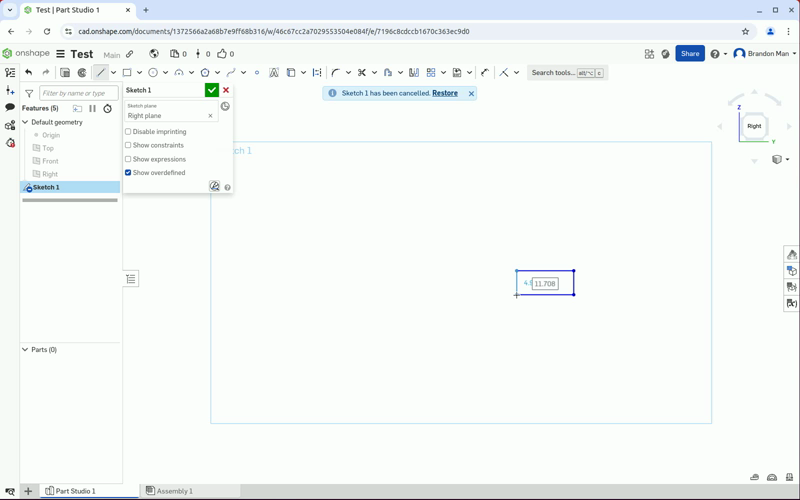
key_up(shift)
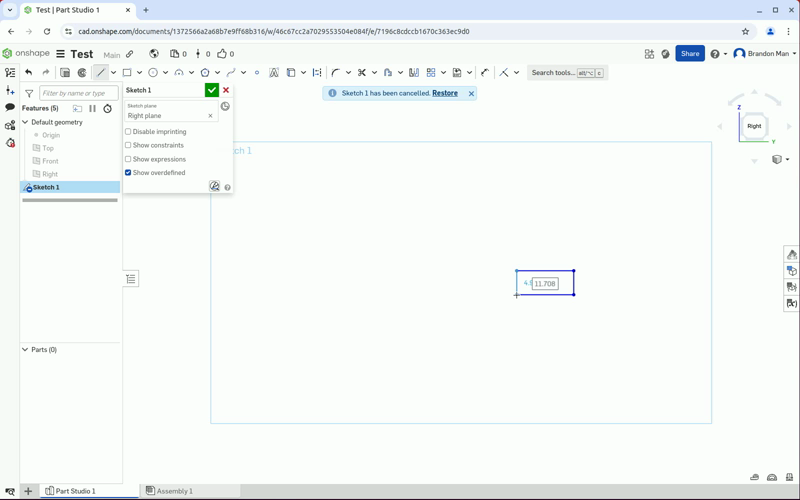
click(516, 294)
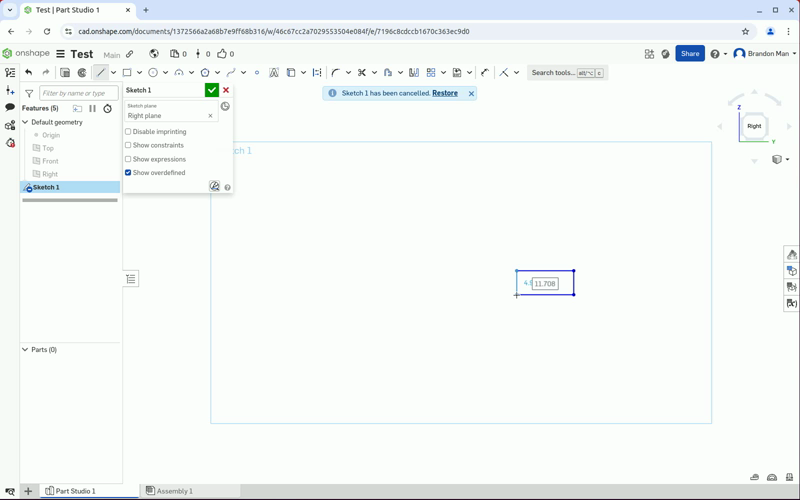
key(esc)
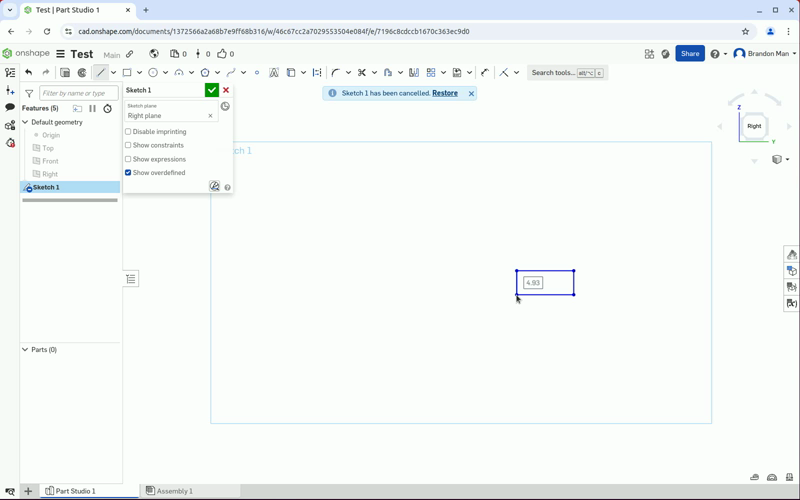
mouse_move(552, 291)
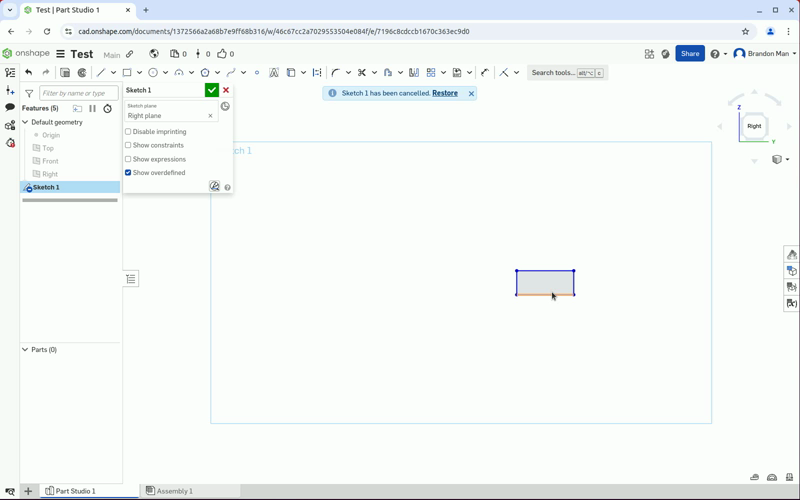
scroll(6)
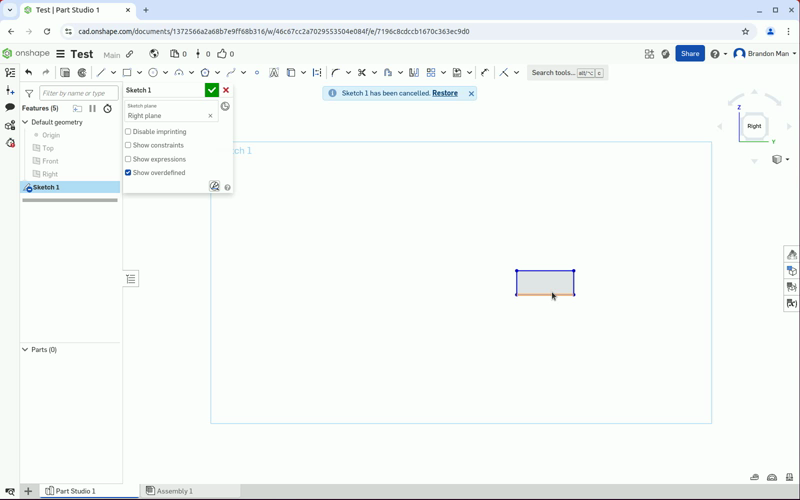
scroll(6)
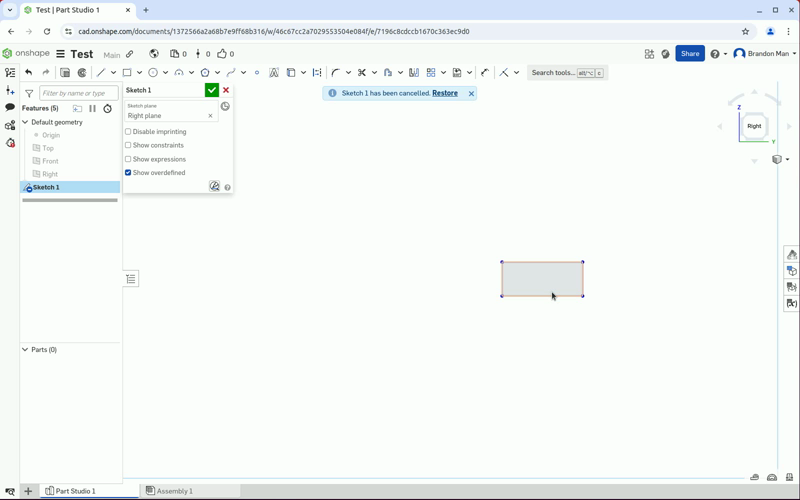
scroll(6)
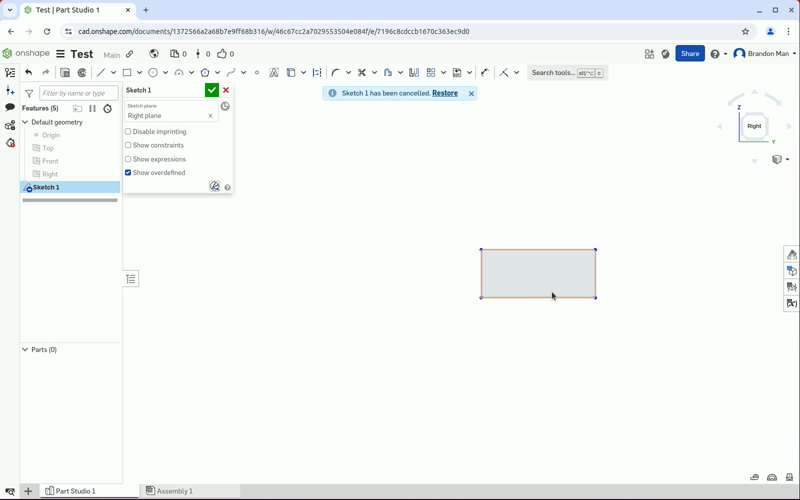
scroll(6)
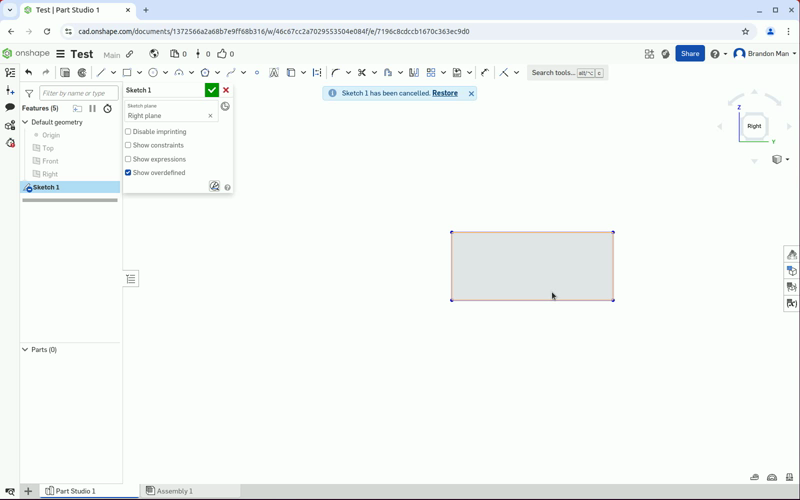
scroll(6)
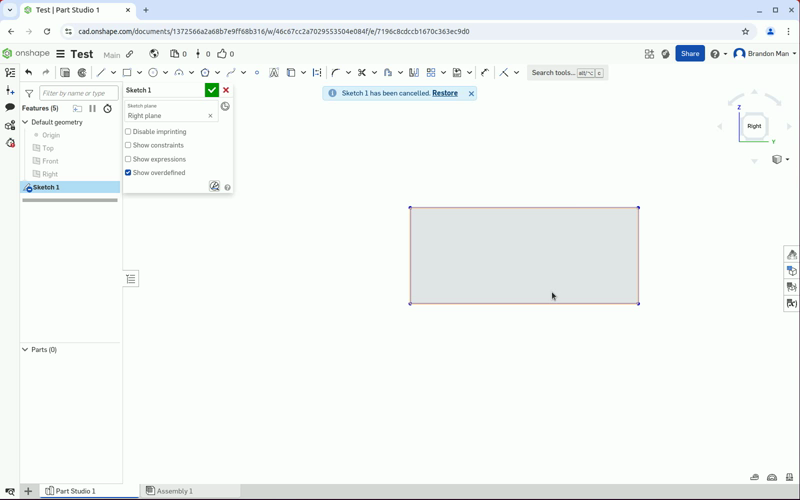
scroll(6)
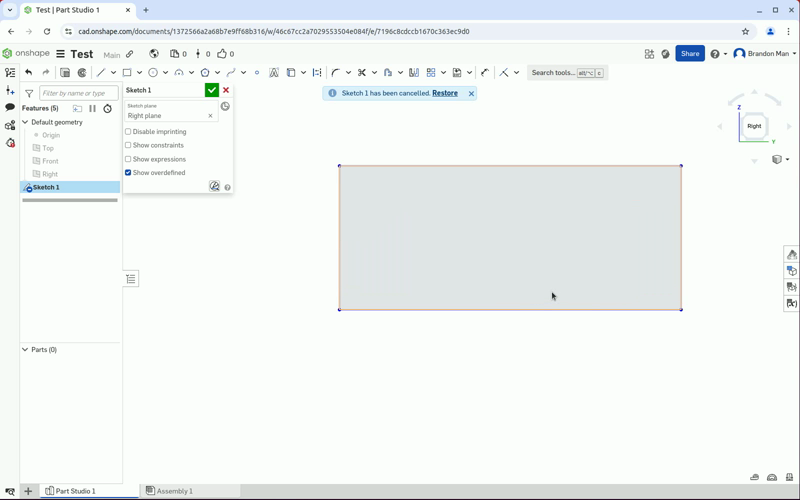
scroll(6)
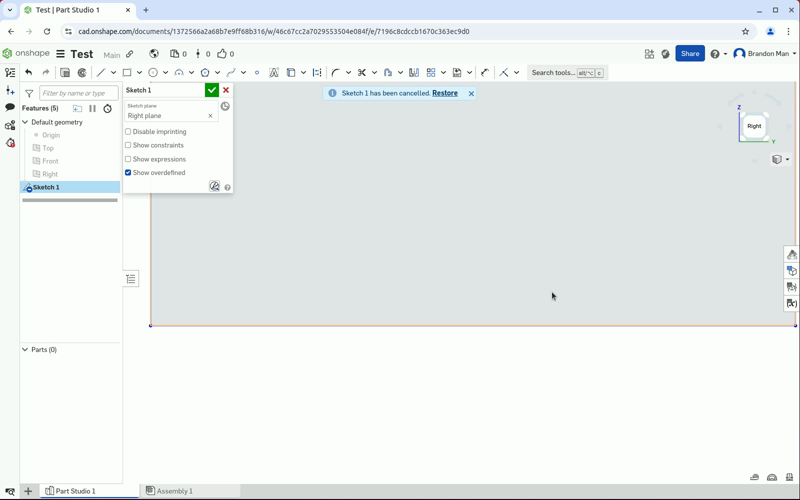
click(552, 291)
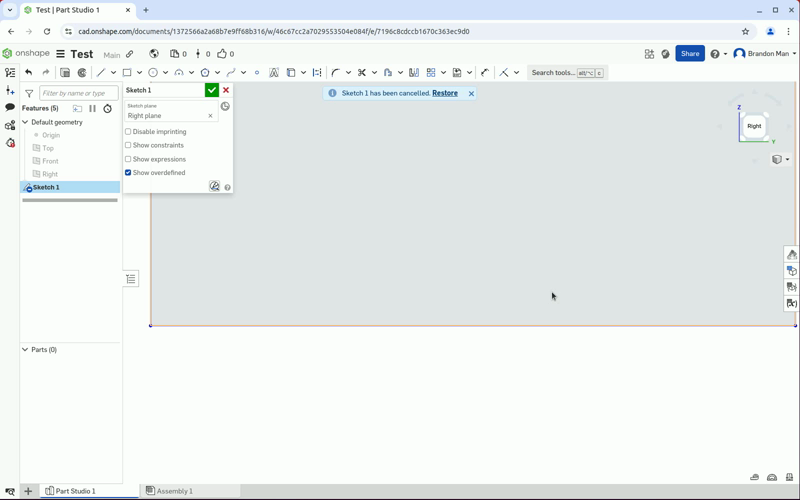
scroll(-6)
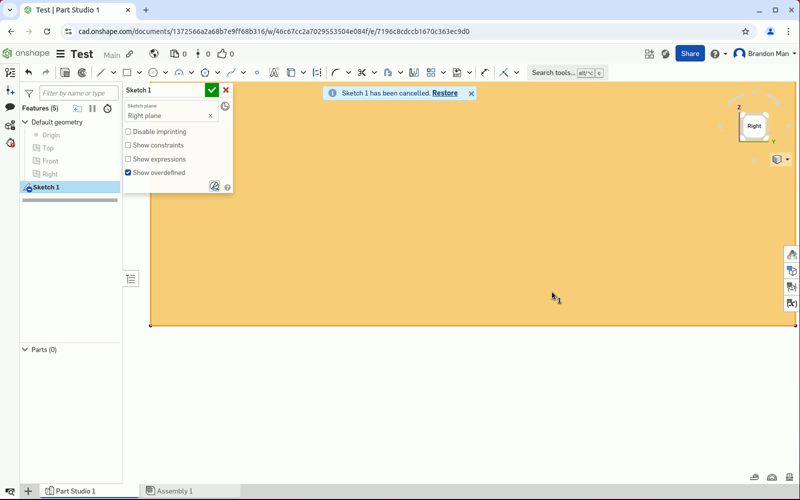
scroll(-6)
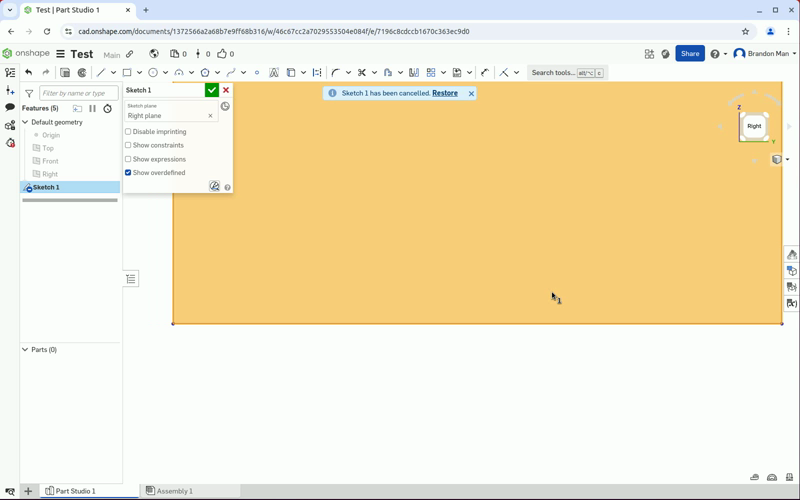
scroll(-6)
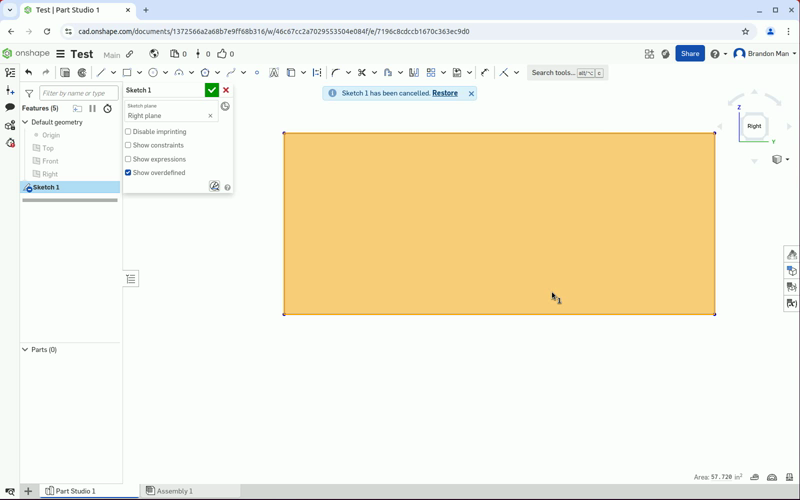
scroll(-6)
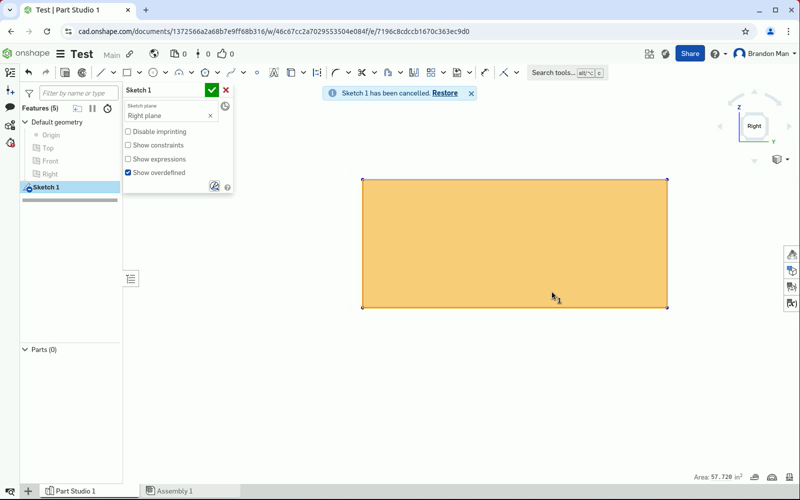
scroll(-6)
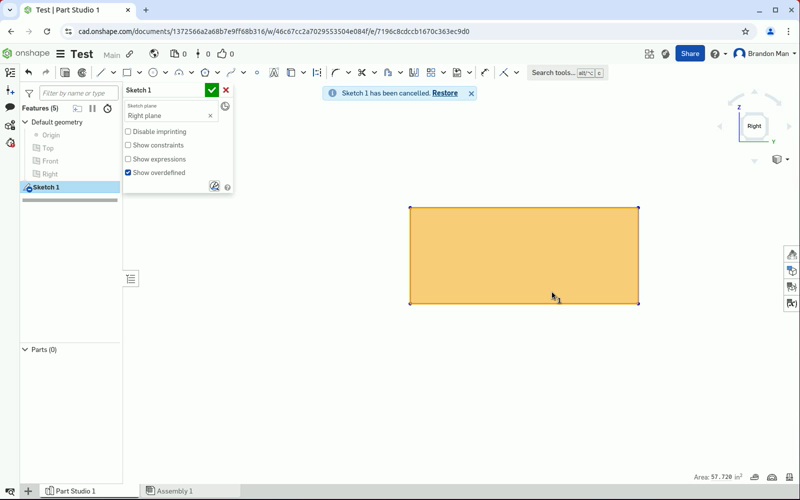
scroll(-6)
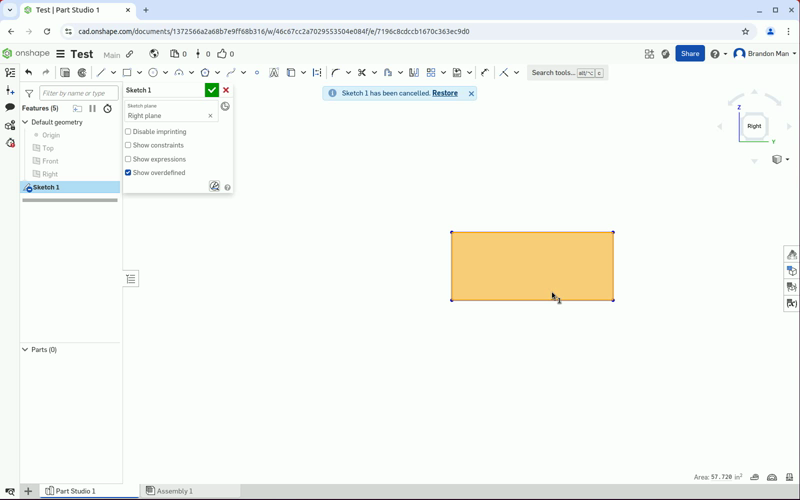
scroll(-6)
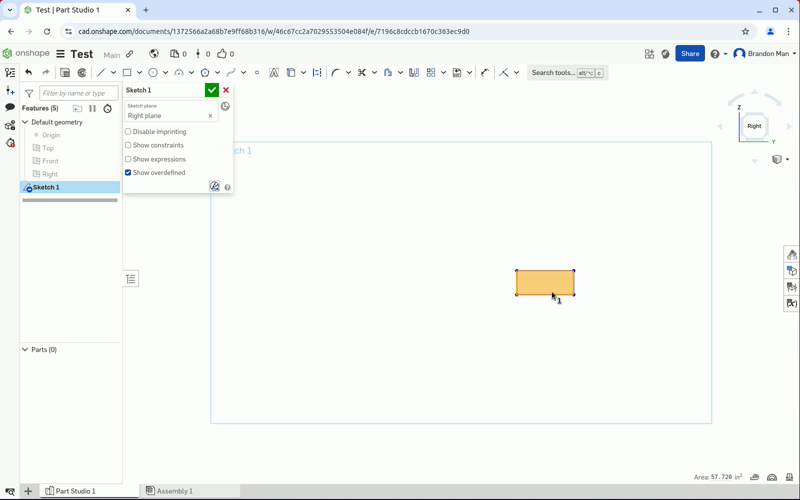
mouse_move(73, 352)
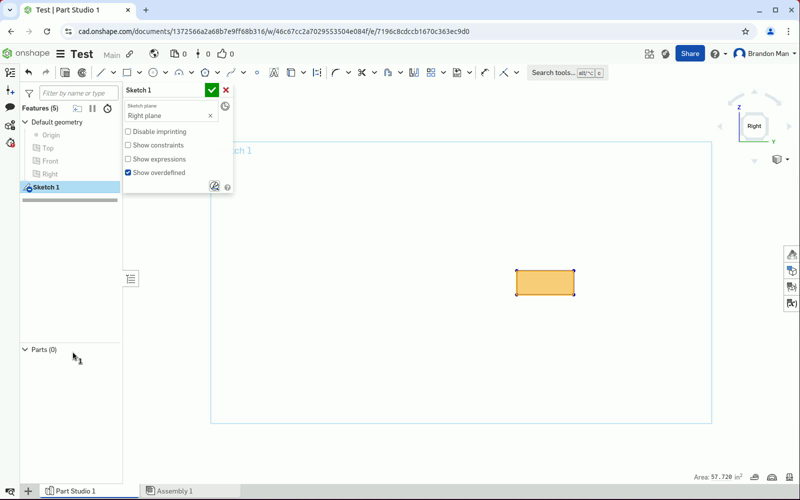
key(shift+y)
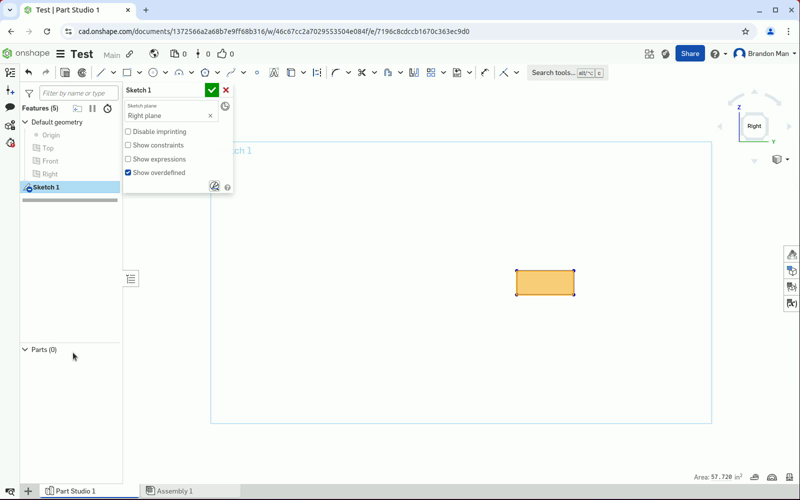
key(shift+e)
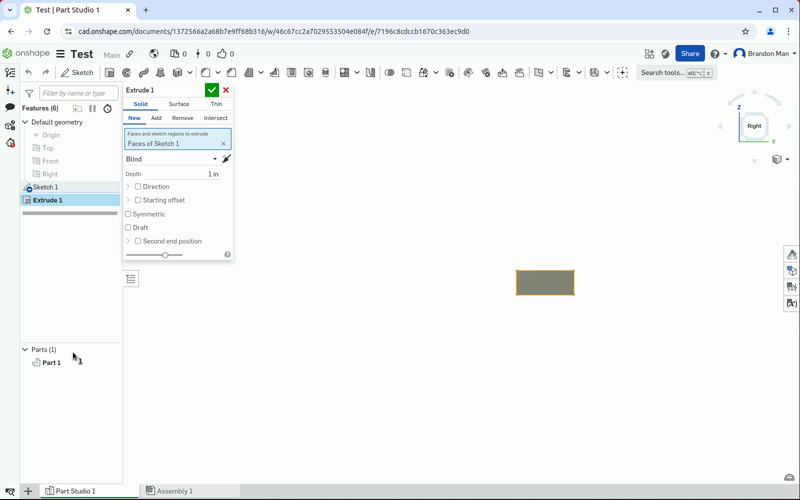
mouse_move(143, 106)
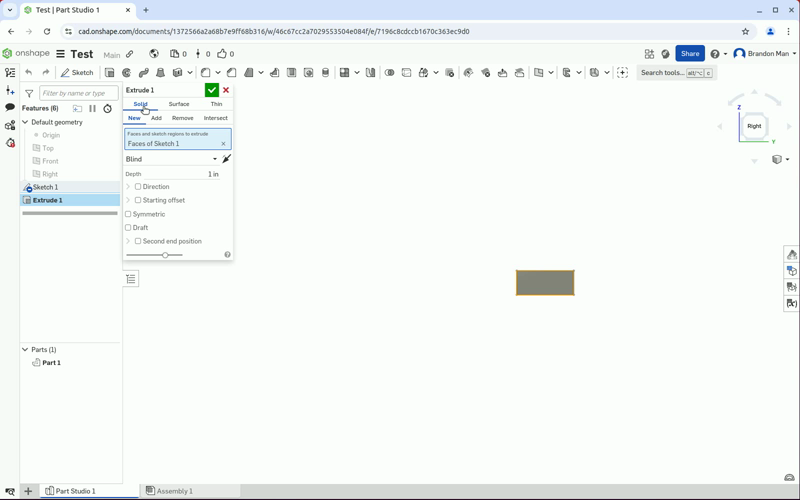
click(143, 106)
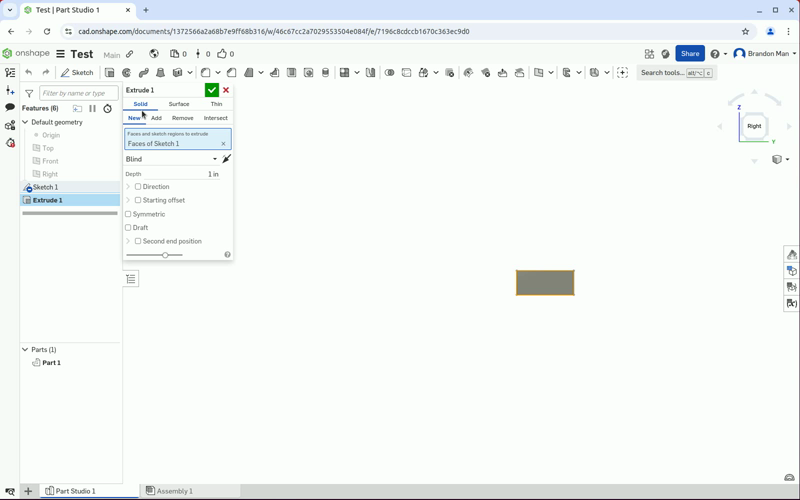
mouse_move(137, 120)
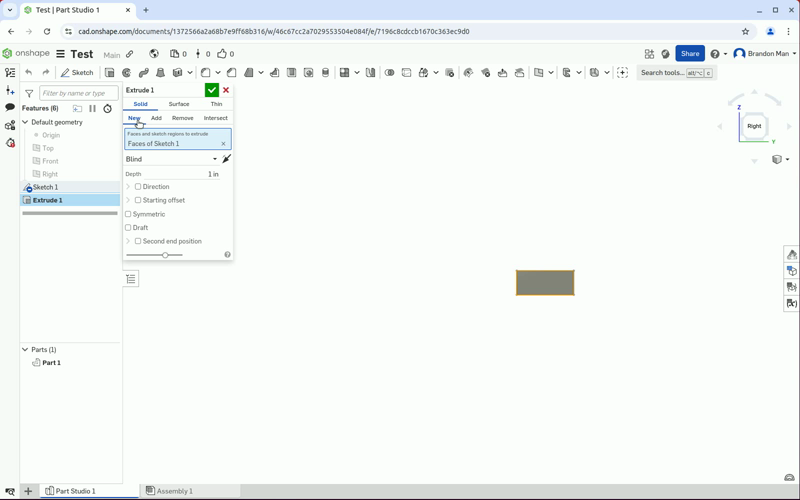
click(137, 120)
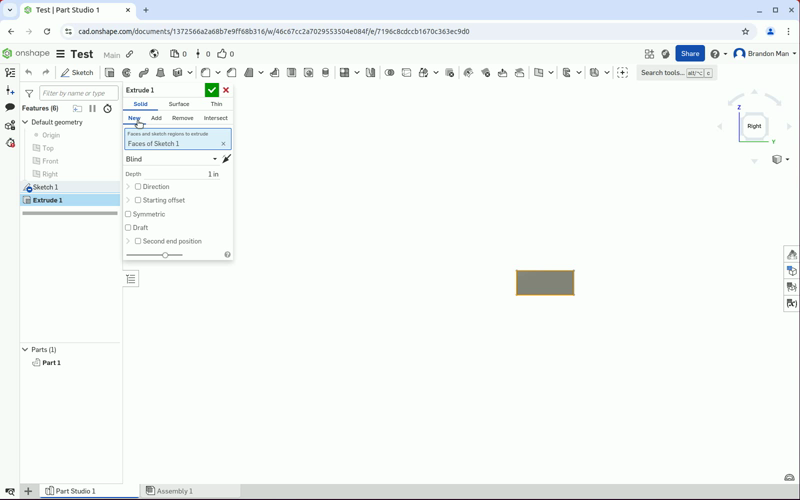
key(tab, 4)
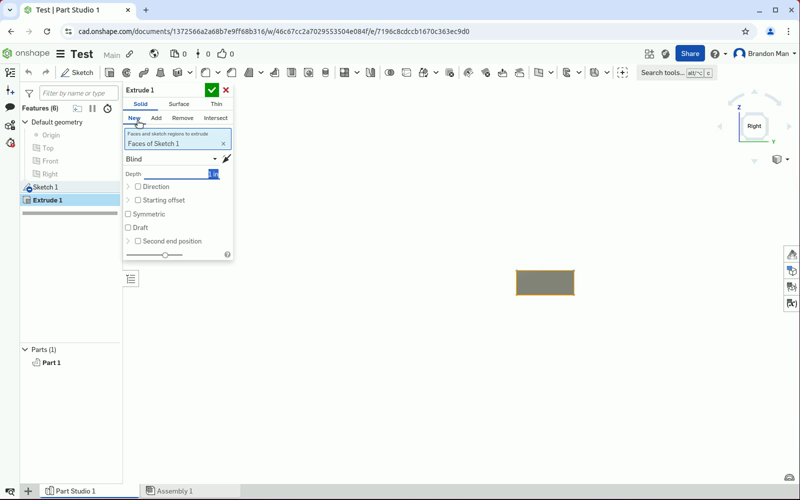
text(5.777)
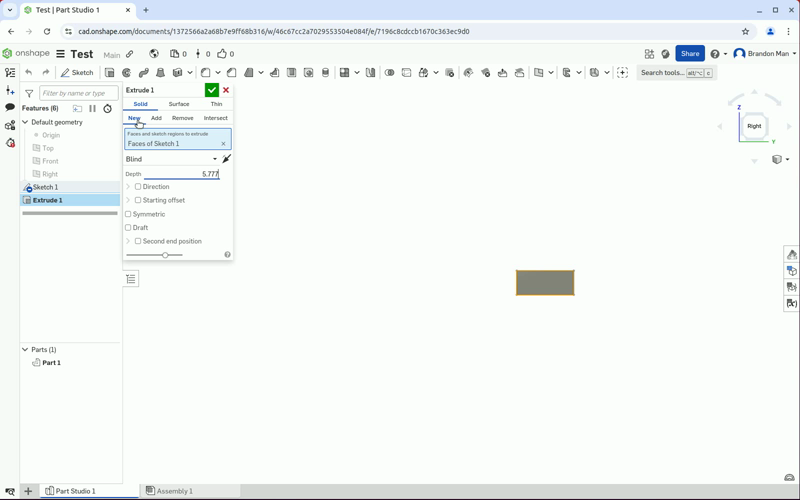
key(enter)
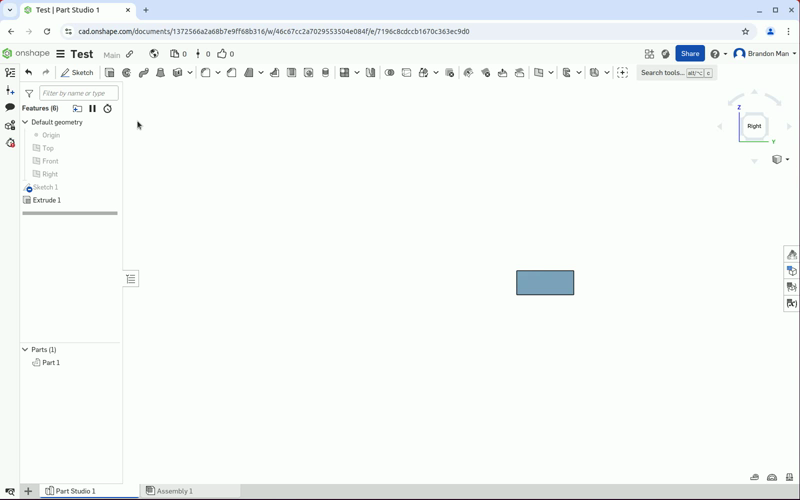
key(shift+h)
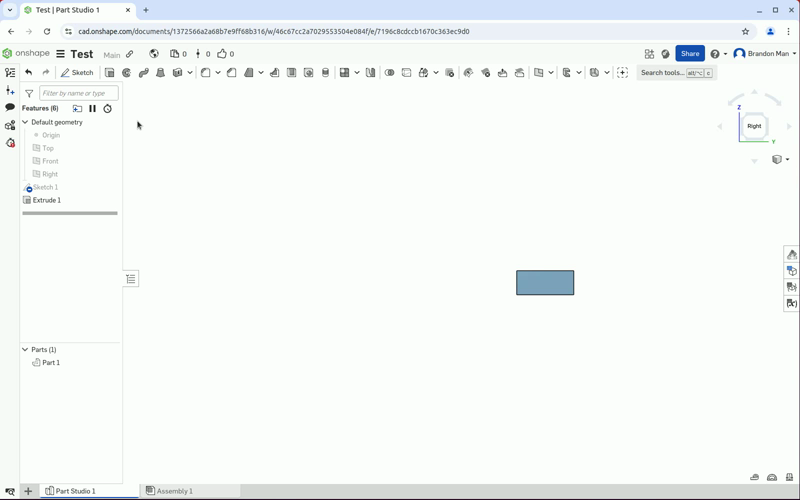
key(shift+h)
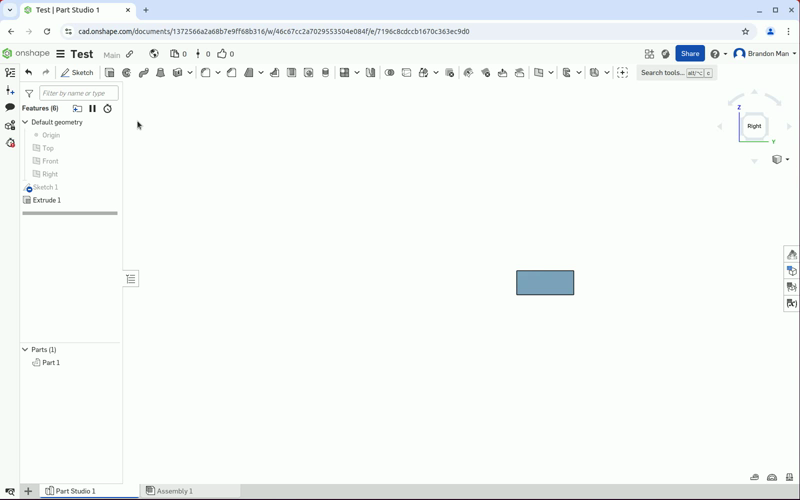
mouse_move(73, 189)
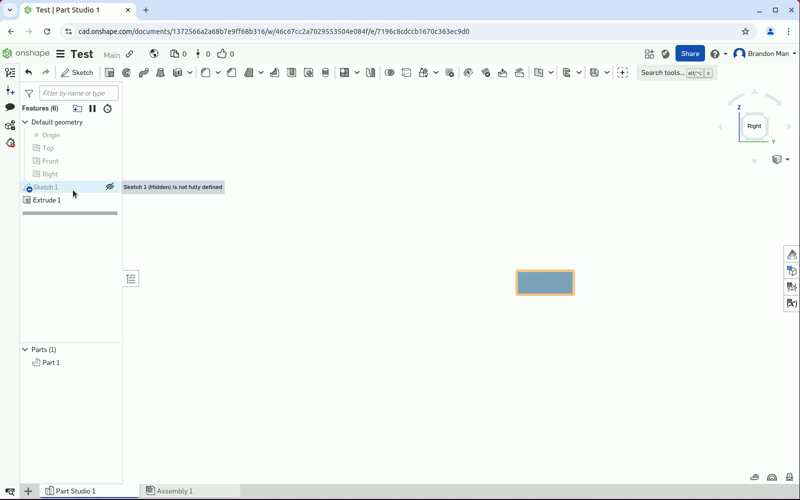
click(73, 189)
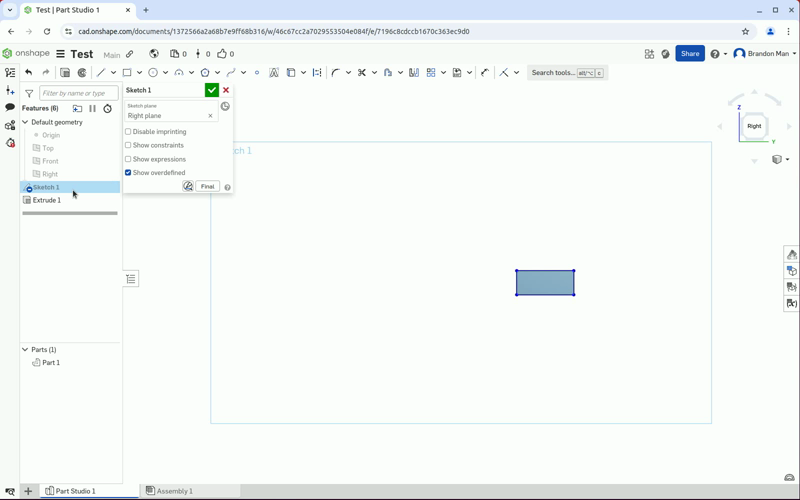
mouse_move(229, 92)
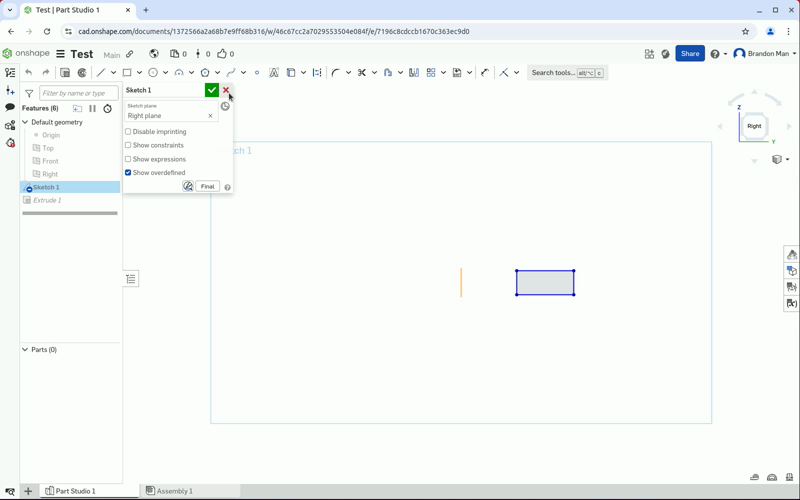
click(229, 92)
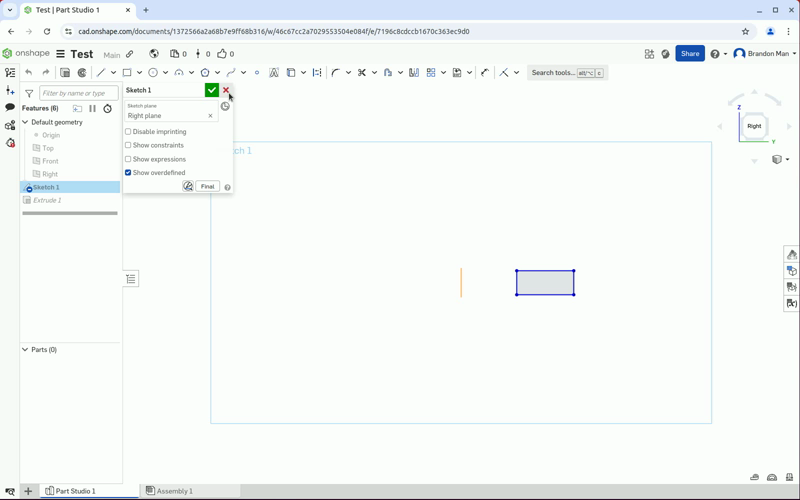
key(shift+s)
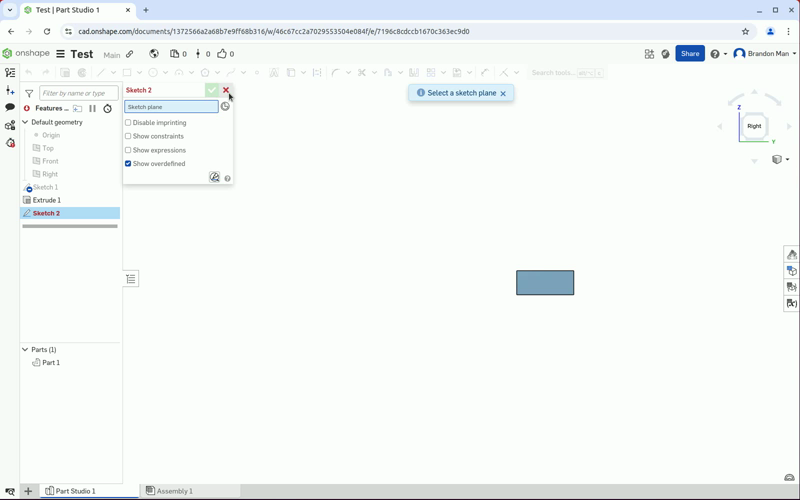
mouse_move(73, 176)
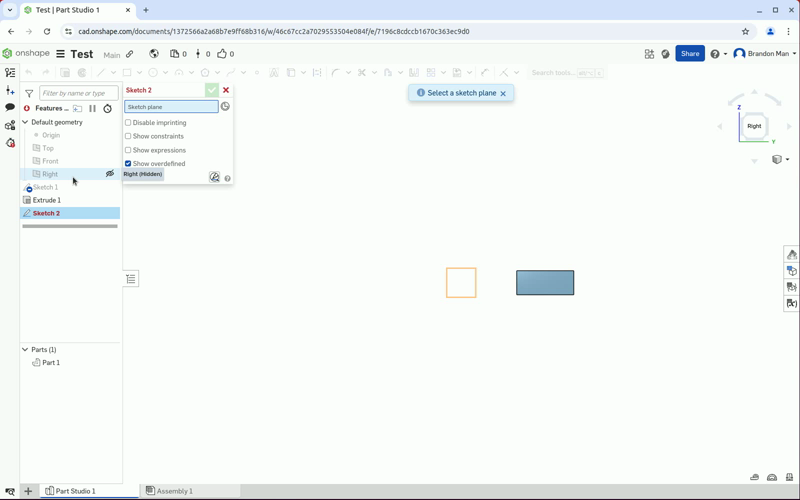
click(73, 176)
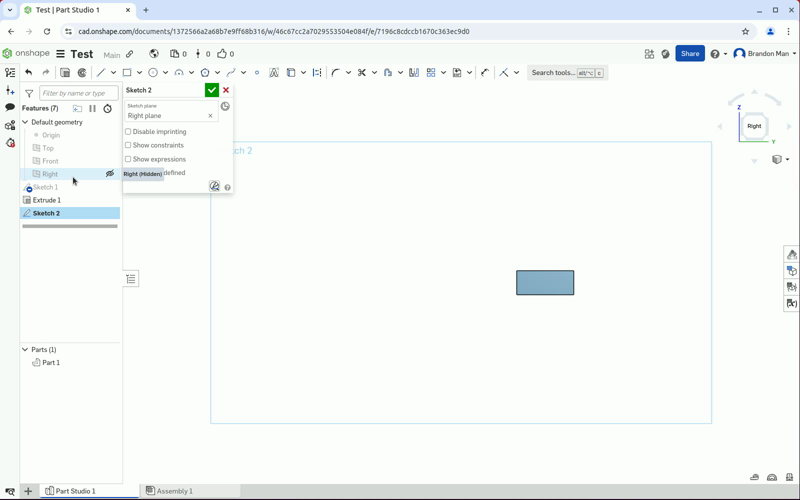
mouse_move(73, 352)
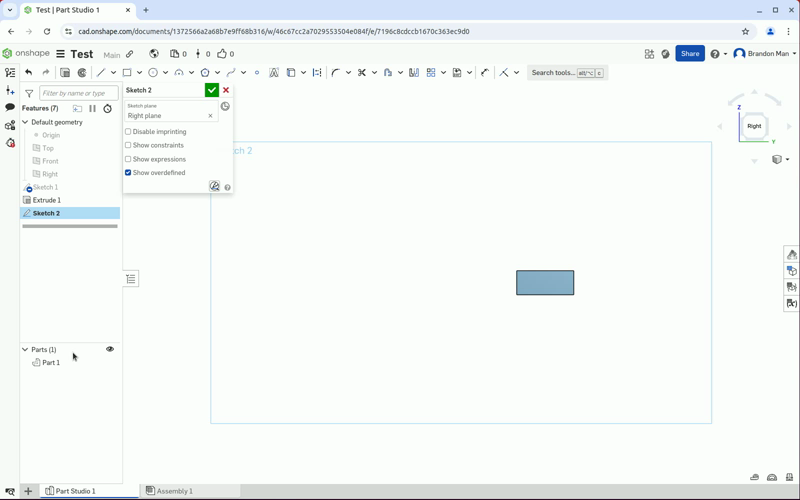
key(y)
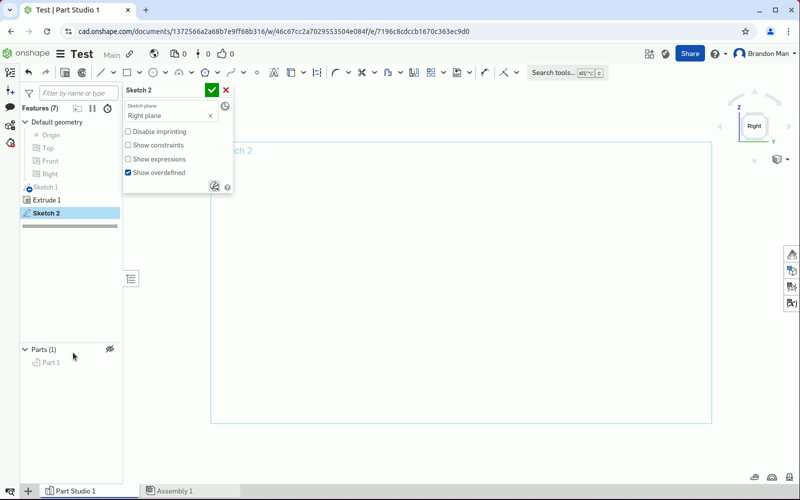
key(l)
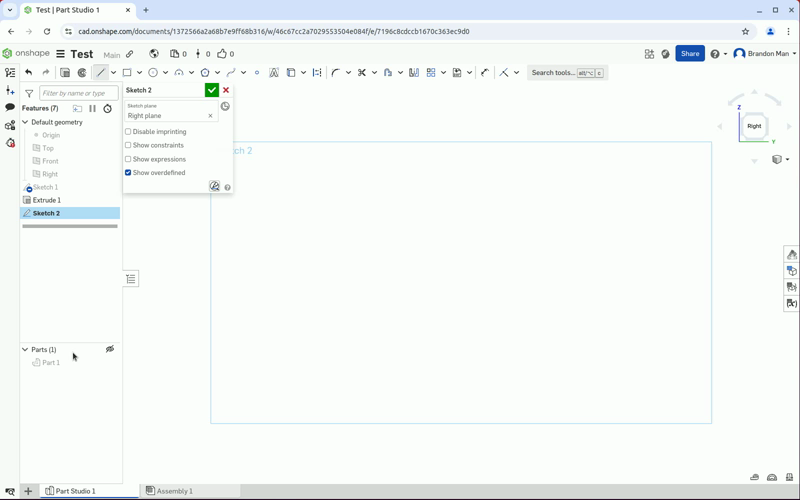
key_down(shift)
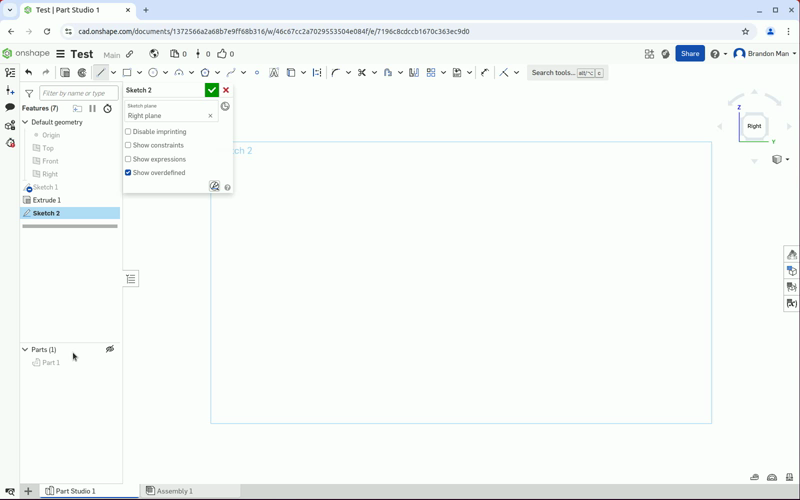
mouse_move(348, 294)
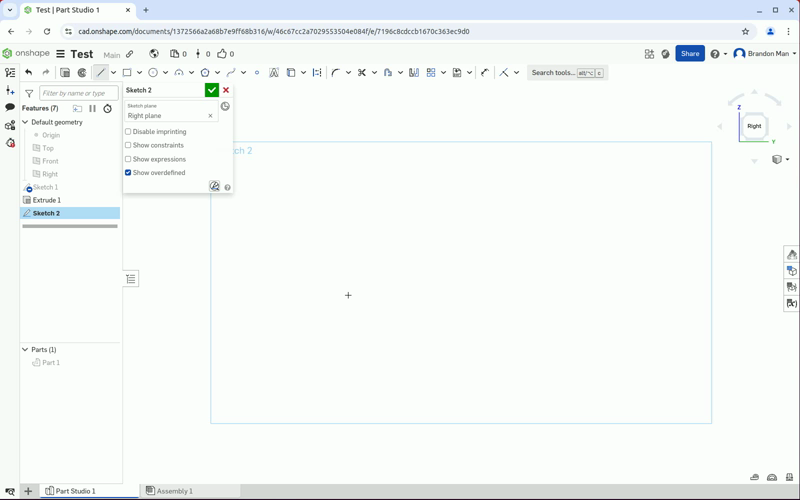
click(348, 294)
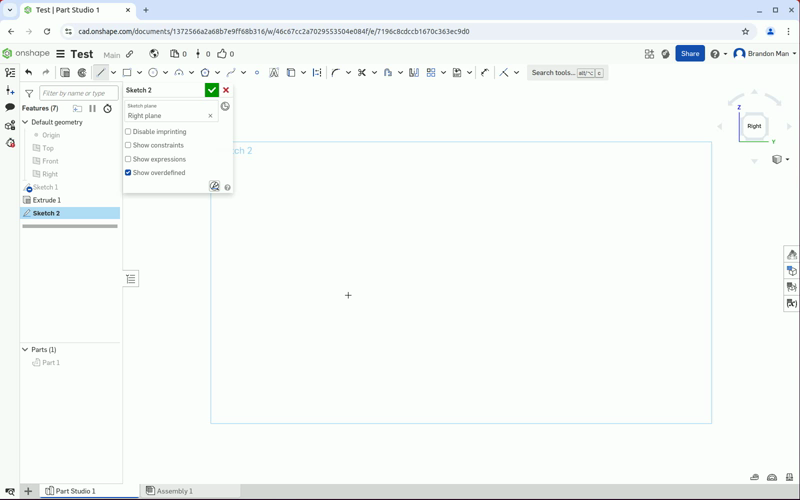
key_up(shift)
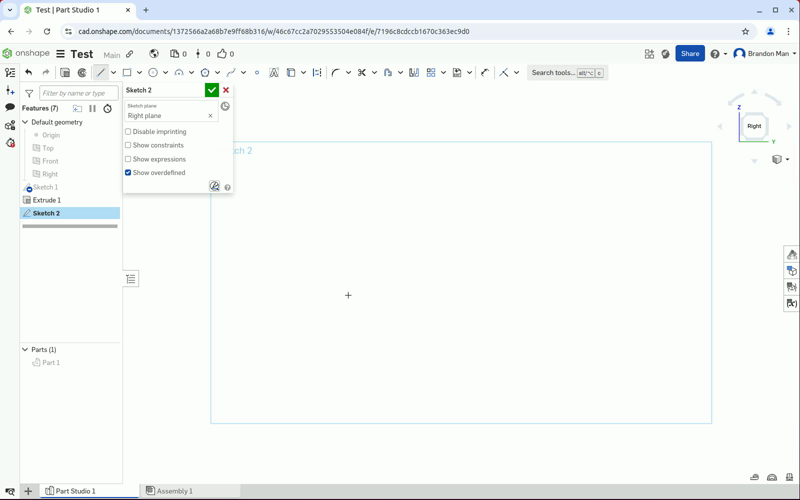
key_down(shift)
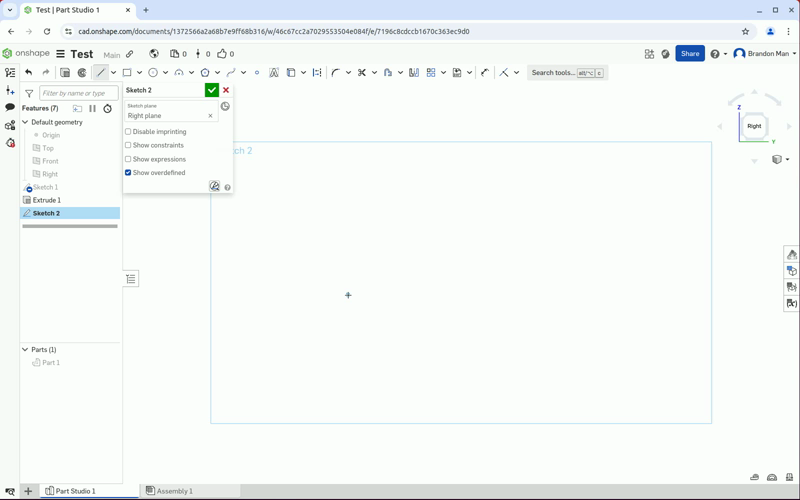
mouse_move(378, 294)
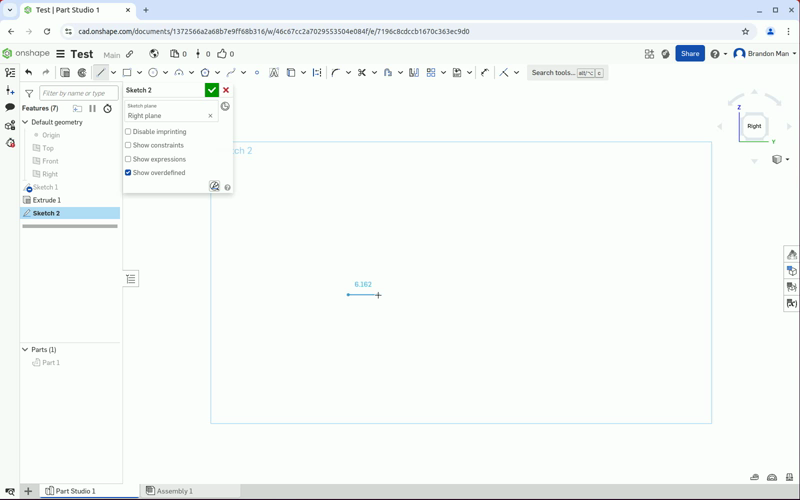
mouse_move(404, 294)
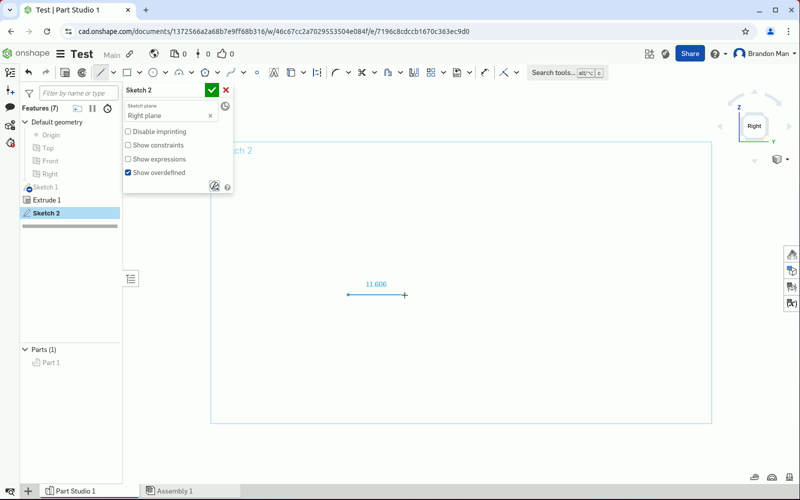
click(404, 294)
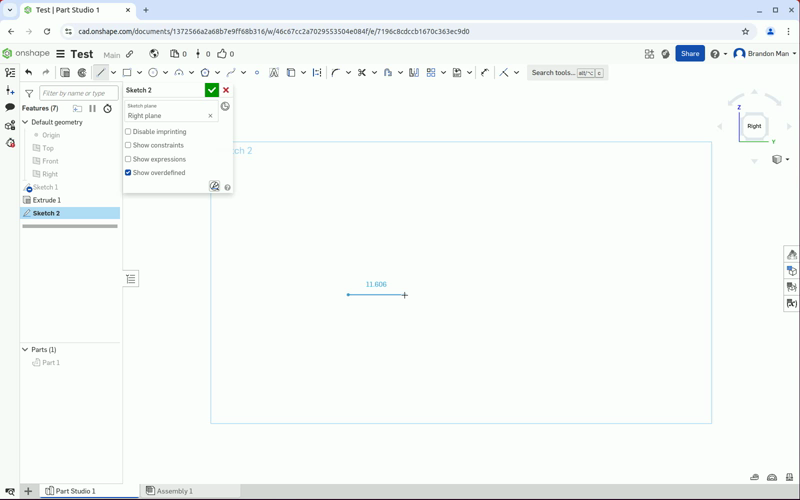
key_up(shift)
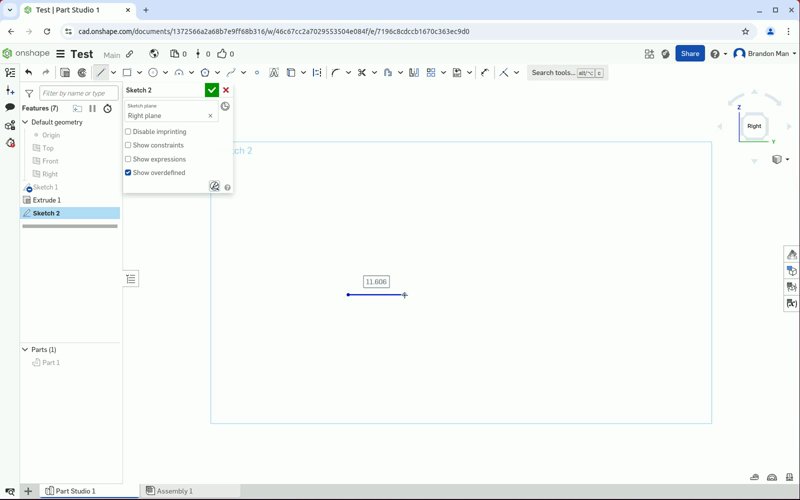
key_down(shift)
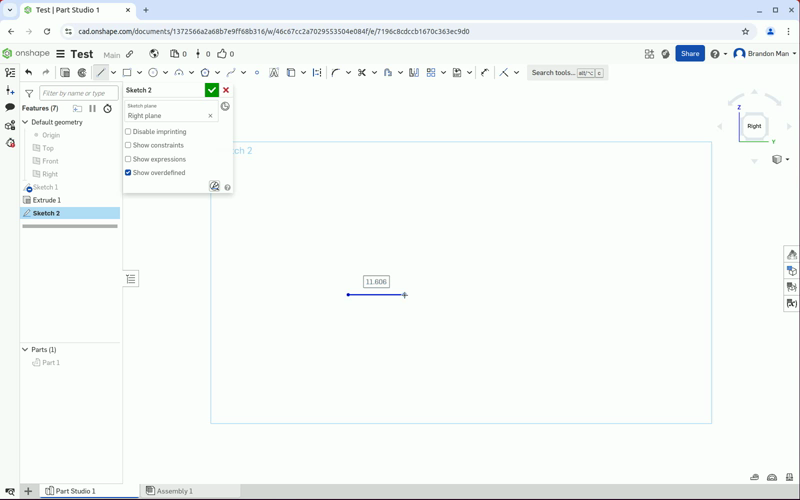
mouse_move(434, 294)
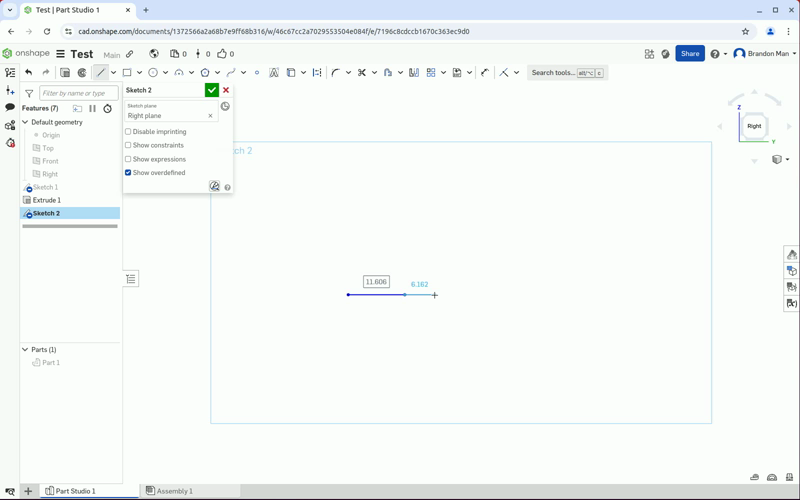
mouse_move(404, 270)
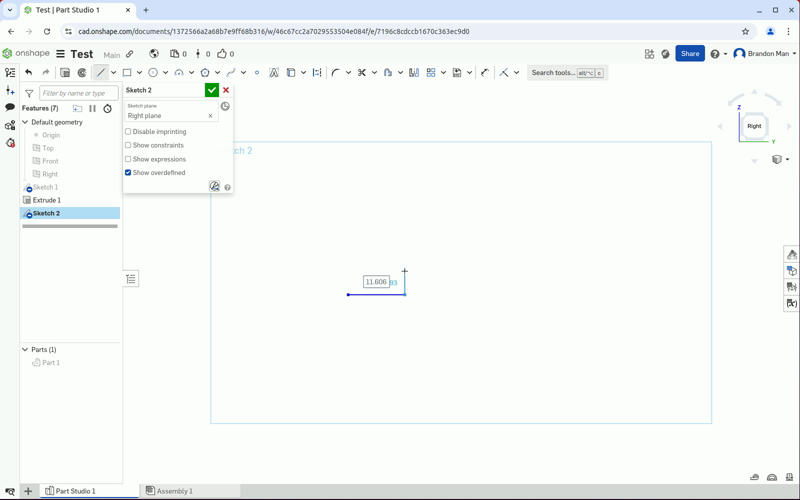
click(404, 270)
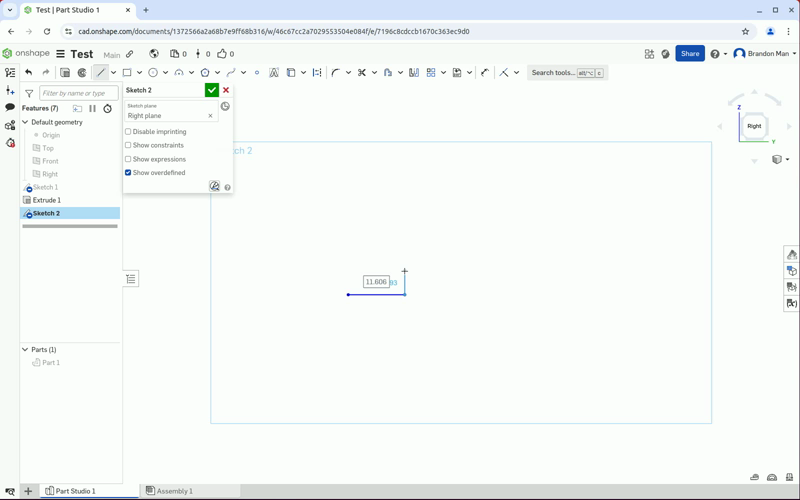
key_up(shift)
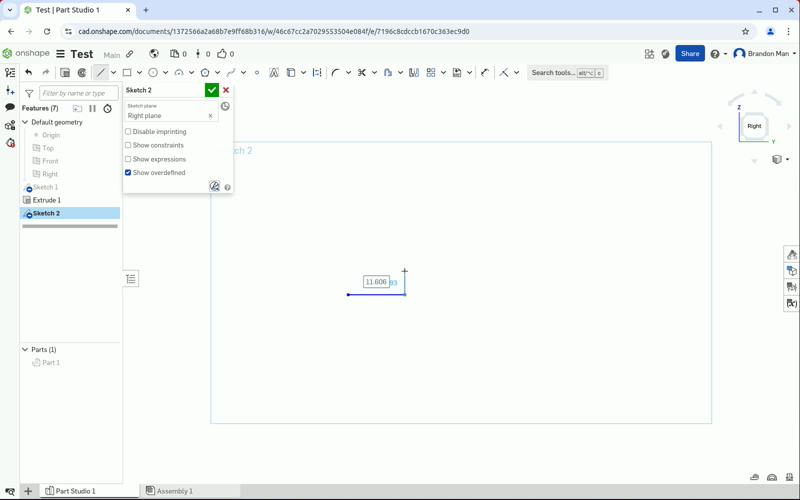
key_down(shift)
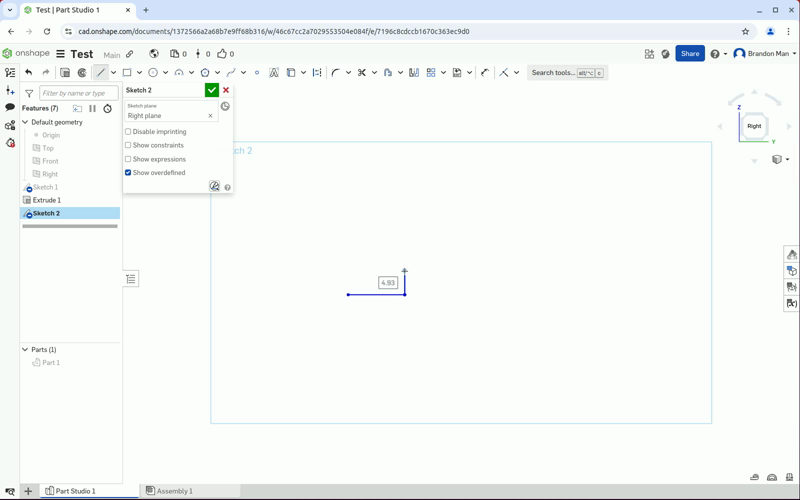
mouse_move(434, 270)
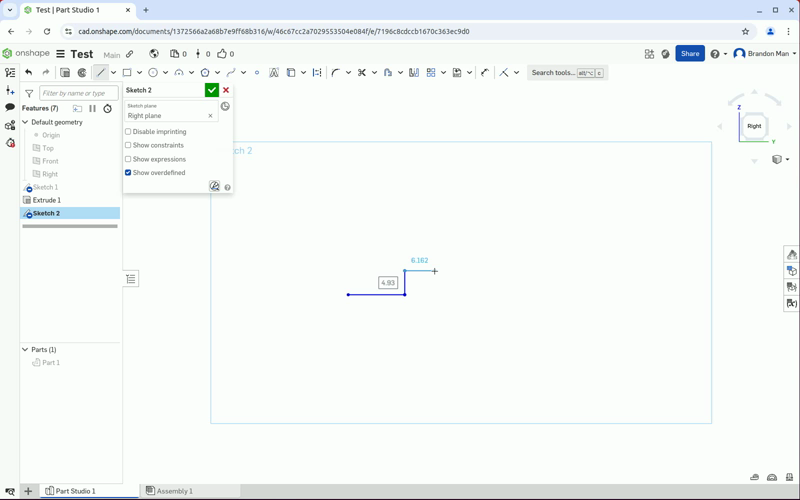
mouse_move(348, 270)
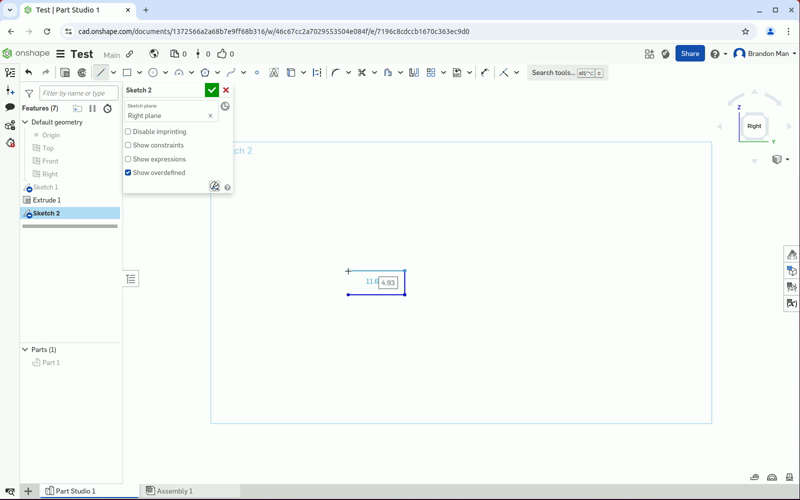
click(348, 270)
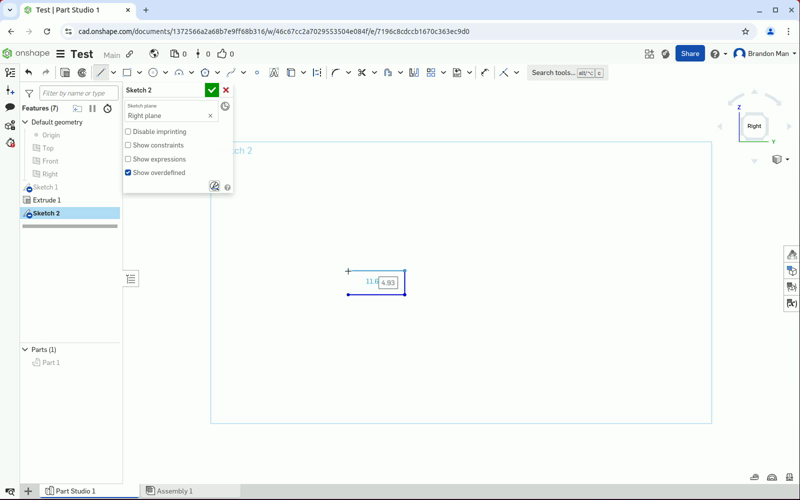
key_up(shift)
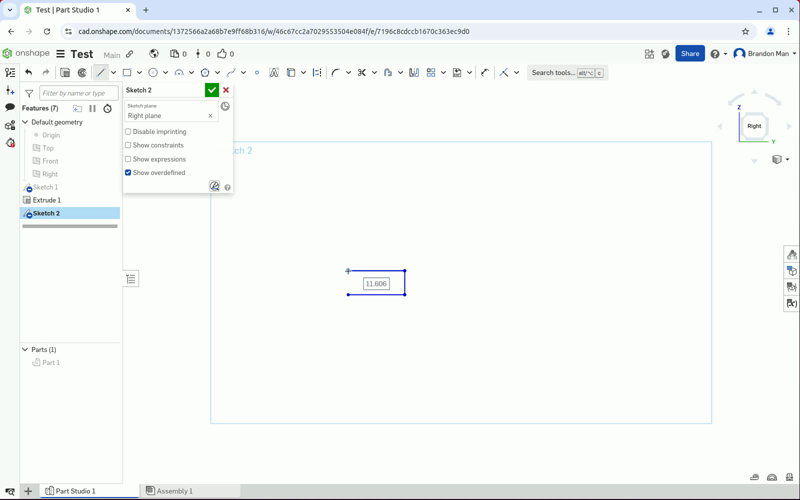
mouse_move(378, 270)
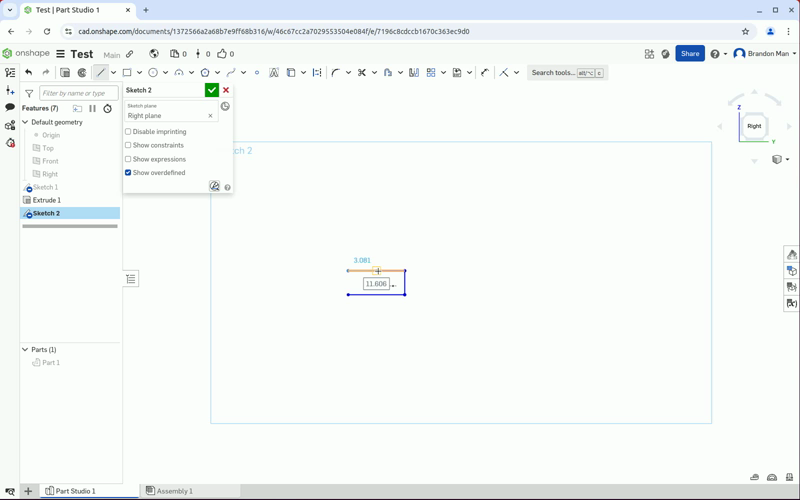
key_down(shift)
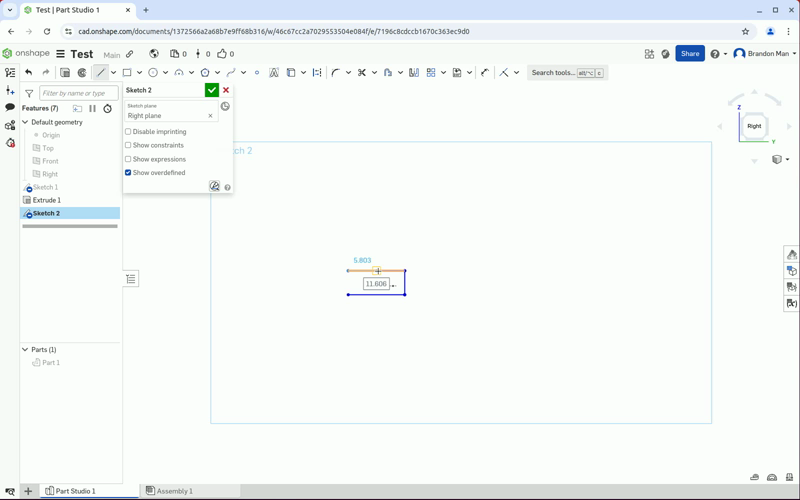
mouse_move(348, 294)
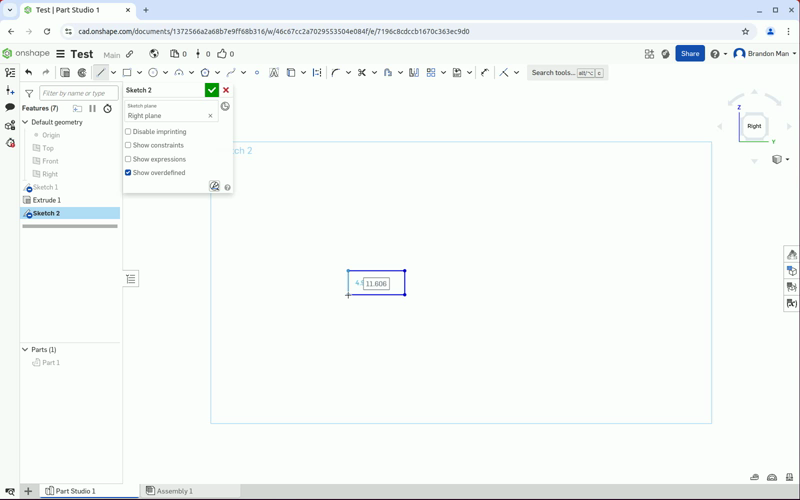
key_up(shift)
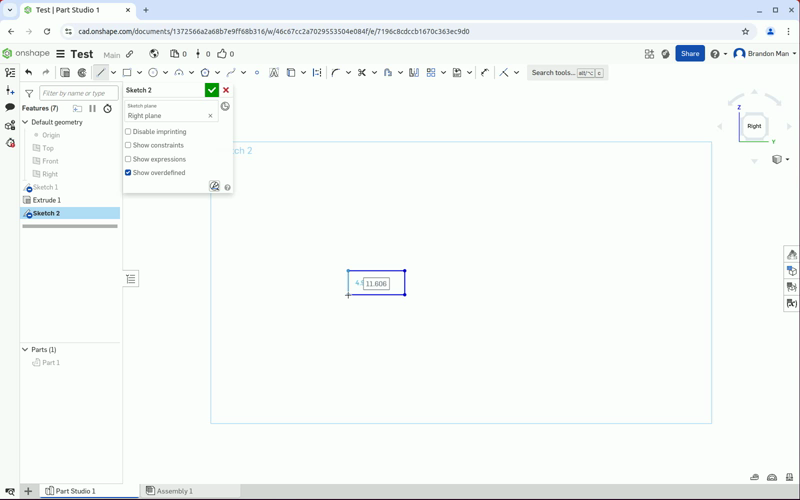
click(348, 294)
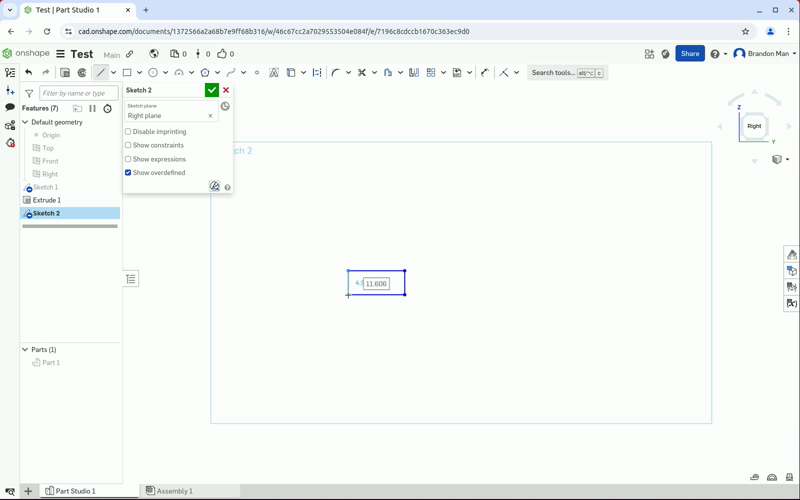
key(esc)
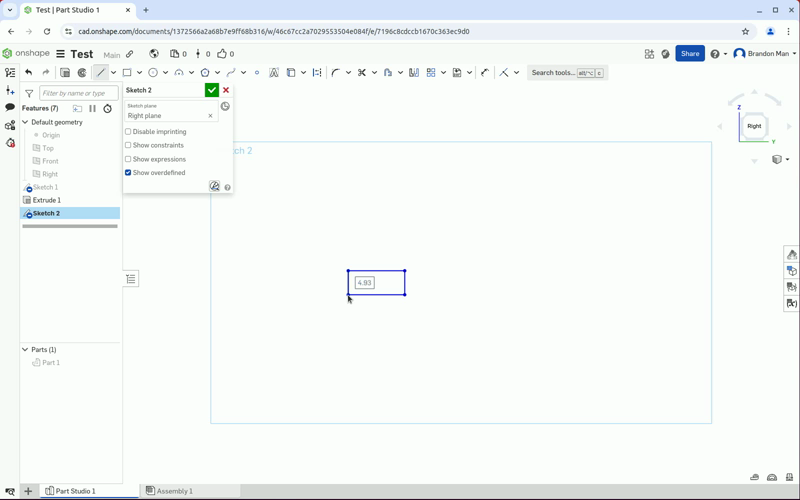
mouse_move(352, 272)
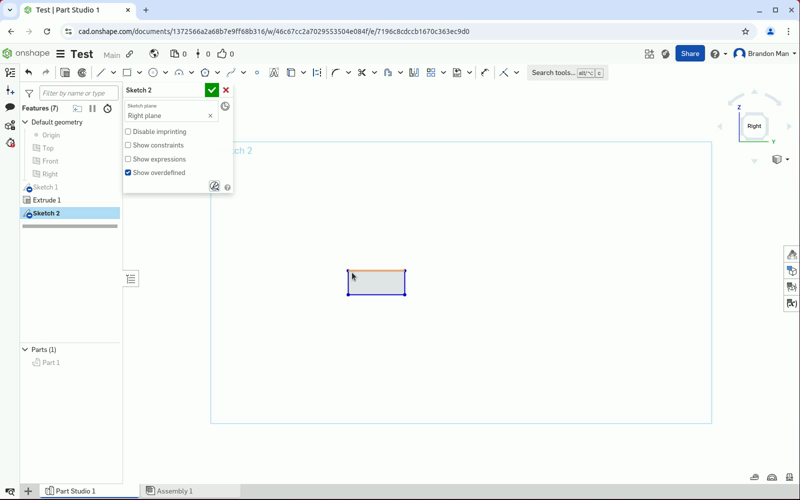
scroll(6)
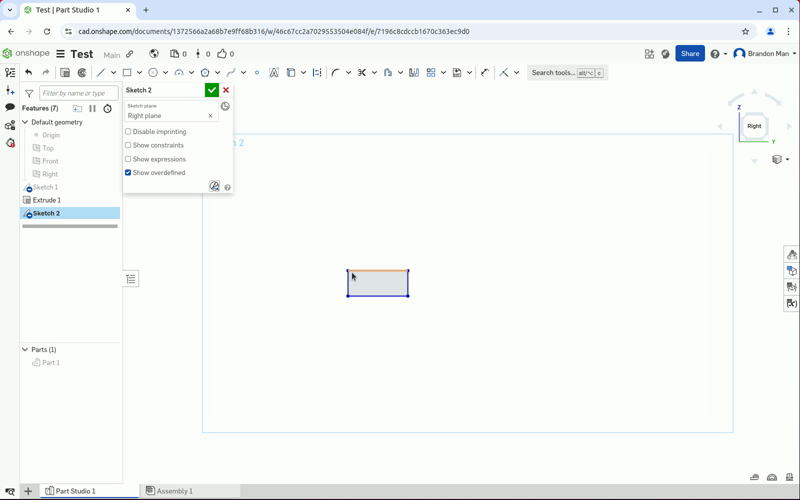
scroll(6)
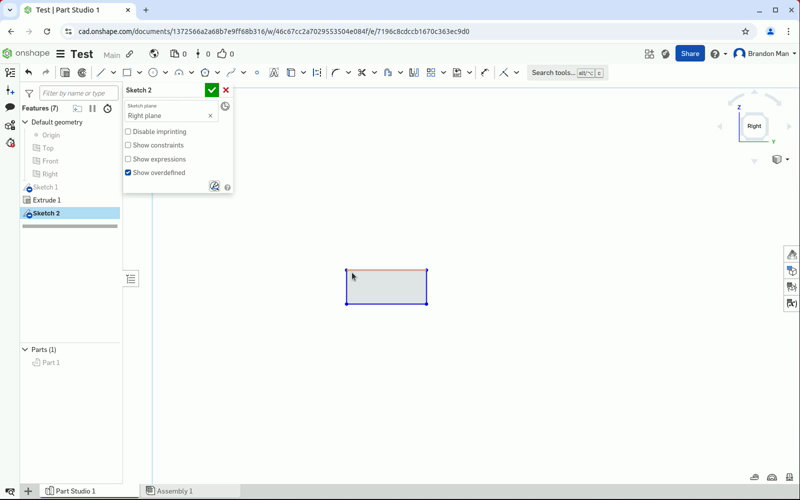
scroll(6)
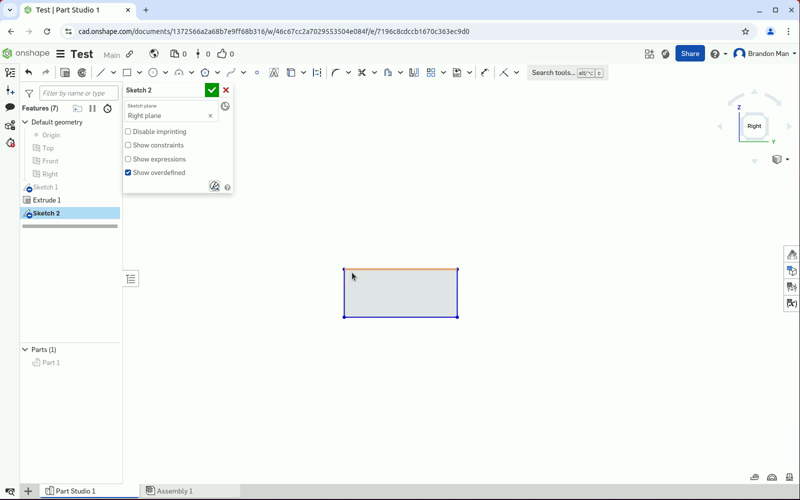
scroll(6)
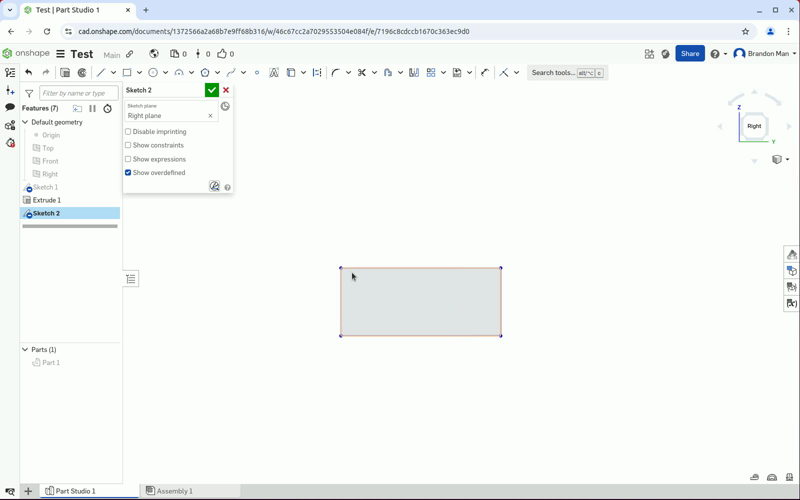
scroll(6)
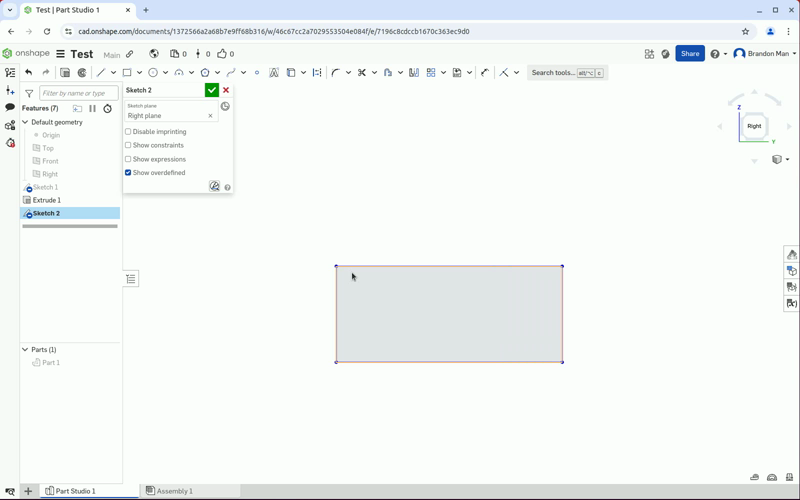
scroll(6)
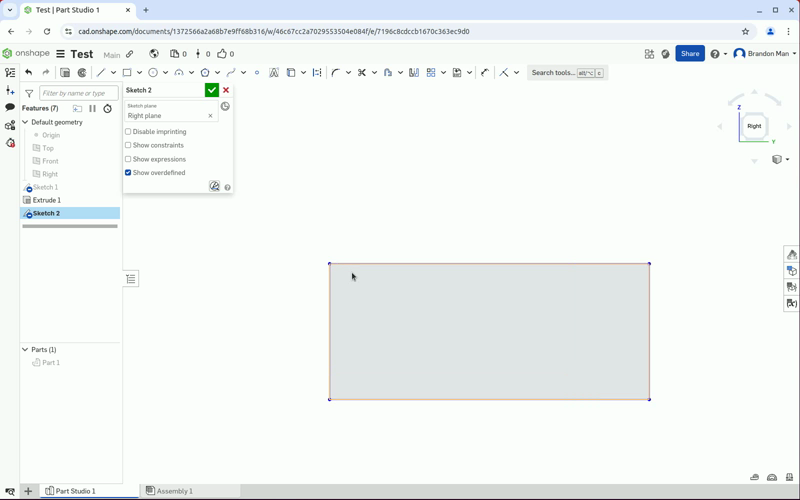
scroll(6)
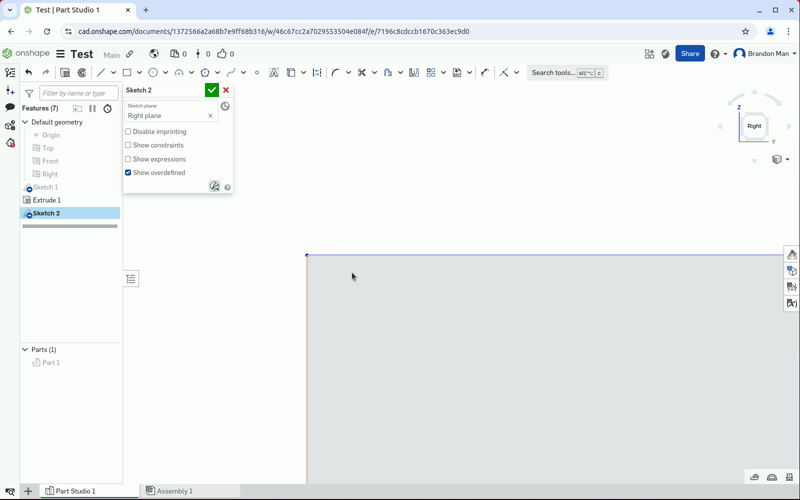
click(352, 272)
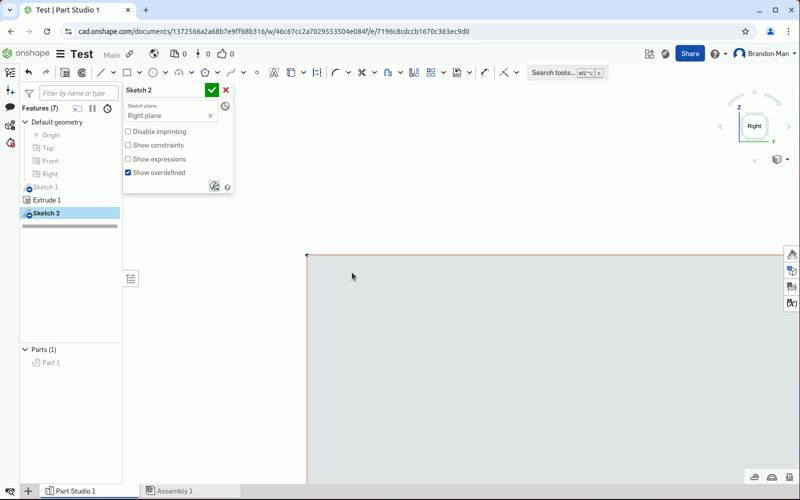
scroll(-6)
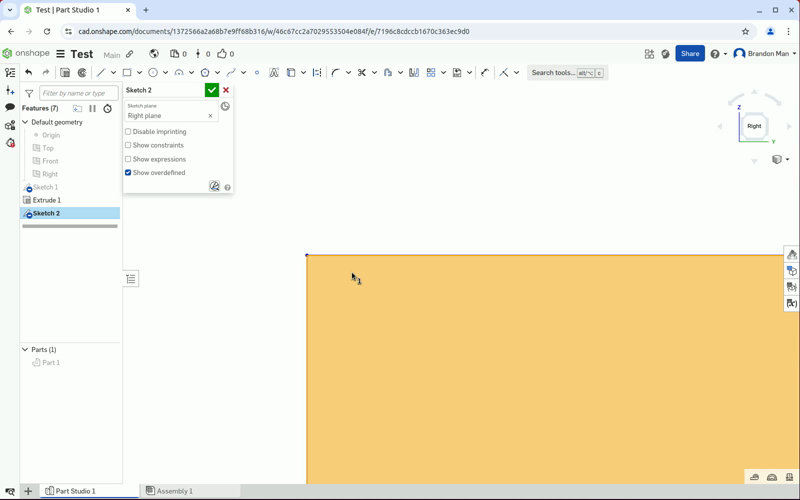
scroll(-6)
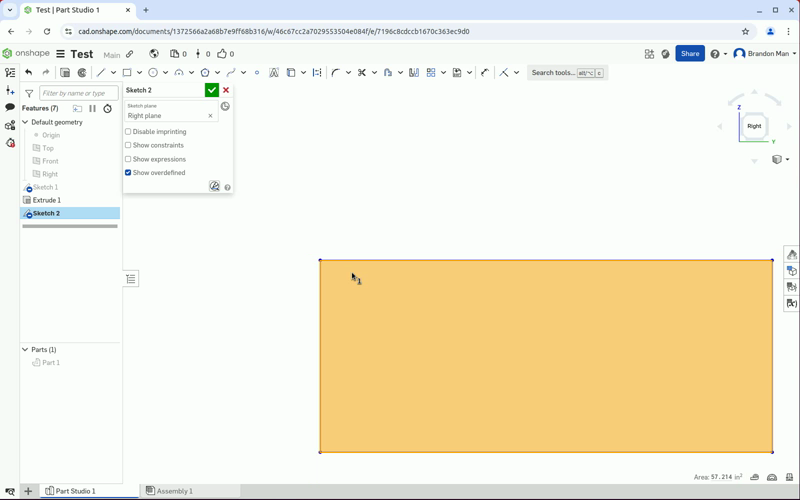
scroll(-6)
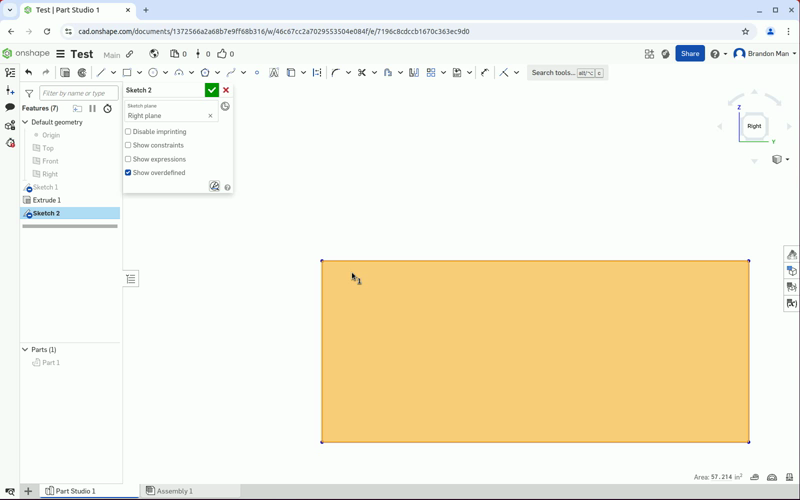
scroll(-6)
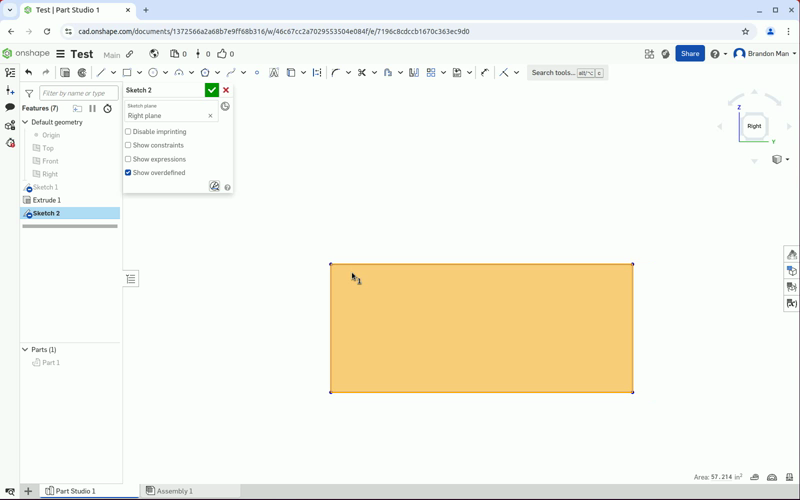
scroll(-6)
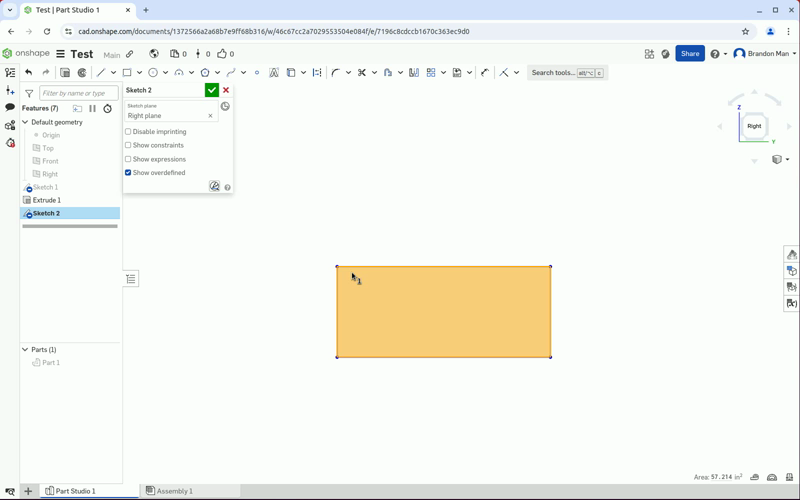
scroll(-6)
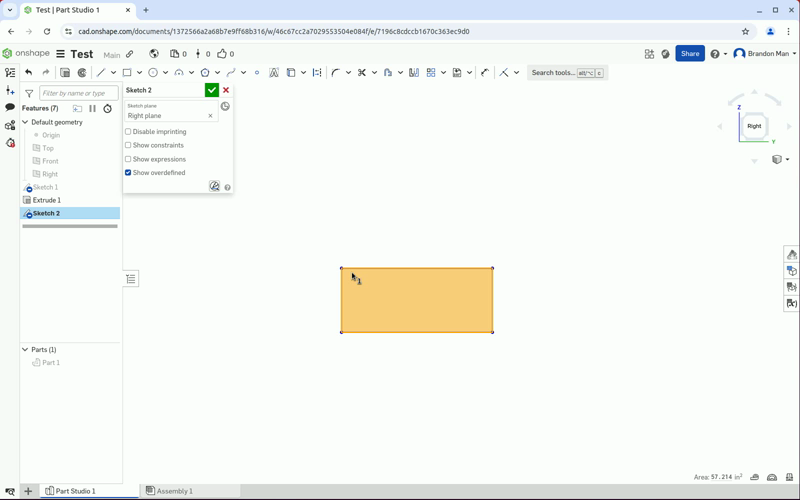
scroll(-6)
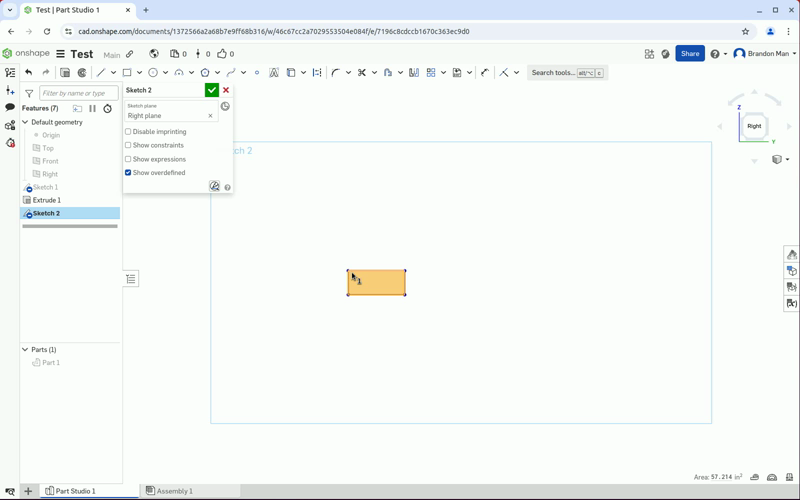
mouse_move(73, 352)
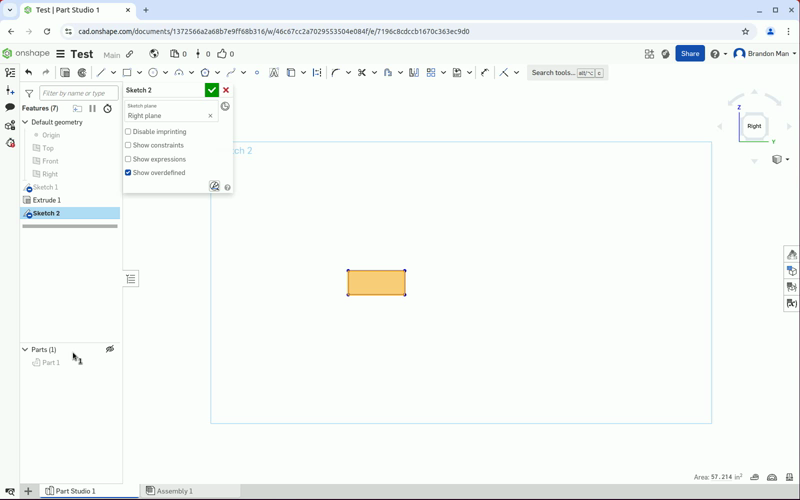
key(shift+y)
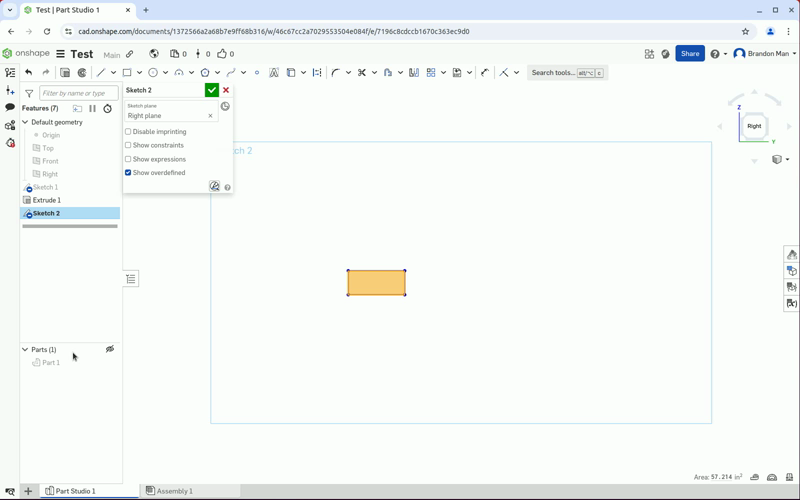
key(shift+e)
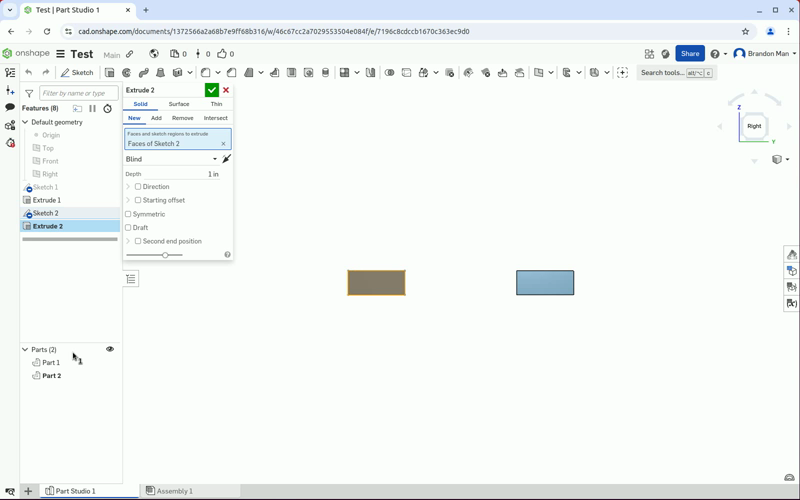
mouse_move(143, 106)
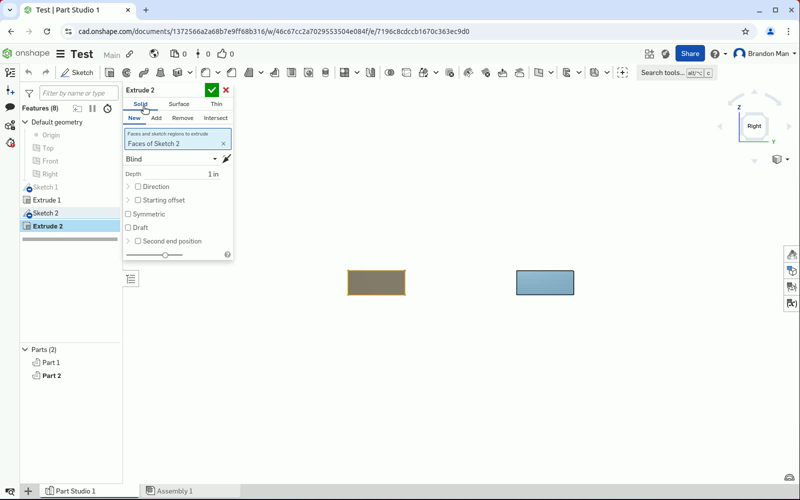
click(143, 106)
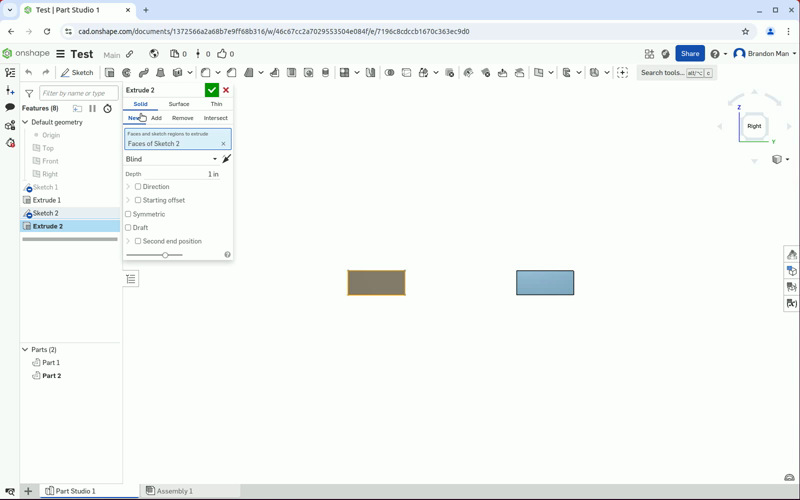
mouse_move(137, 120)
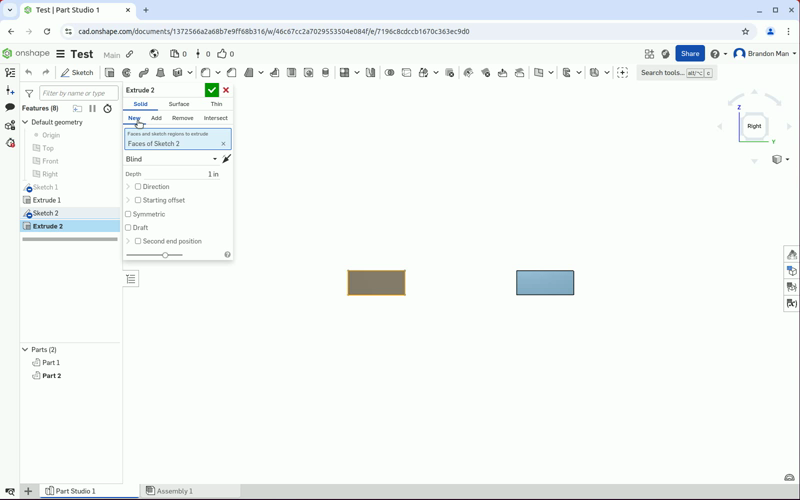
click(137, 120)
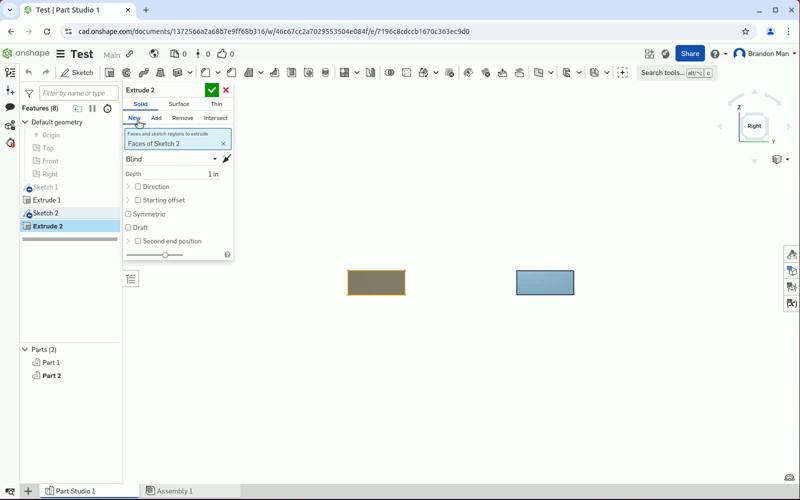
key(tab, 4)
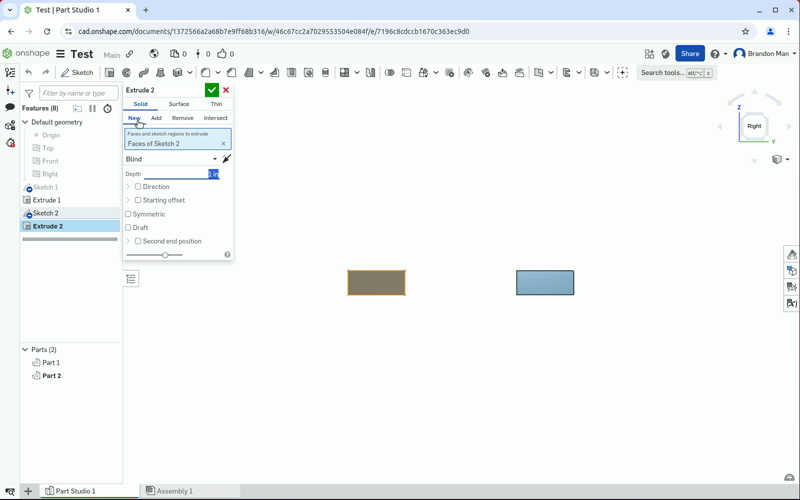
text(5.777)
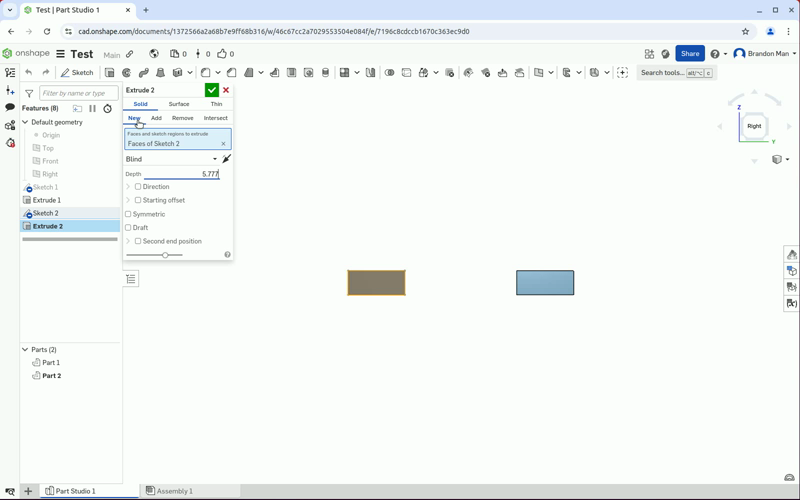
key(enter)
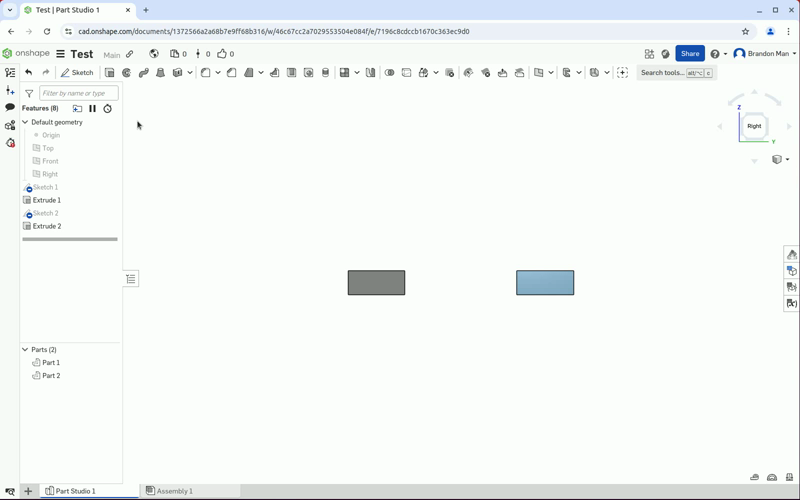
key(shift+h)
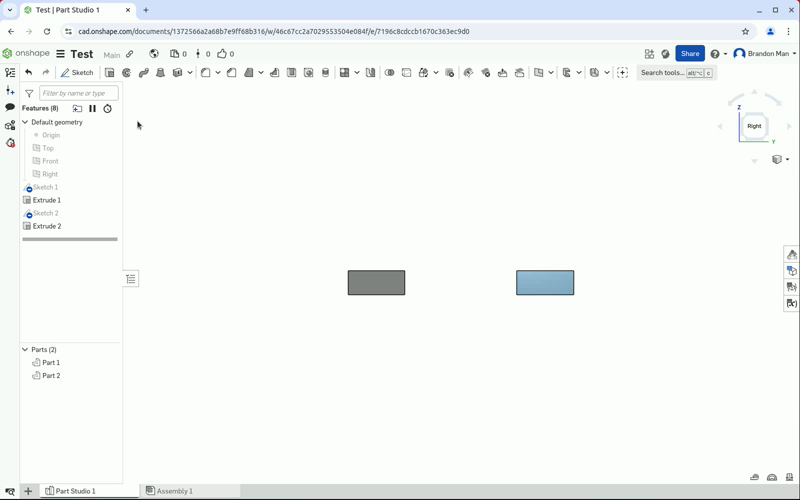
key(shift+h)
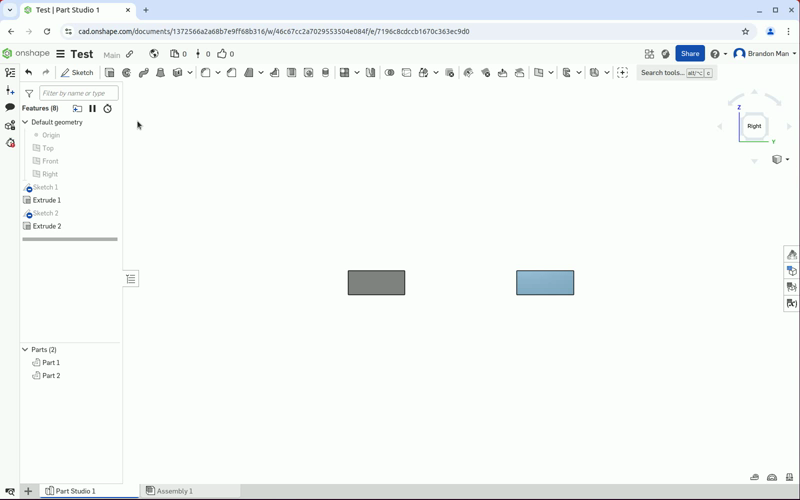
mouse_move(73, 189)
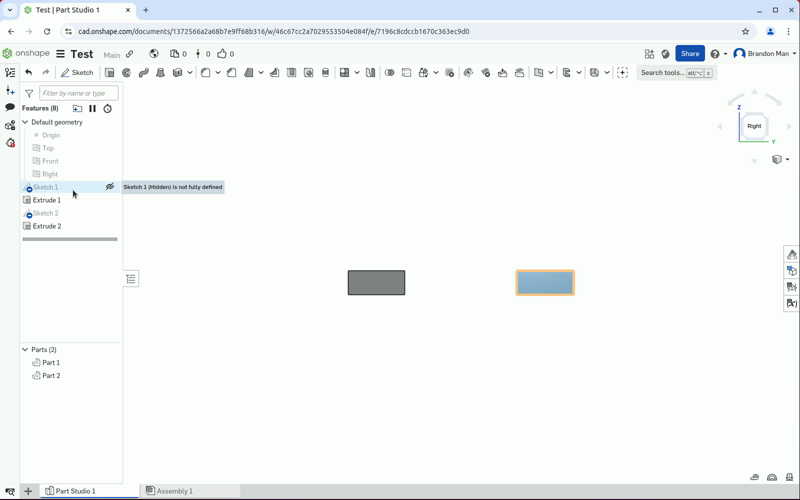
click(73, 189)
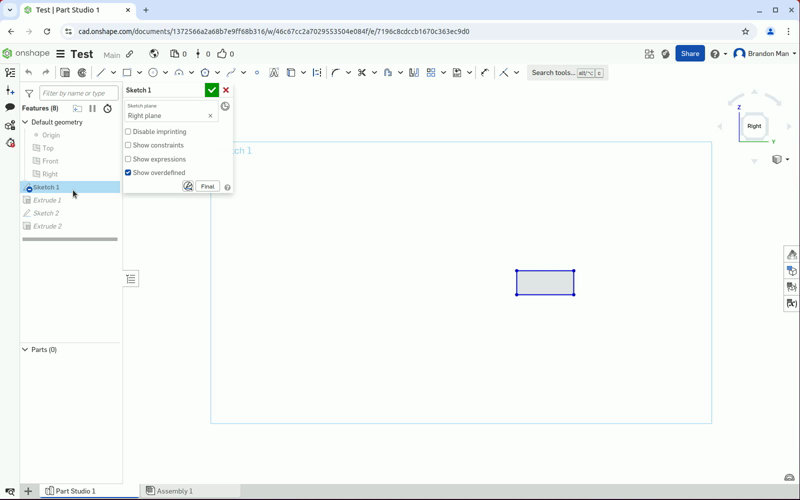
mouse_move(229, 92)
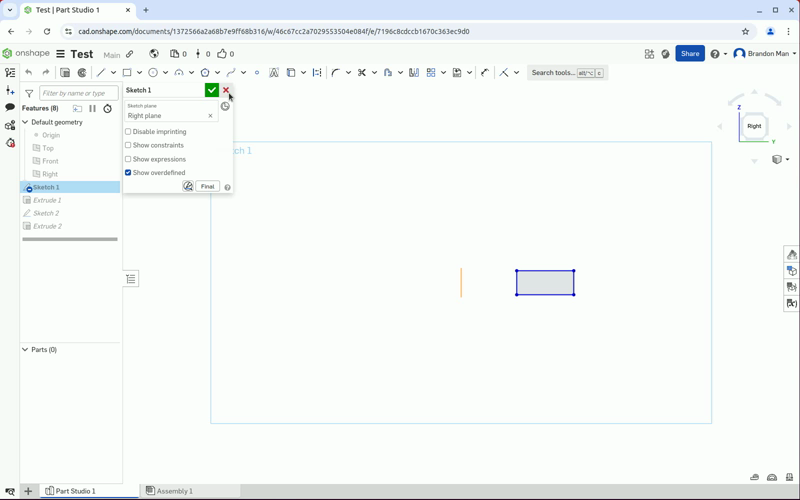
click(229, 92)
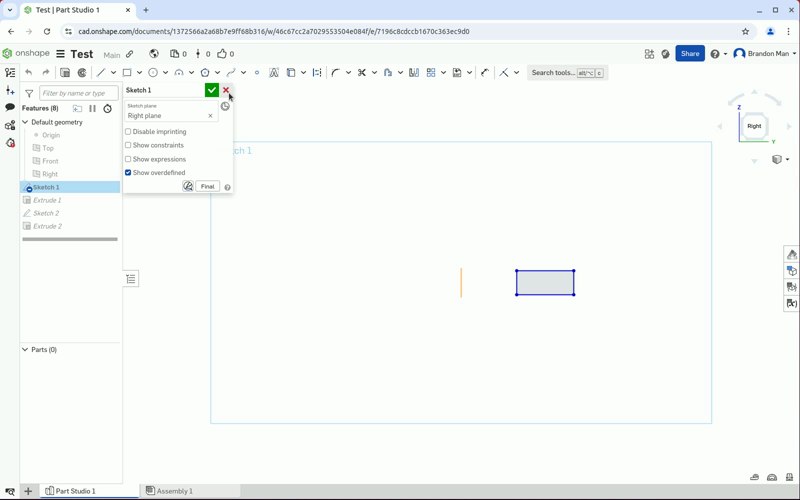
key(shift+s)
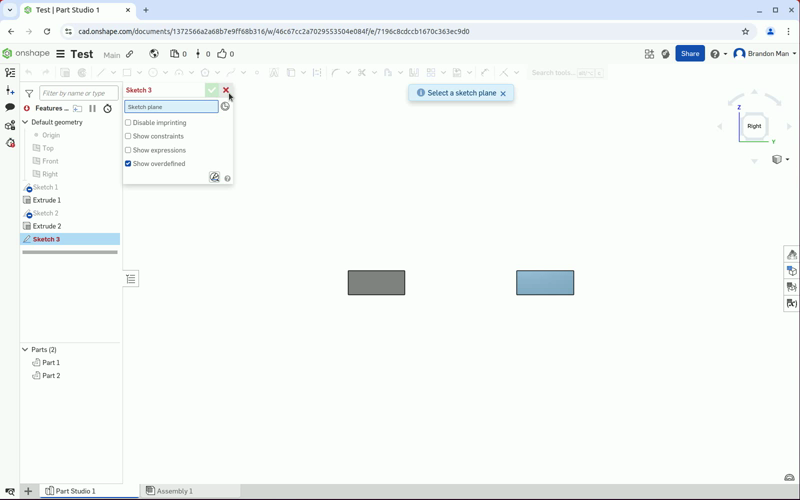
mouse_move(73, 176)
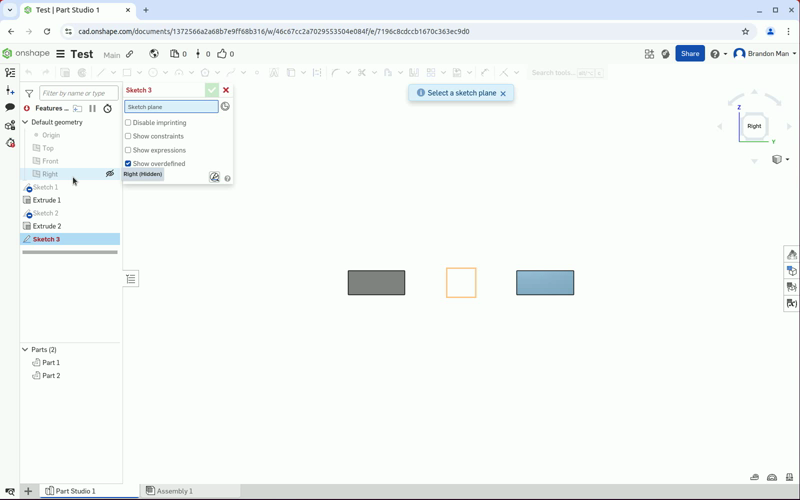
click(73, 176)
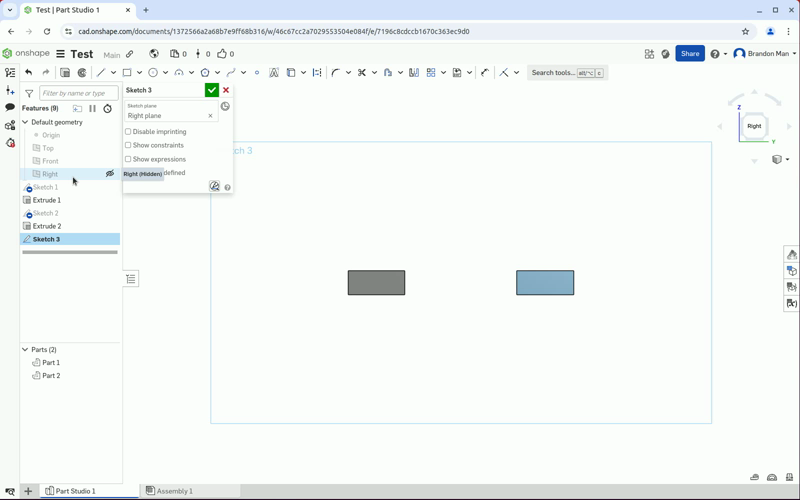
mouse_move(73, 352)
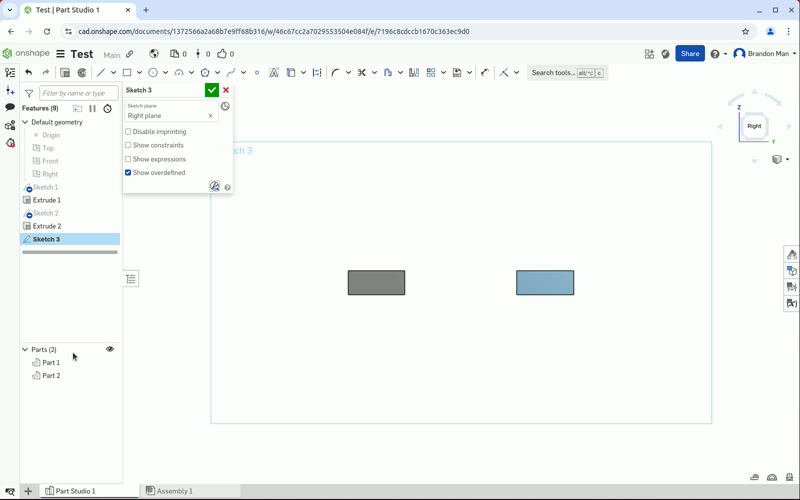
key(y)
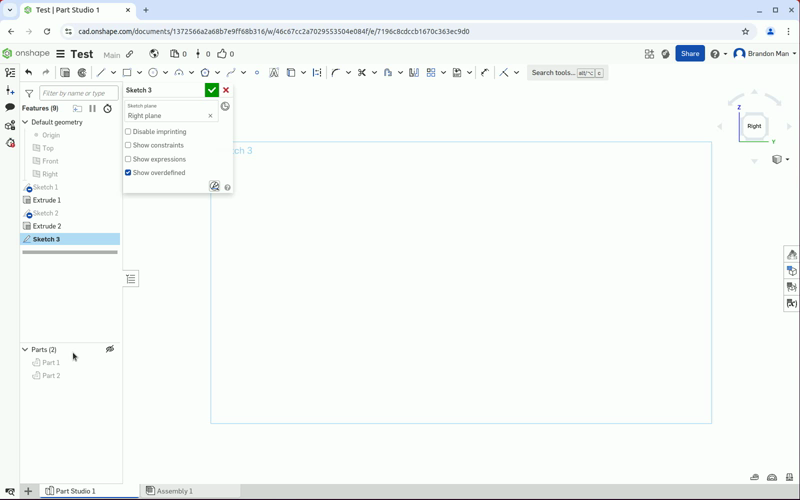
key(l)
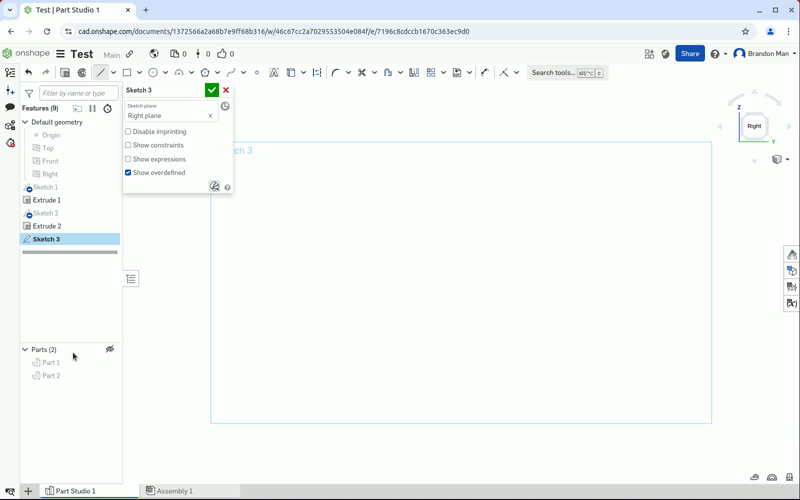
key_down(shift)
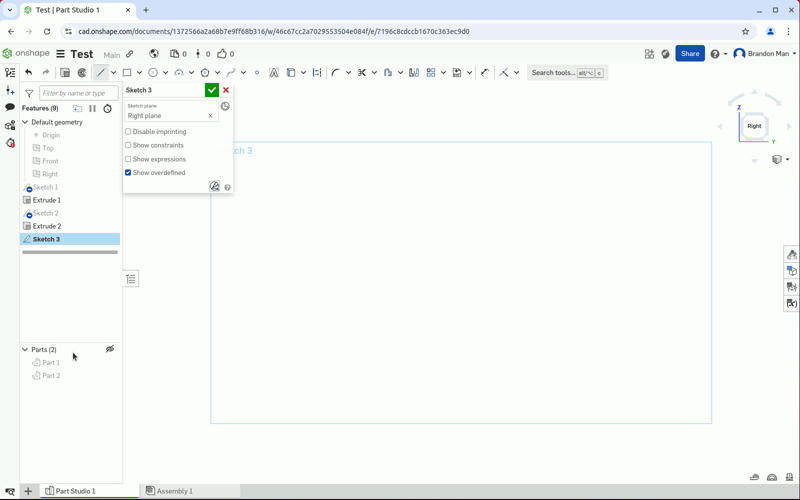
mouse_move(404, 322)
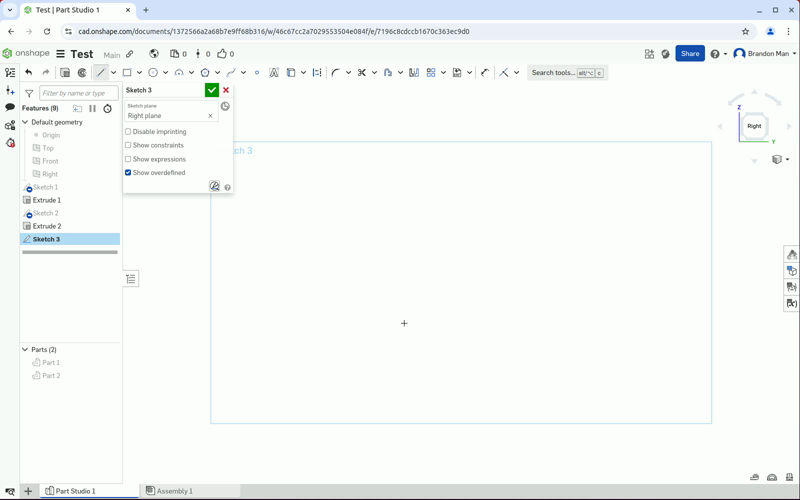
click(404, 322)
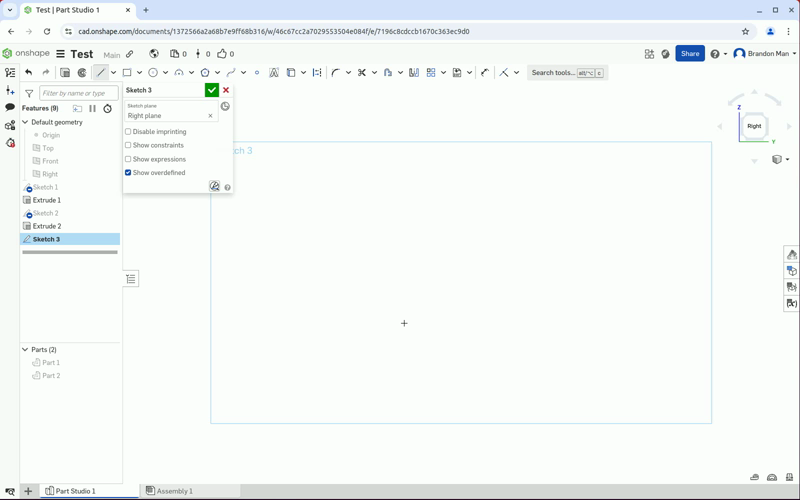
key_up(shift)
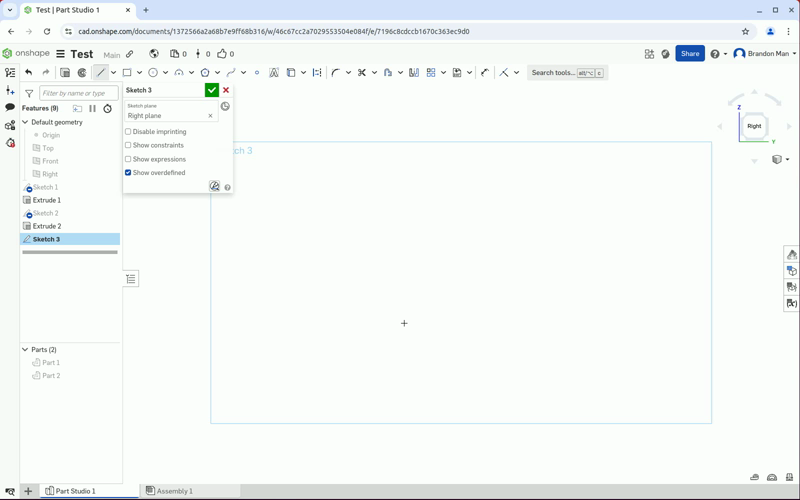
key_down(shift)
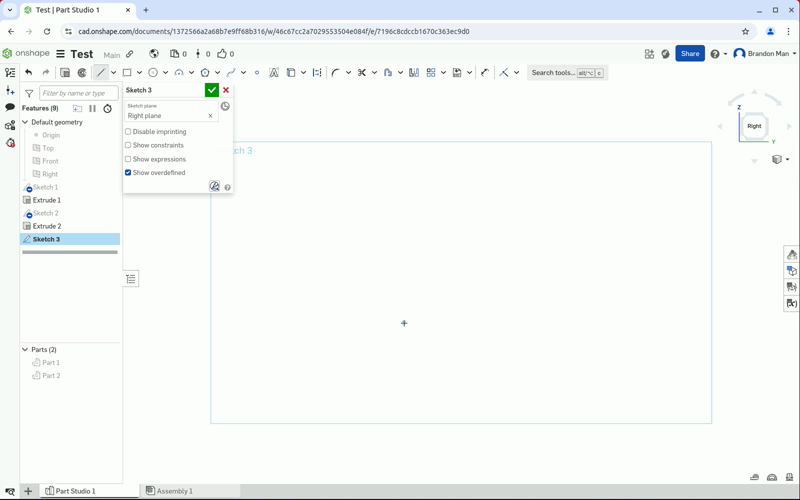
mouse_move(516, 322)
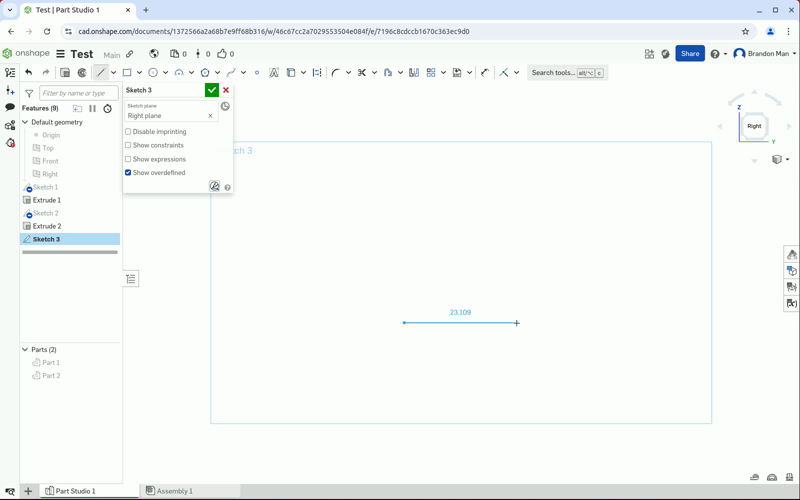
click(516, 322)
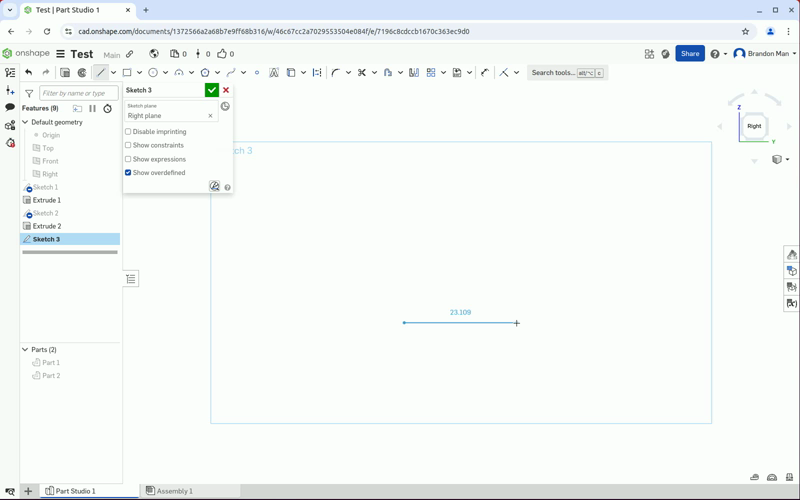
key_up(shift)
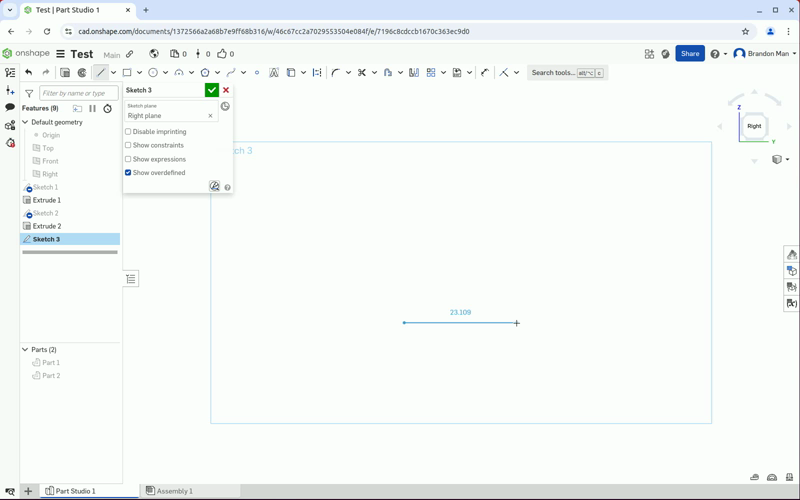
key_down(shift)
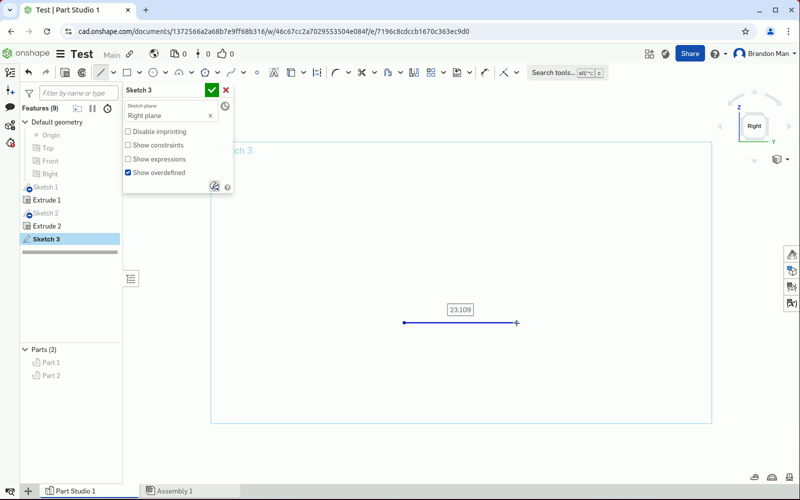
mouse_move(546, 322)
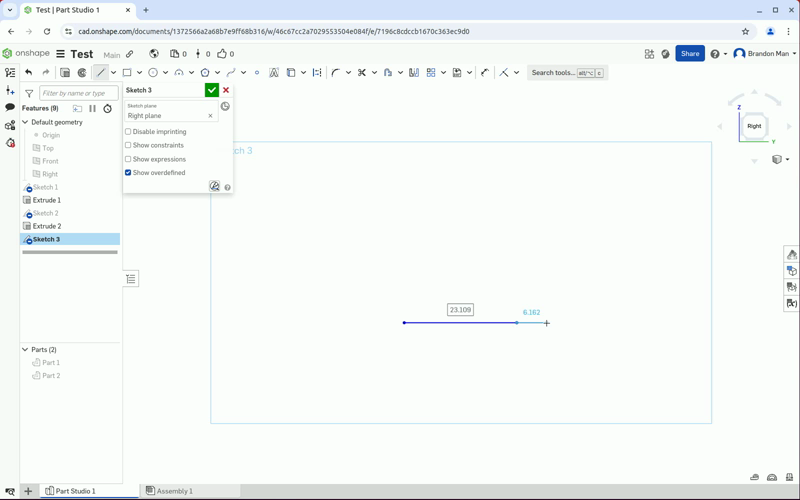
mouse_move(516, 294)
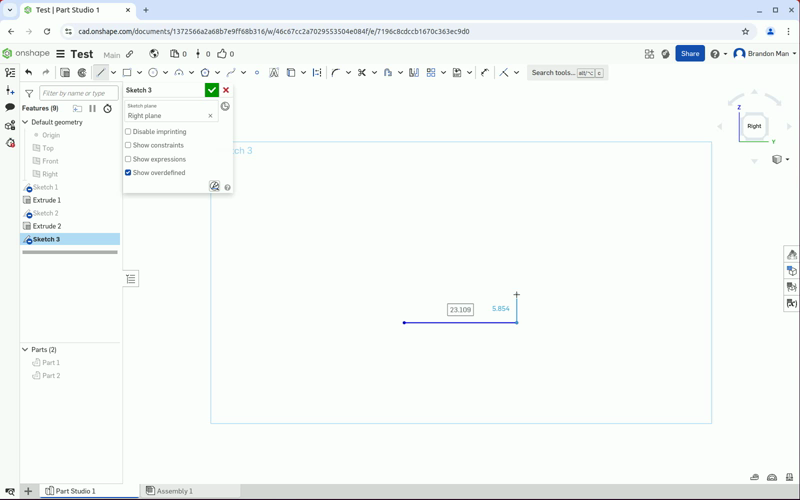
click(516, 294)
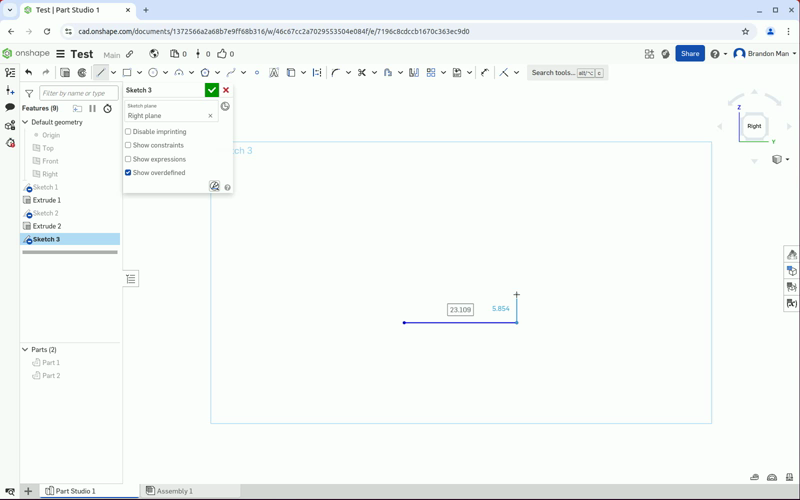
key_up(shift)
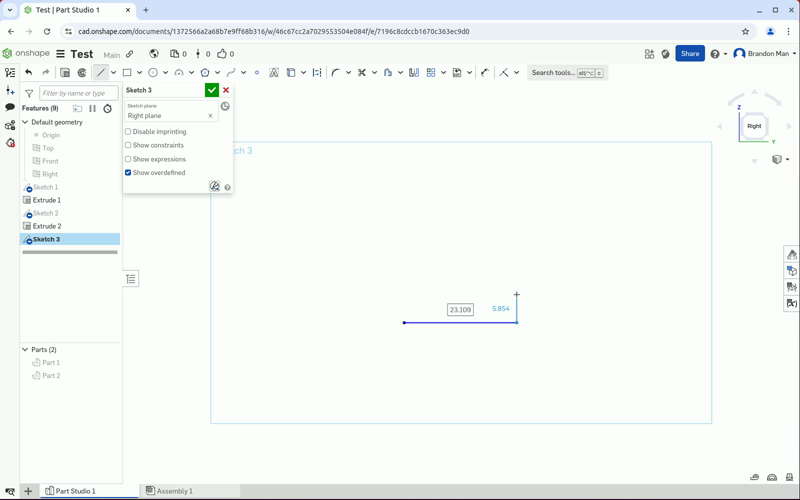
key_down(shift)
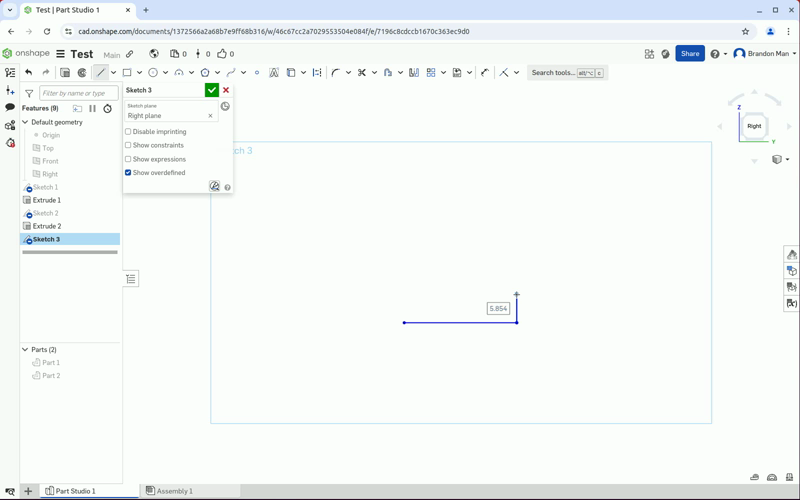
mouse_move(546, 294)
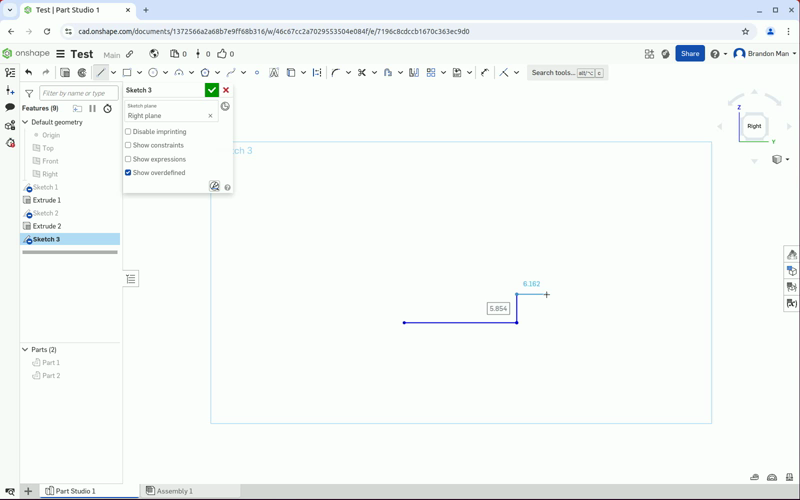
mouse_move(461, 294)
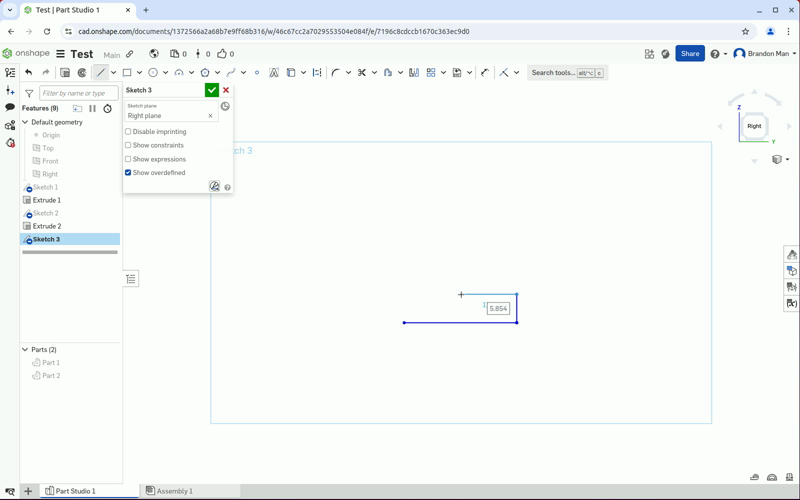
click(461, 294)
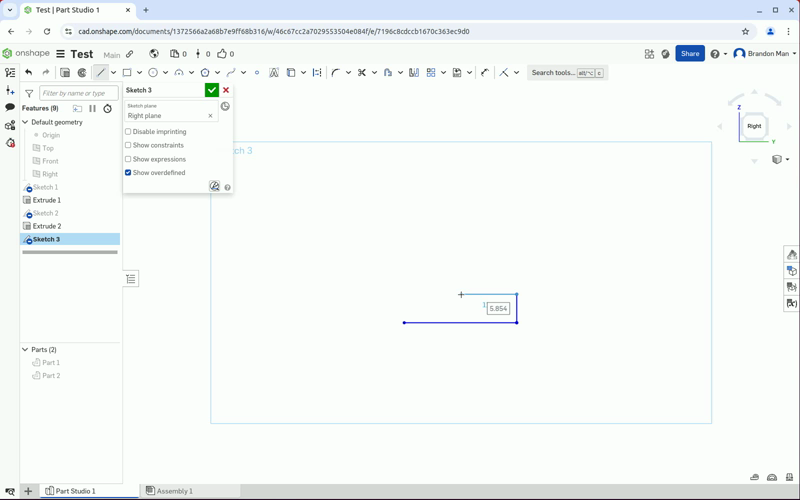
key_up(shift)
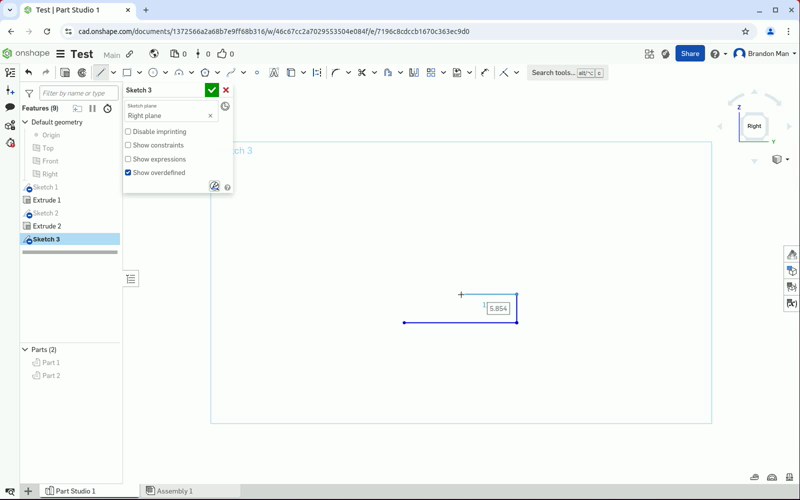
key_down(shift)
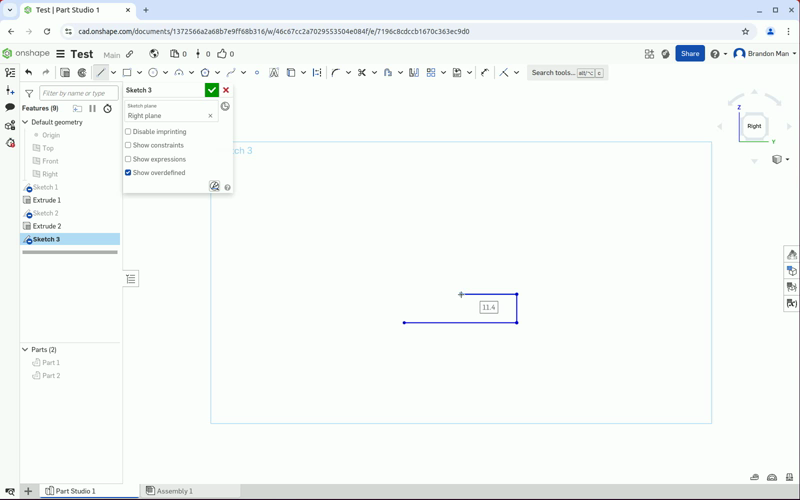
mouse_move(491, 294)
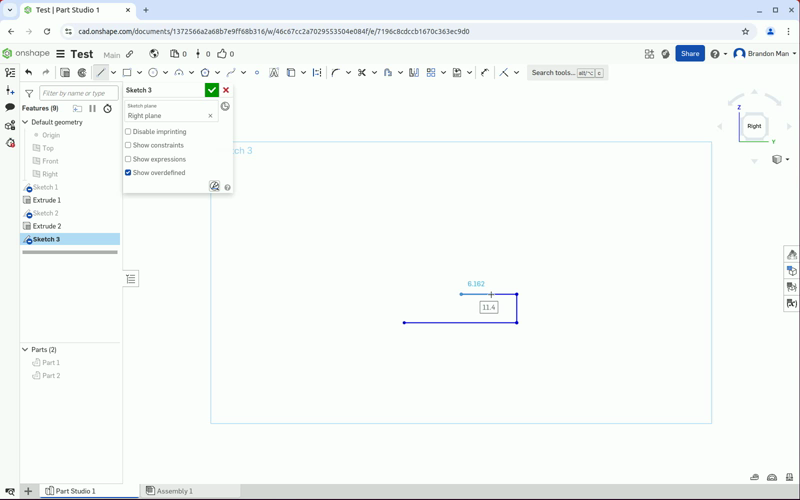
mouse_move(404, 294)
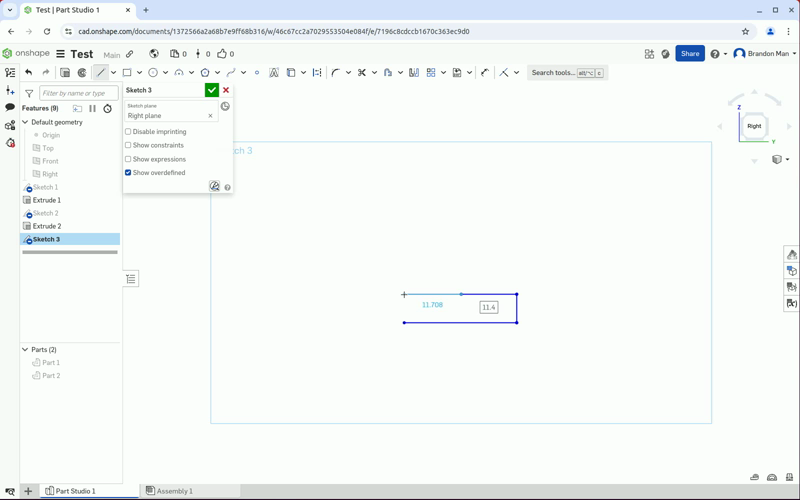
click(404, 294)
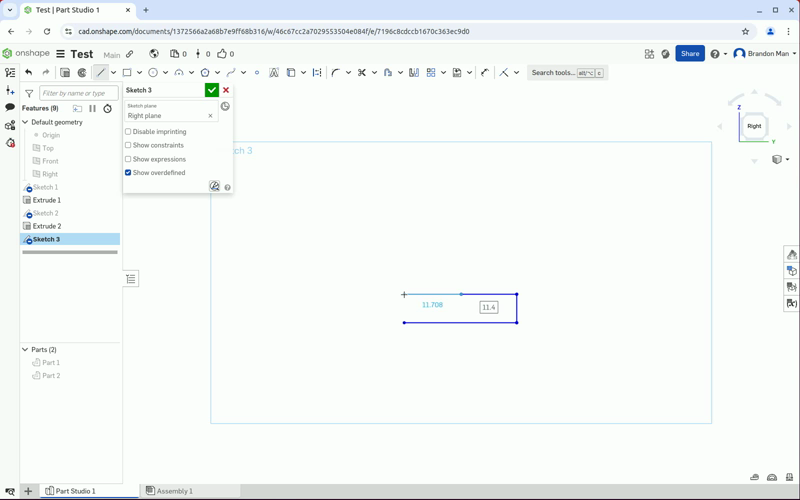
key_up(shift)
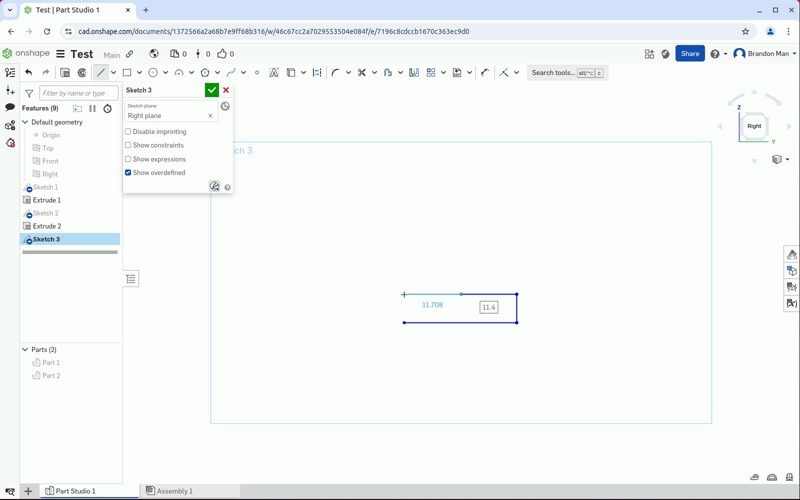
mouse_move(434, 294)
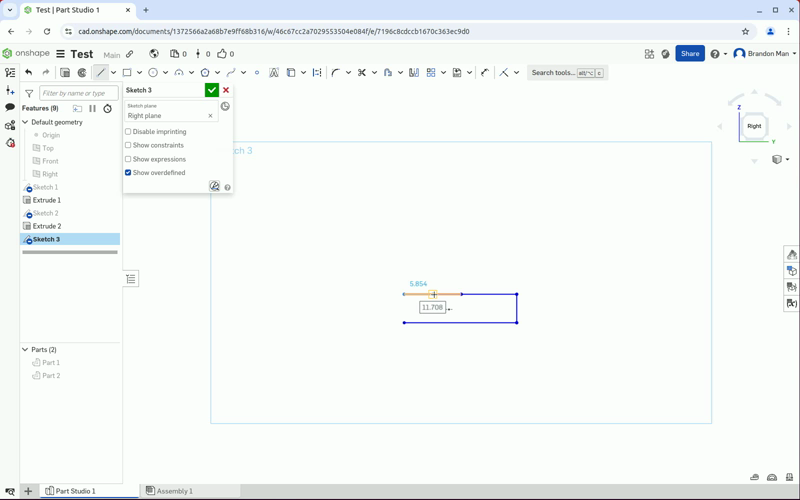
key_down(shift)
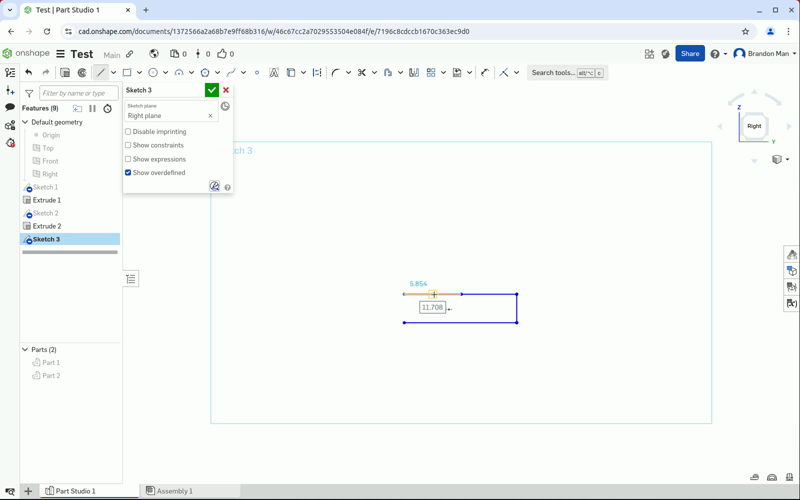
mouse_move(404, 322)
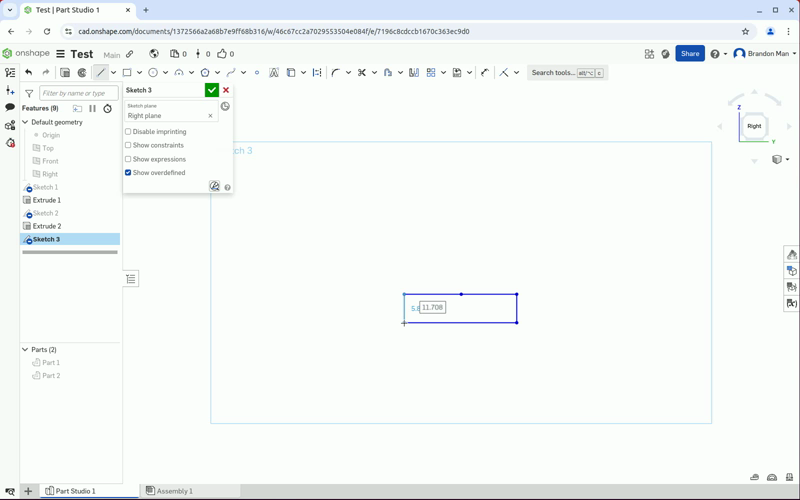
key_up(shift)
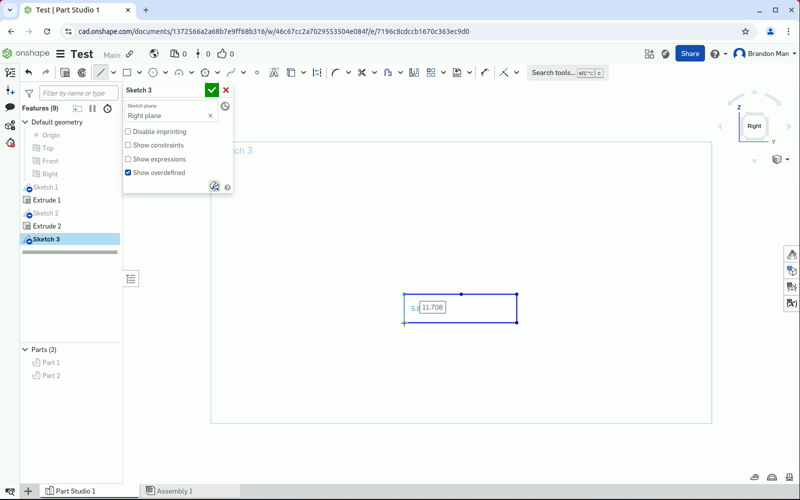
click(404, 322)
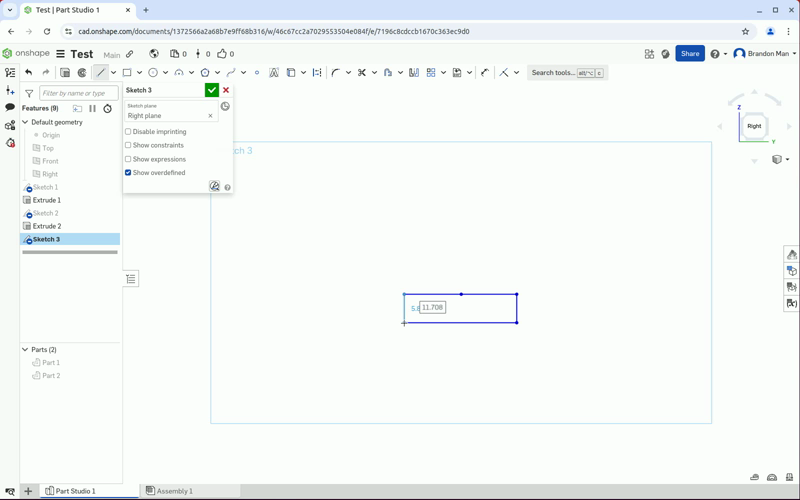
key(esc)
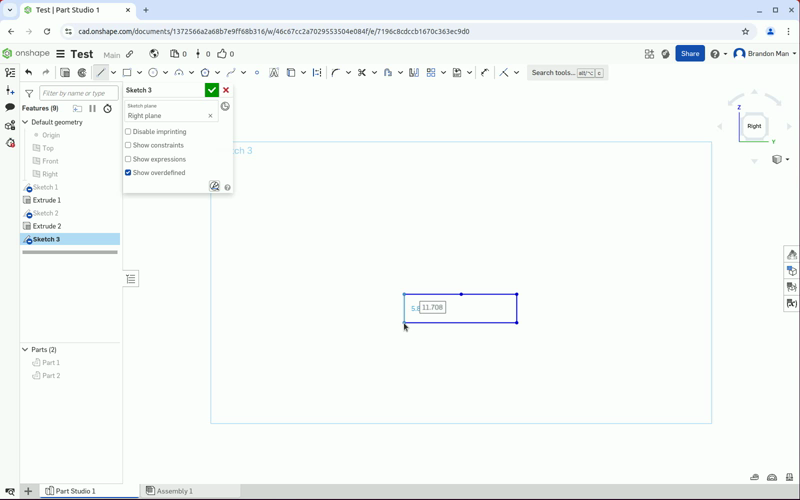
mouse_move(466, 319)
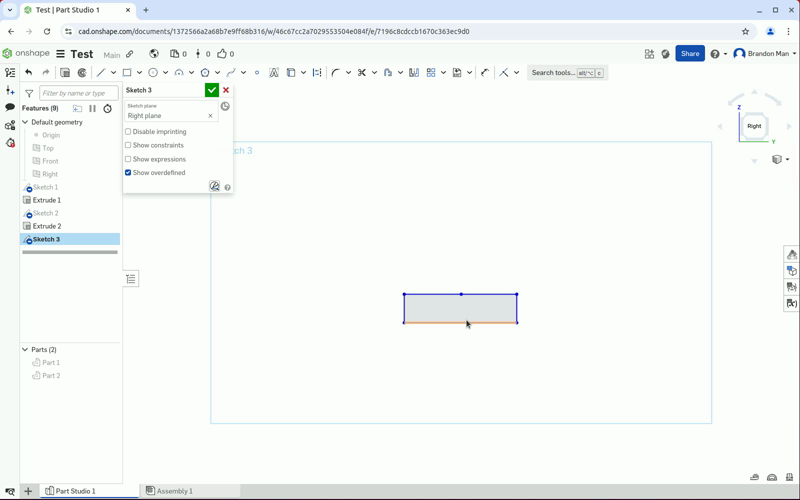
click(466, 319)
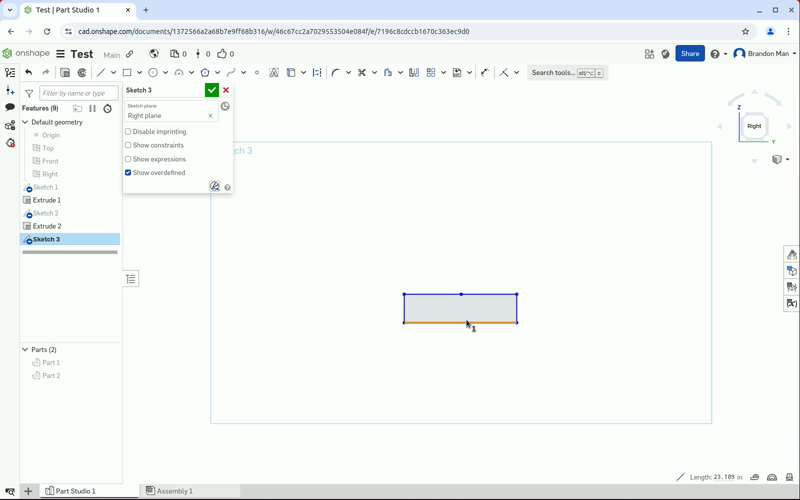
mouse_move(73, 352)
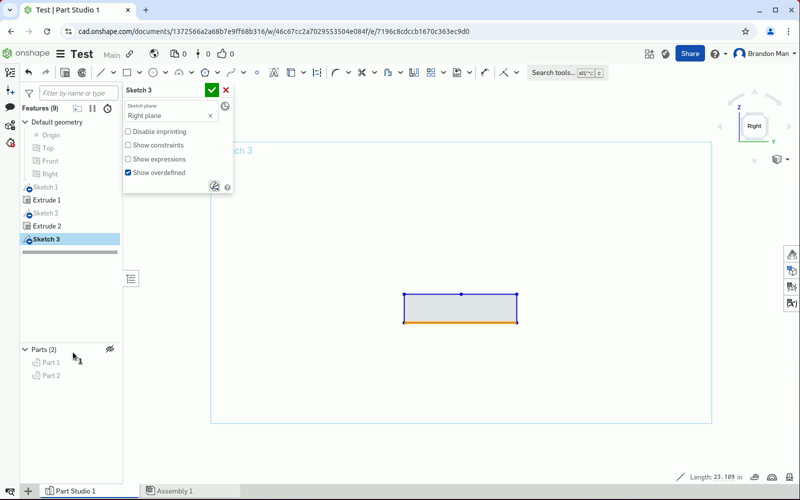
key(shift+y)
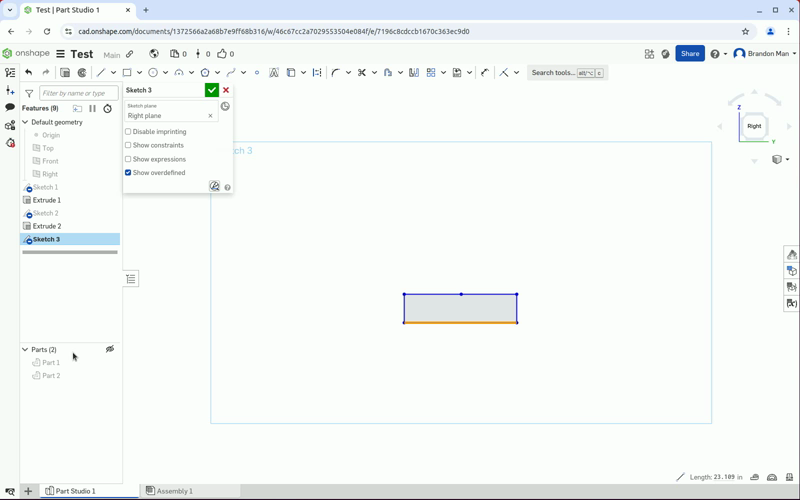
key(shift+e)
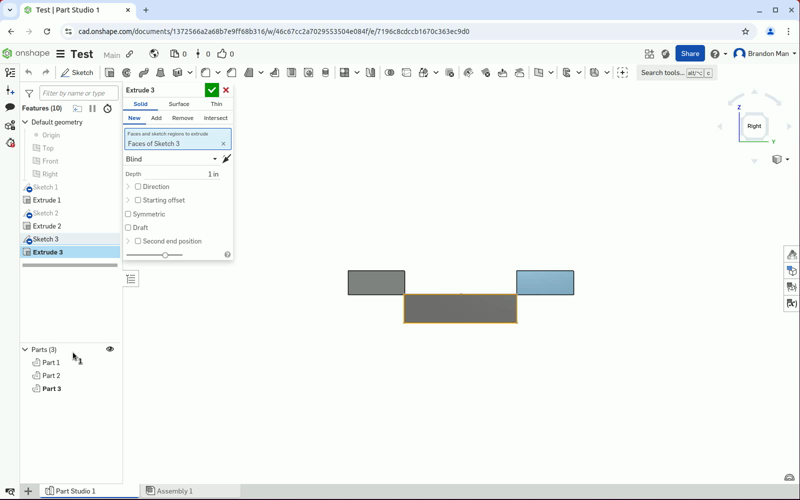
mouse_move(143, 106)
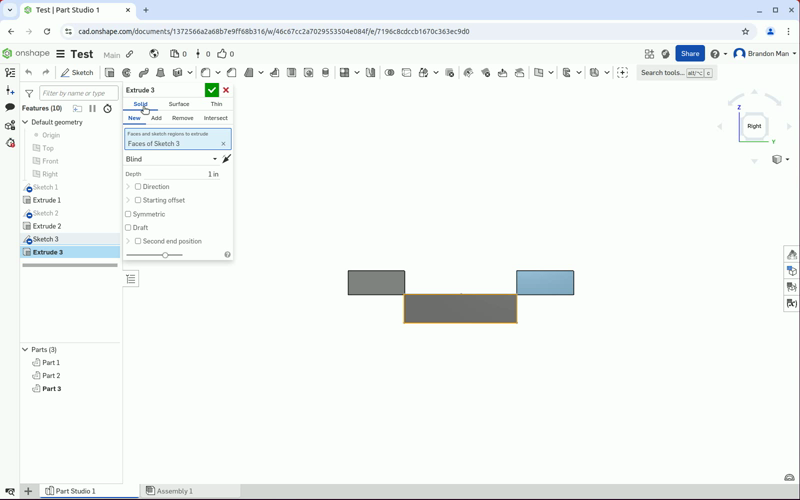
click(143, 106)
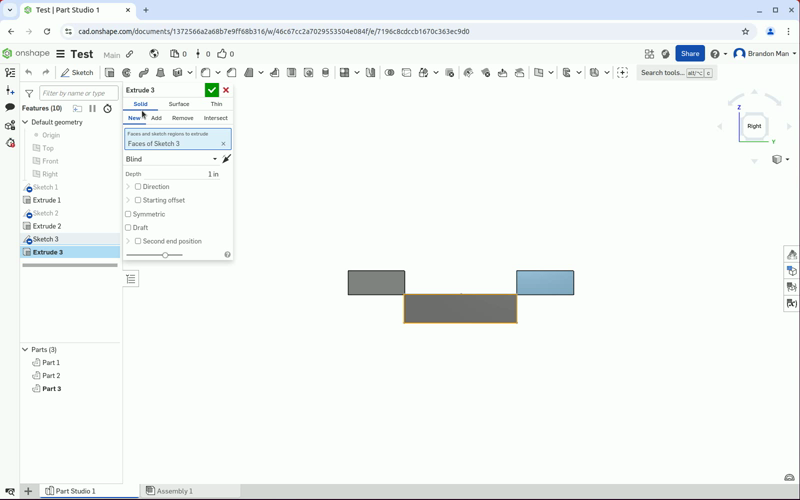
mouse_move(137, 120)
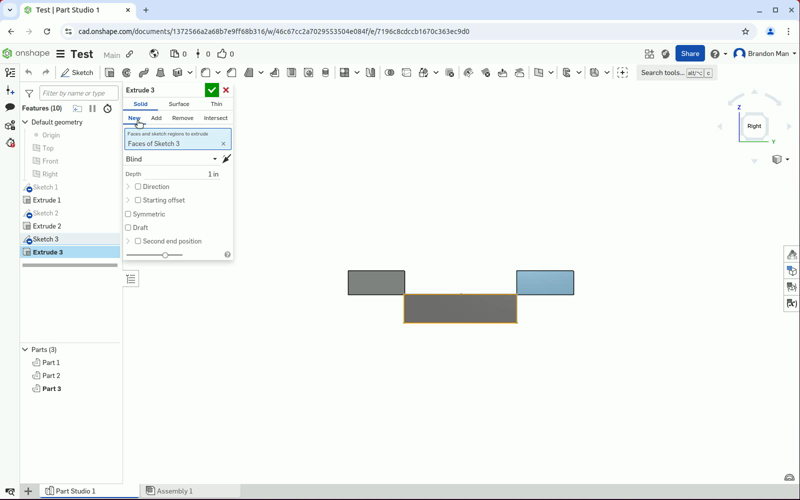
click(137, 120)
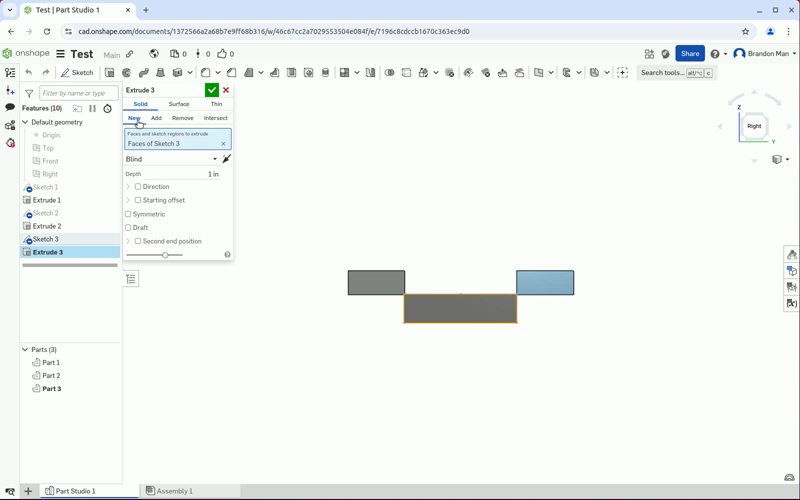
key(tab, 4)
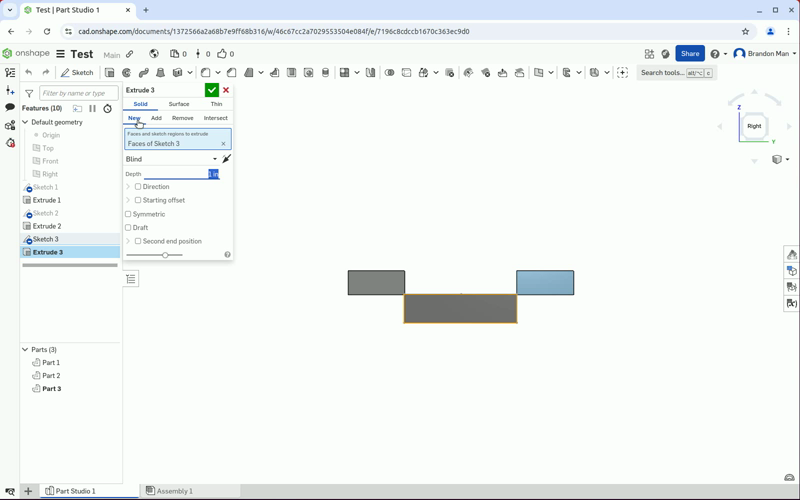
text(5.777)
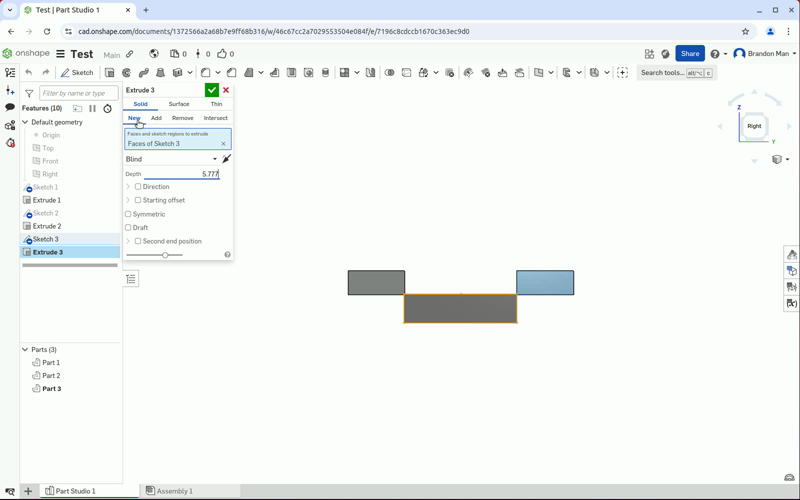
key(enter)
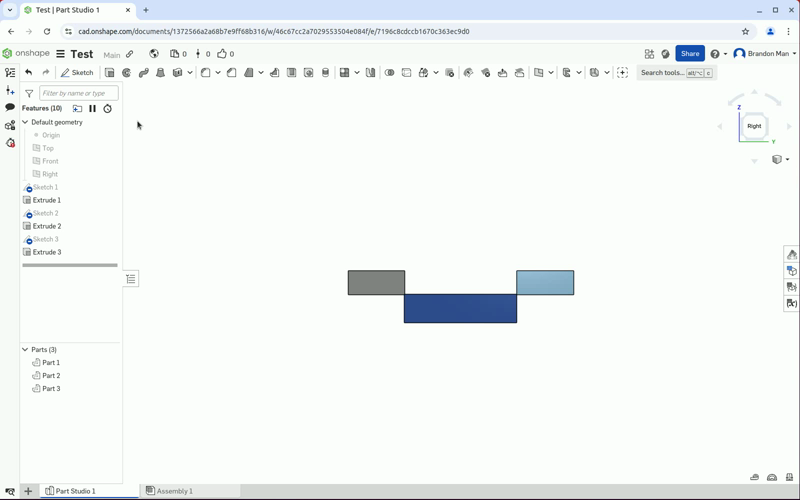
key(shift+h)
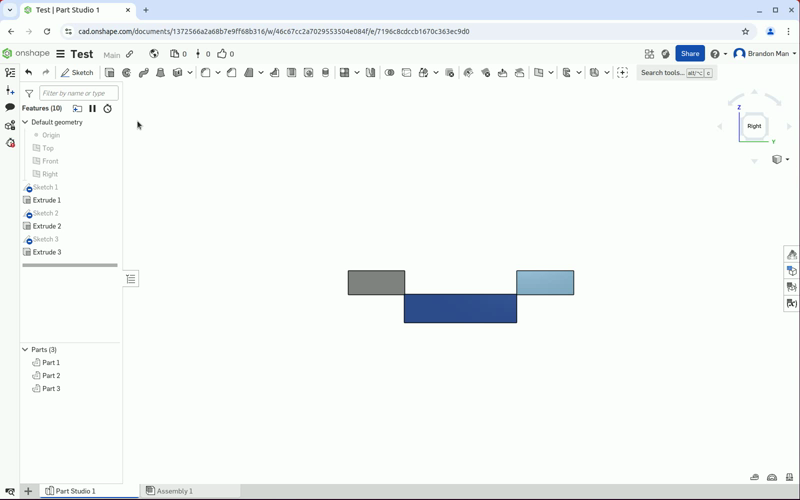
key(shift+h)
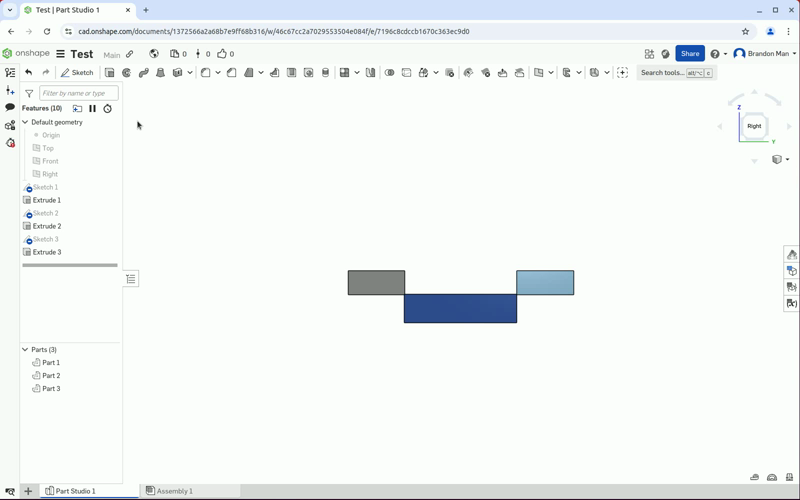
mouse_move(73, 189)
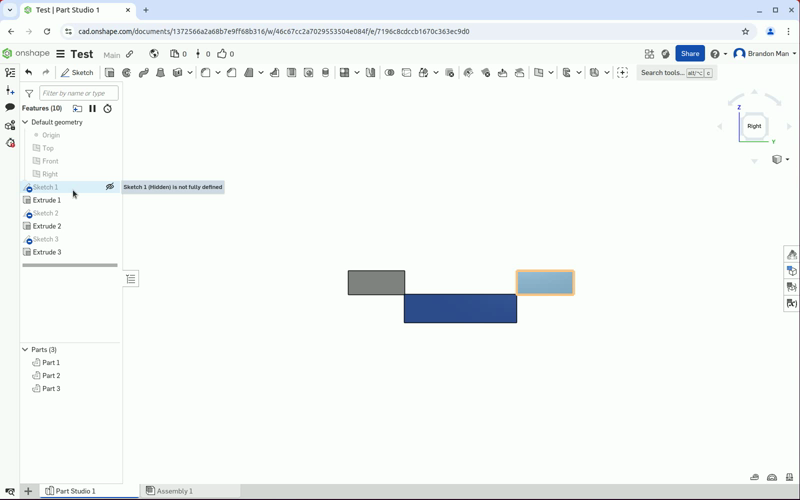
click(73, 189)
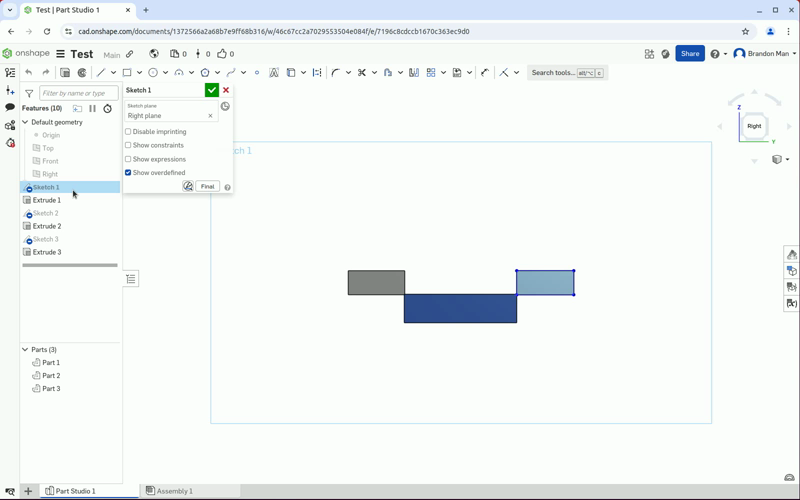
mouse_move(229, 92)
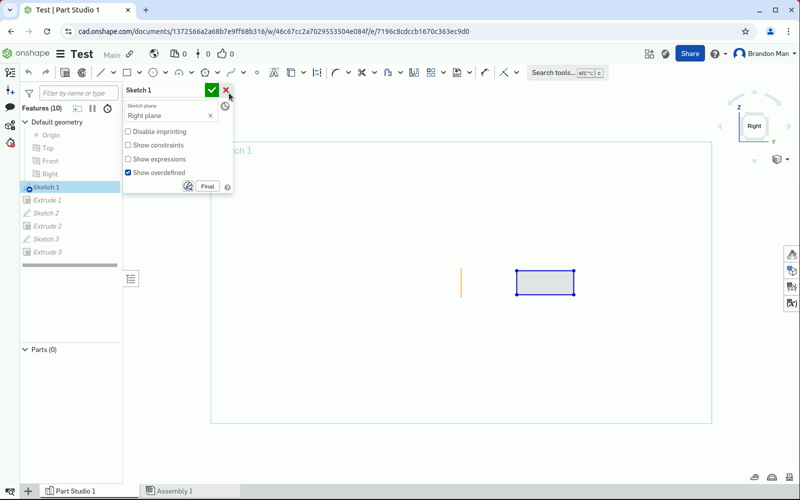
click(229, 92)
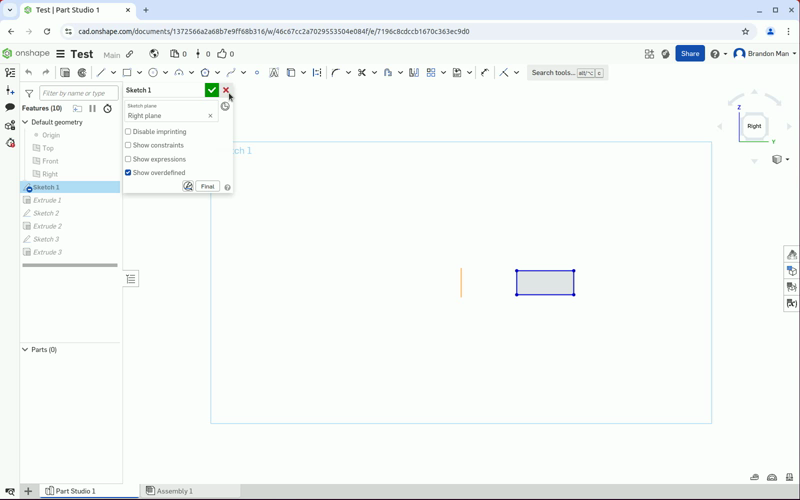
key(shift+s)
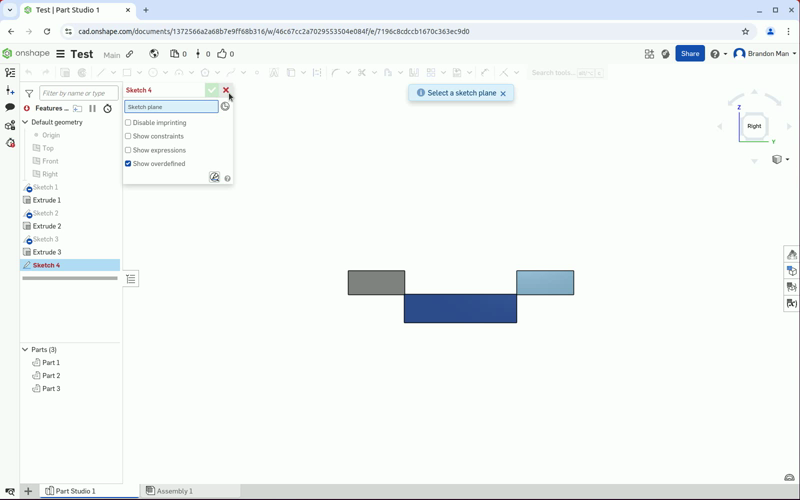
mouse_move(73, 176)
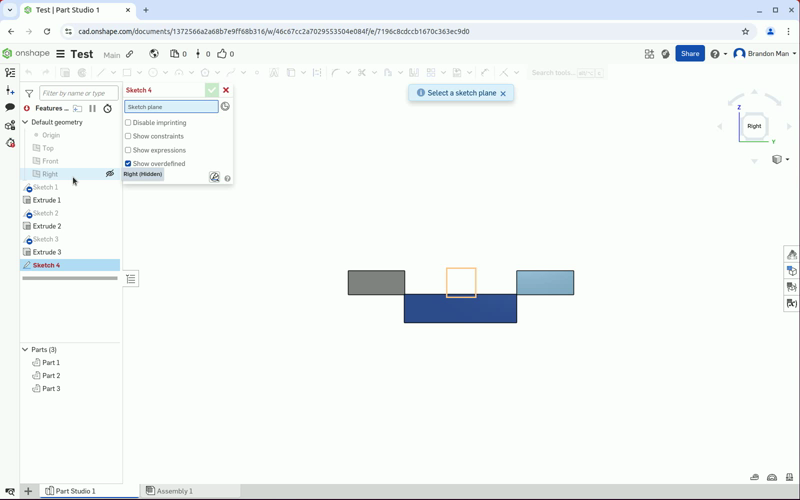
click(73, 176)
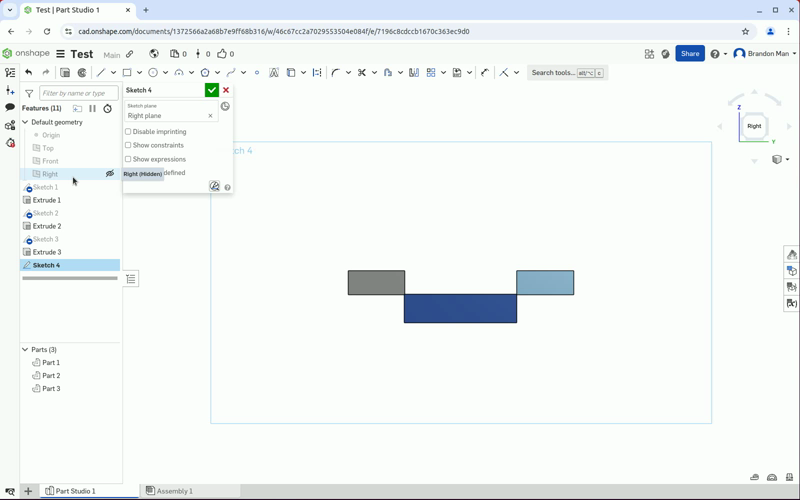
mouse_move(73, 352)
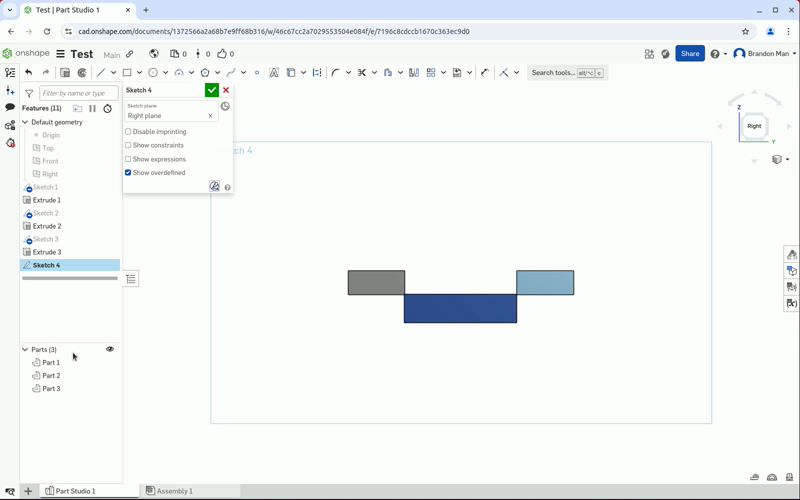
key(y)
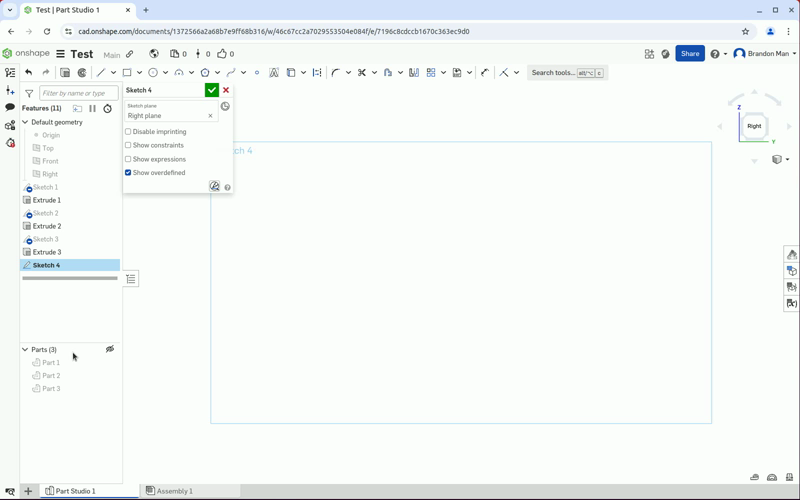
key(l)
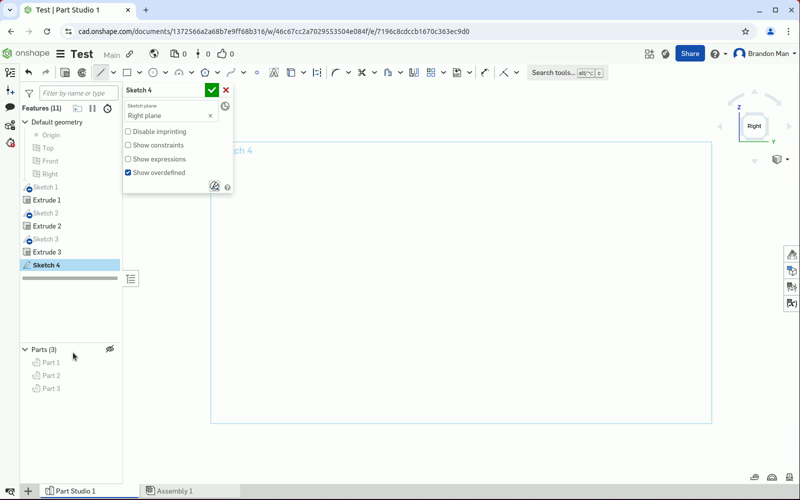
key_down(shift)
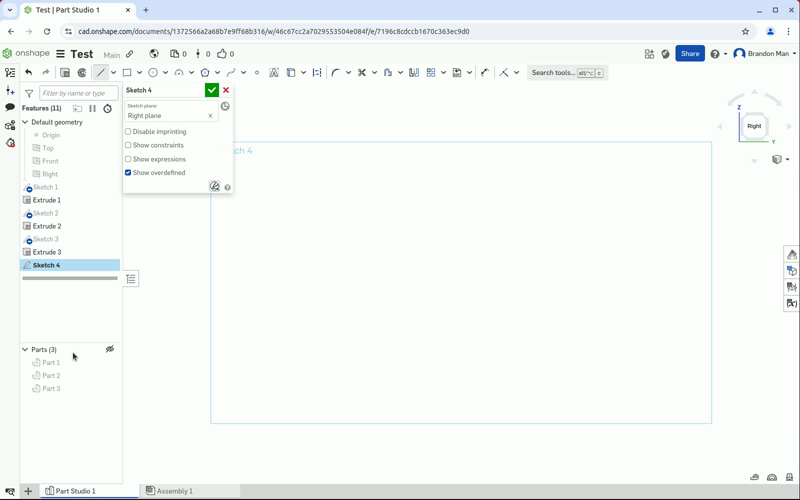
mouse_move(404, 271)
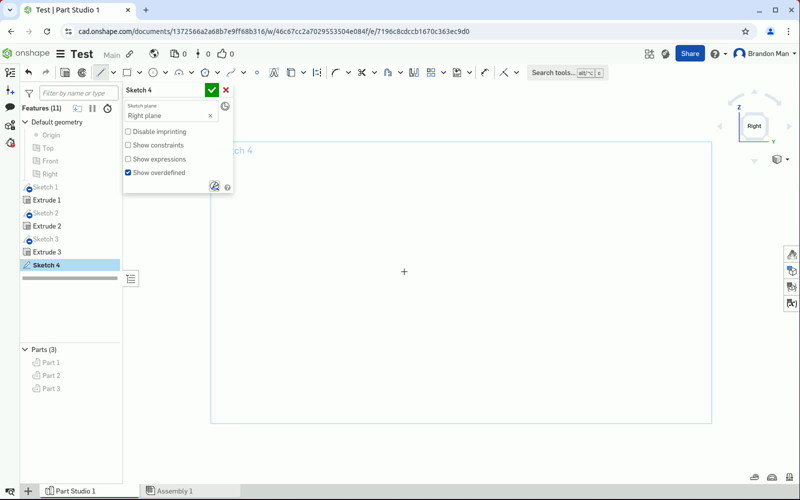
click(404, 271)
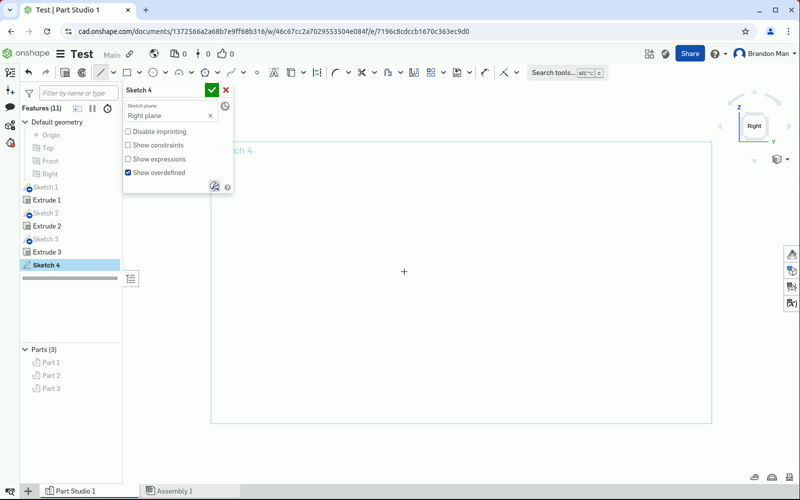
key_up(shift)
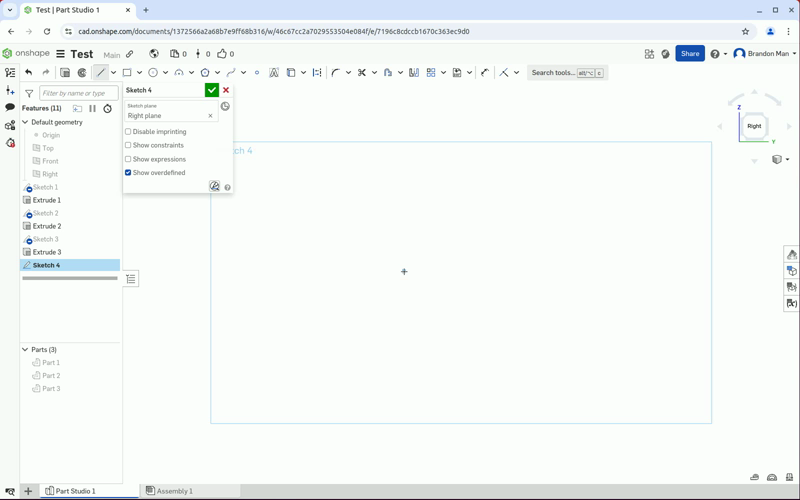
key_down(shift)
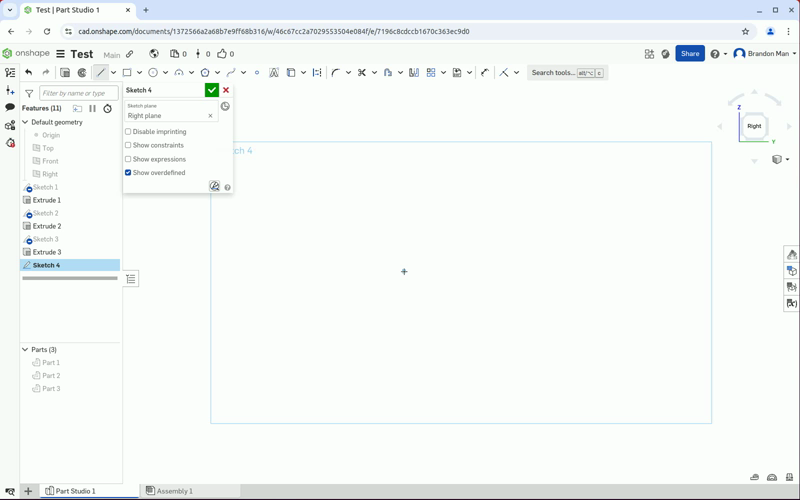
mouse_move(434, 271)
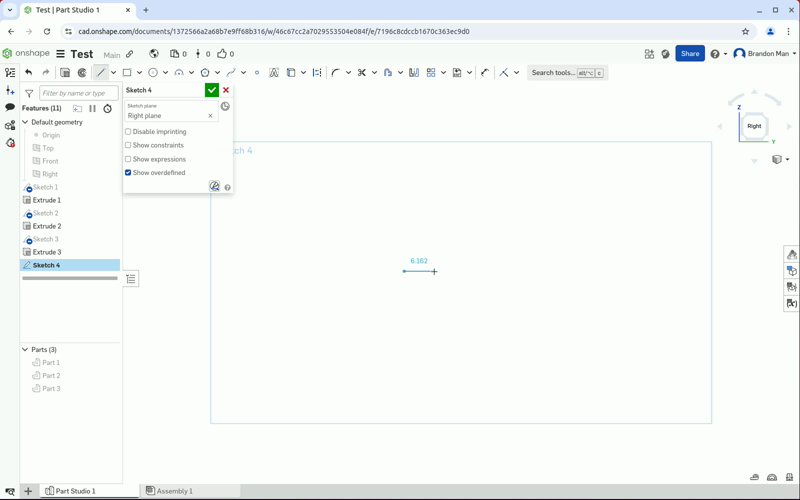
mouse_move(461, 271)
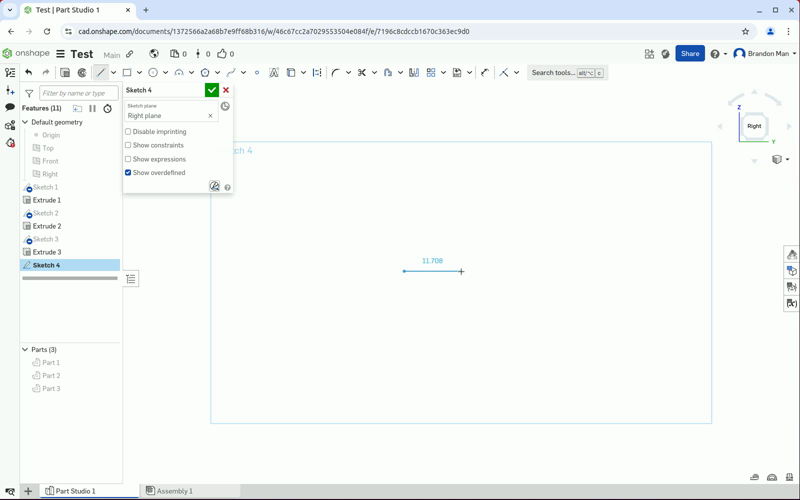
click(461, 271)
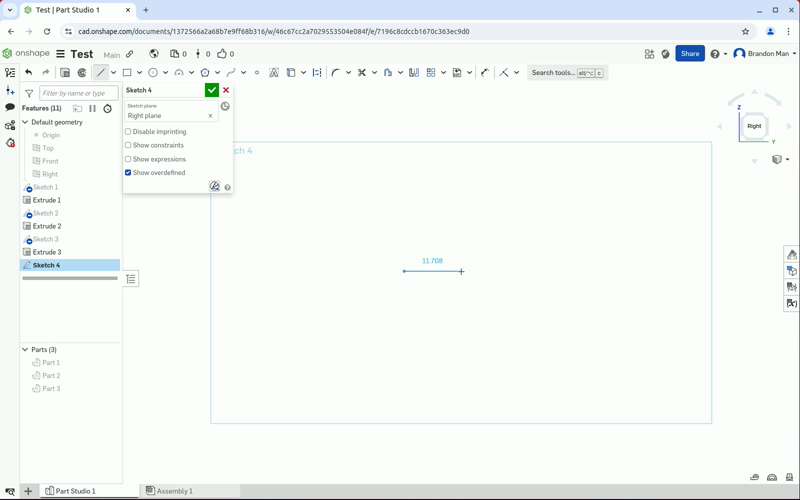
key_up(shift)
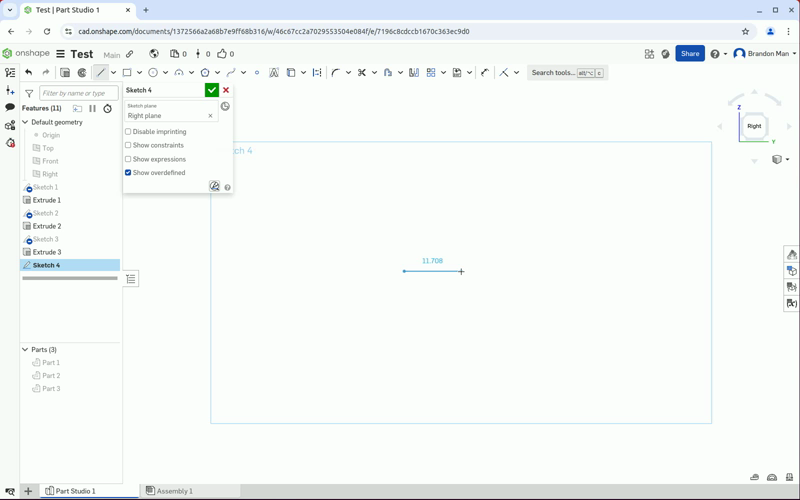
key_down(shift)
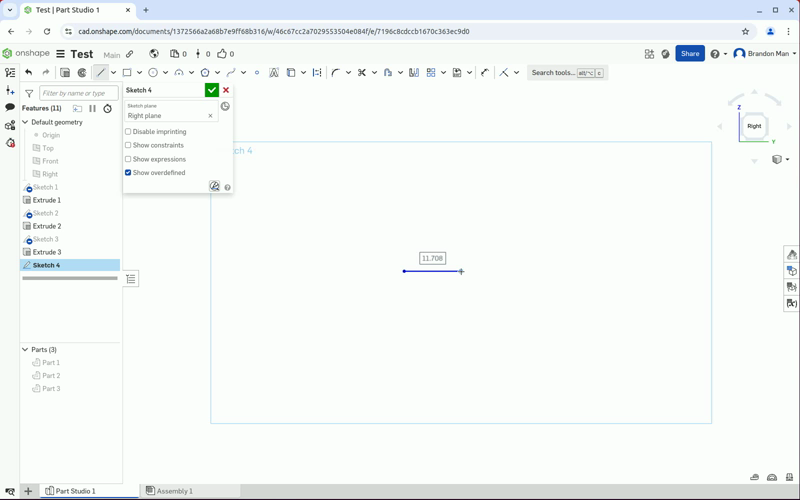
mouse_move(491, 271)
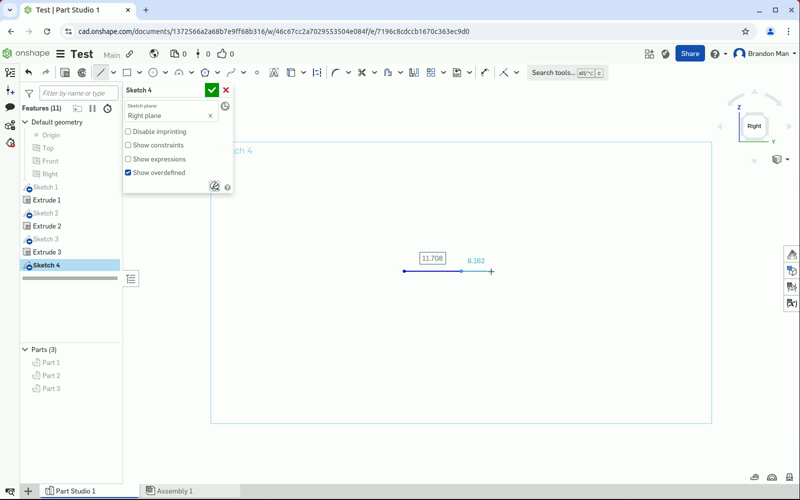
mouse_move(516, 271)
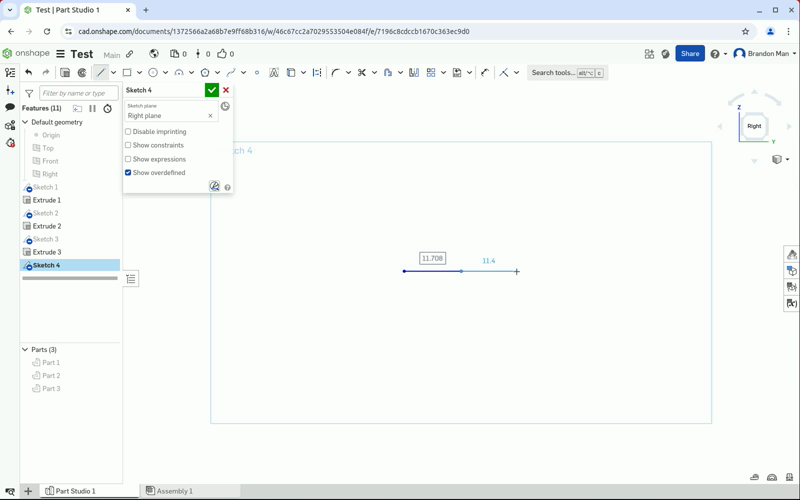
click(516, 271)
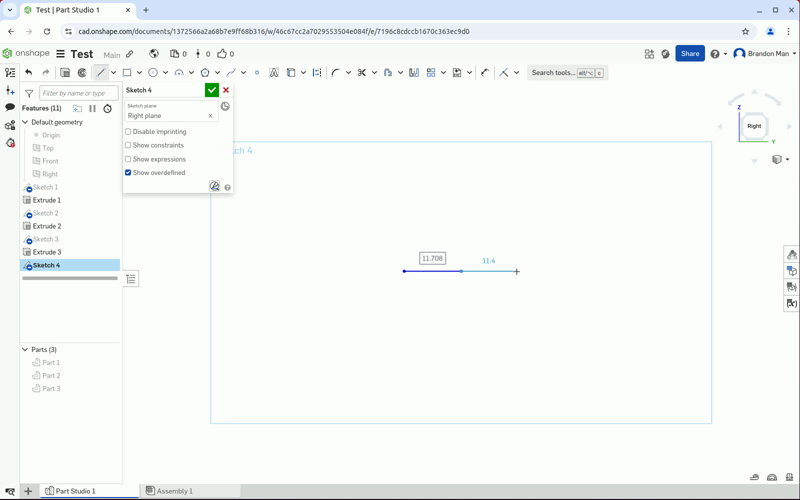
key_up(shift)
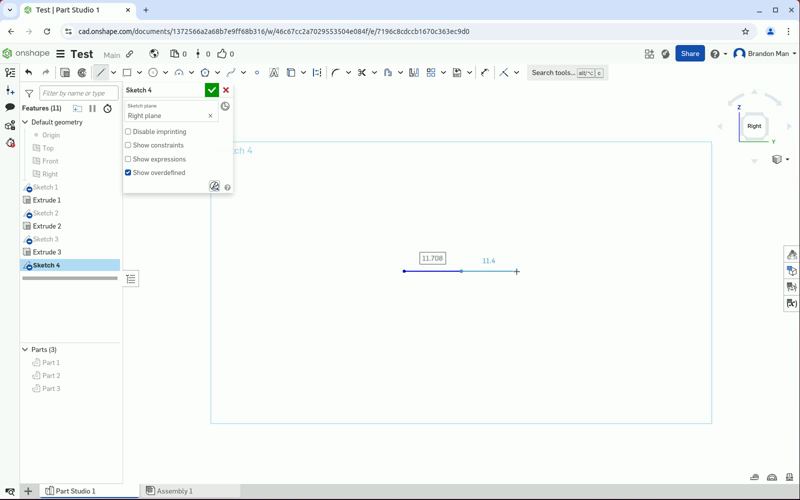
key_down(shift)
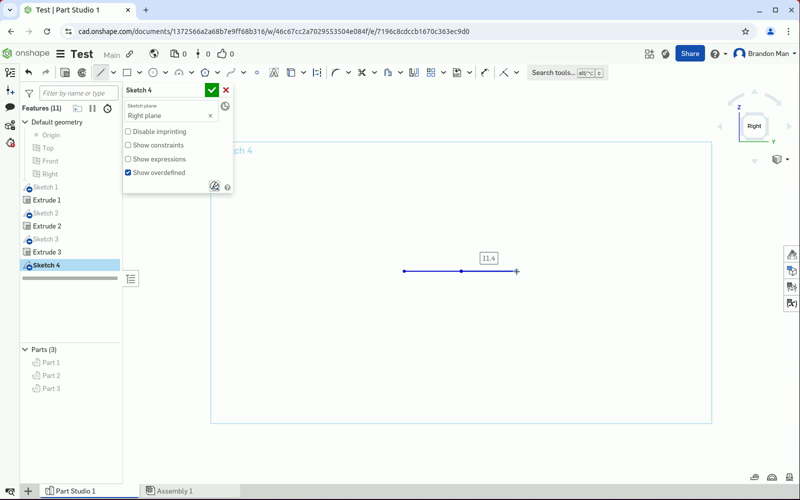
mouse_move(546, 271)
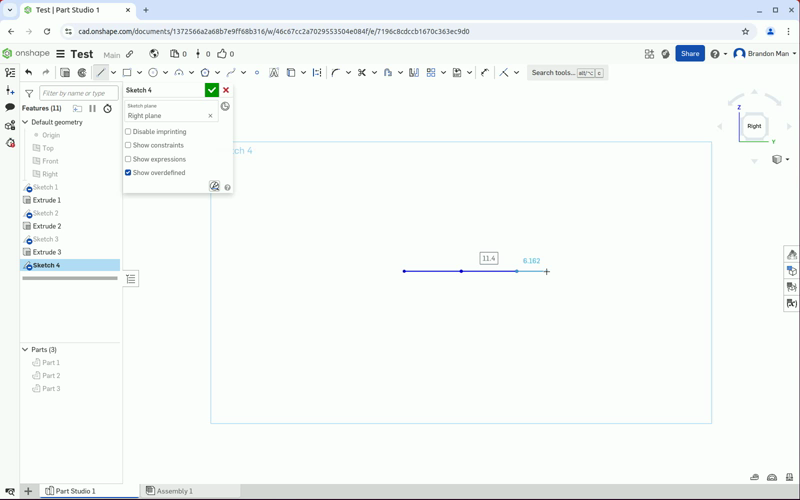
mouse_move(516, 242)
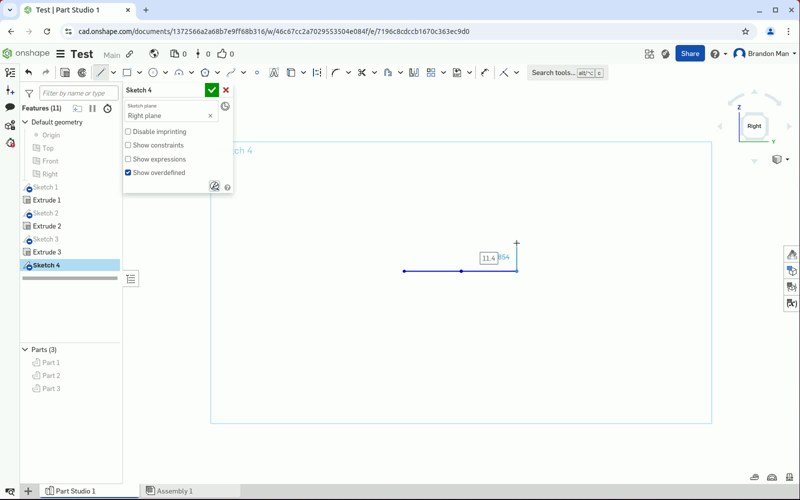
click(516, 242)
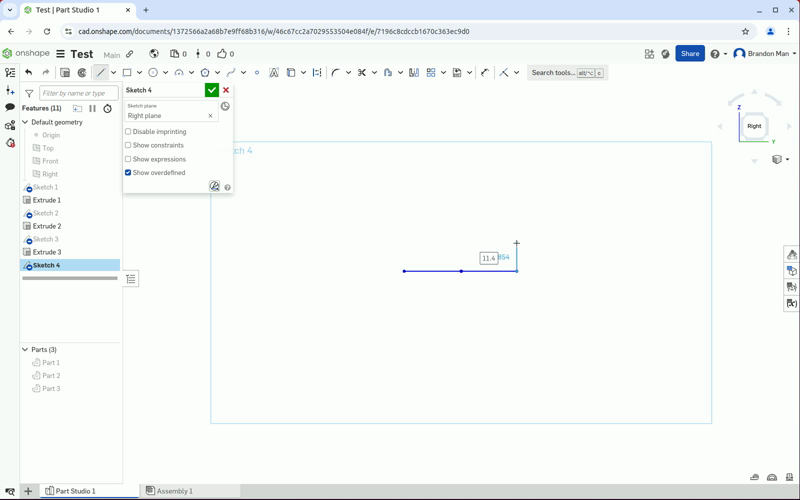
key_up(shift)
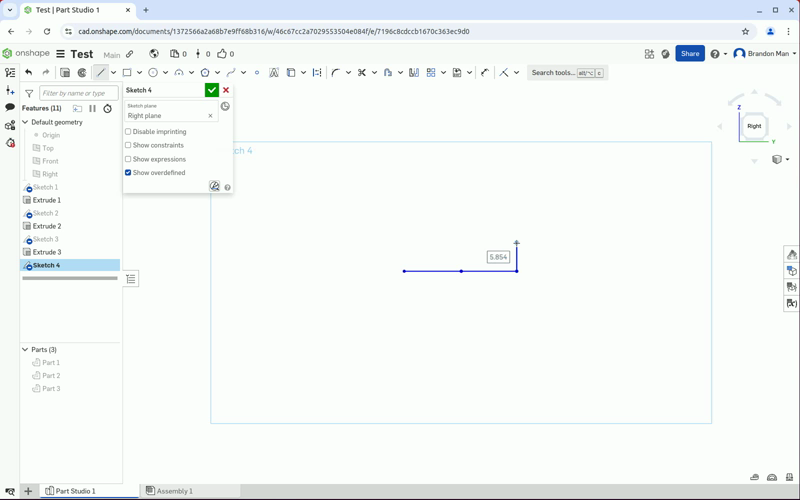
key_down(shift)
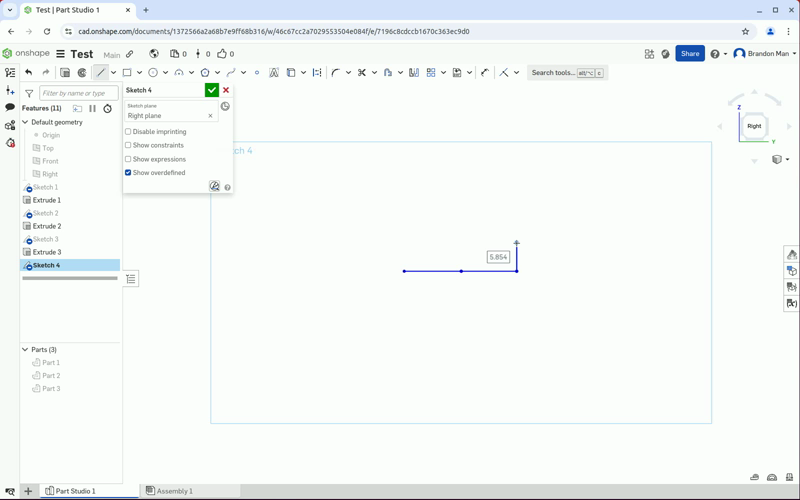
mouse_move(404, 242)
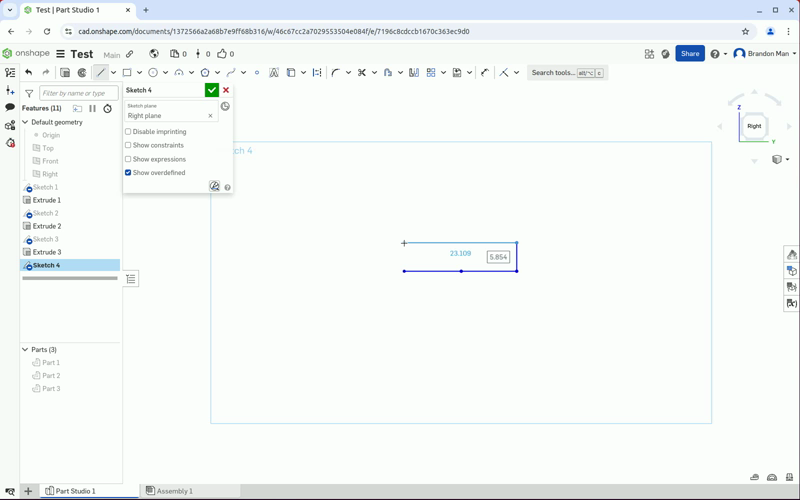
click(404, 242)
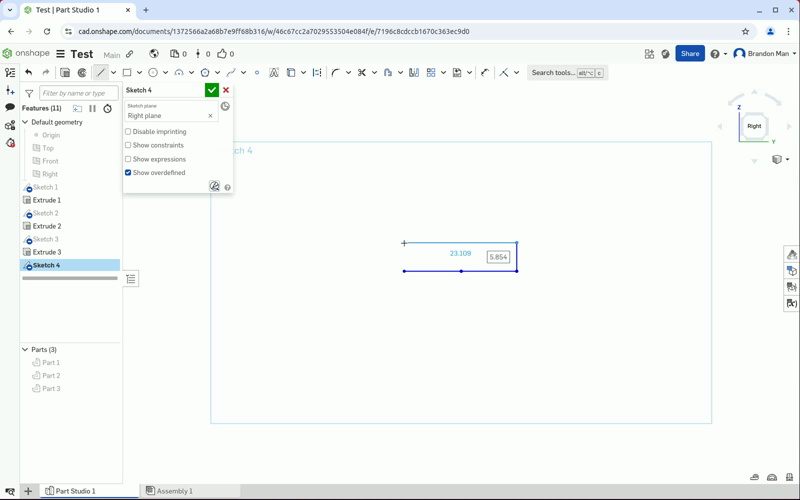
key_up(shift)
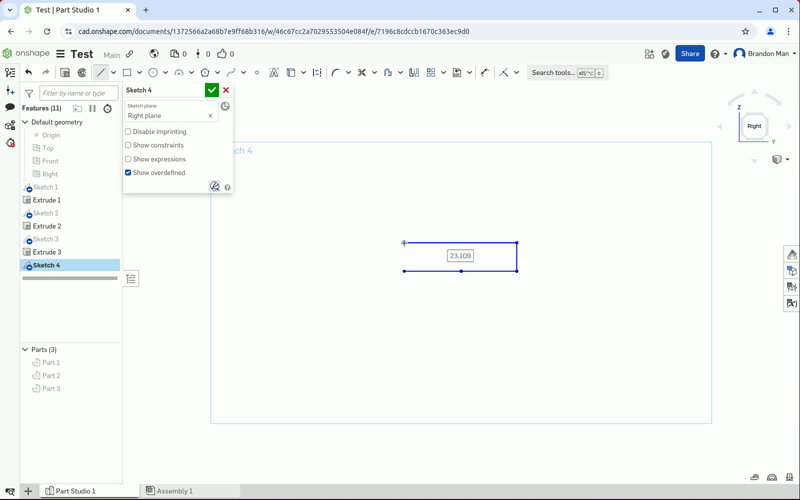
mouse_move(434, 242)
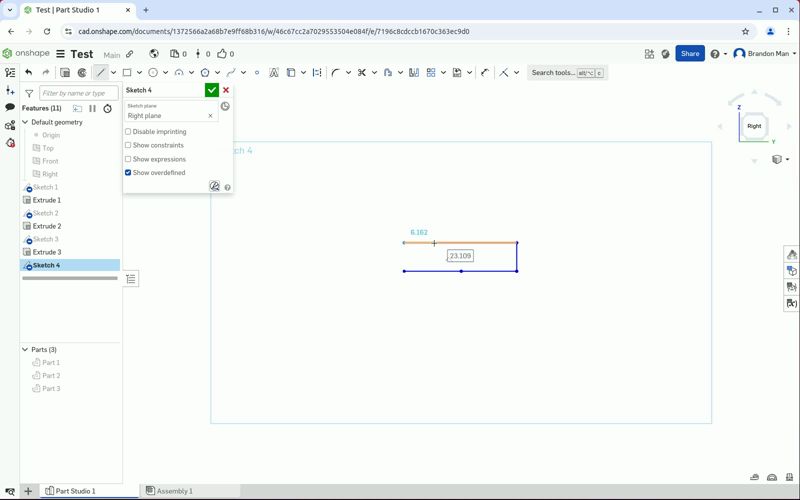
key_down(shift)
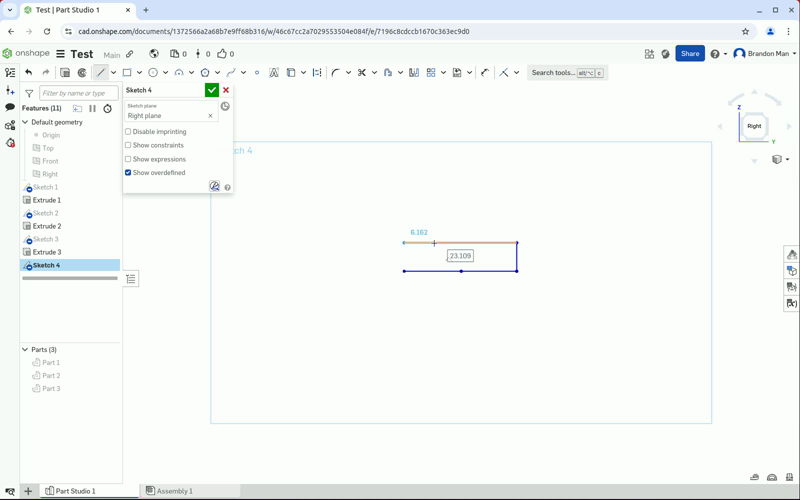
mouse_move(404, 271)
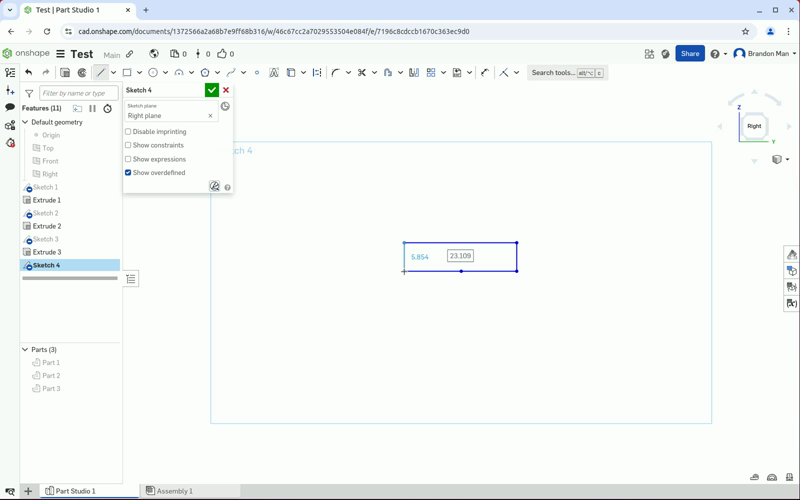
key_up(shift)
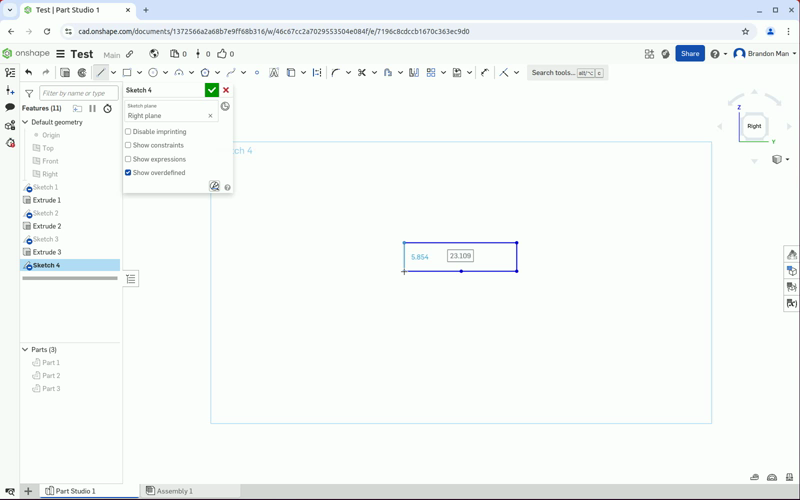
click(404, 271)
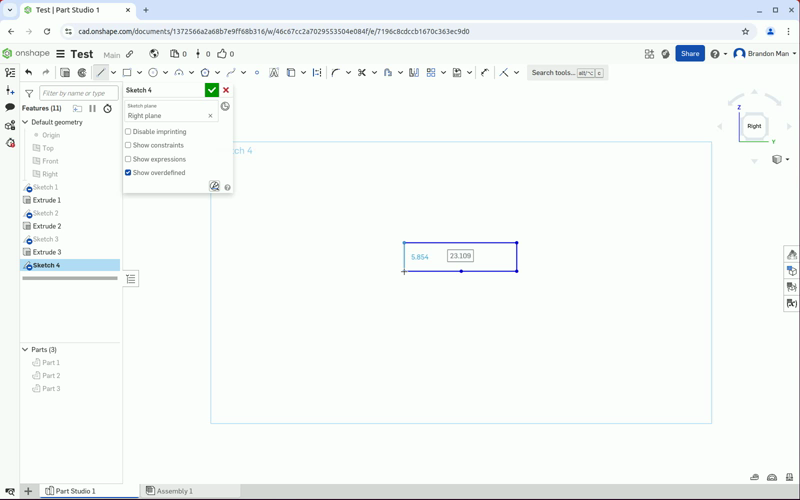
key(esc)
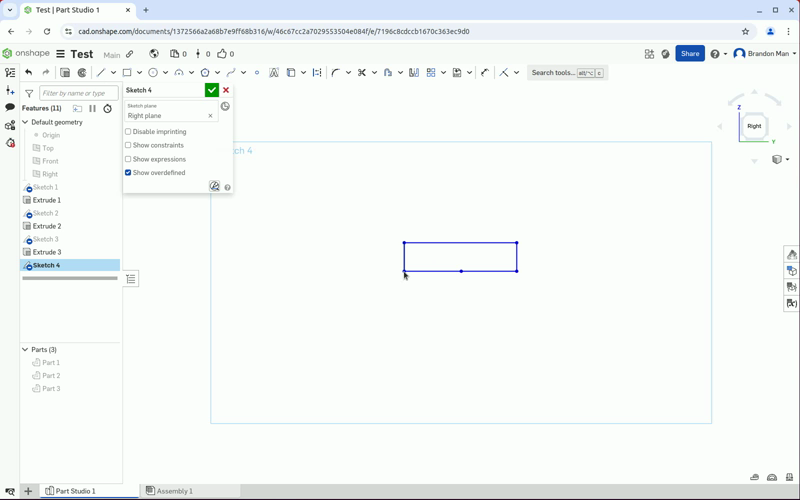
mouse_move(443, 253)
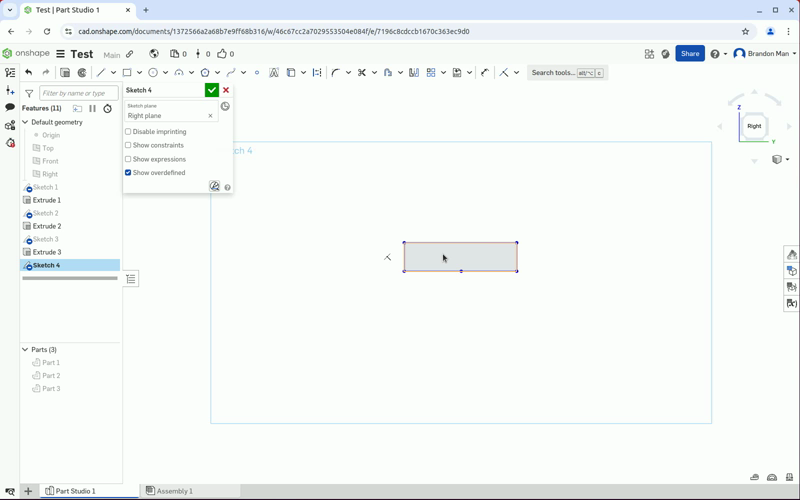
click(443, 253)
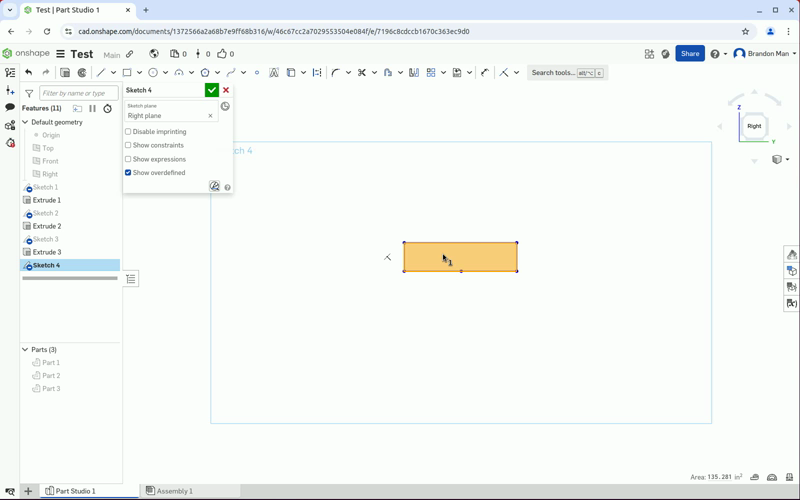
mouse_move(73, 352)
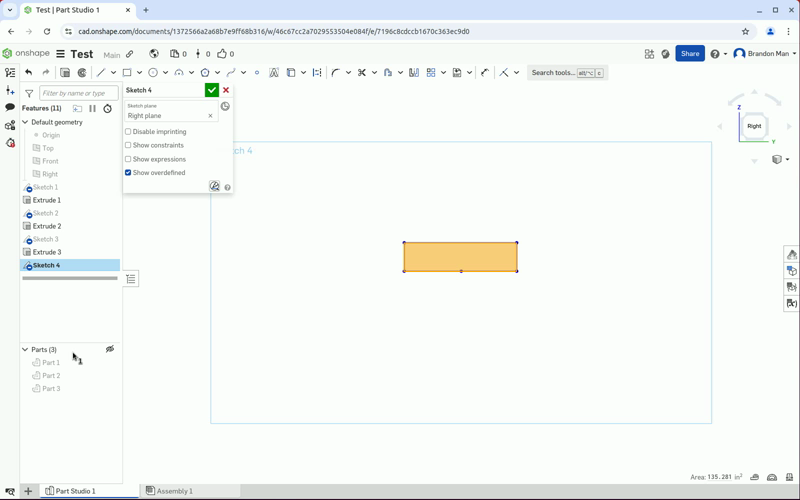
key(shift+y)
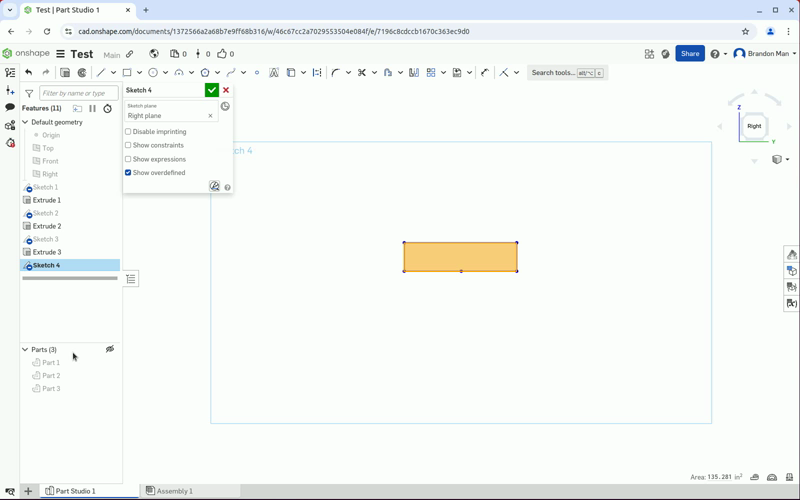
key(shift+e)
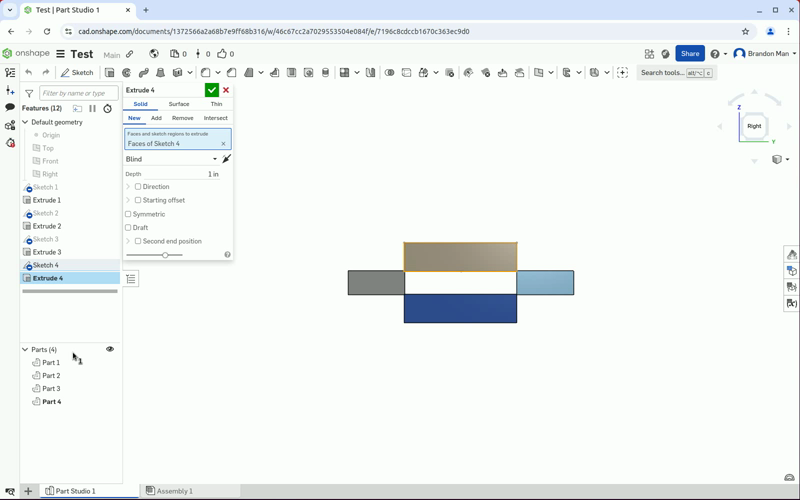
mouse_move(143, 106)
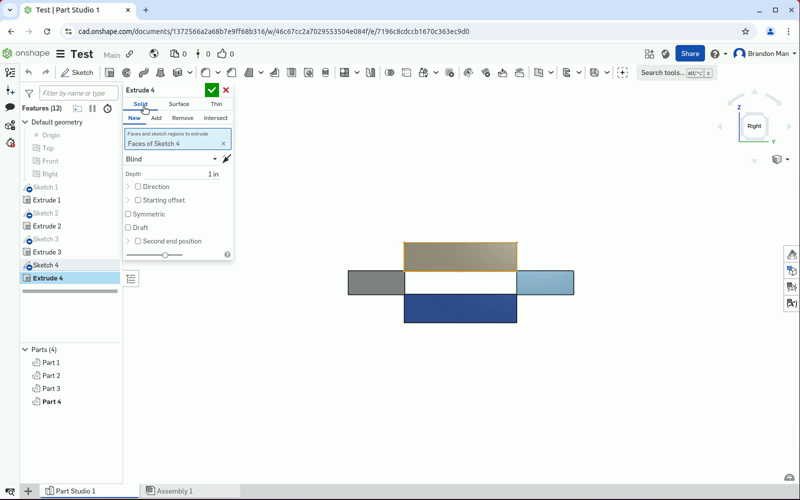
click(143, 106)
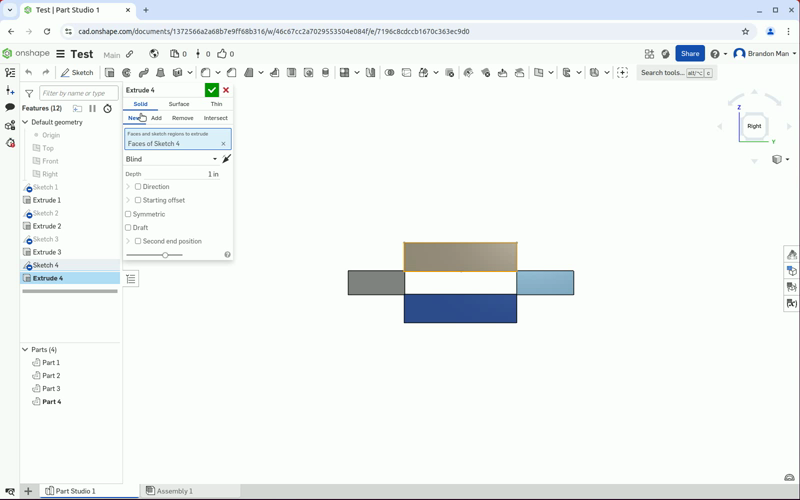
mouse_move(137, 120)
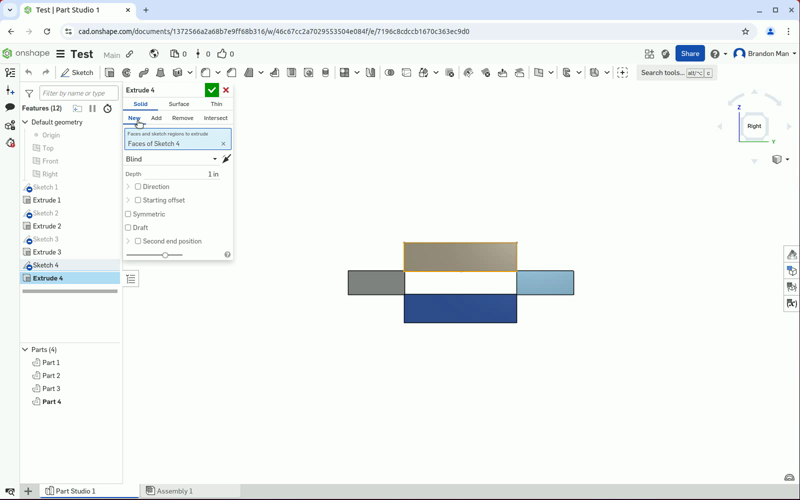
click(137, 120)
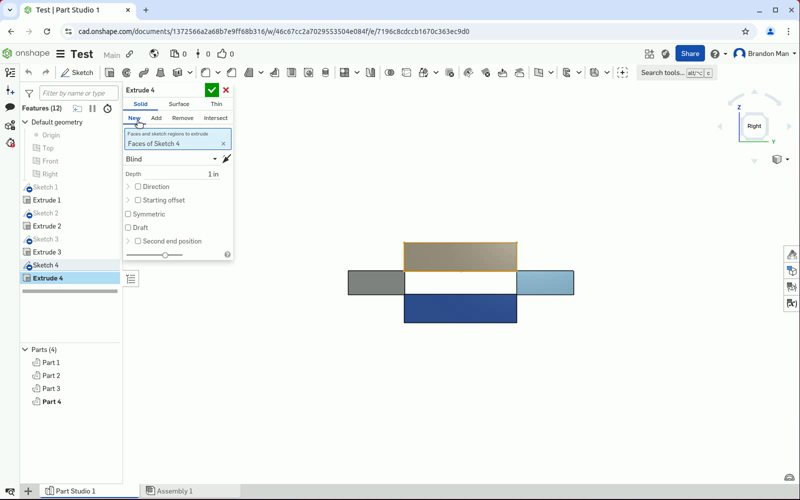
key(tab, 4)
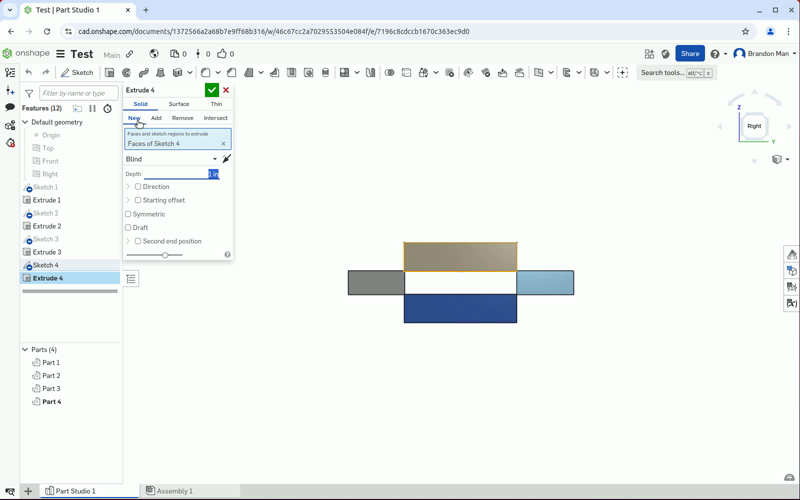
text(5.777)
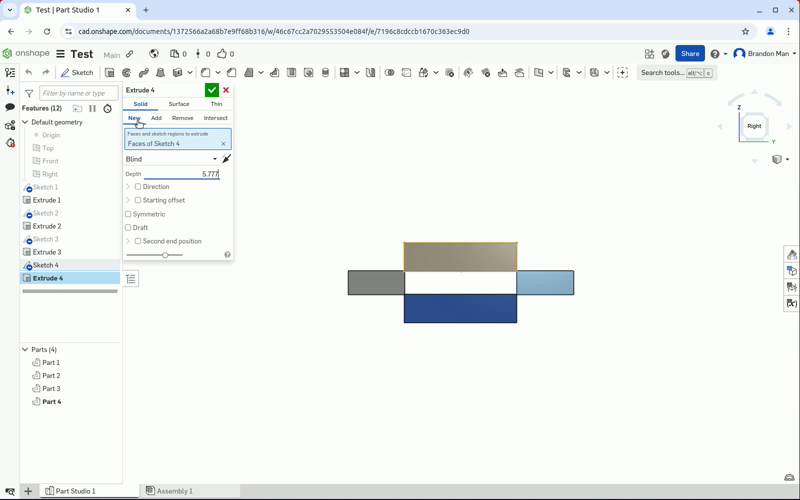
key(enter)
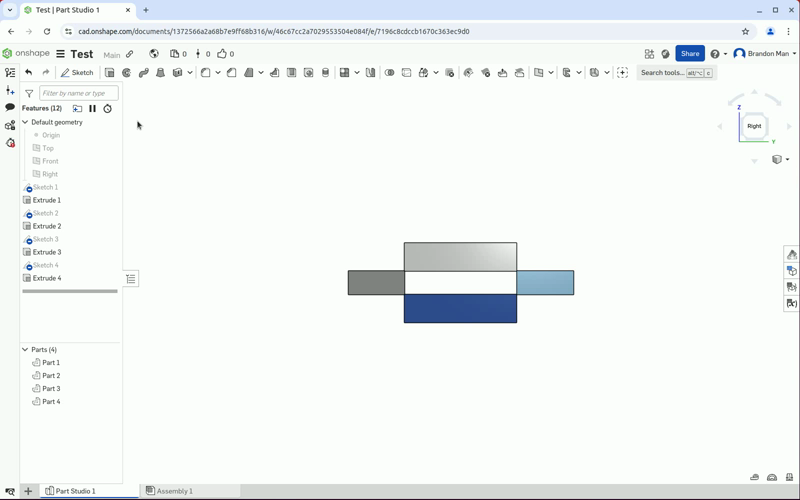
key(shift+h)
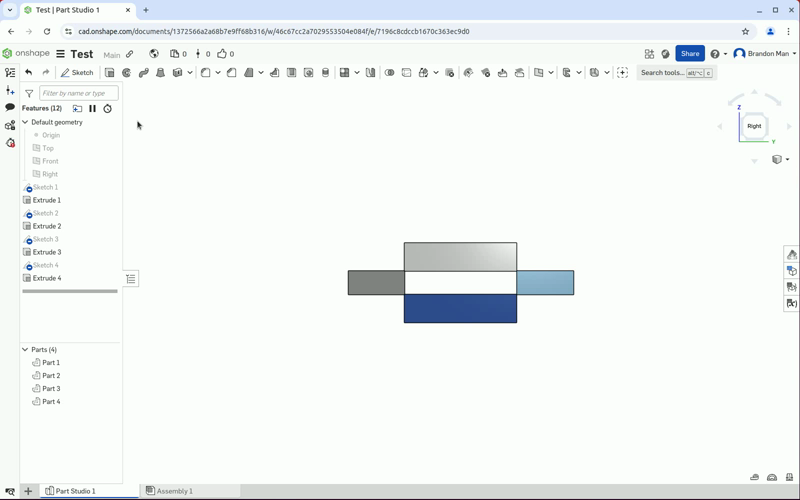
key(shift+h)
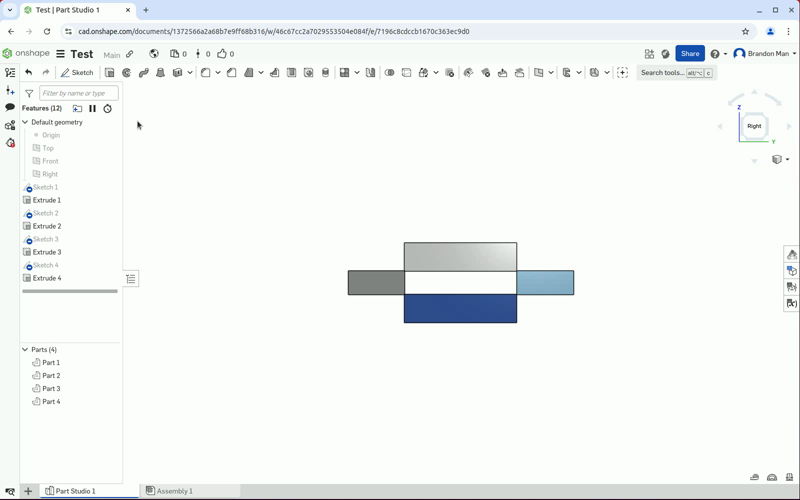
mouse_move(73, 189)
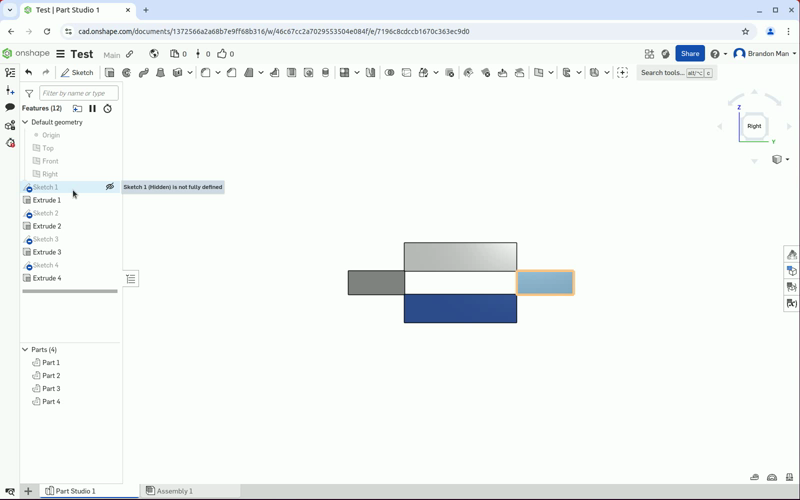
click(73, 189)
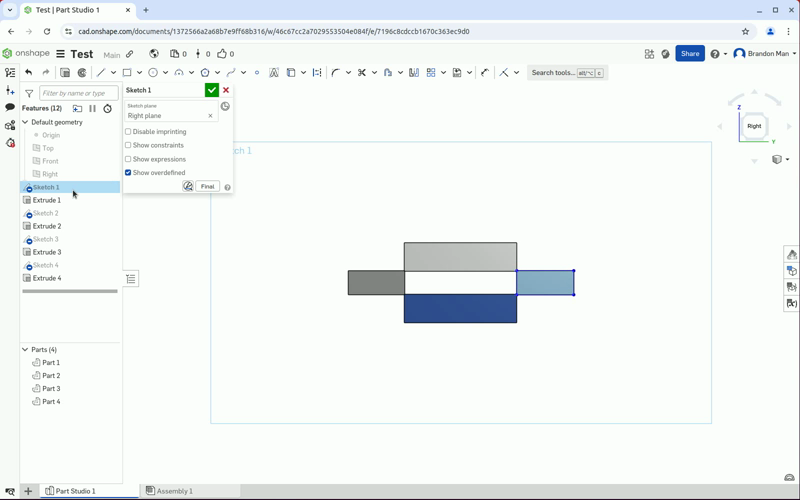
mouse_move(229, 92)
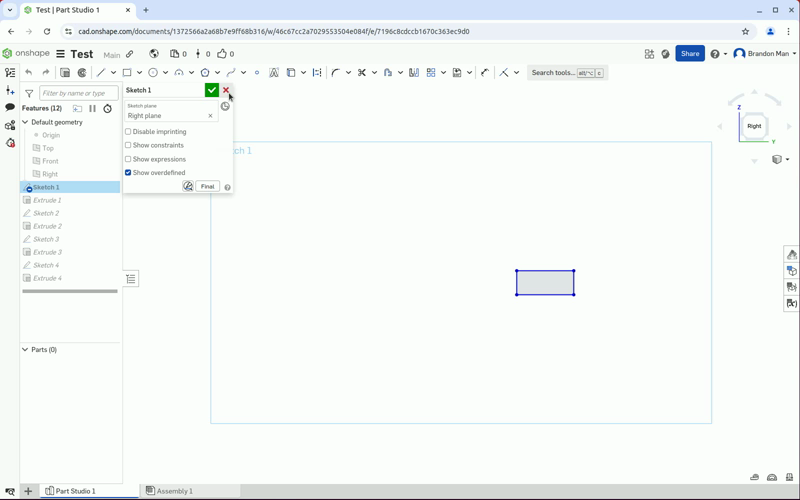
click(229, 92)
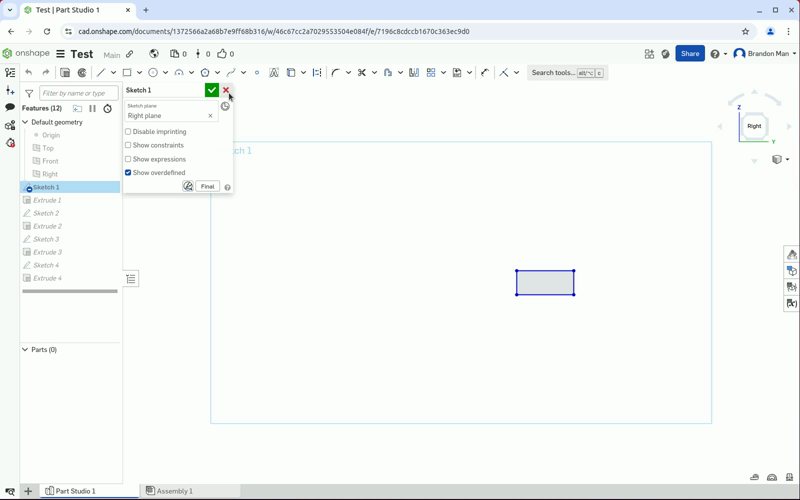
key(shift+s)
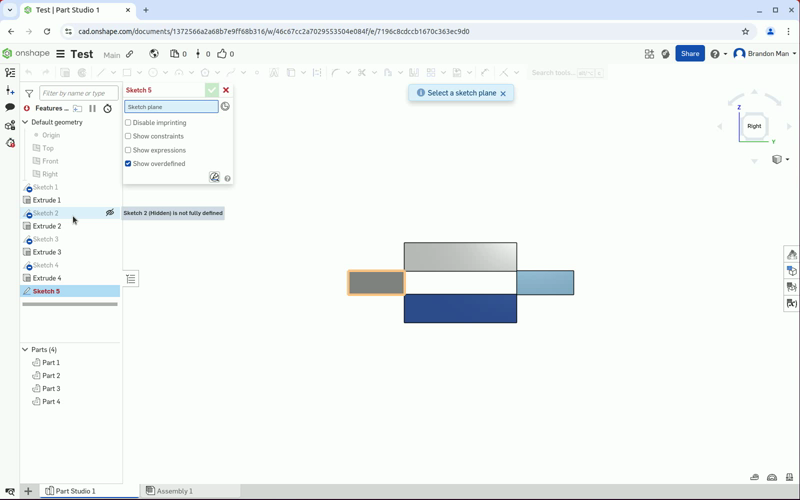
scroll(3)
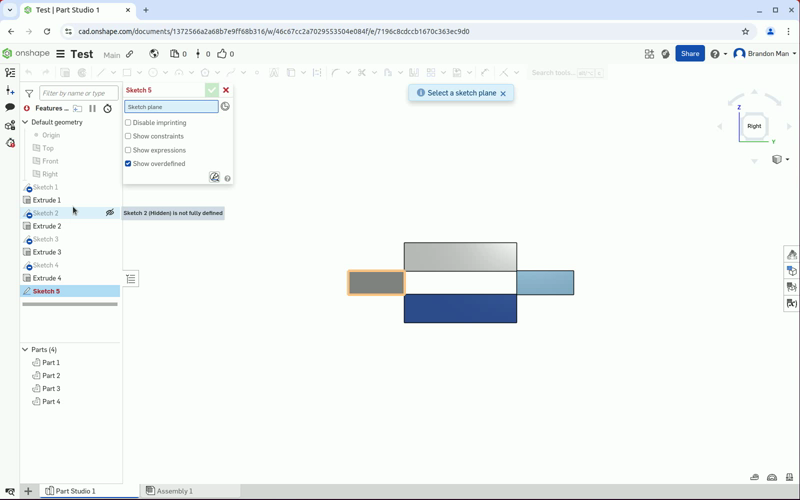
mouse_move(73, 176)
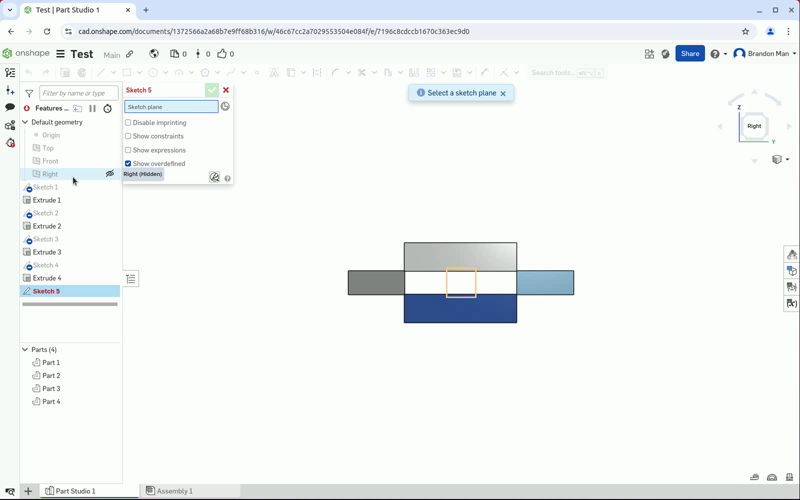
click(73, 176)
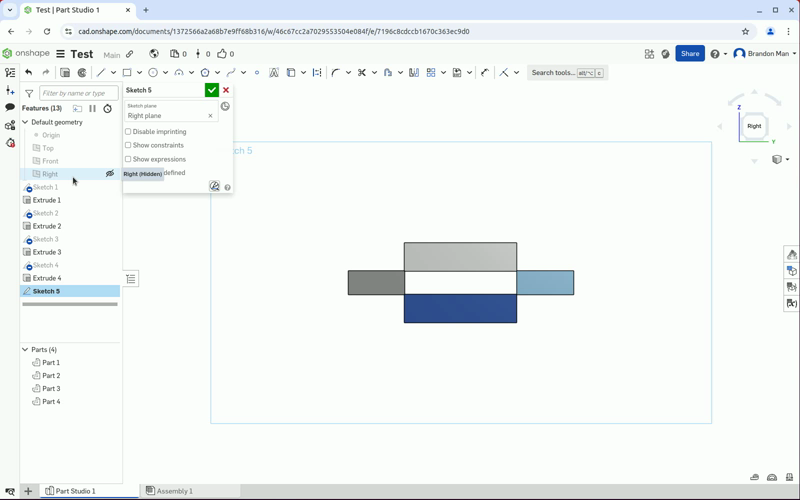
mouse_move(73, 352)
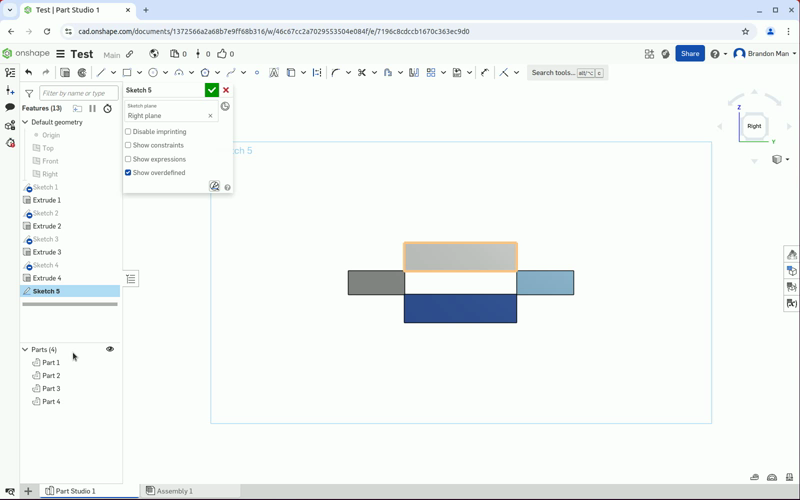
key(y)
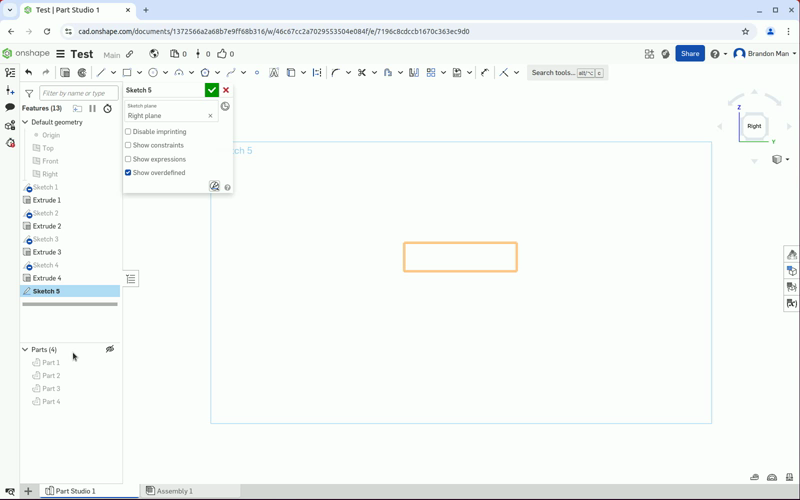
key(l)
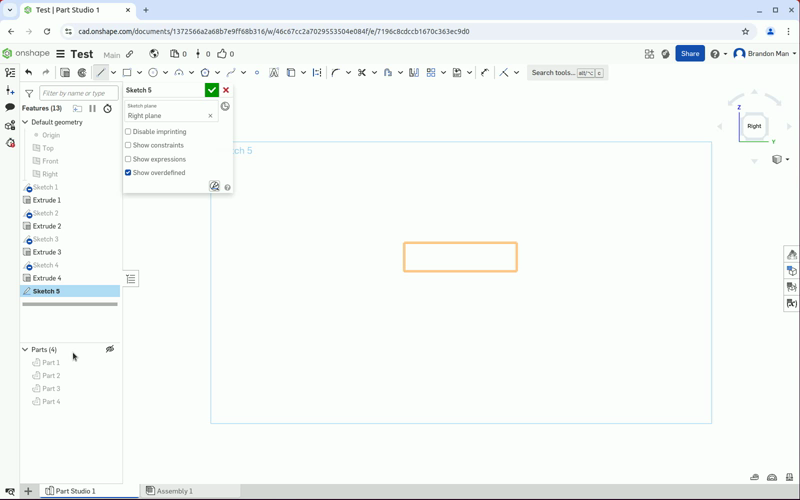
key_down(shift)
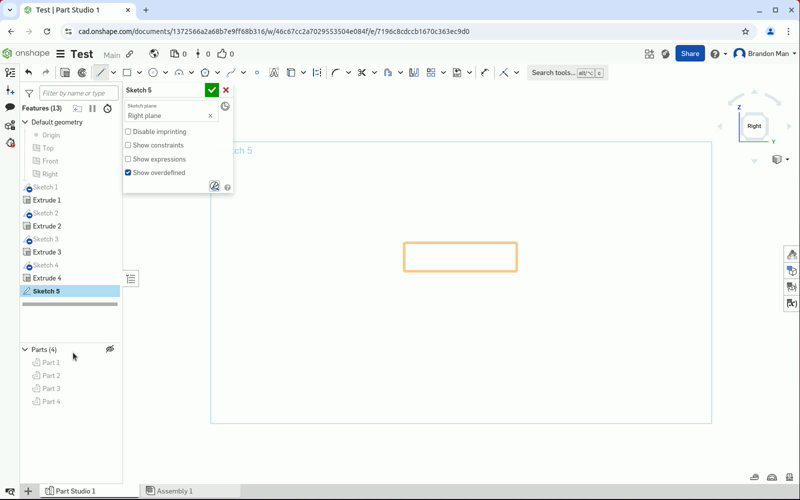
mouse_move(460, 294)
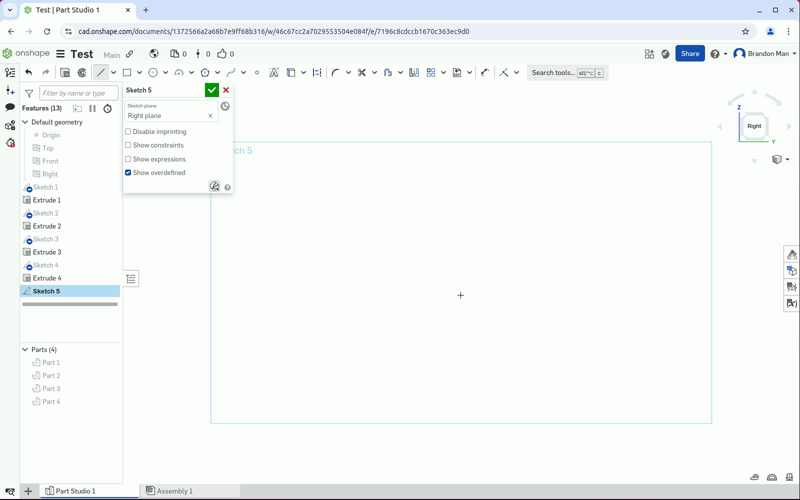
click(460, 294)
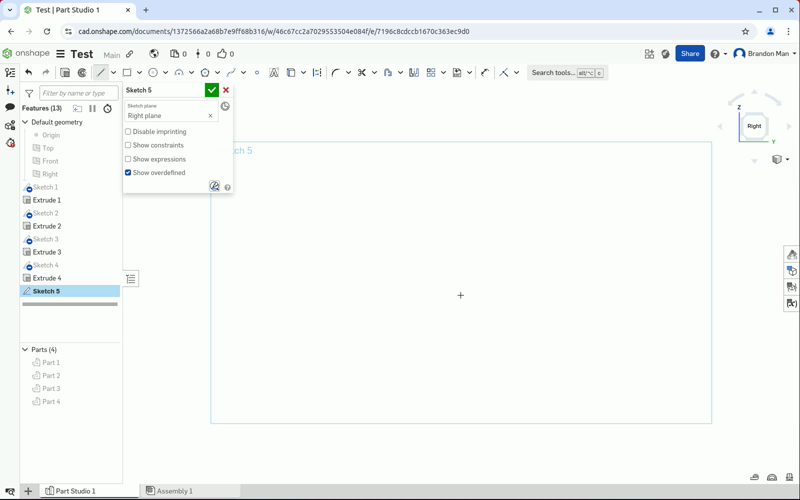
key_up(shift)
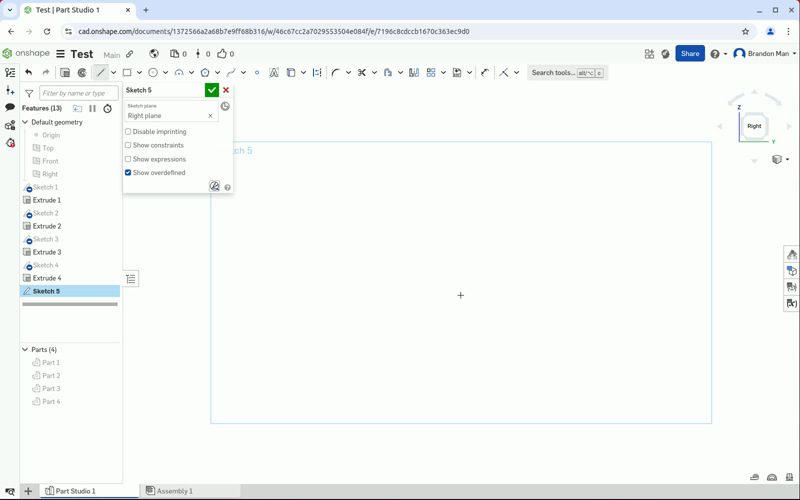
key_down(shift)
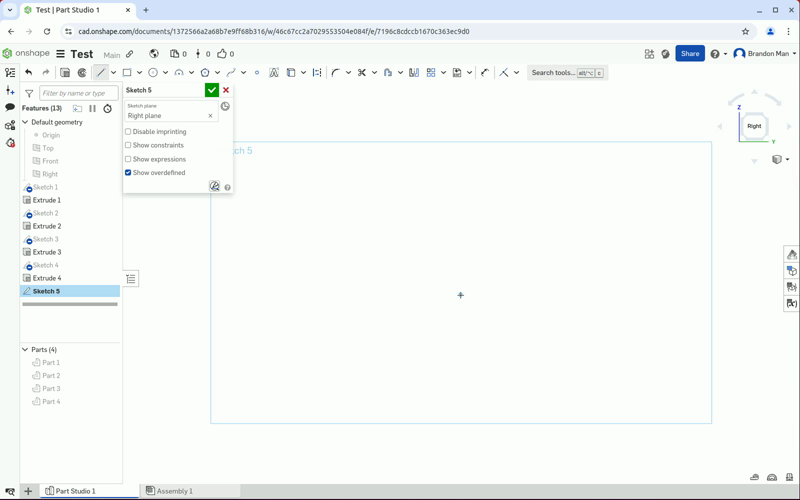
mouse_move(490, 294)
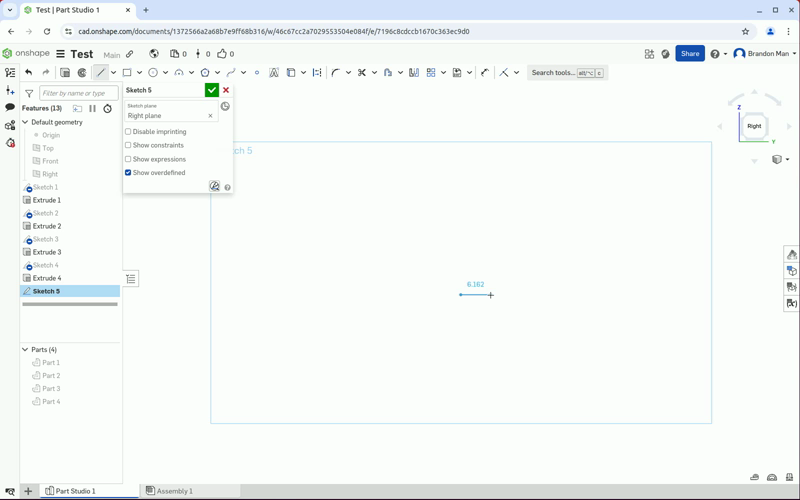
mouse_move(517, 294)
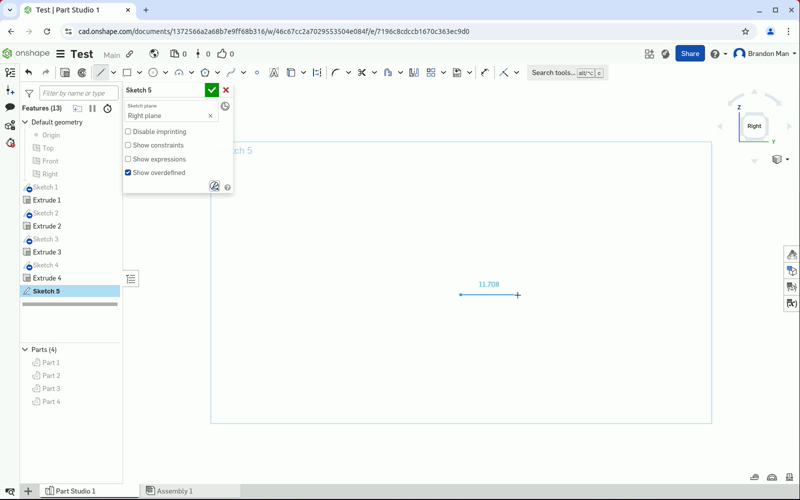
click(517, 294)
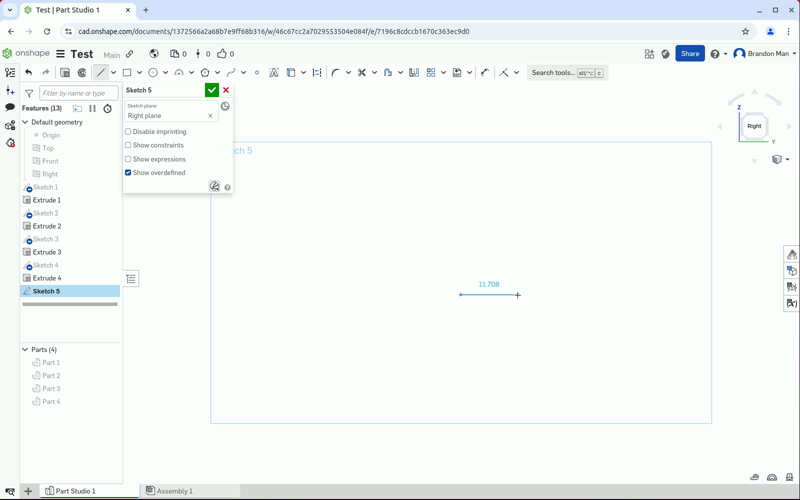
key_up(shift)
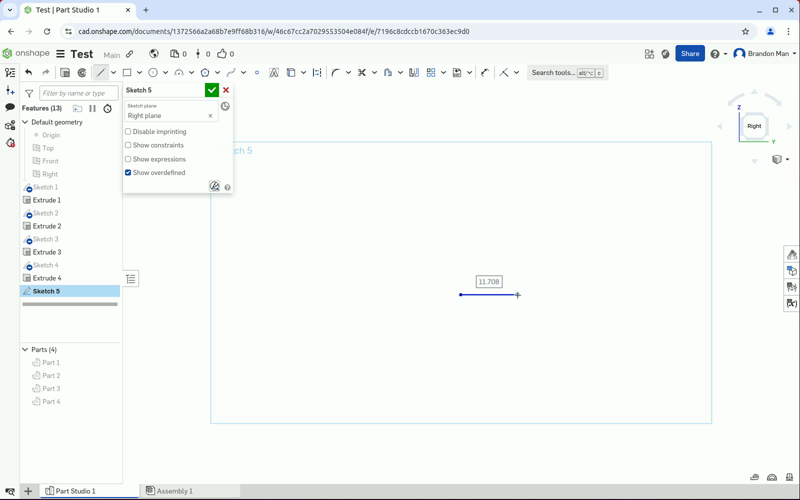
key_down(shift)
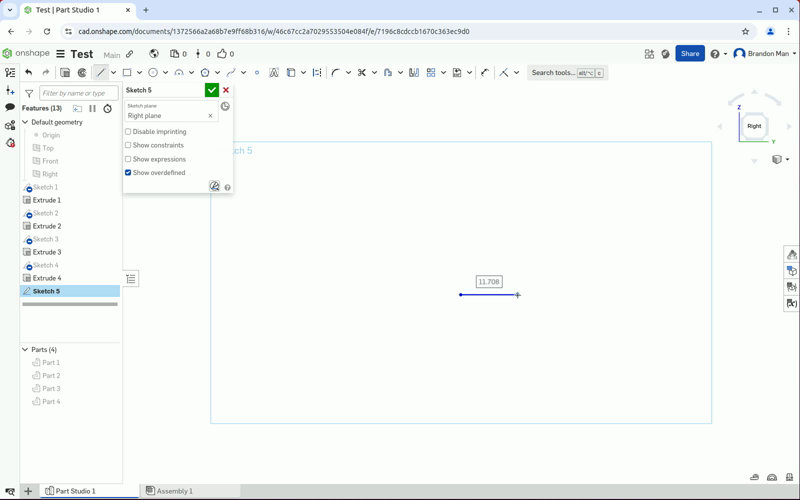
mouse_move(547, 294)
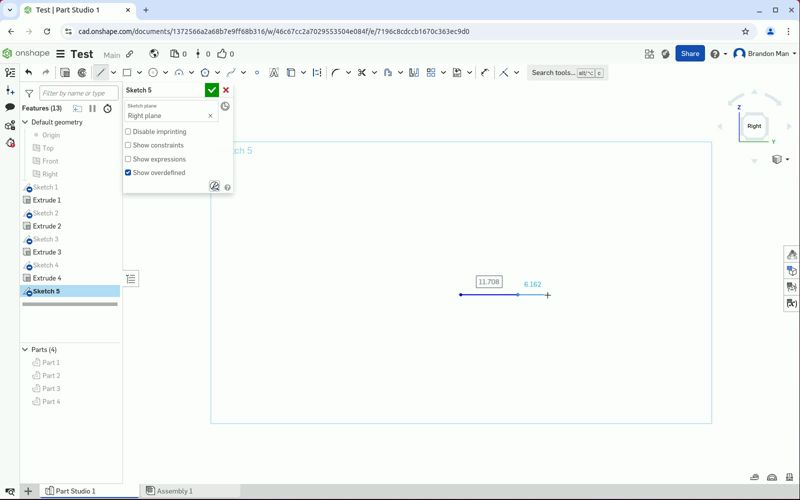
mouse_move(517, 270)
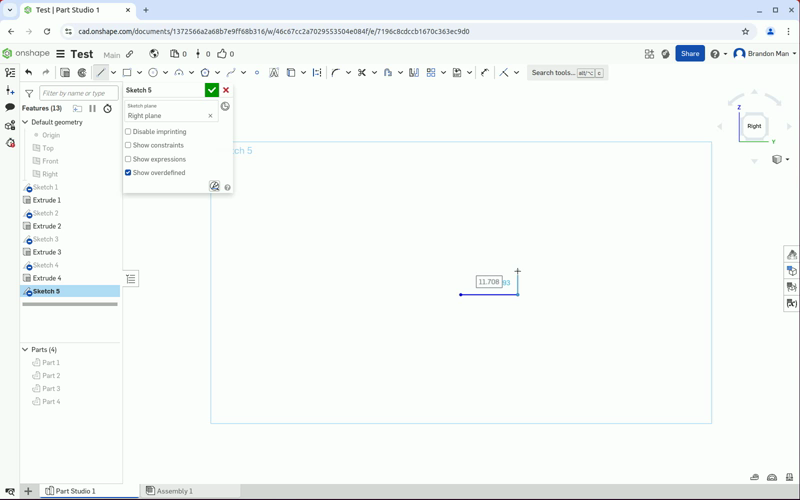
click(517, 270)
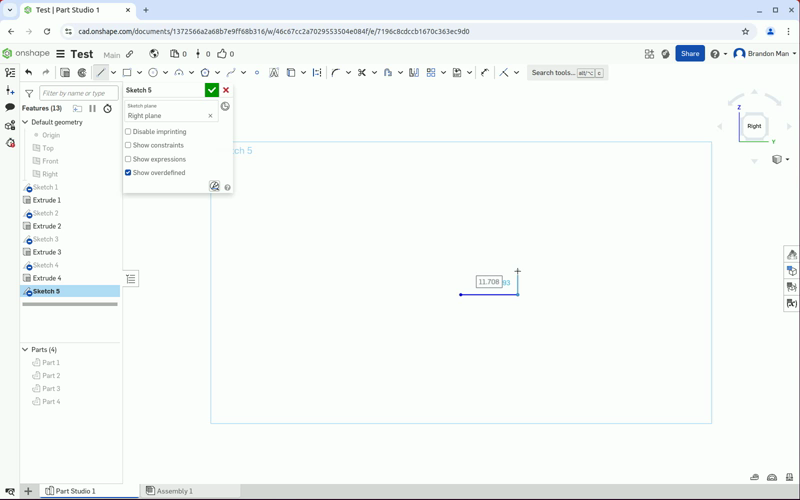
key_up(shift)
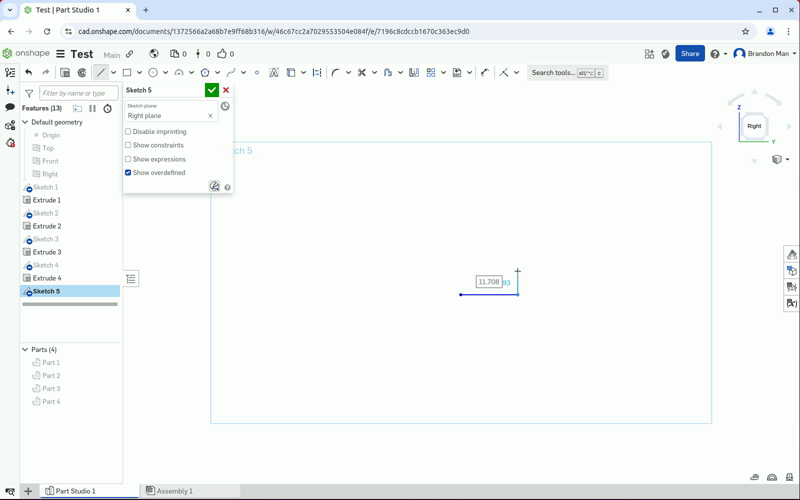
key_down(shift)
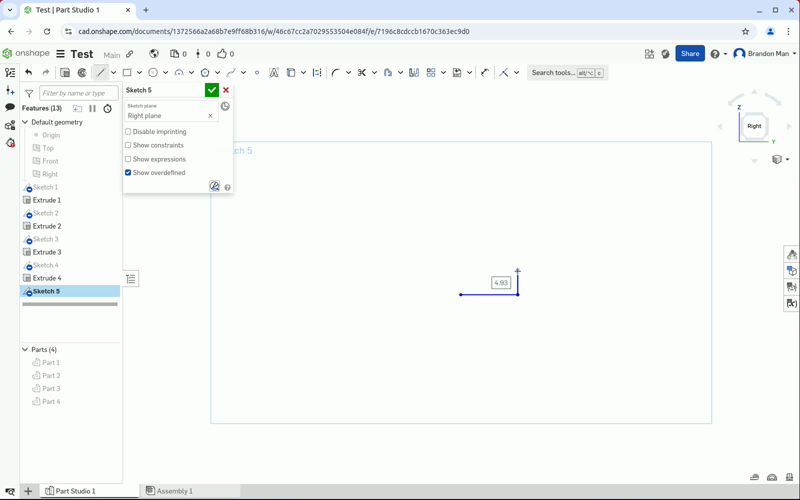
mouse_move(547, 270)
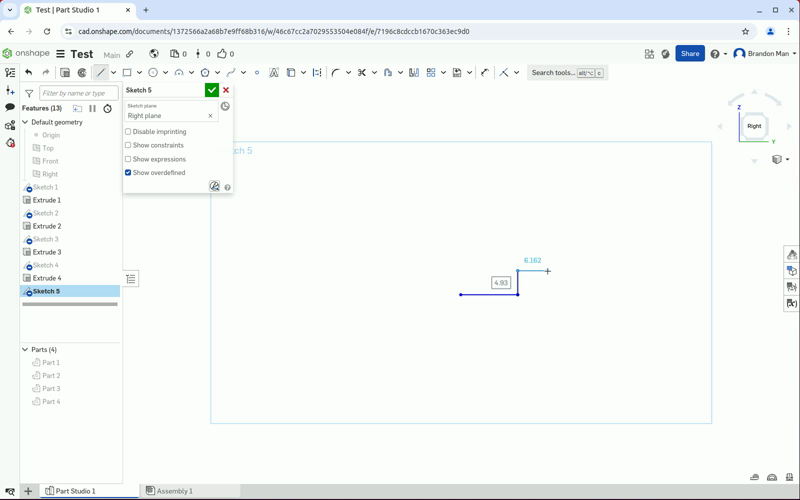
mouse_move(460, 270)
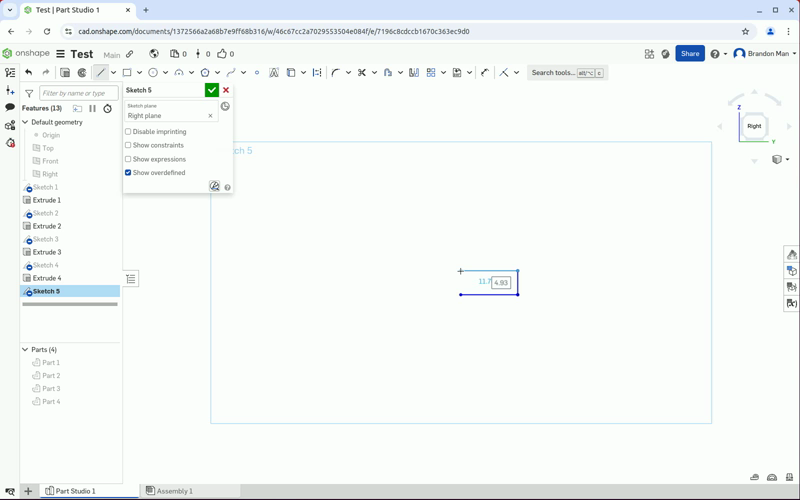
click(460, 270)
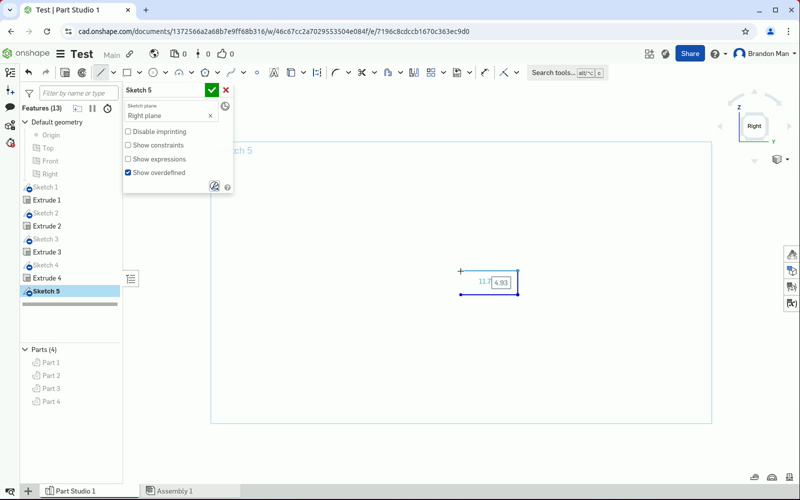
key_up(shift)
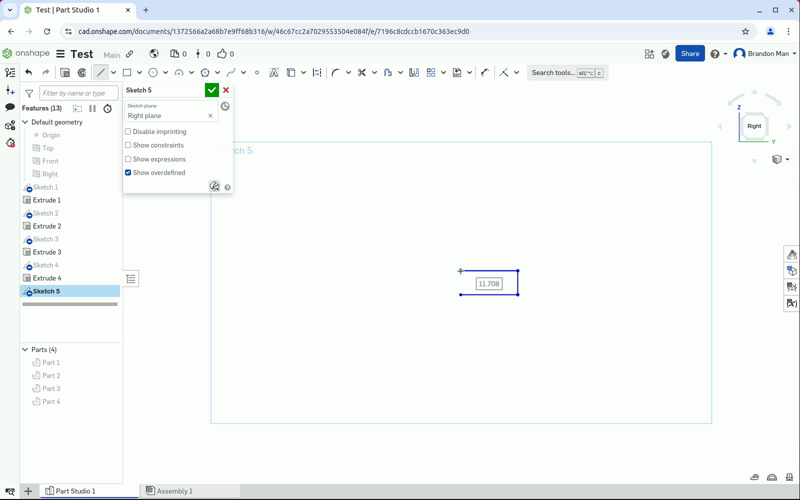
key(esc)
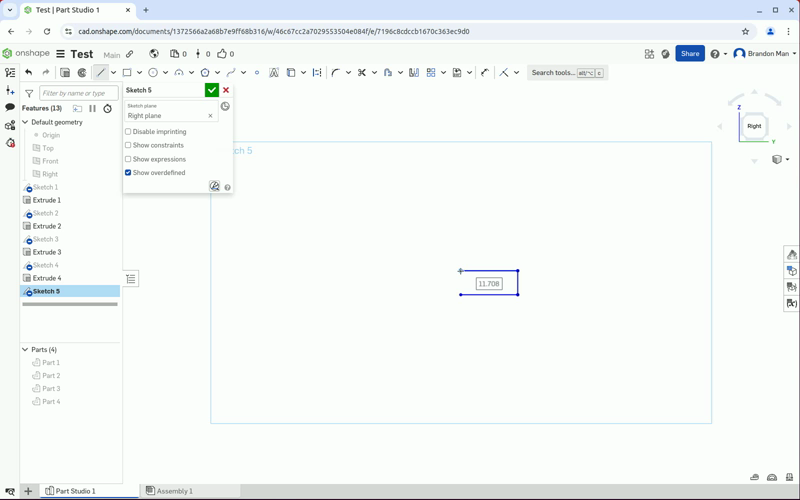
key(a)
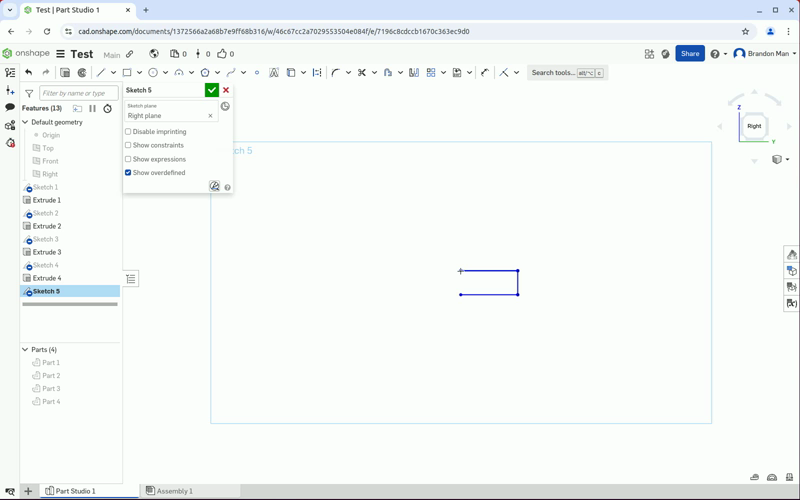
mouse_move(460, 270)
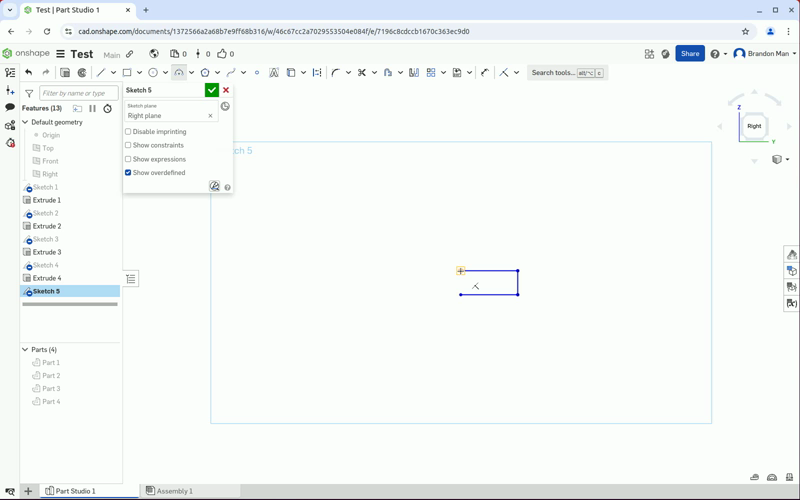
click(460, 270)
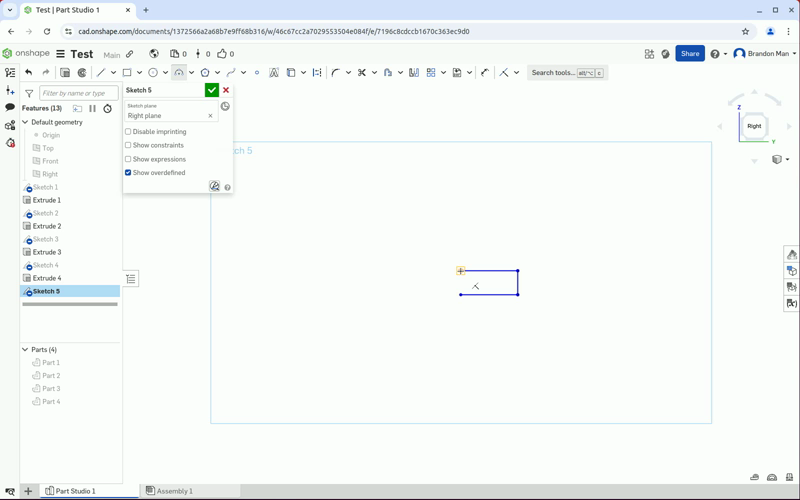
mouse_move(460, 294)
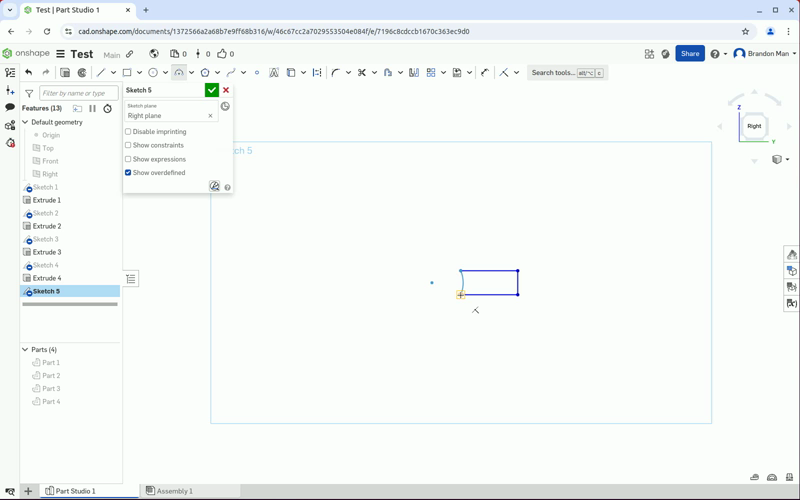
click(460, 294)
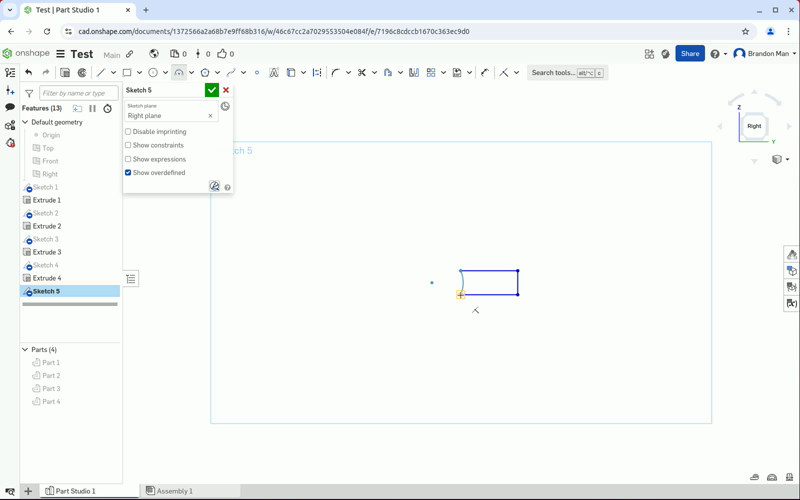
key_down(shift)
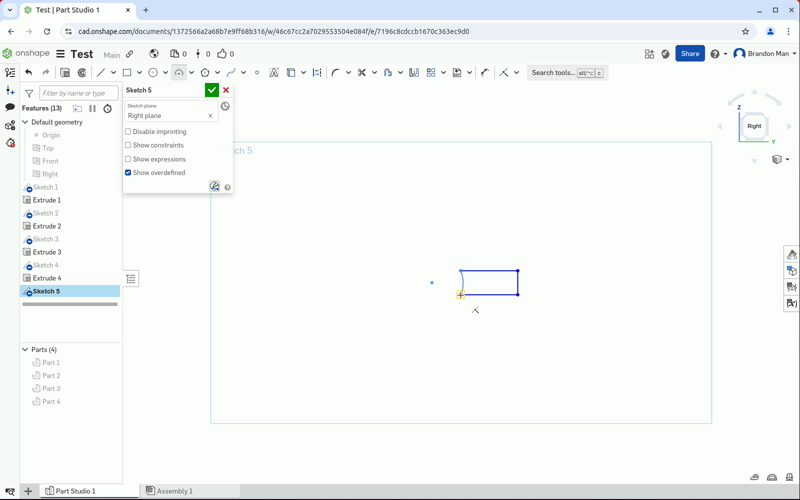
mouse_move(472, 282)
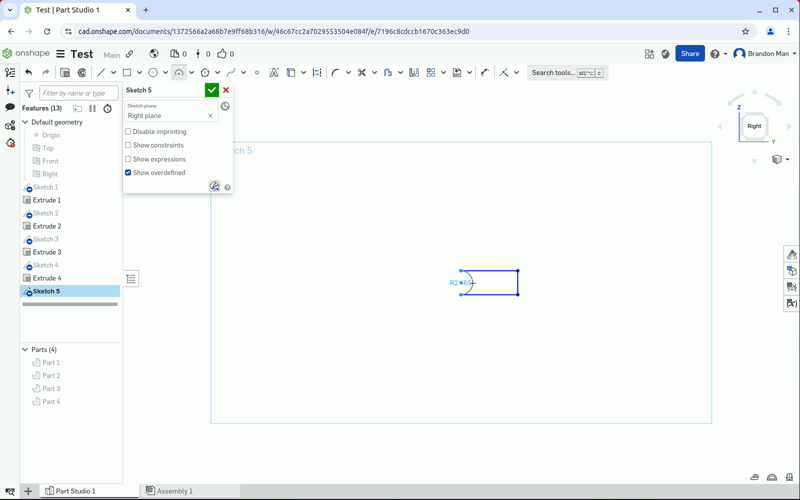
click(472, 282)
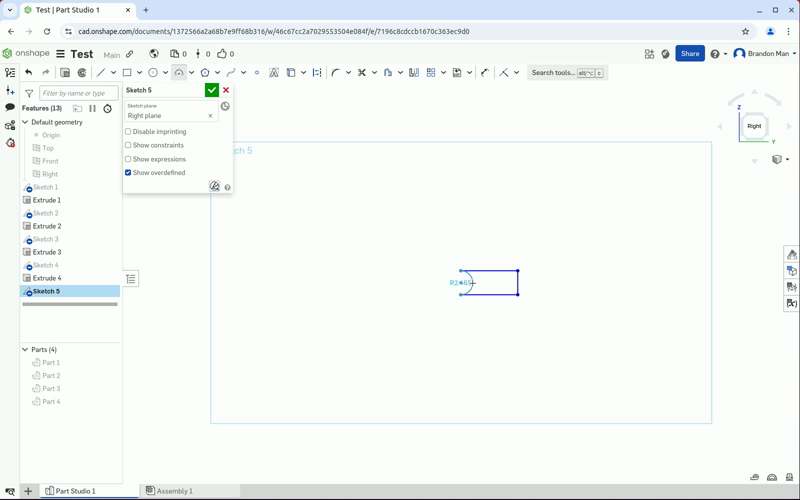
key_up(shift)
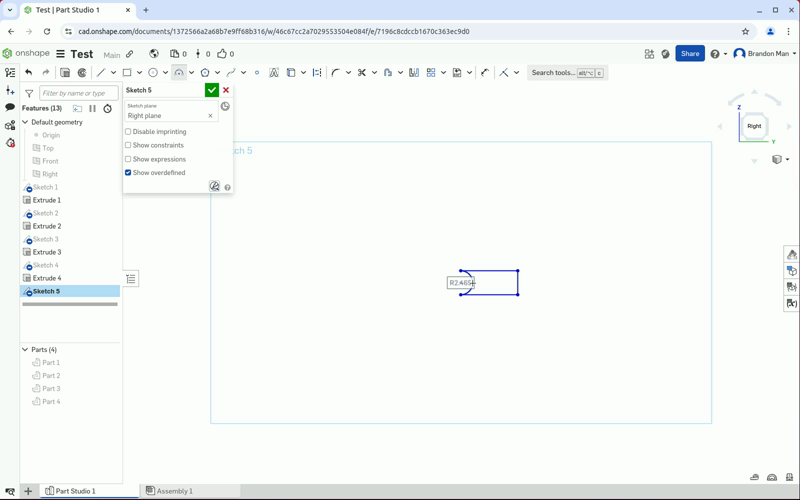
key(esc)
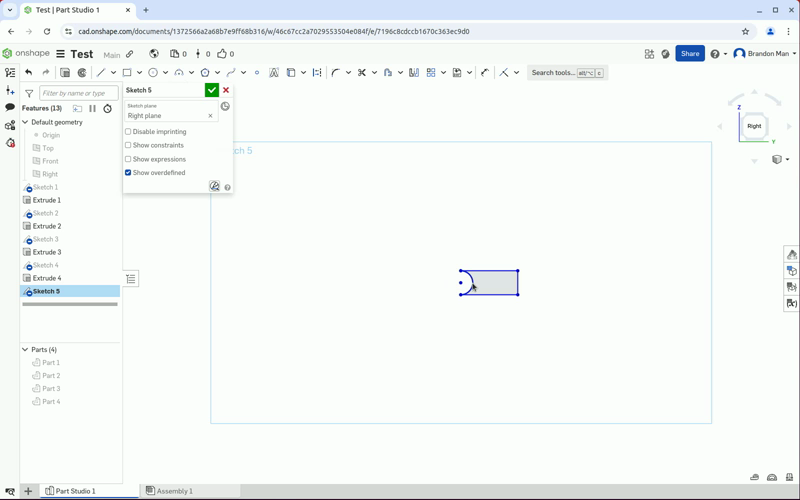
mouse_move(507, 284)
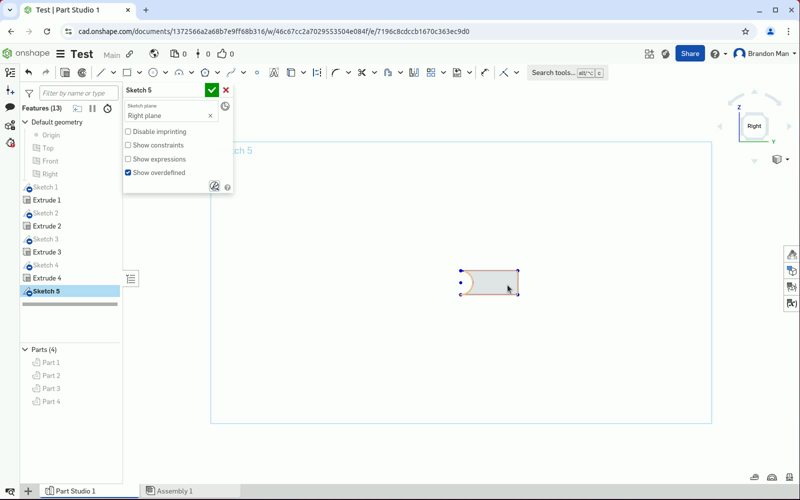
scroll(6)
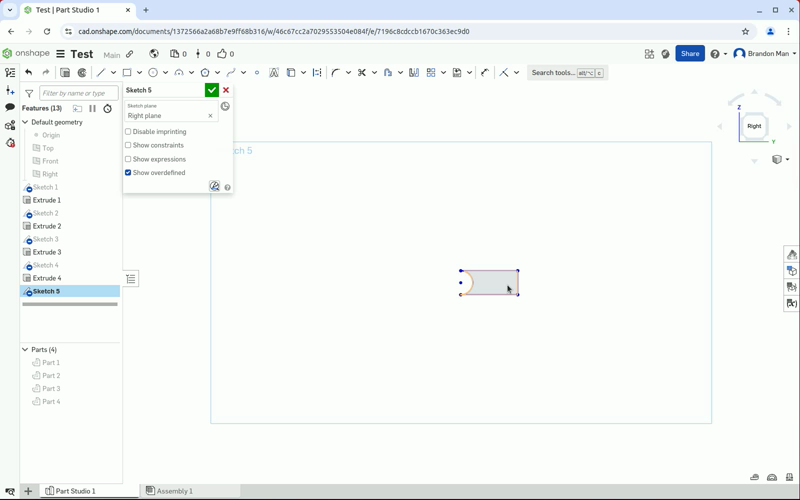
scroll(6)
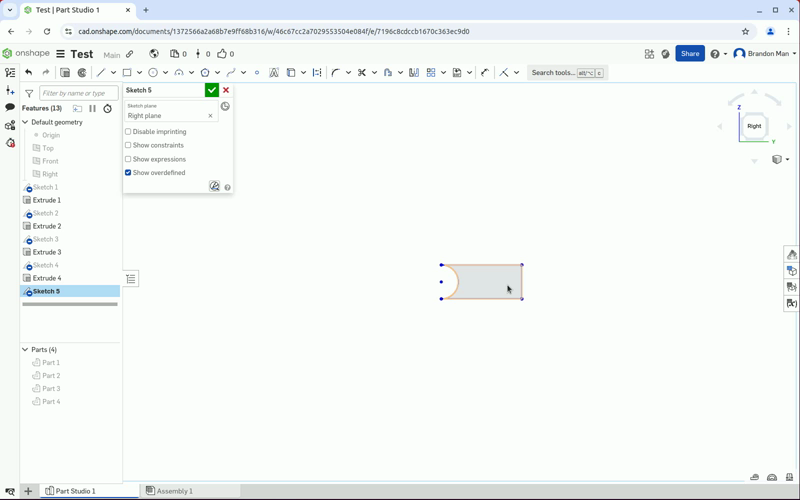
scroll(6)
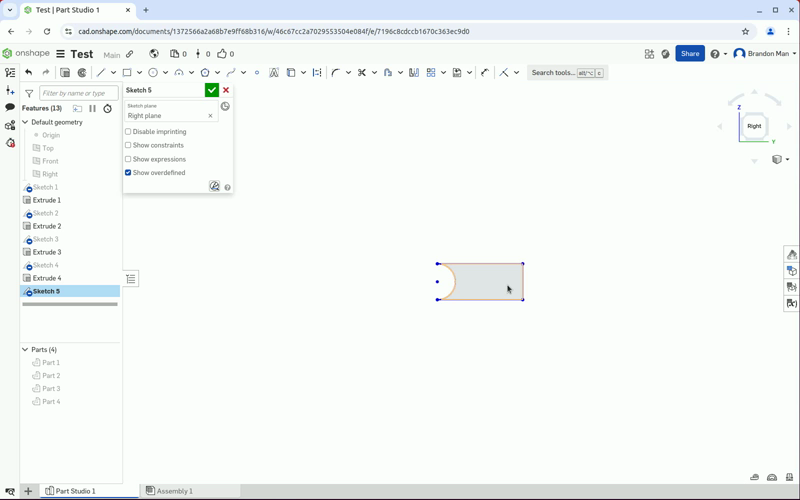
scroll(6)
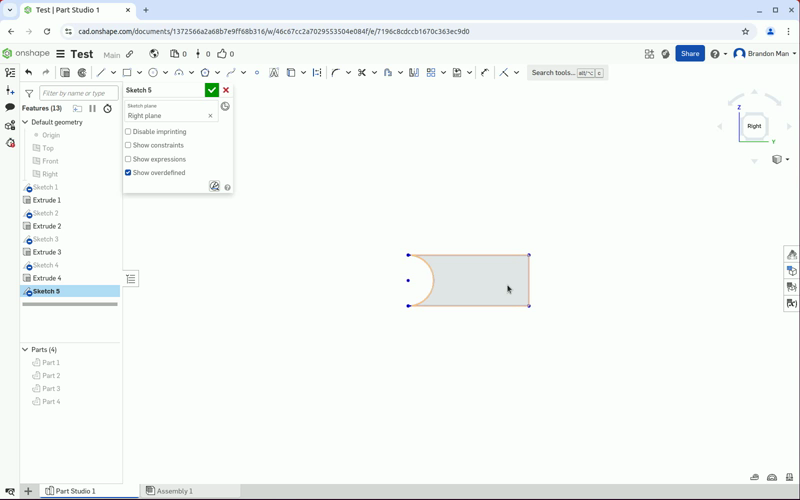
scroll(6)
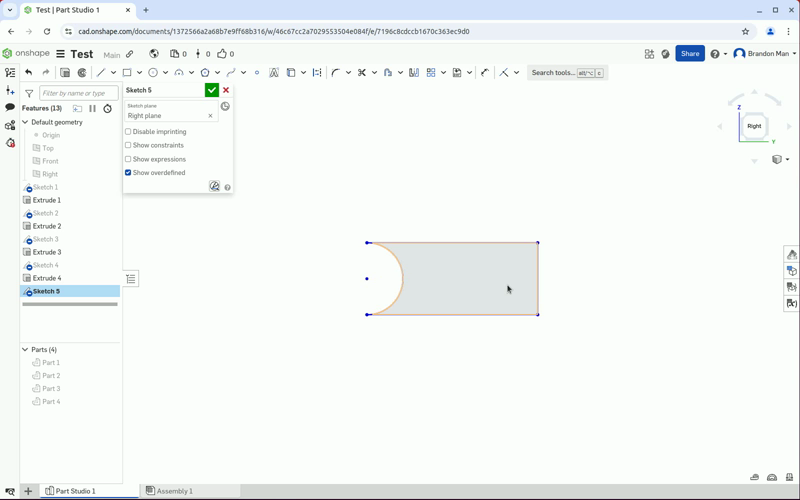
scroll(6)
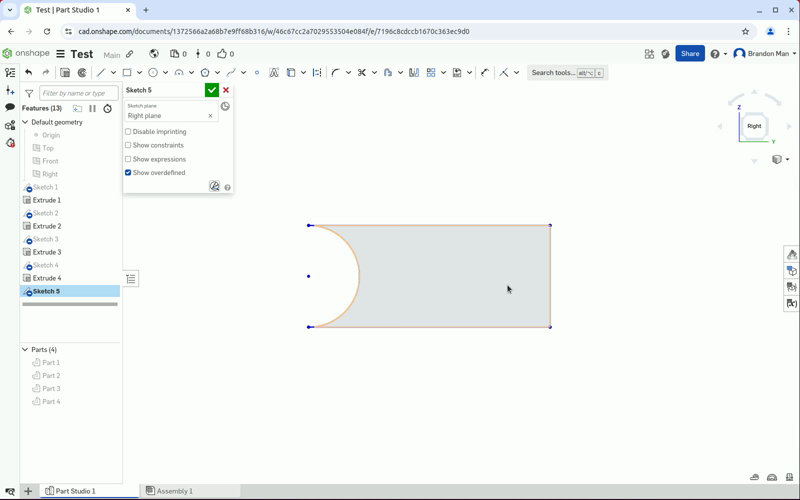
scroll(6)
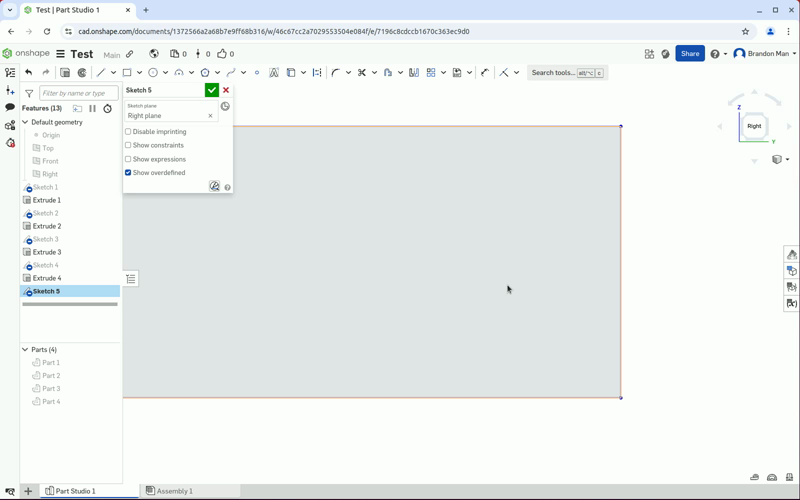
click(507, 284)
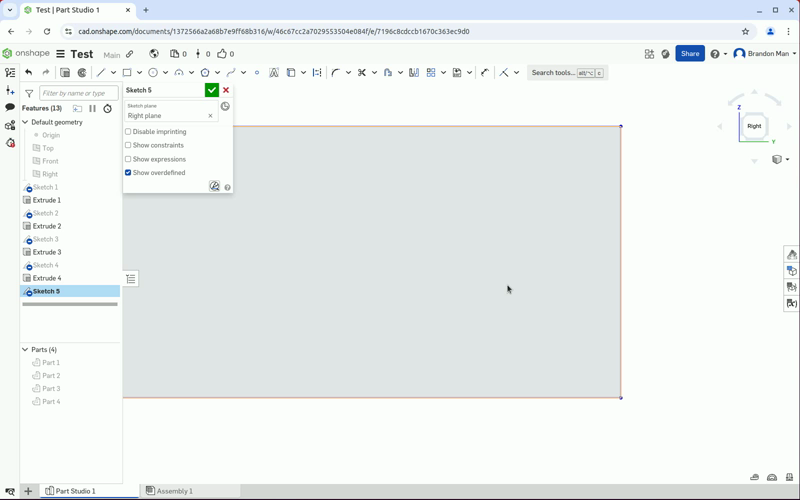
scroll(-6)
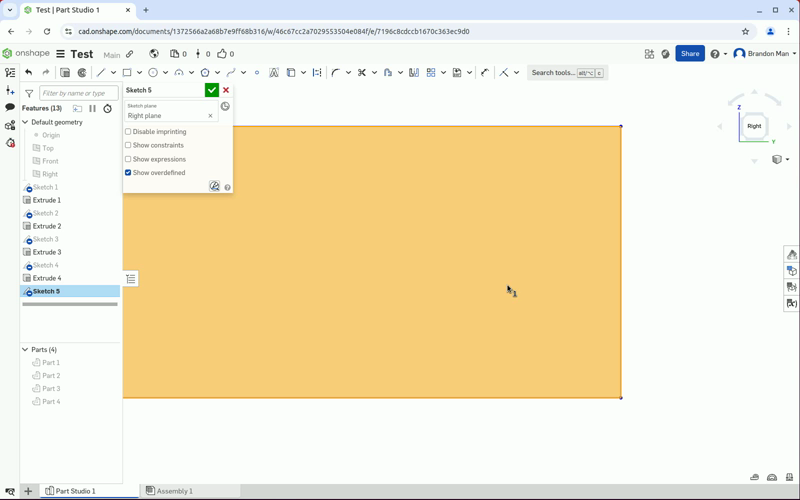
scroll(-6)
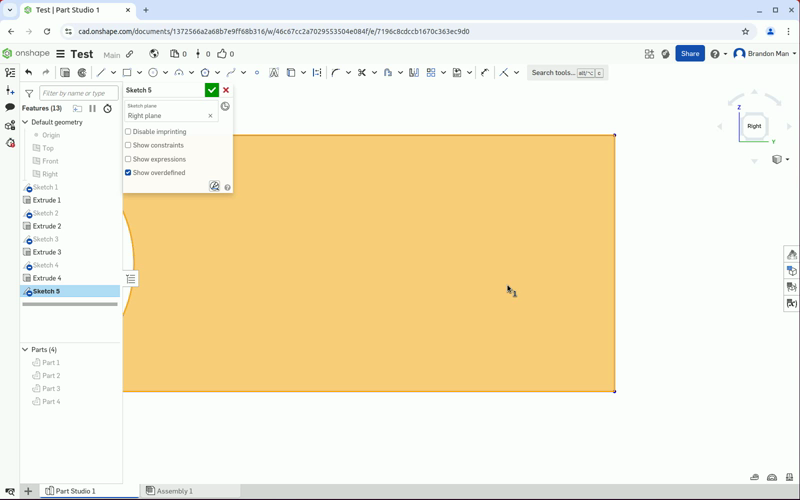
scroll(-6)
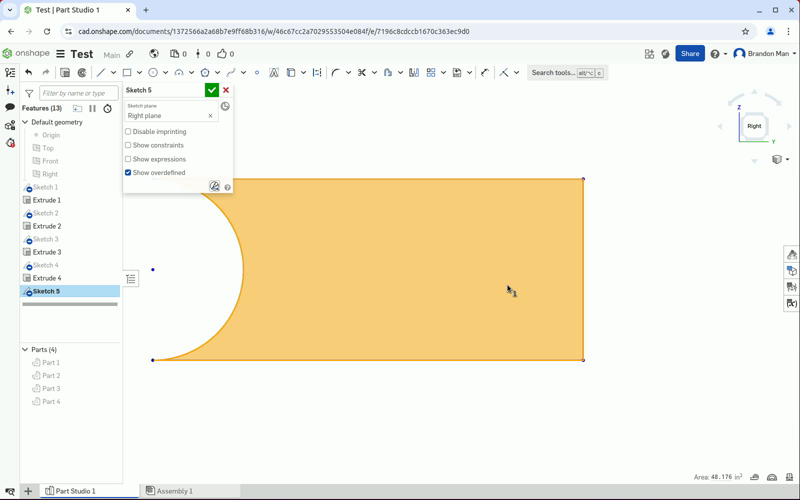
scroll(-6)
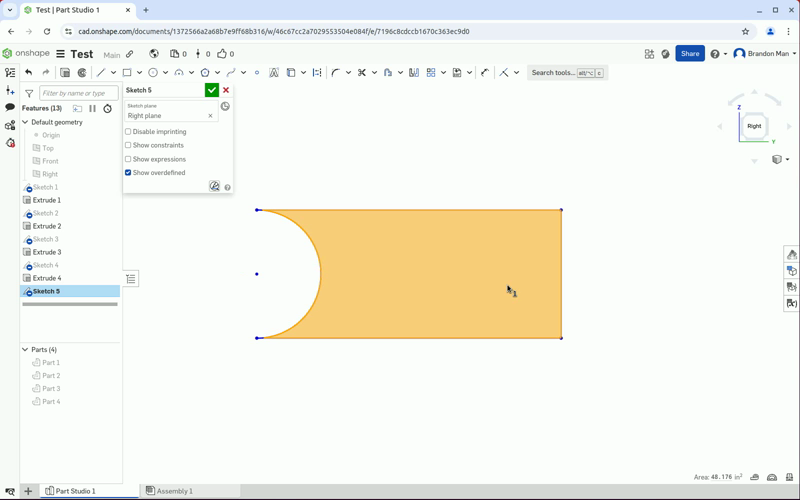
scroll(-6)
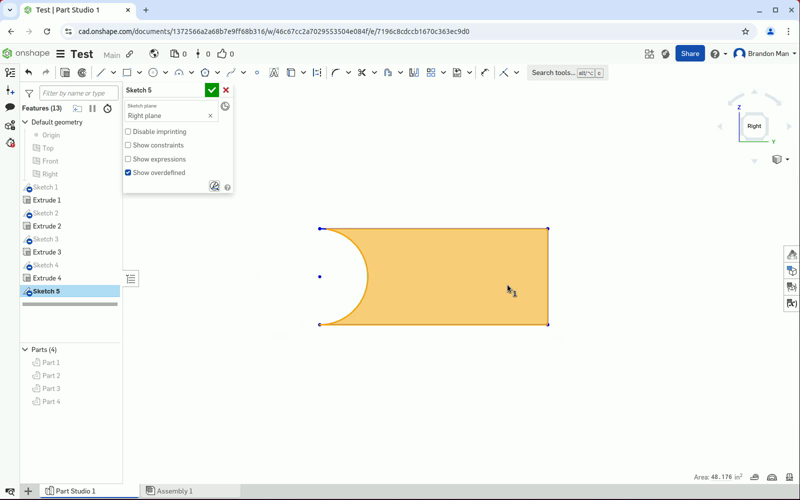
scroll(-6)
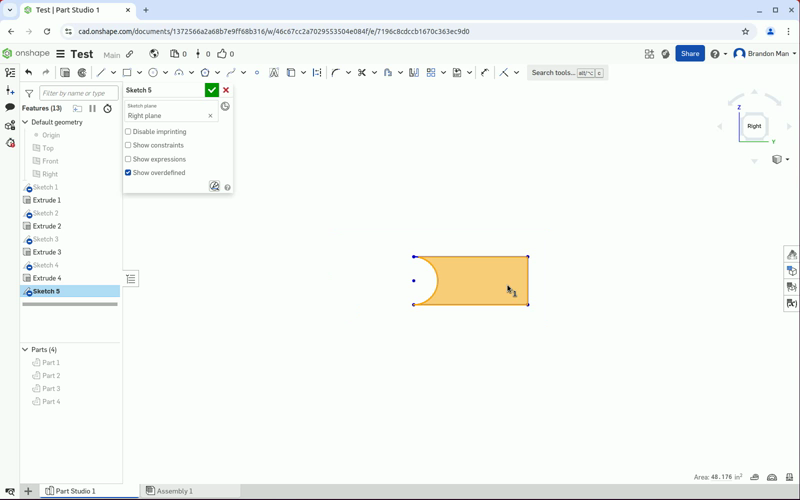
scroll(-6)
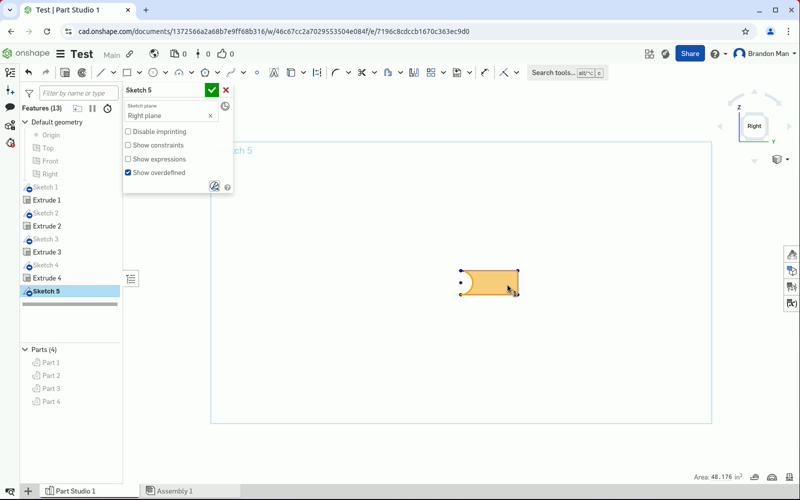
mouse_move(73, 352)
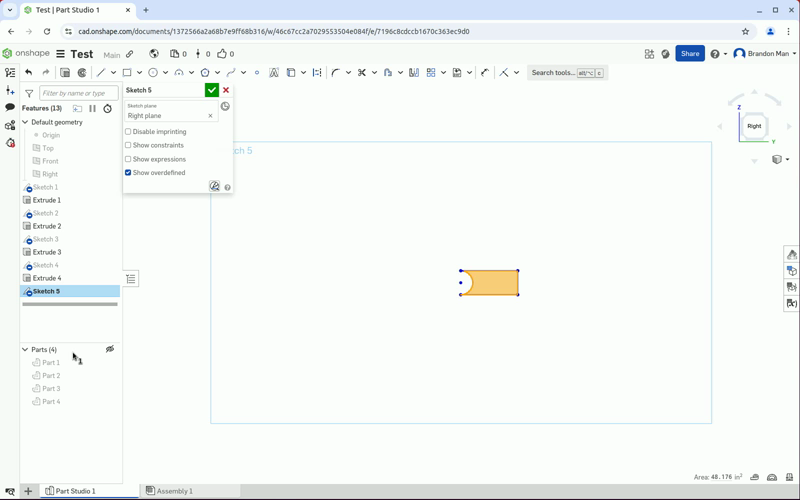
key(shift+y)
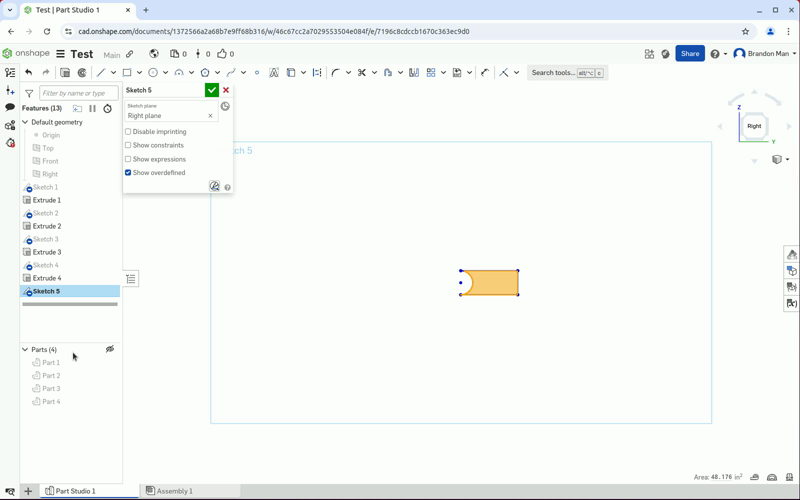
key(shift+e)
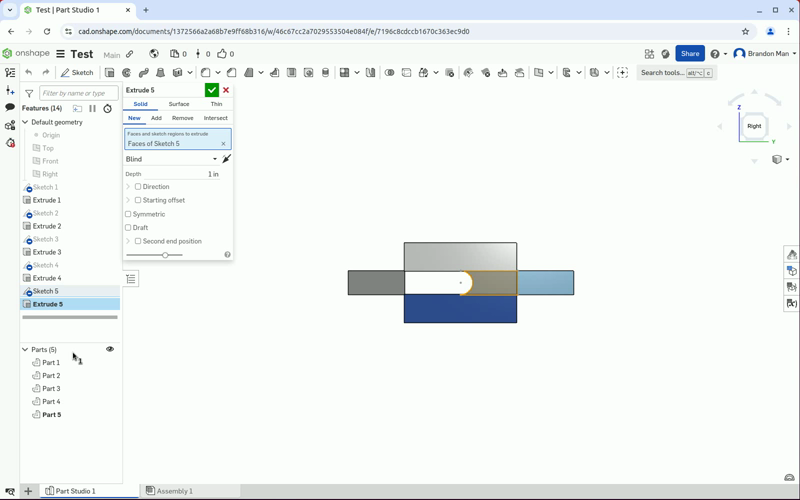
mouse_move(143, 106)
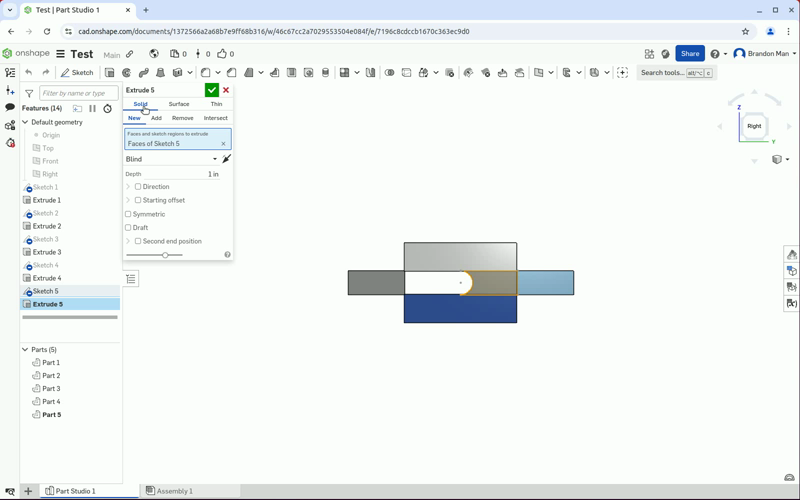
click(143, 106)
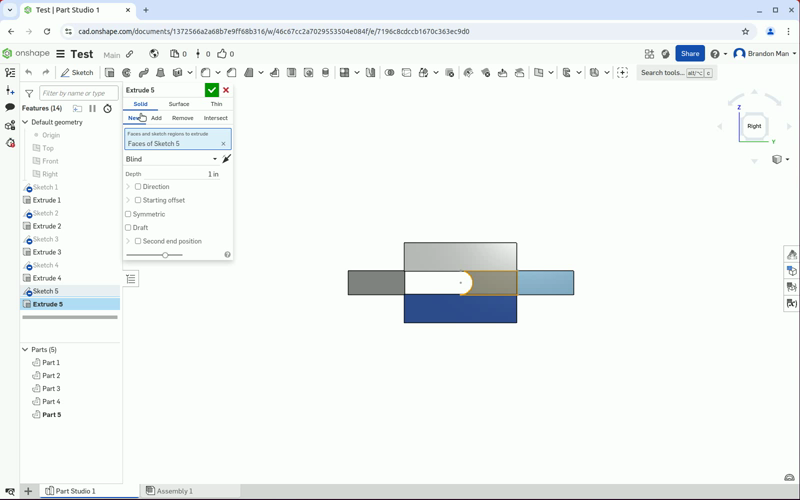
mouse_move(137, 120)
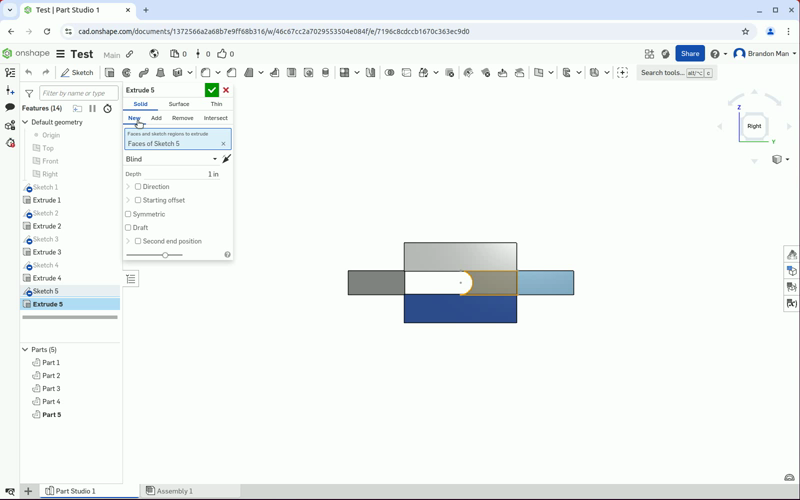
click(137, 120)
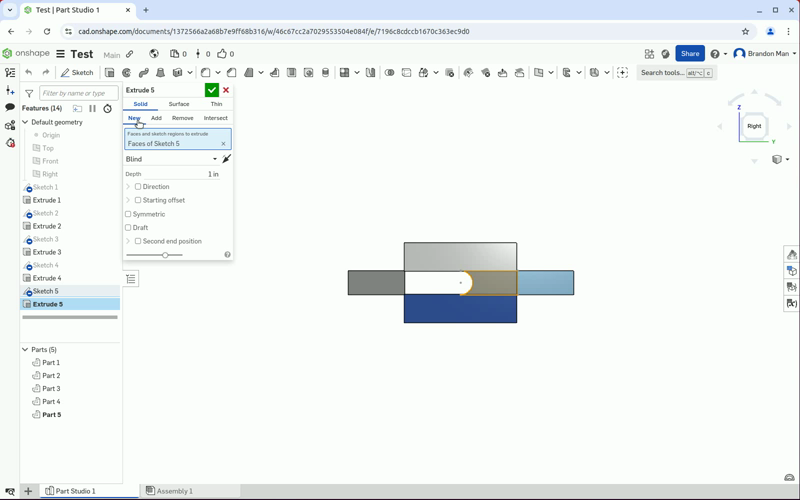
key(tab, 4)
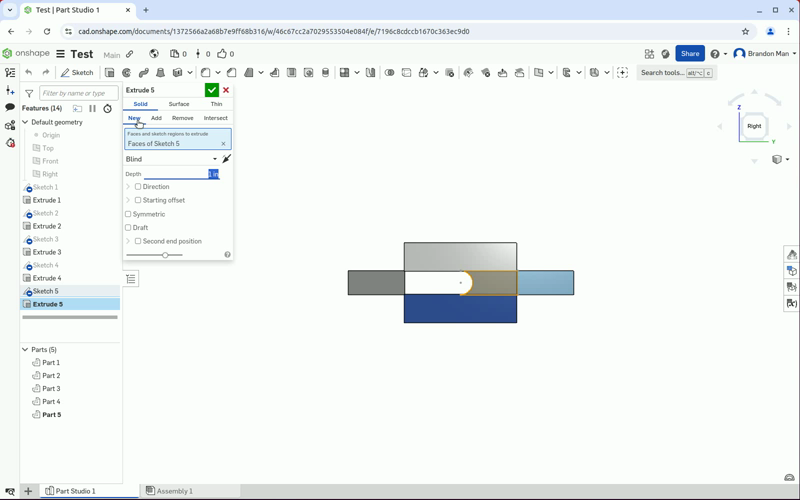
text(5.777)
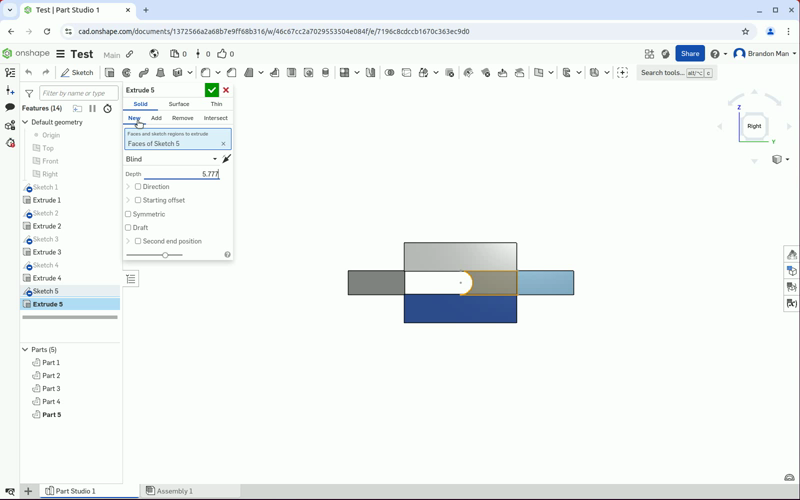
key(enter)
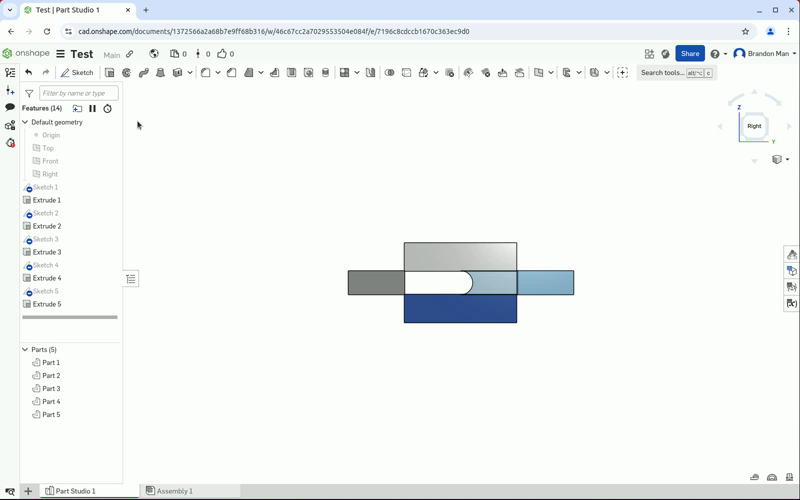
key(shift+h)
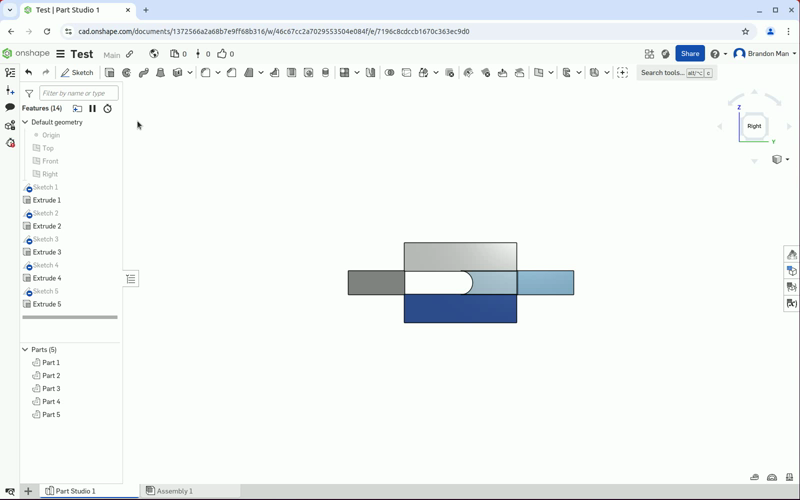
key(shift+h)
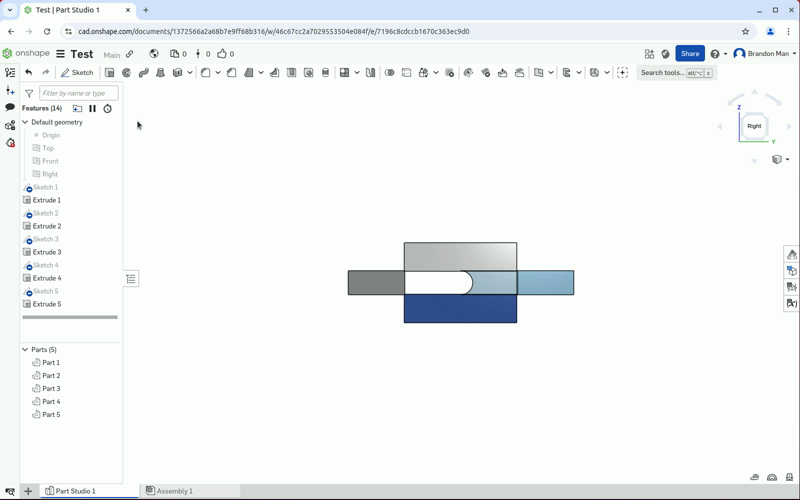
mouse_move(73, 189)
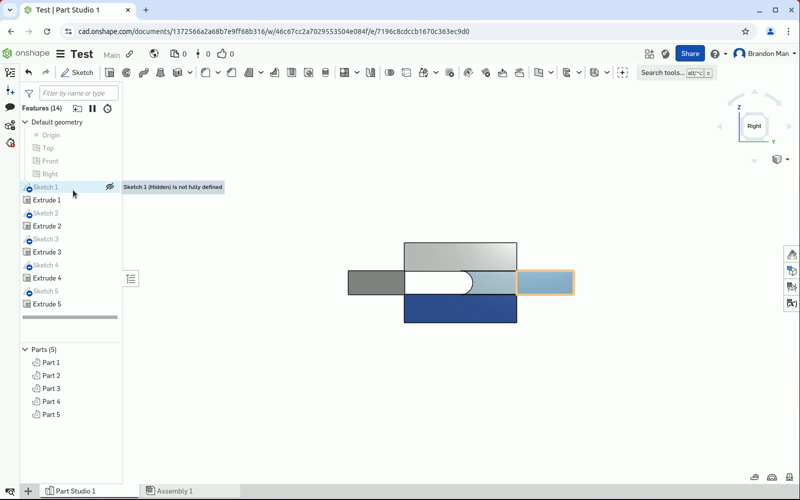
click(73, 189)
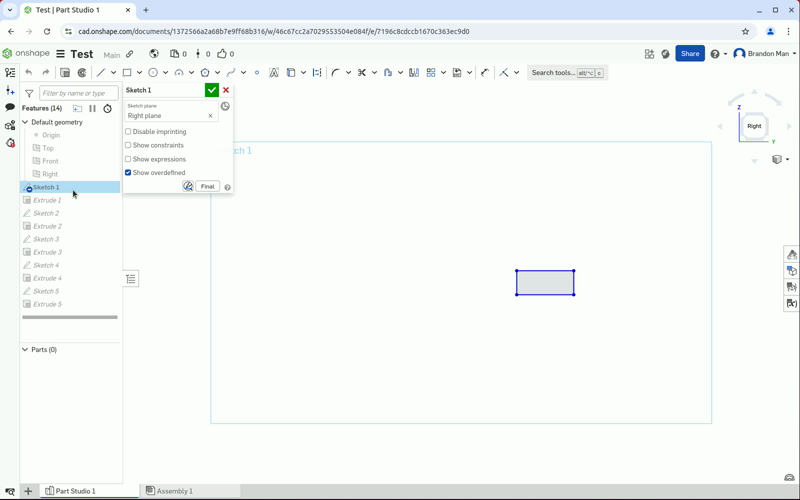
mouse_move(229, 92)
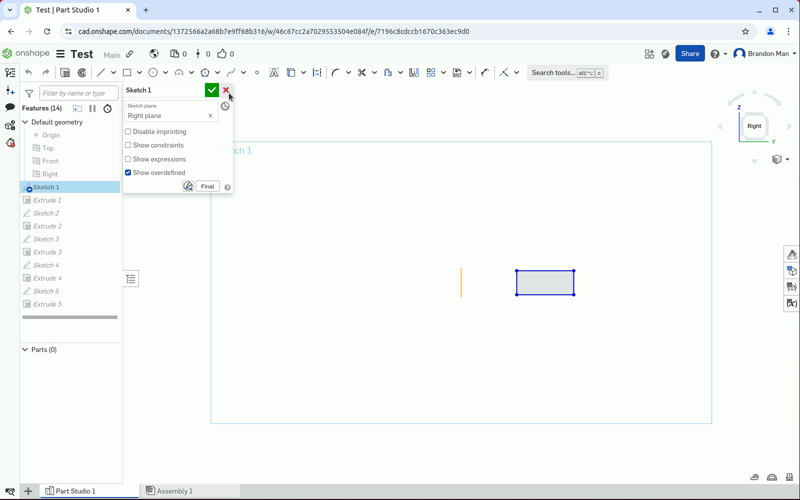
click(229, 92)
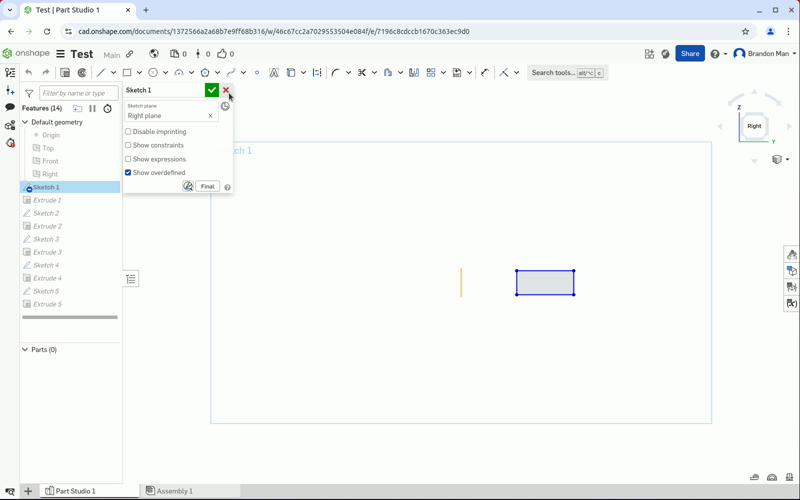
key(shift+s)
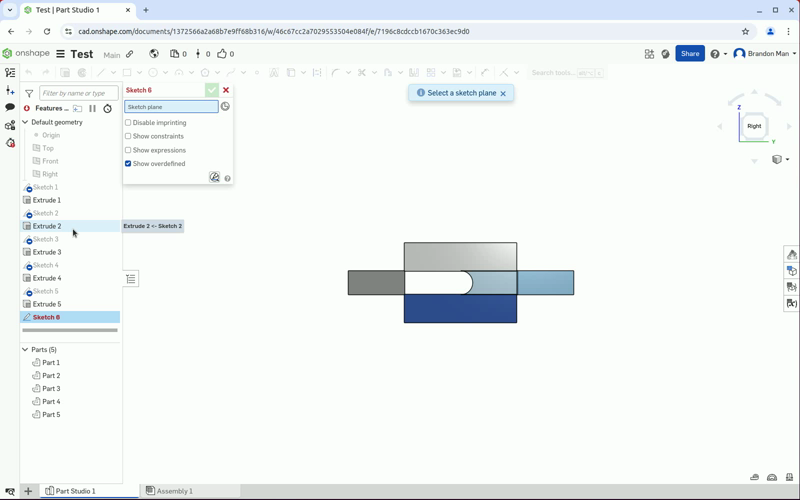
scroll(3)
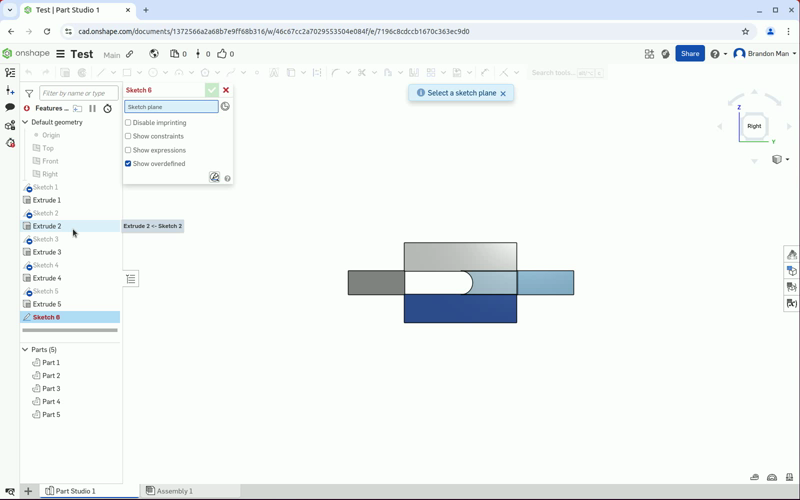
mouse_move(73, 176)
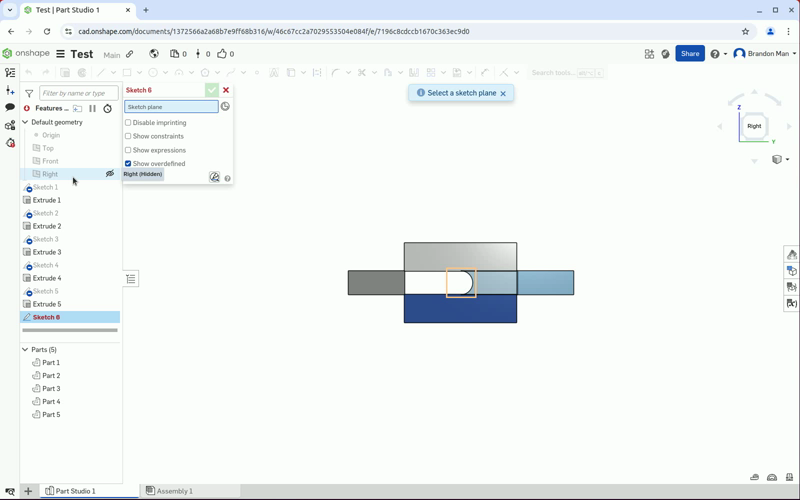
click(73, 176)
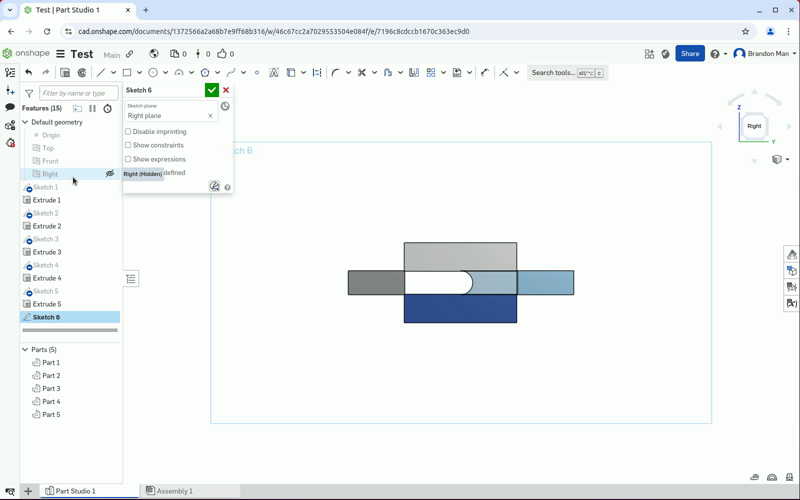
mouse_move(73, 352)
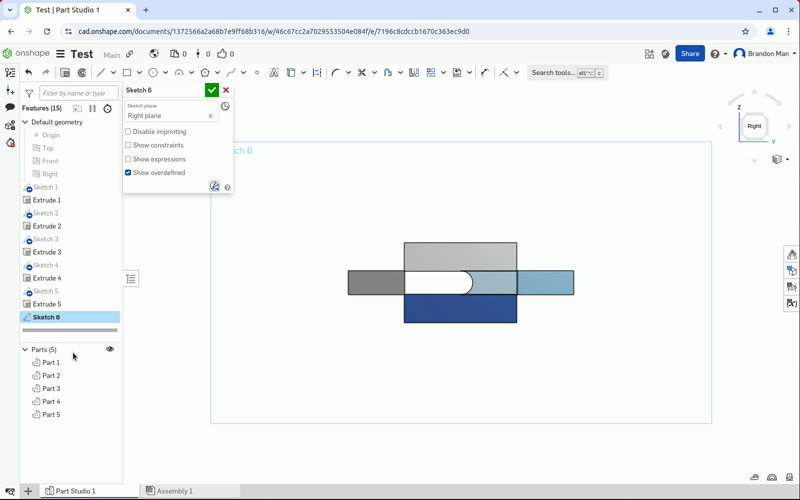
key(y)
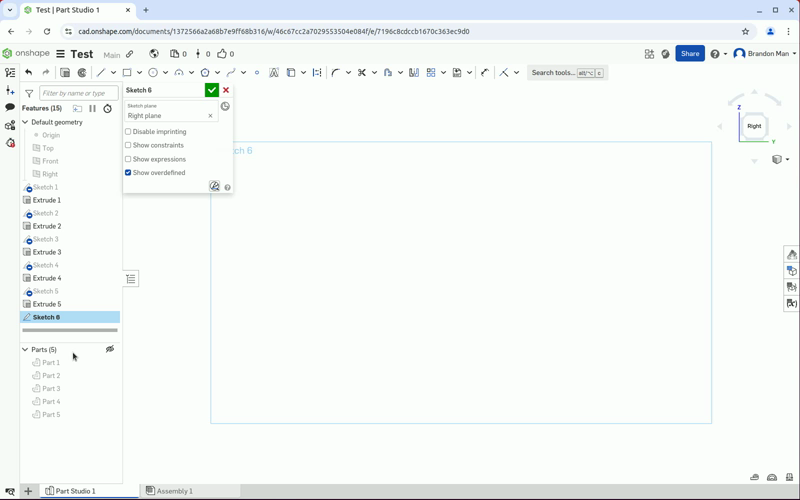
key(l)
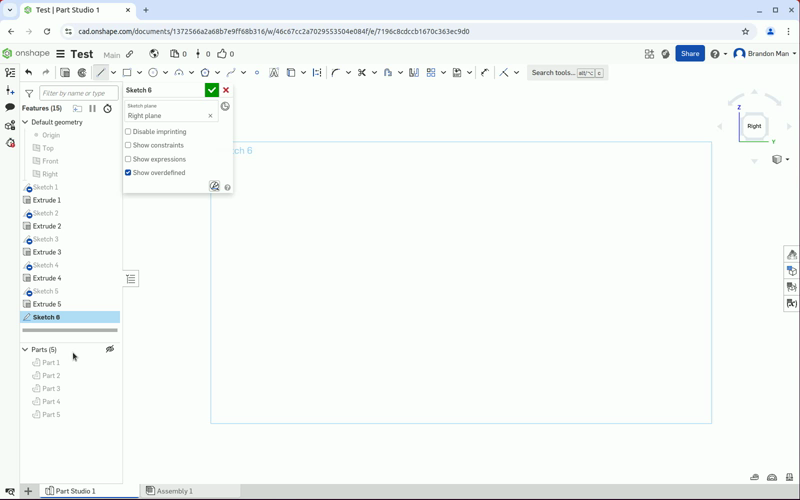
key_down(shift)
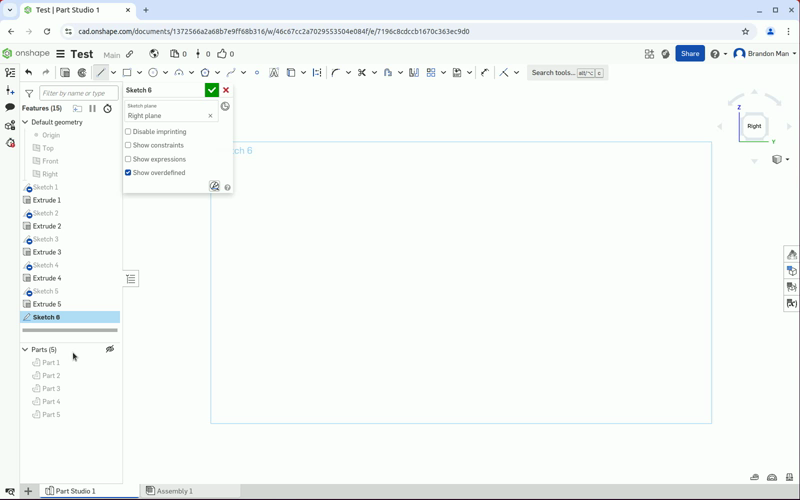
mouse_move(404, 294)
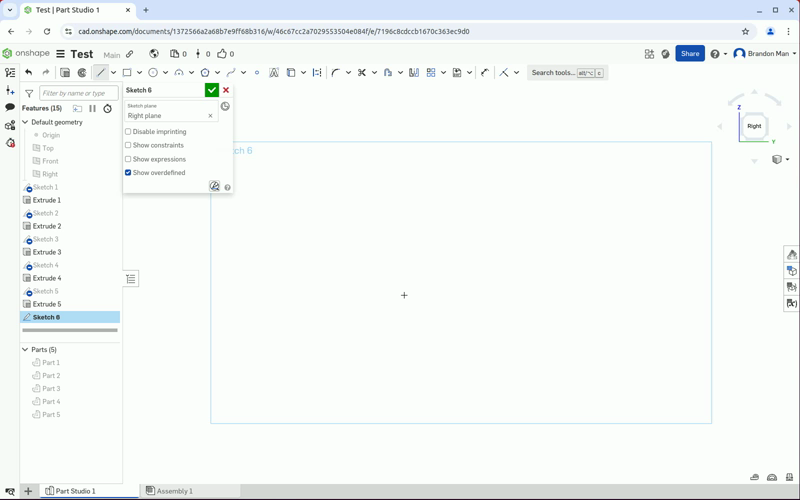
click(404, 294)
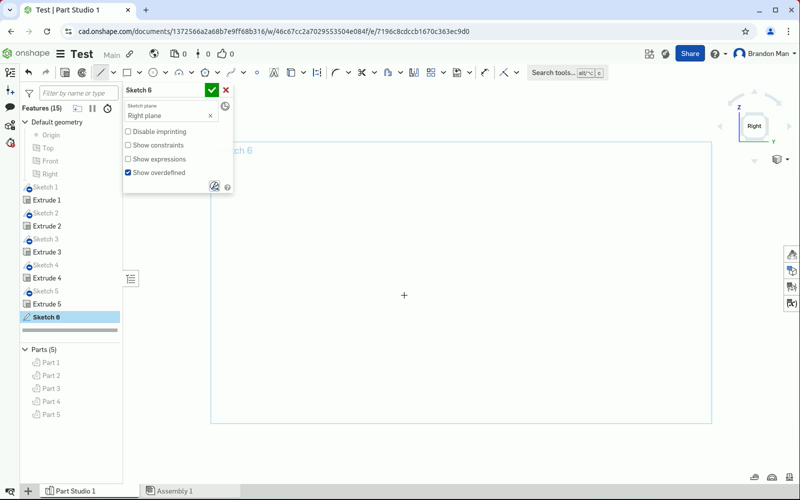
key_up(shift)
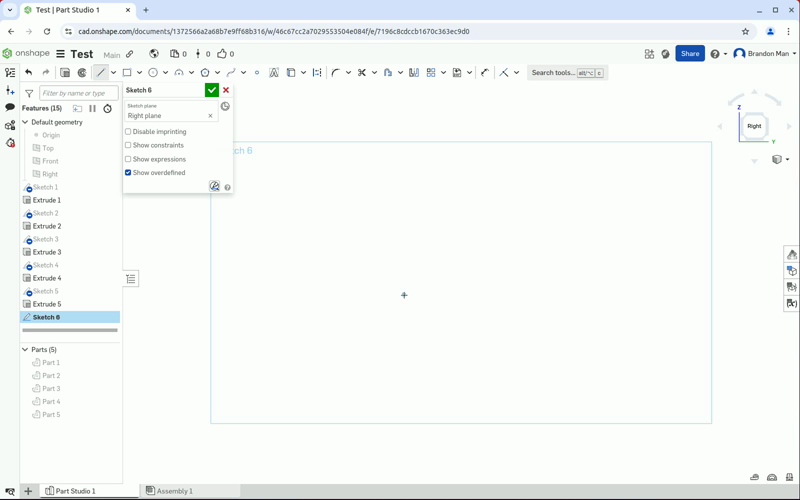
key_down(shift)
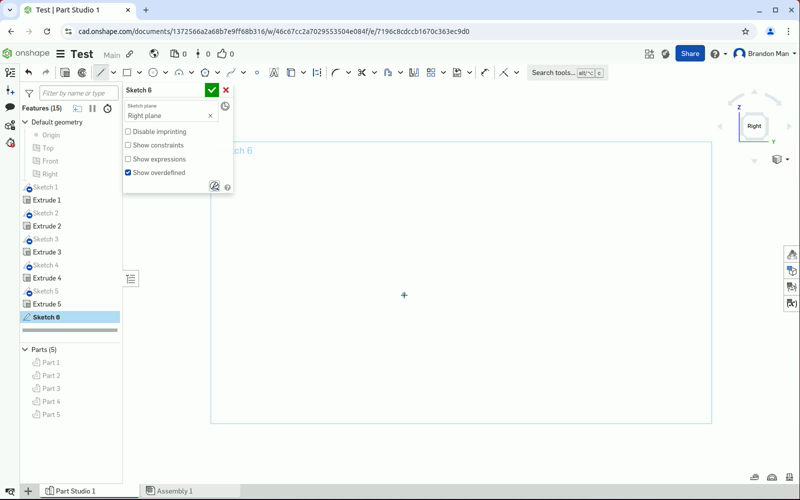
mouse_move(434, 294)
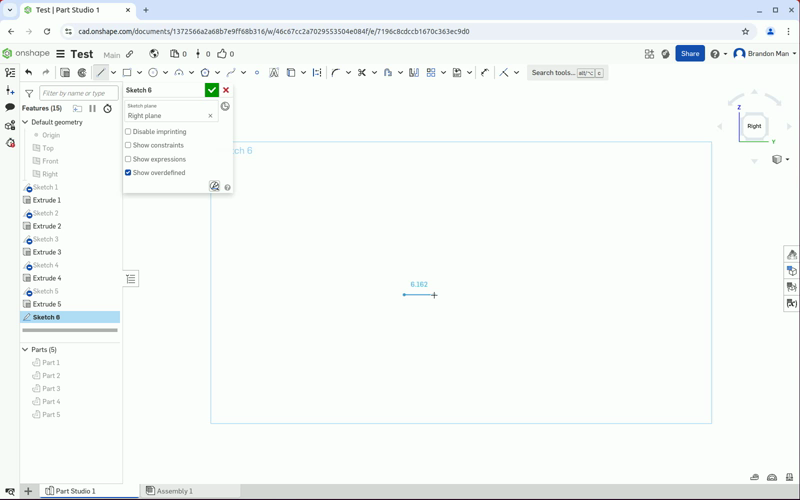
mouse_move(461, 294)
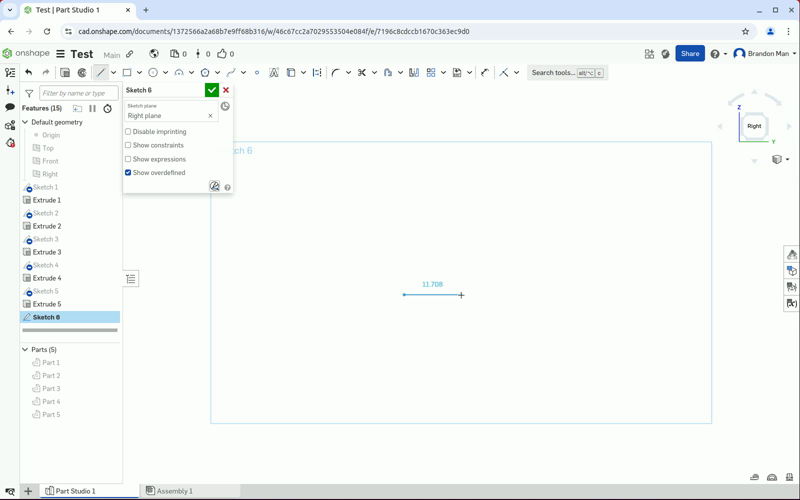
click(461, 294)
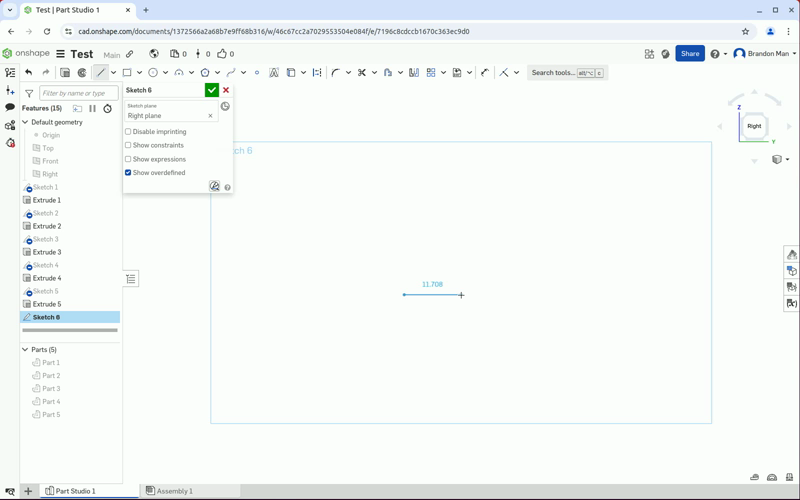
key_up(shift)
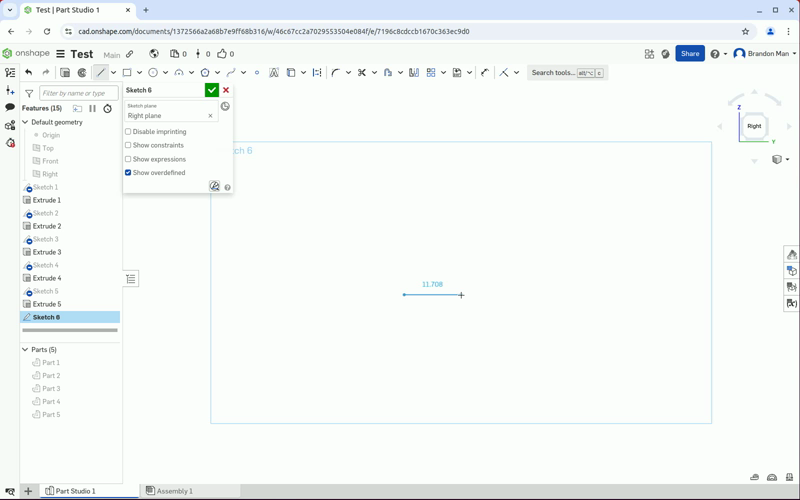
key(esc)
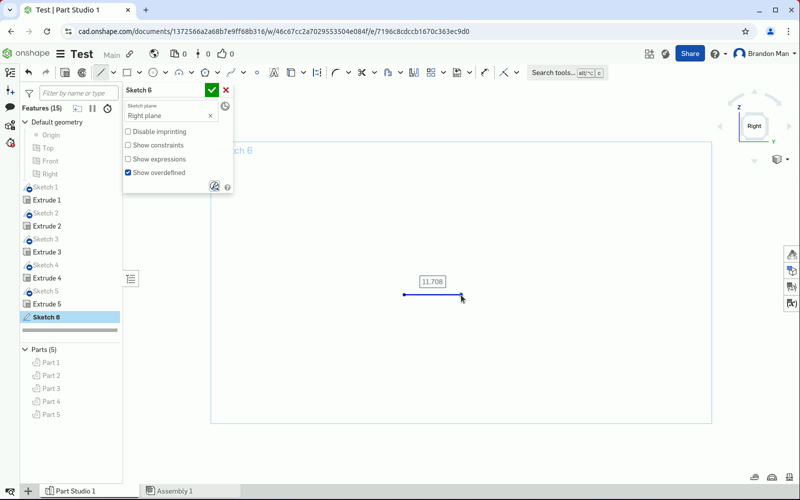
key(a)
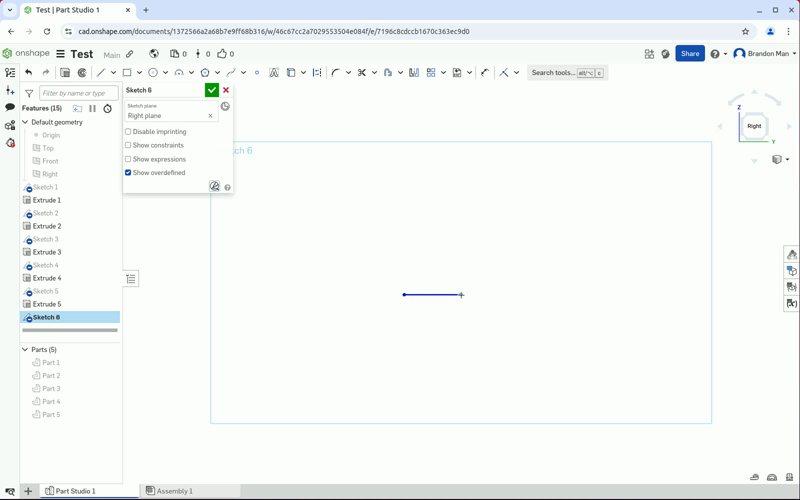
mouse_move(461, 294)
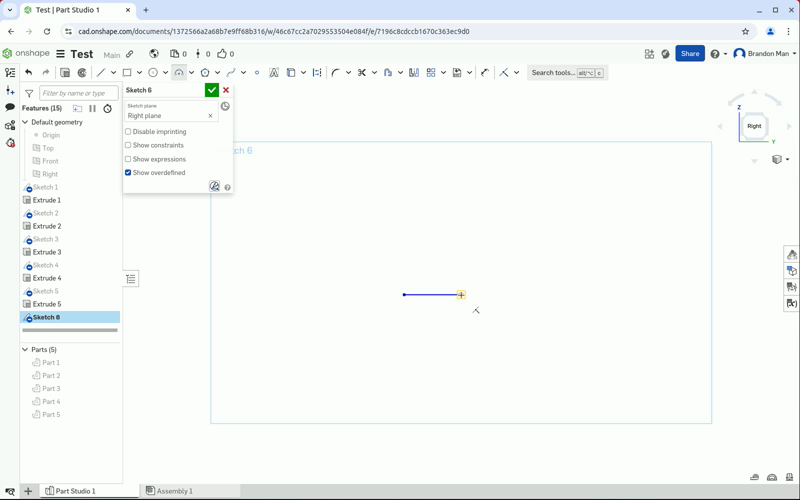
click(461, 294)
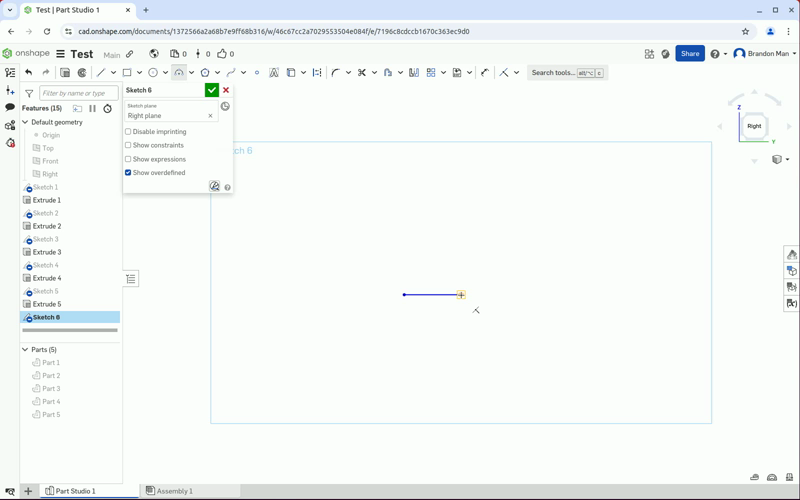
key_down(shift)
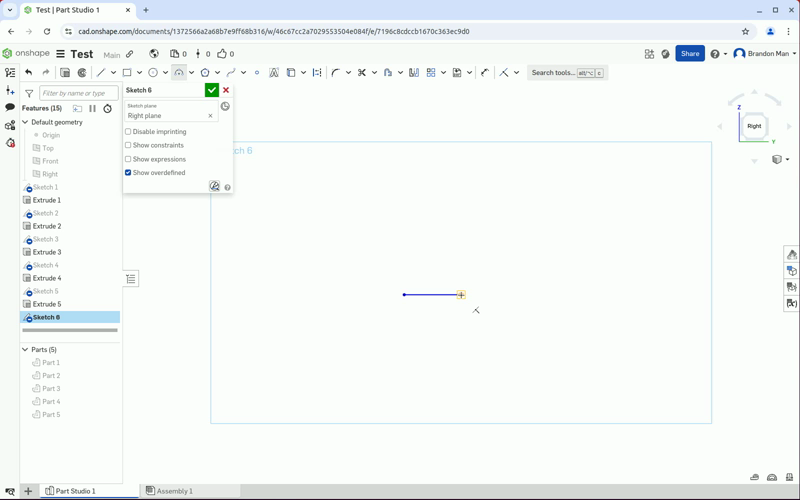
mouse_move(461, 270)
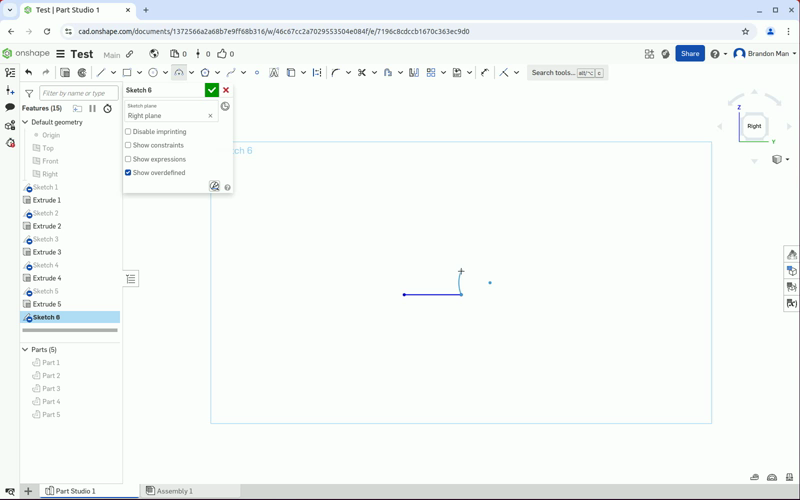
click(461, 270)
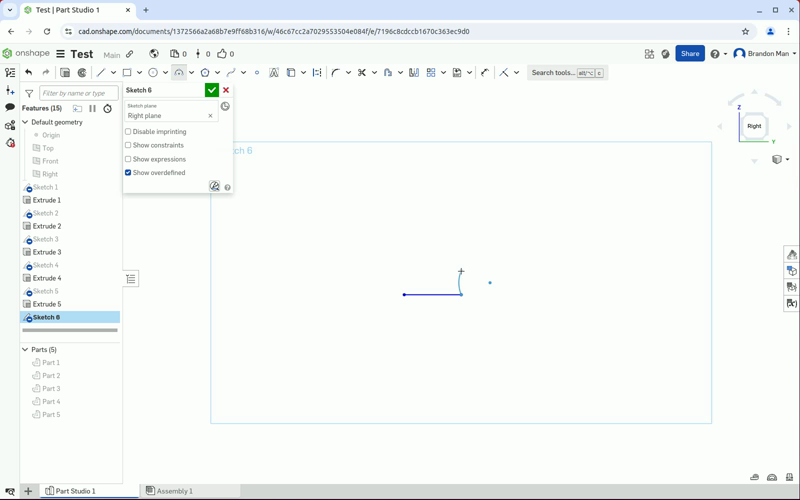
mouse_move(449, 282)
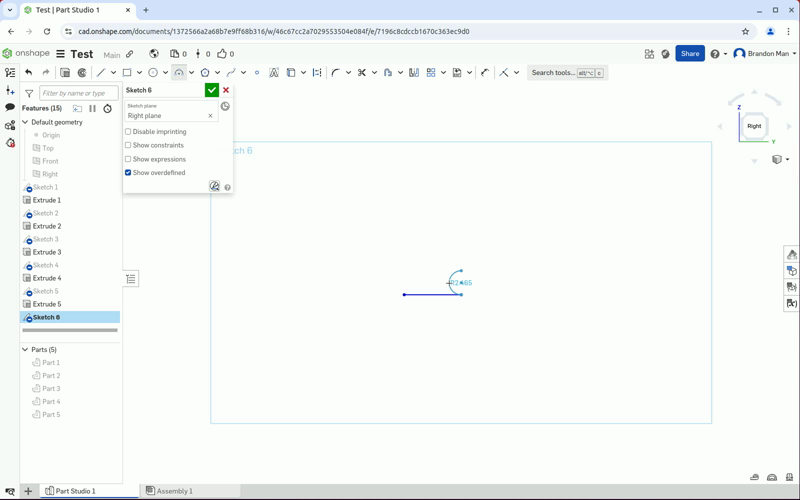
click(449, 282)
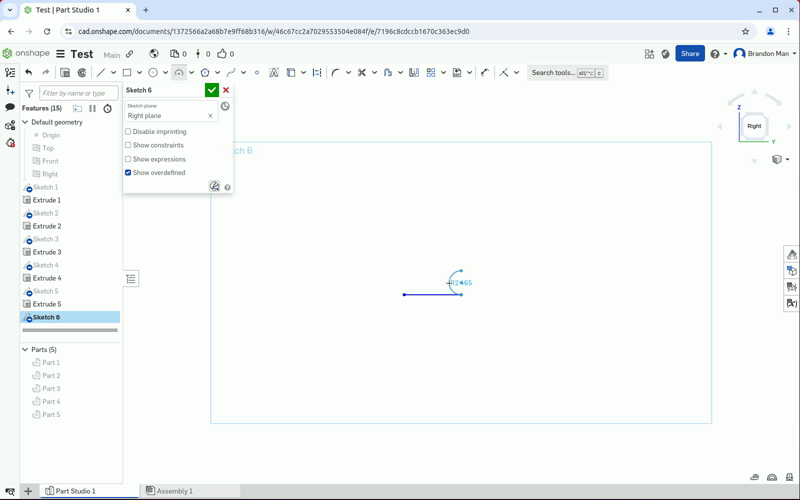
key_up(shift)
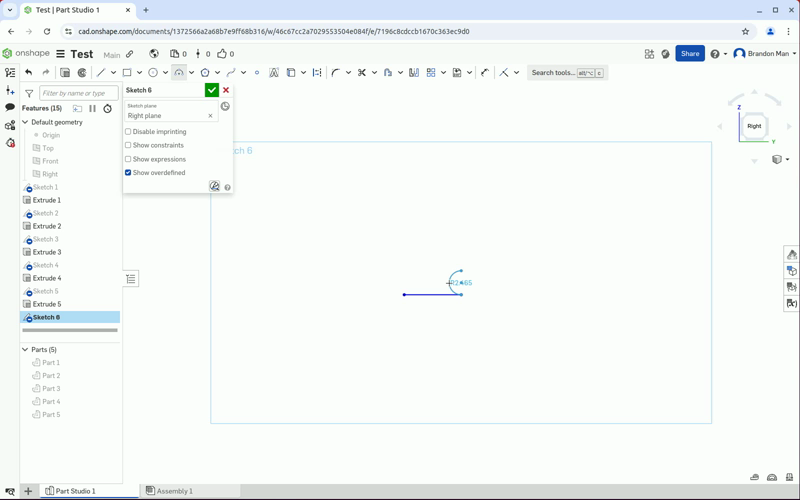
key(esc)
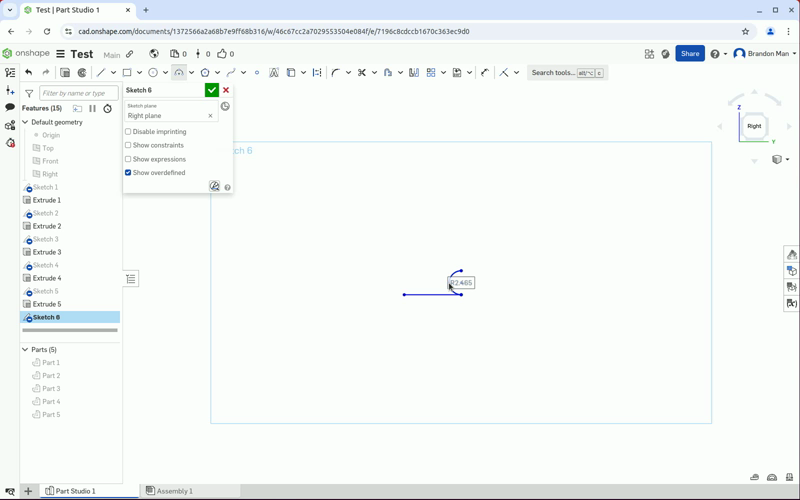
key(l)
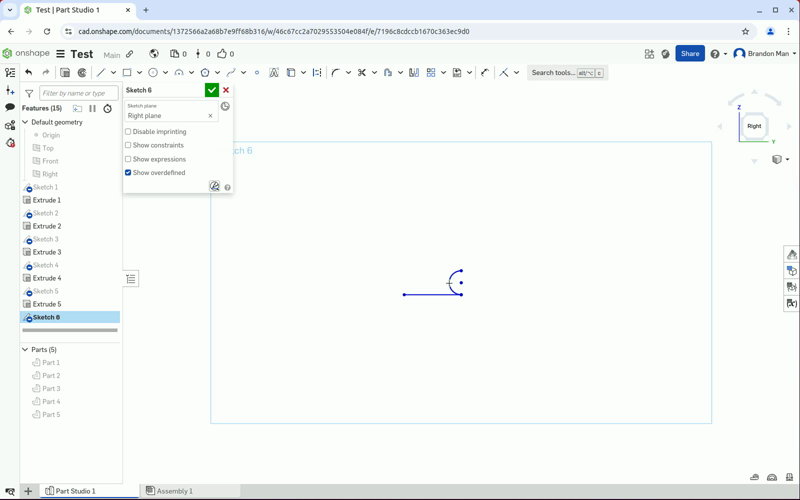
mouse_move(461, 270)
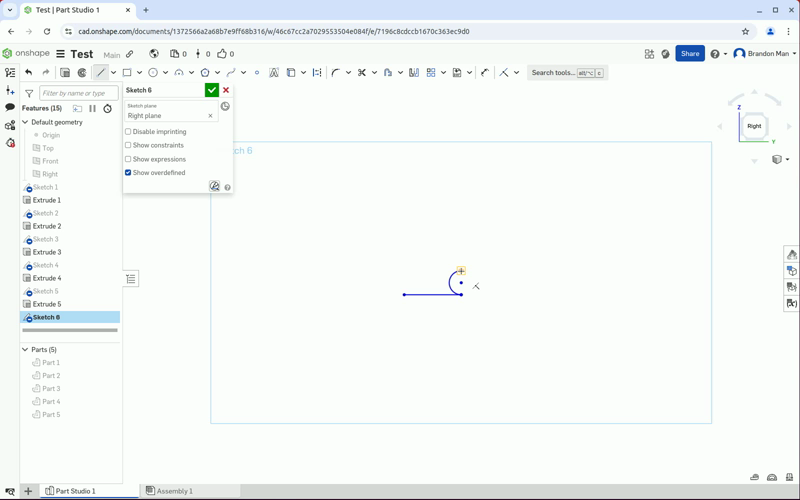
click(461, 270)
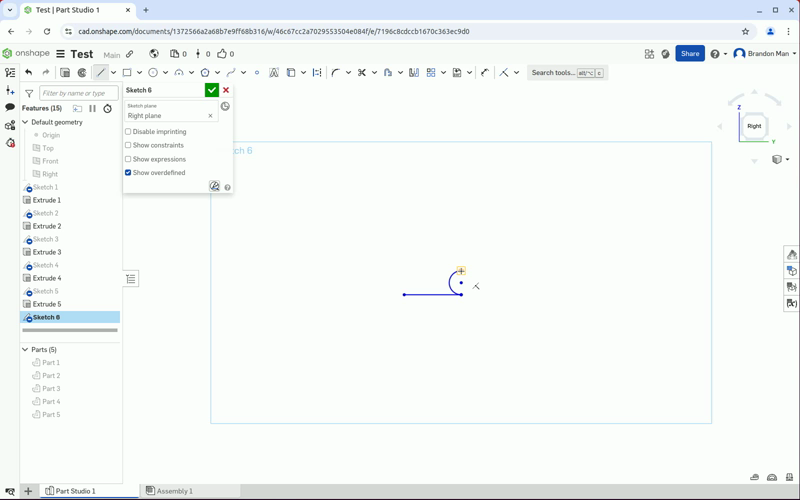
key_down(shift)
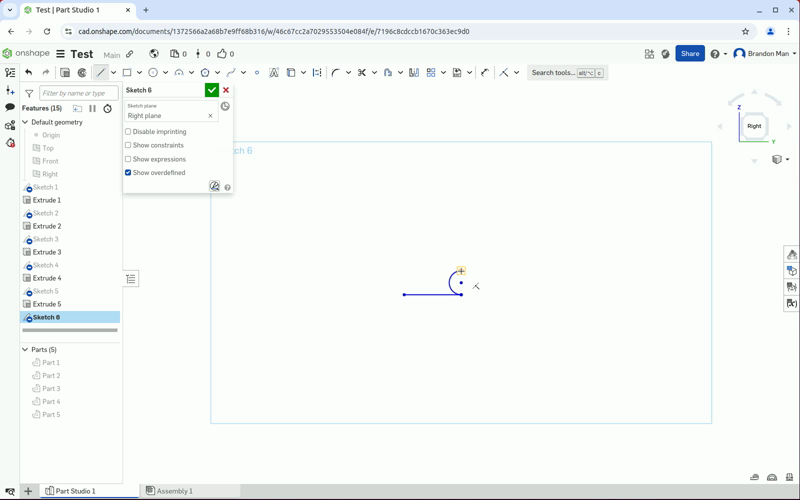
mouse_move(491, 270)
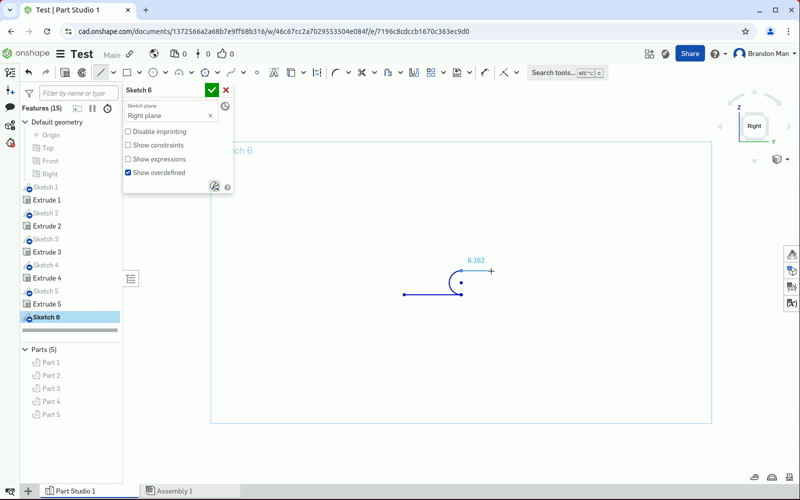
mouse_move(404, 270)
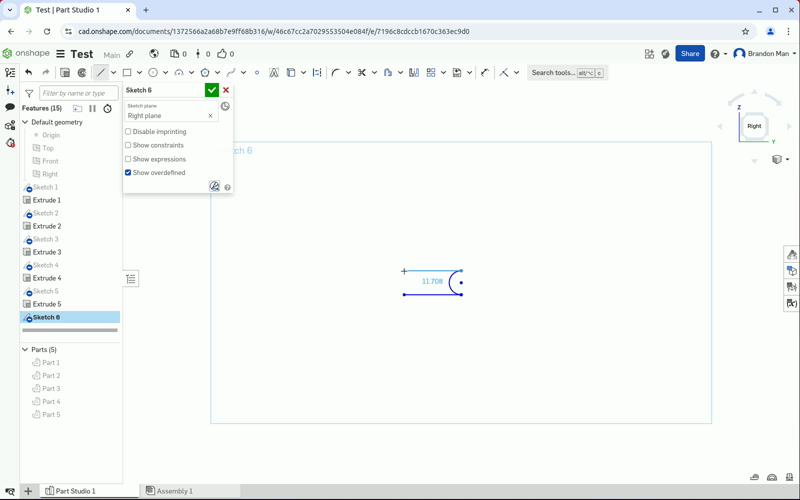
click(404, 270)
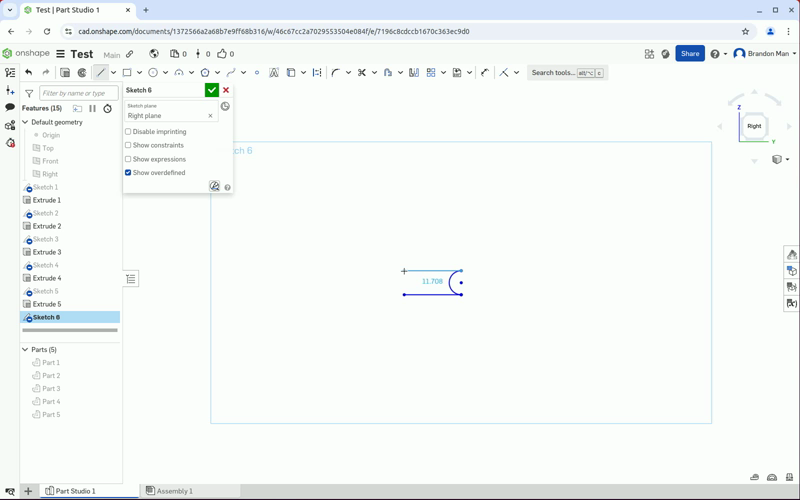
key_up(shift)
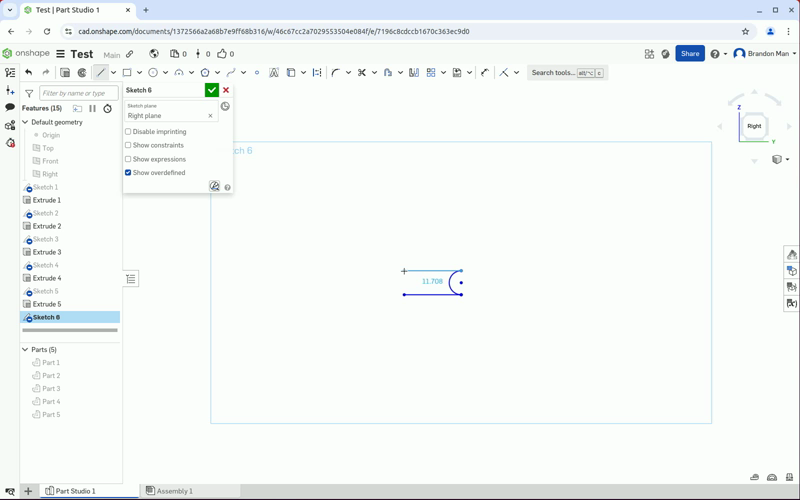
mouse_move(434, 270)
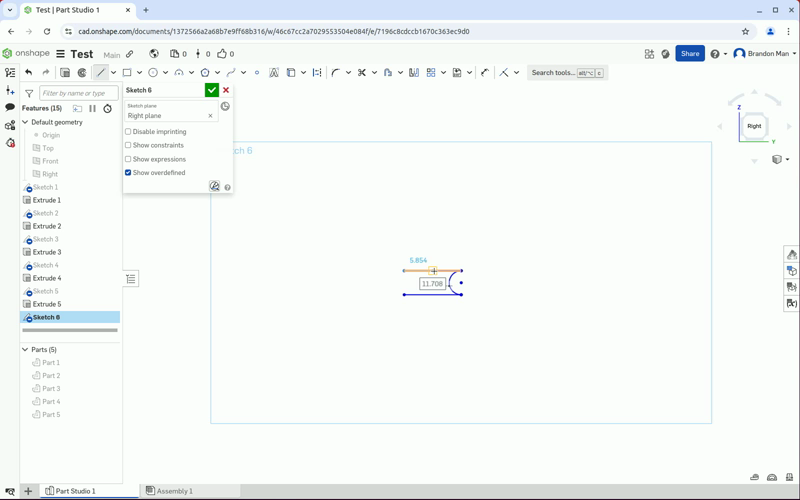
key_down(shift)
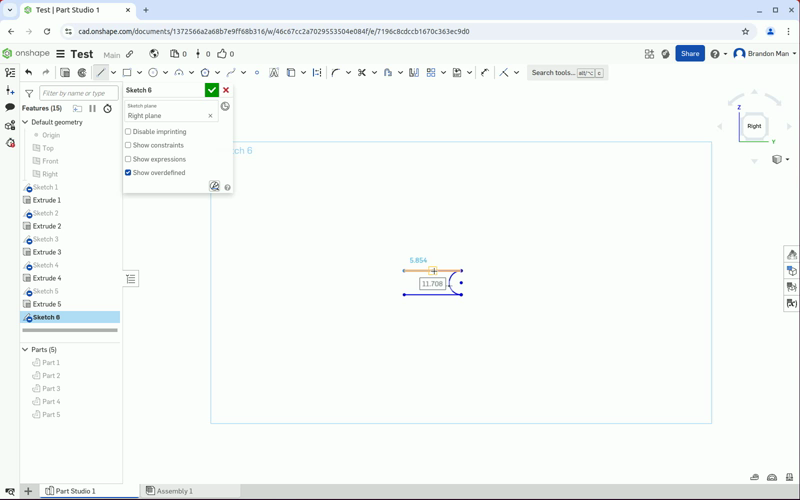
mouse_move(404, 294)
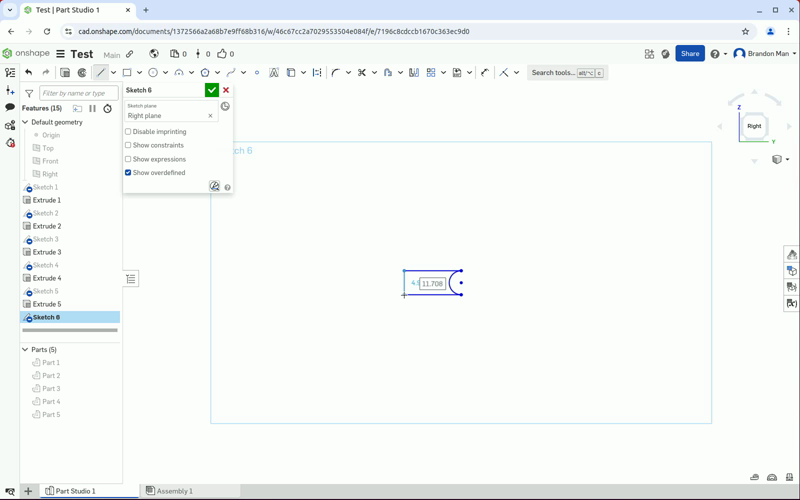
key_up(shift)
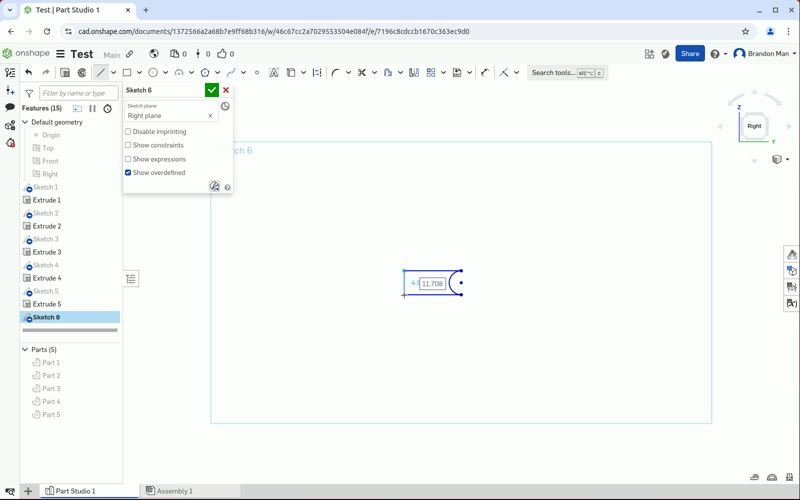
click(404, 294)
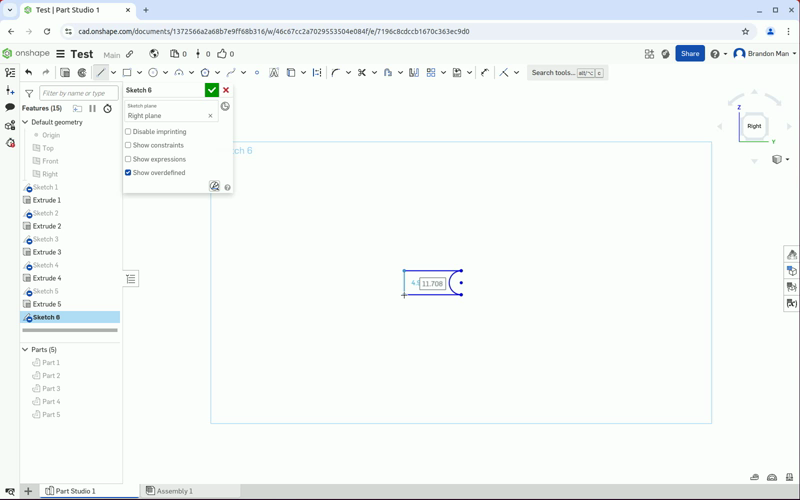
key(esc)
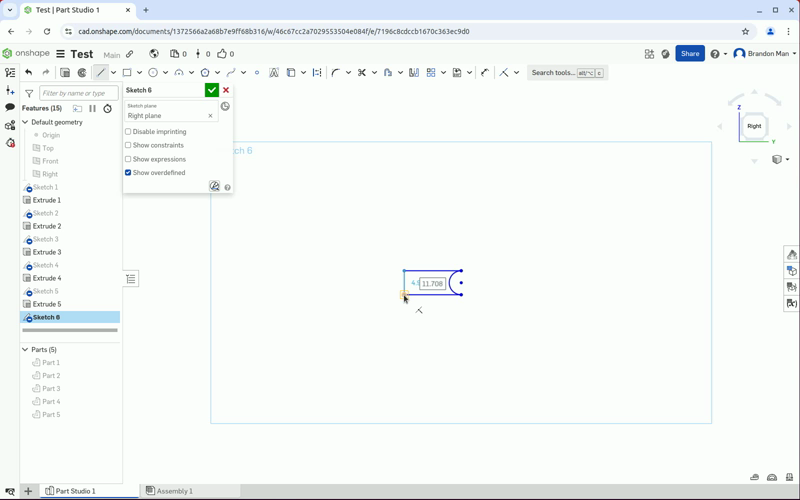
mouse_move(436, 292)
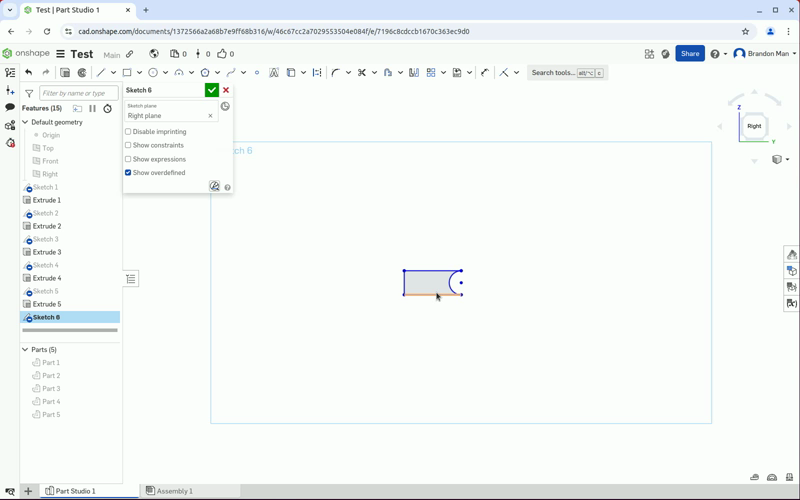
scroll(6)
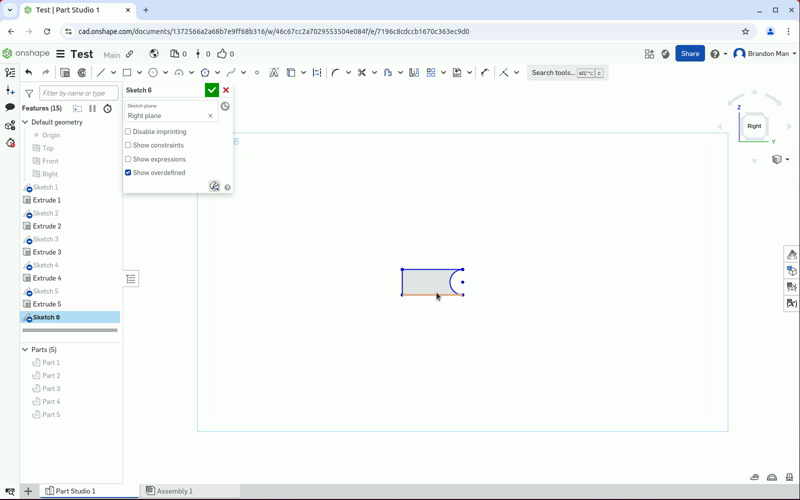
scroll(6)
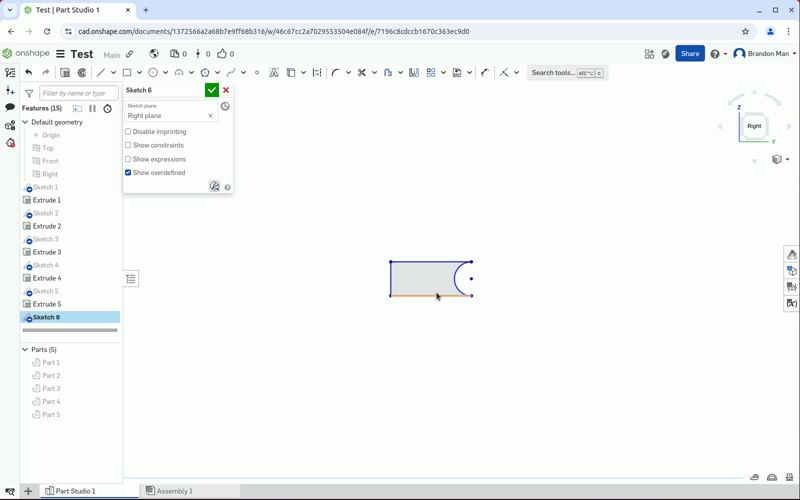
scroll(6)
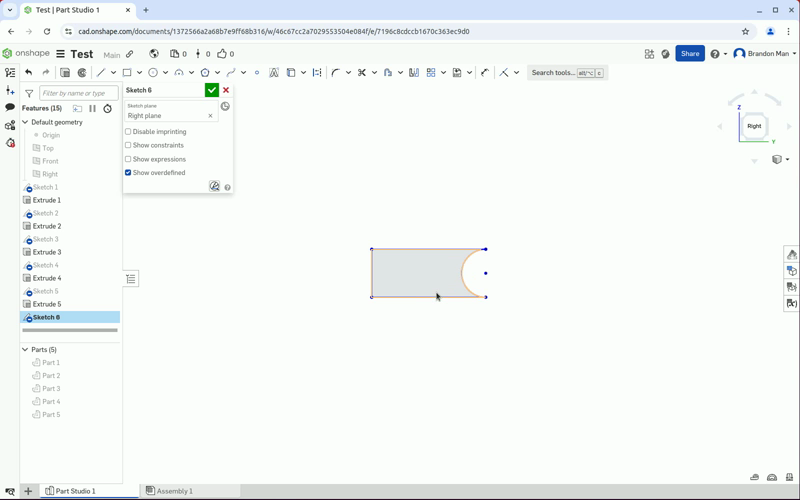
scroll(6)
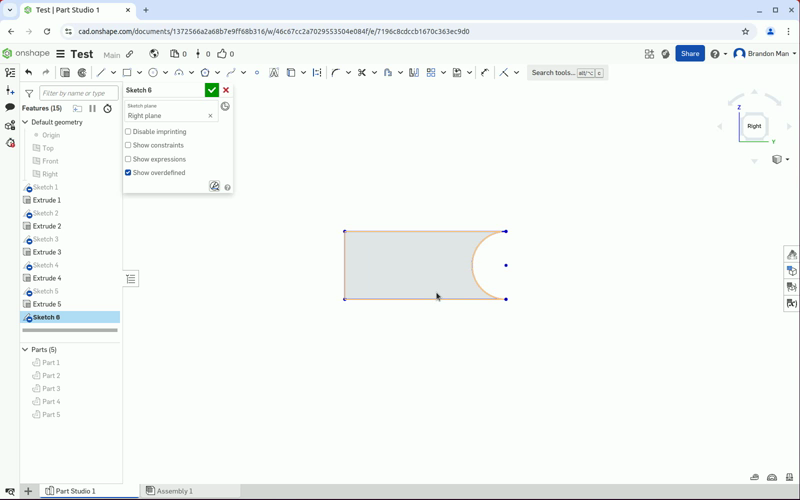
scroll(6)
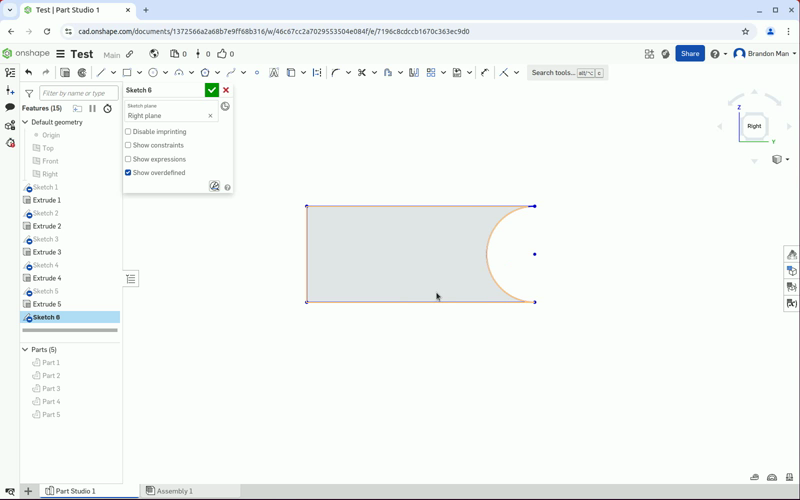
scroll(6)
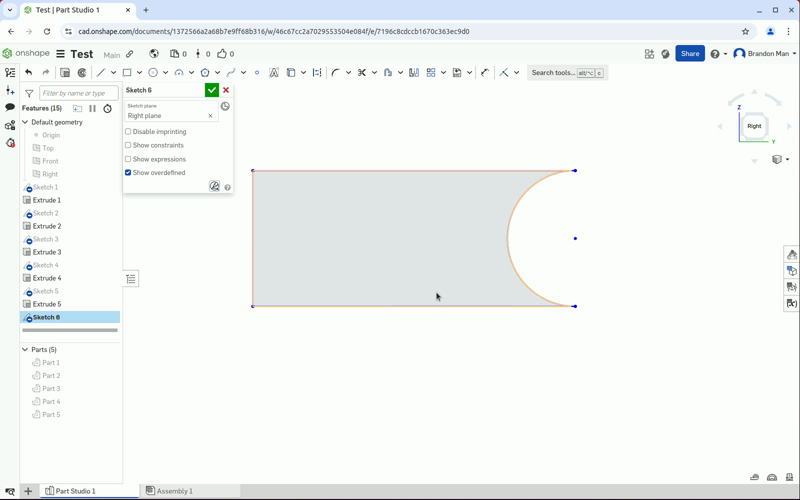
scroll(6)
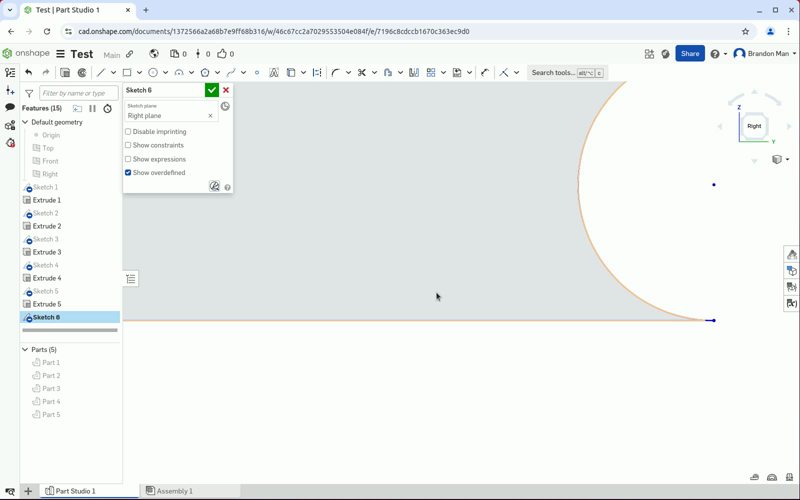
click(436, 292)
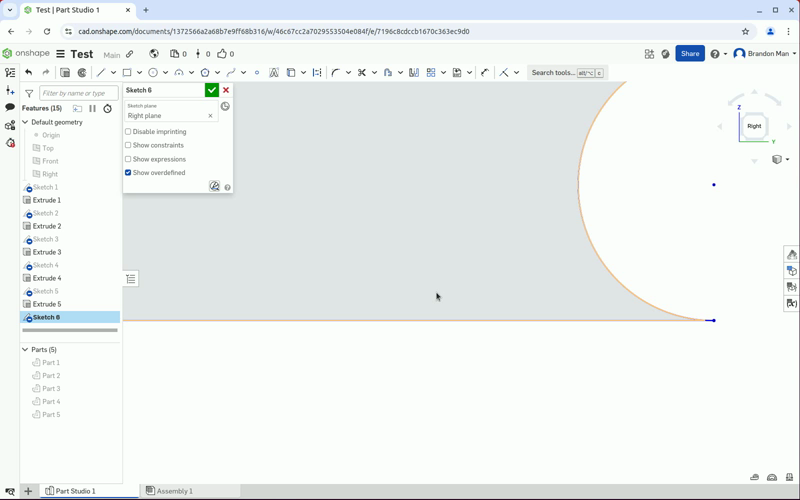
scroll(-6)
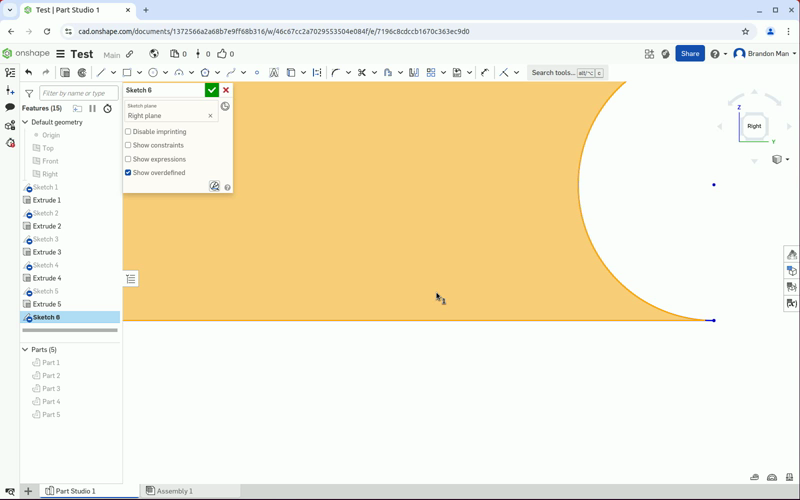
scroll(-6)
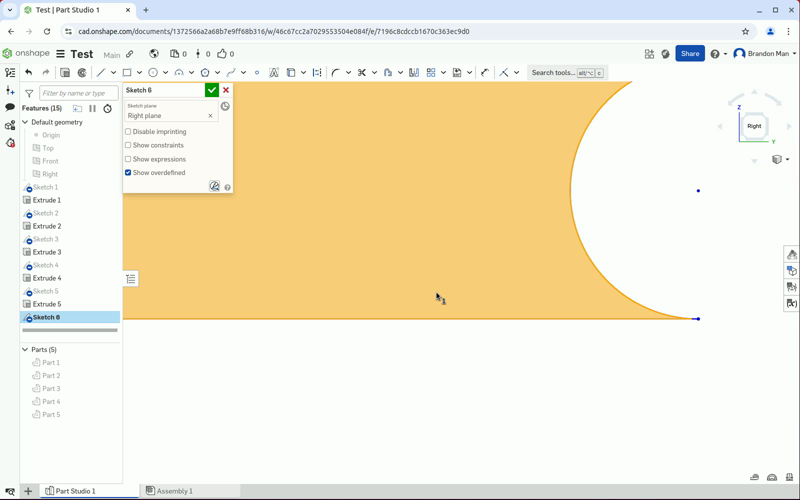
scroll(-6)
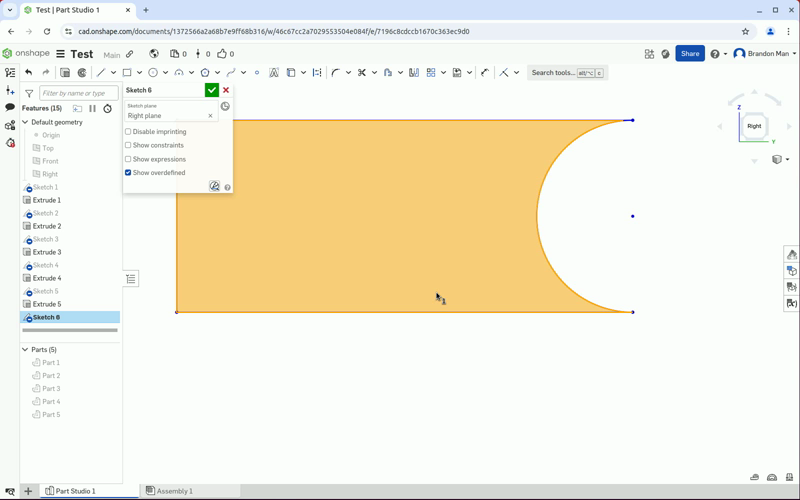
scroll(-6)
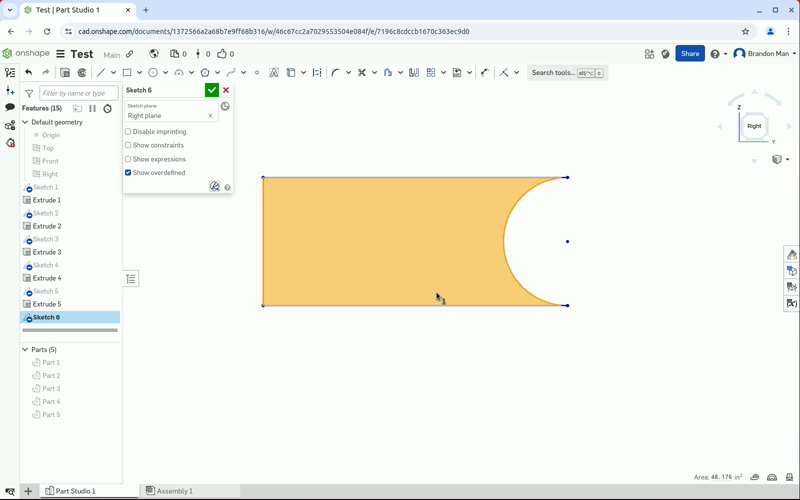
scroll(-6)
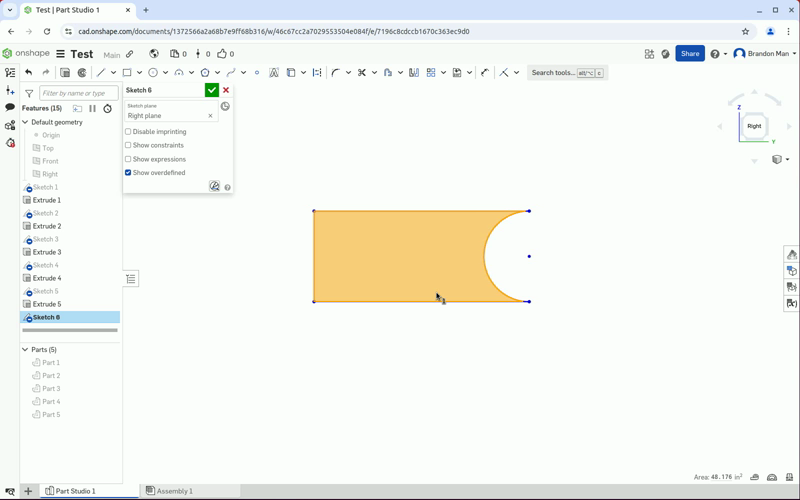
scroll(-6)
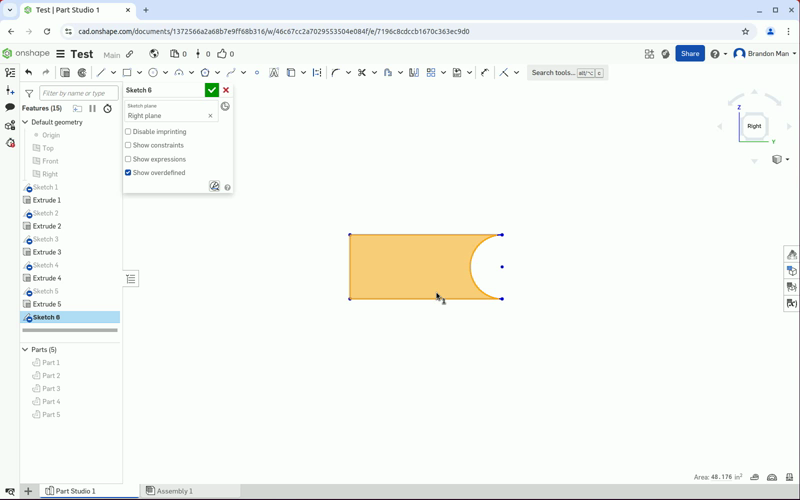
scroll(-6)
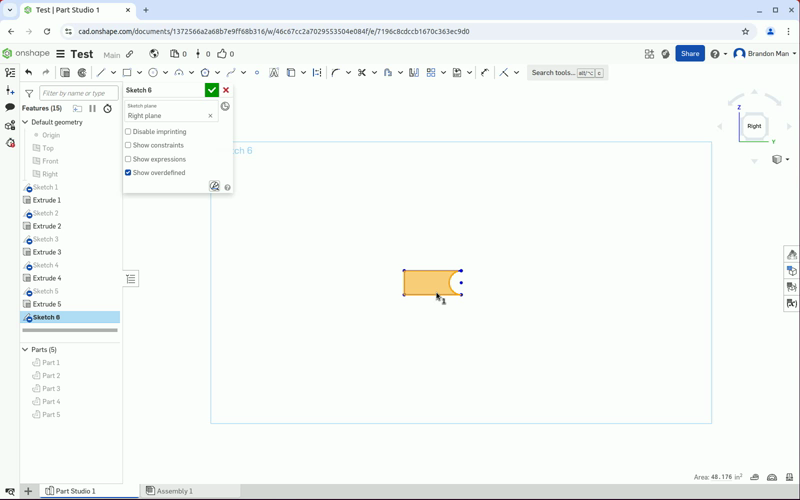
mouse_move(73, 352)
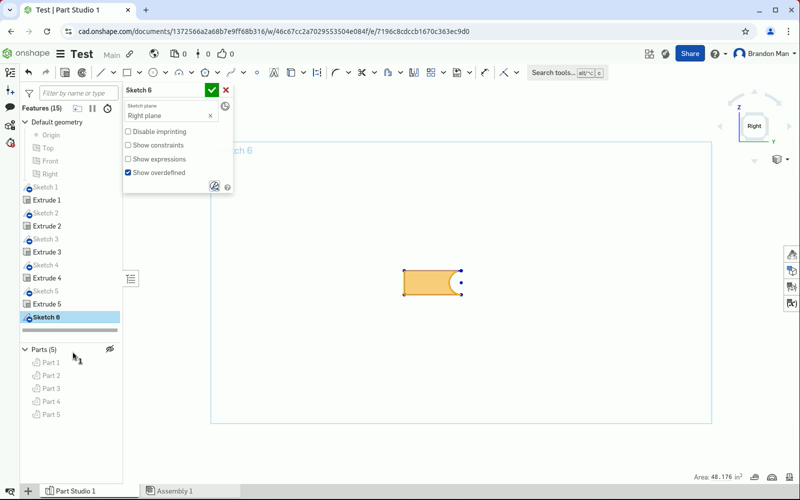
key(shift+y)
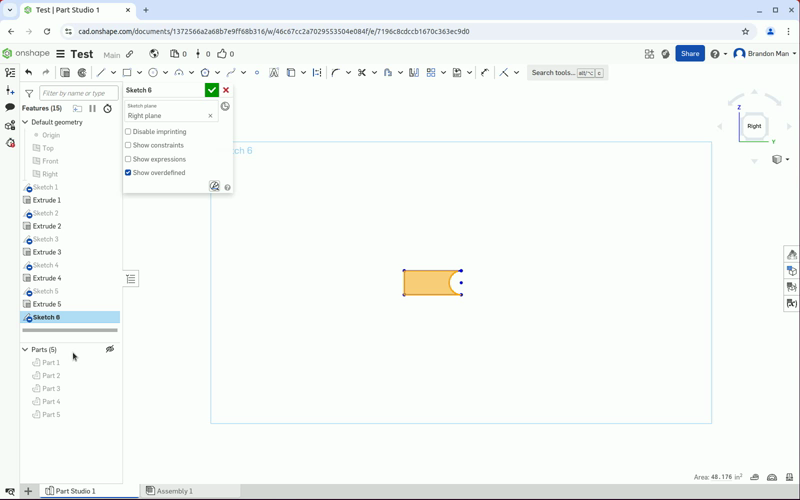
key(shift+e)
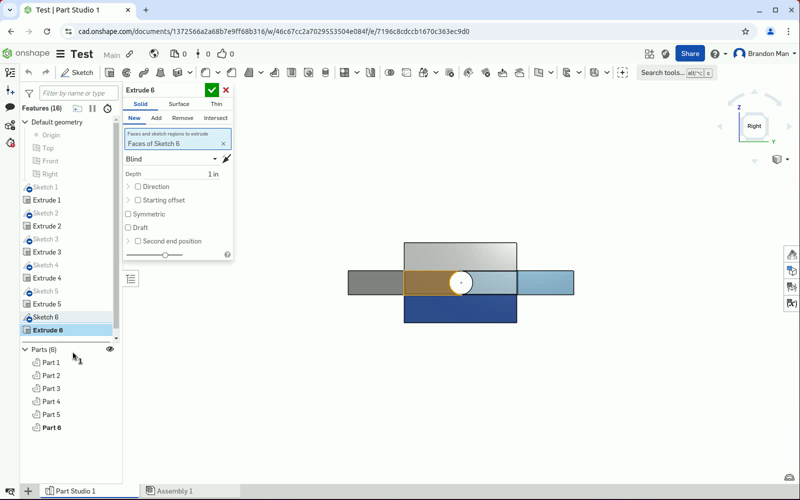
mouse_move(143, 106)
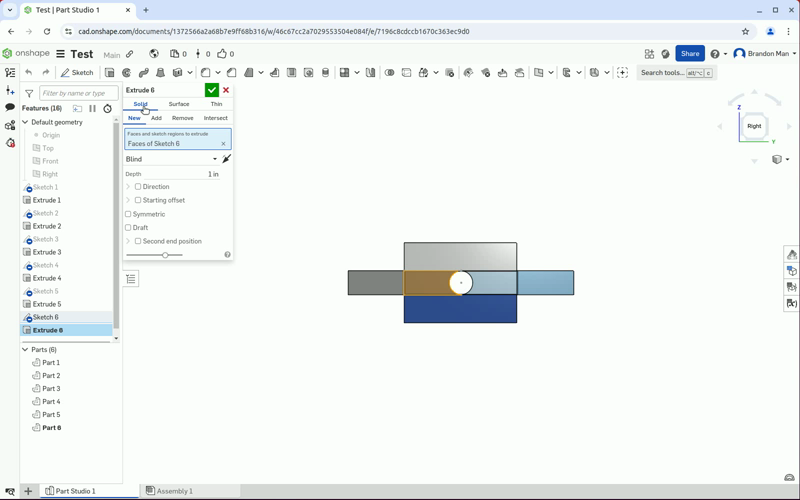
click(143, 106)
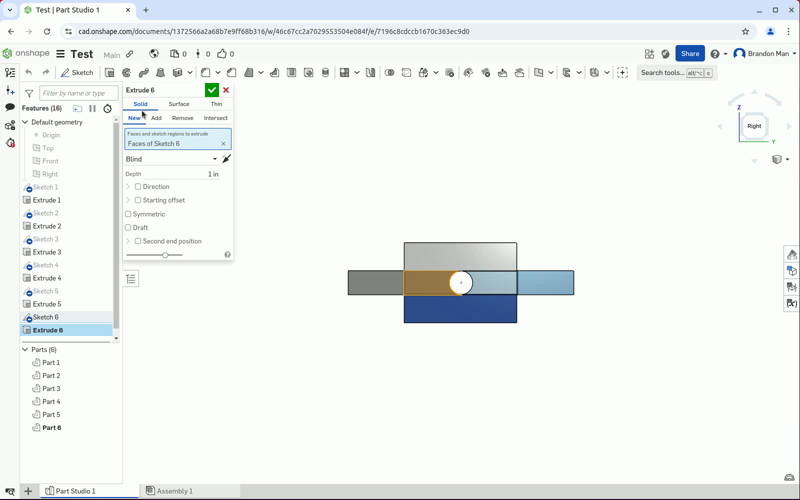
mouse_move(137, 120)
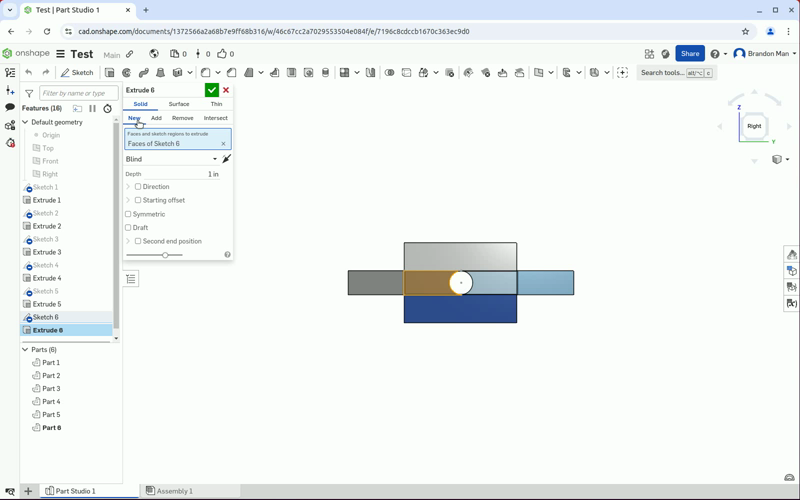
click(137, 120)
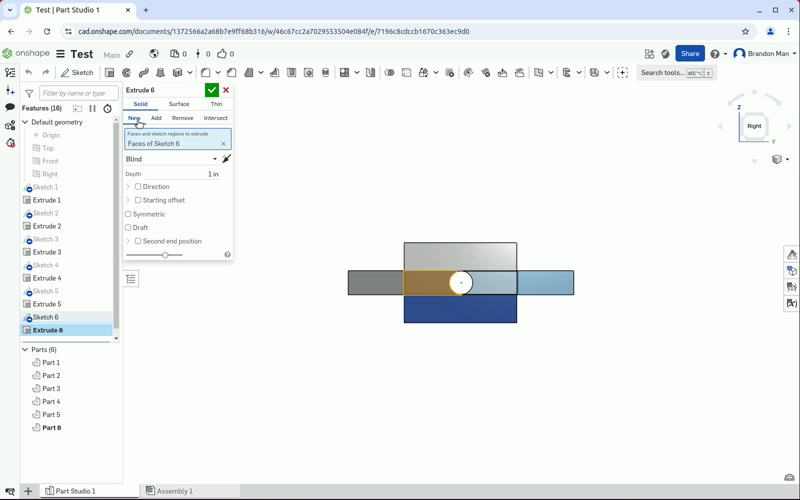
key(tab, 4)
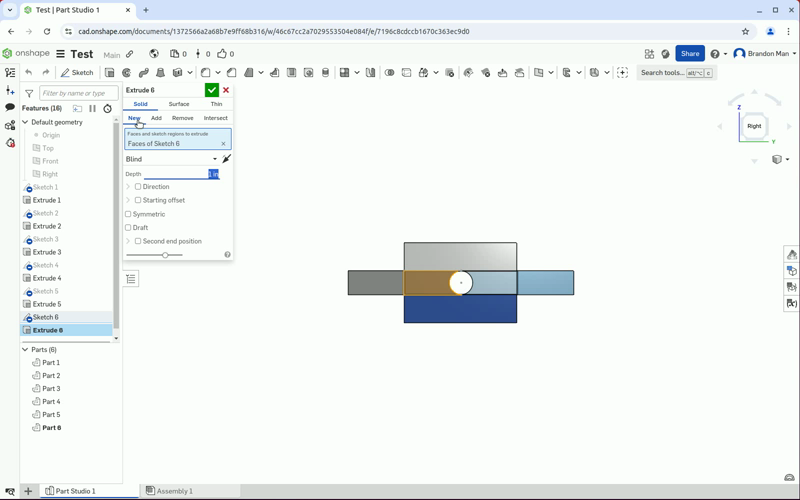
text(5.777)
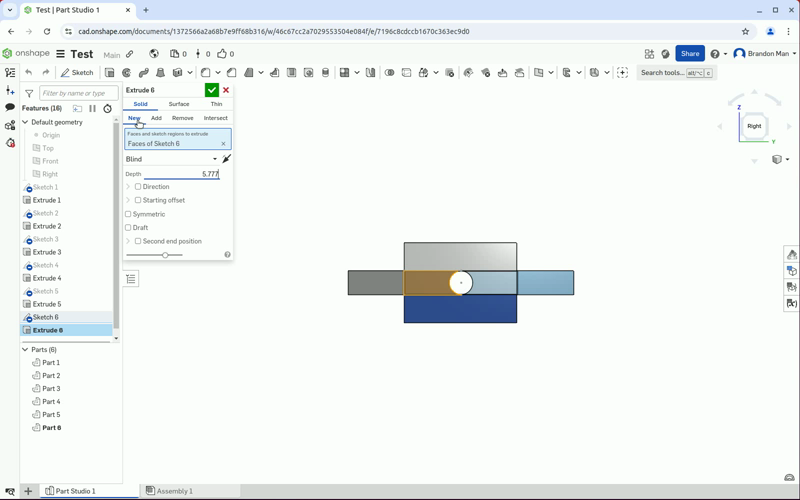
key(enter)
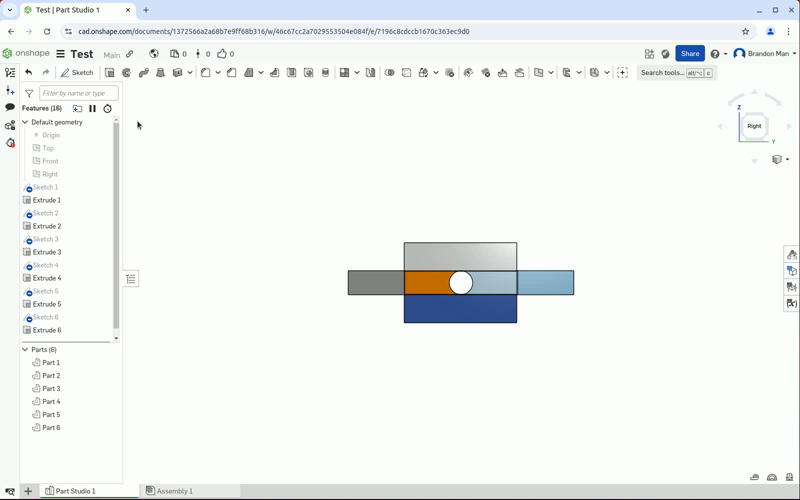
key(shift+h)
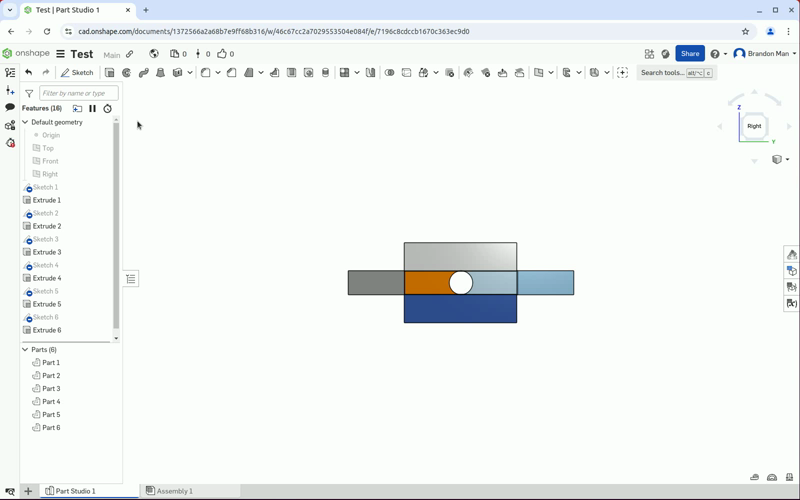
key(shift+h)
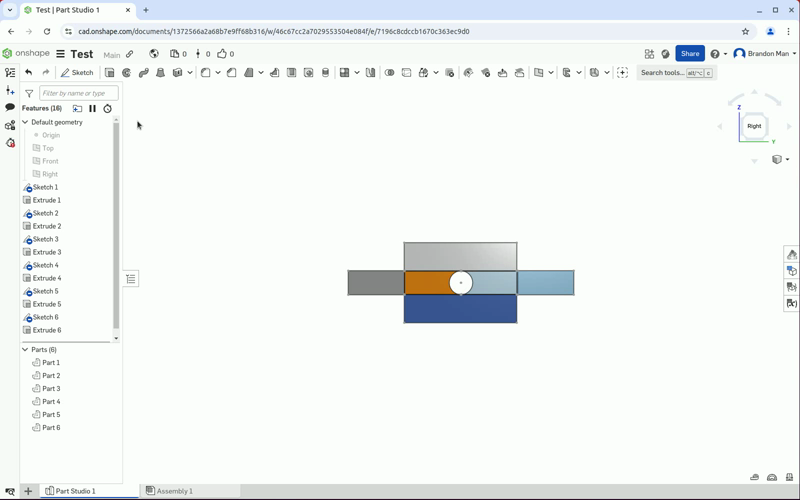
key(shift+7)
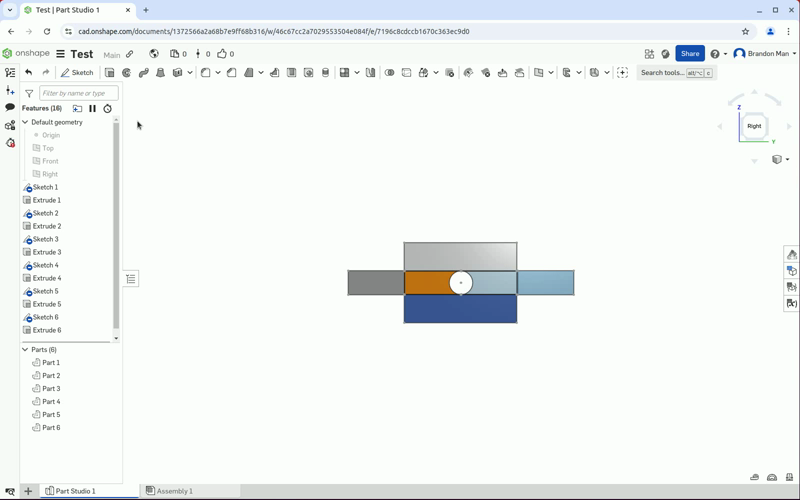
key(right, 2)
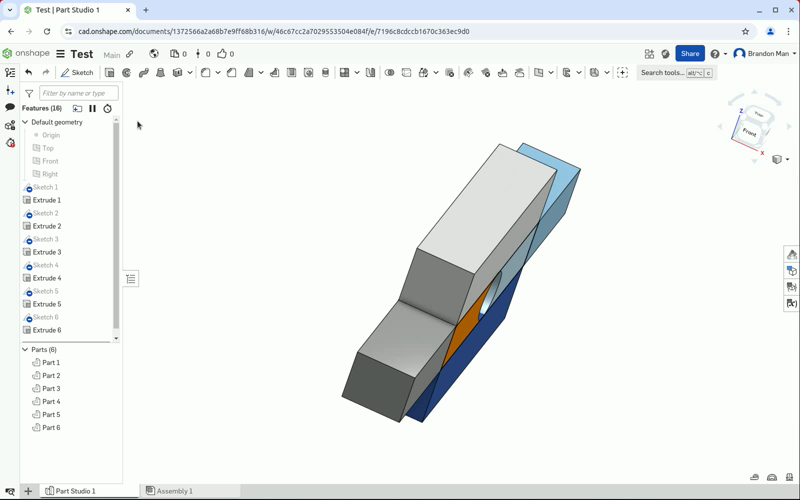
key(down, 2)
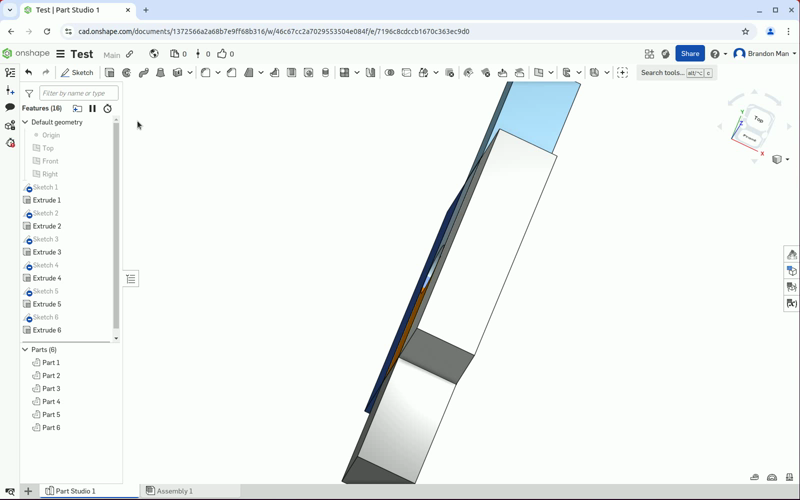
key(up, 2)
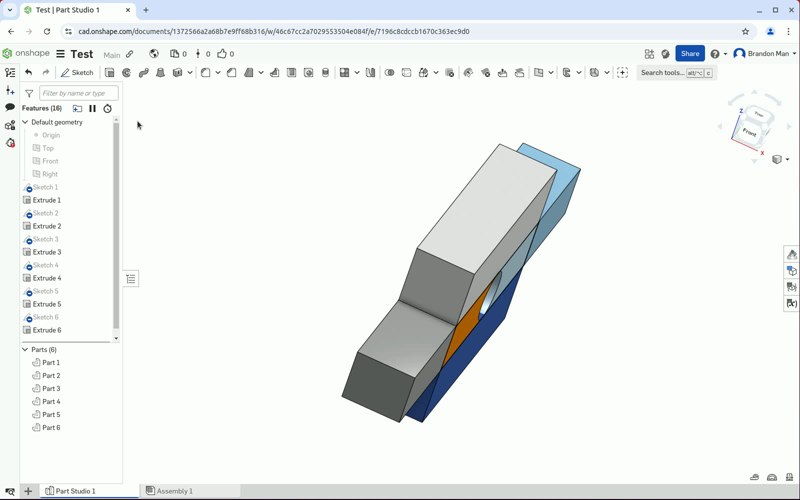
key(left, 2)
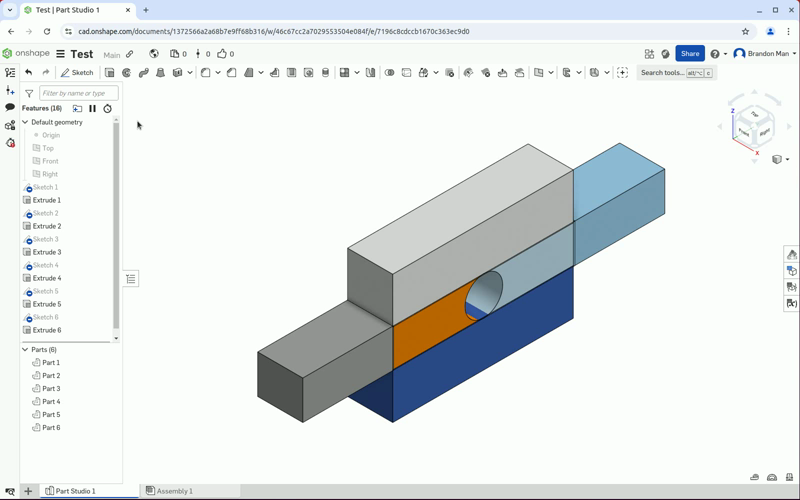
mouse_move(69, 189)
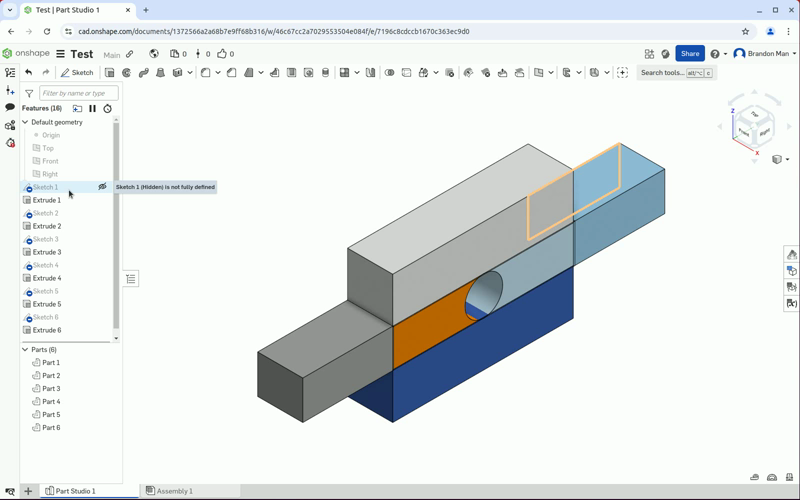
click(69, 189)